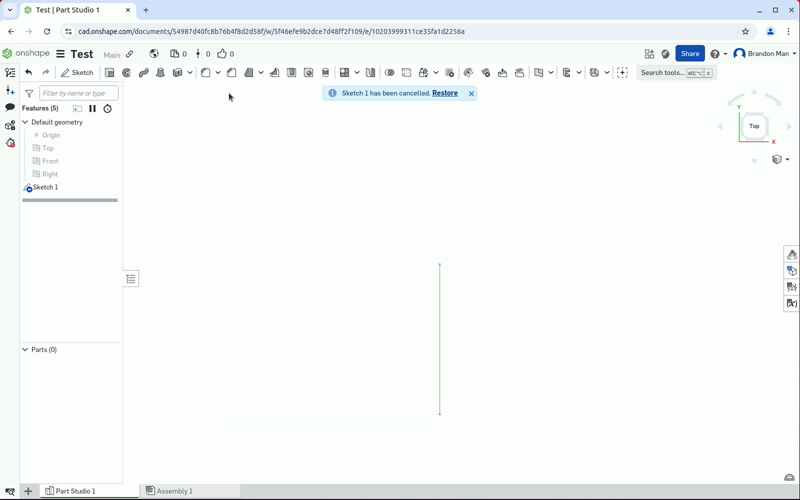
key(shift+h)
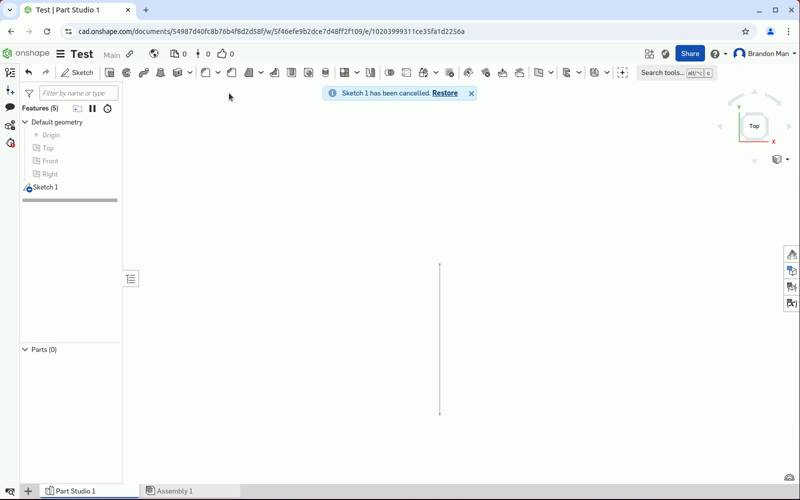
key(shift+s)
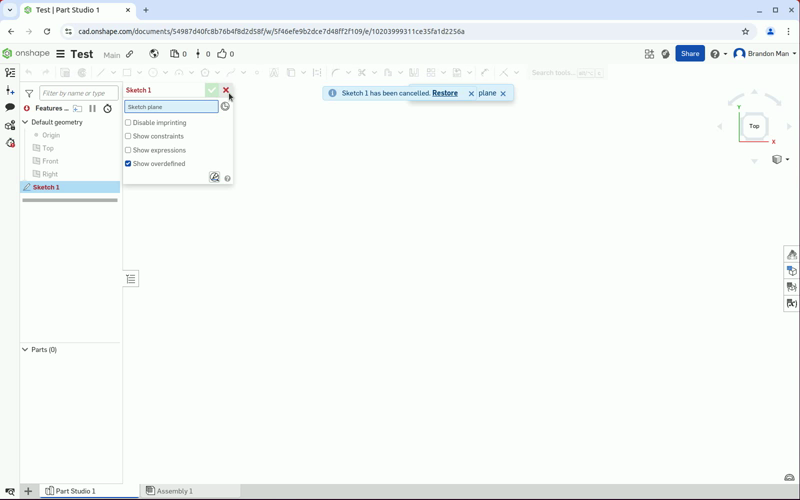
mouse_move(73, 150)
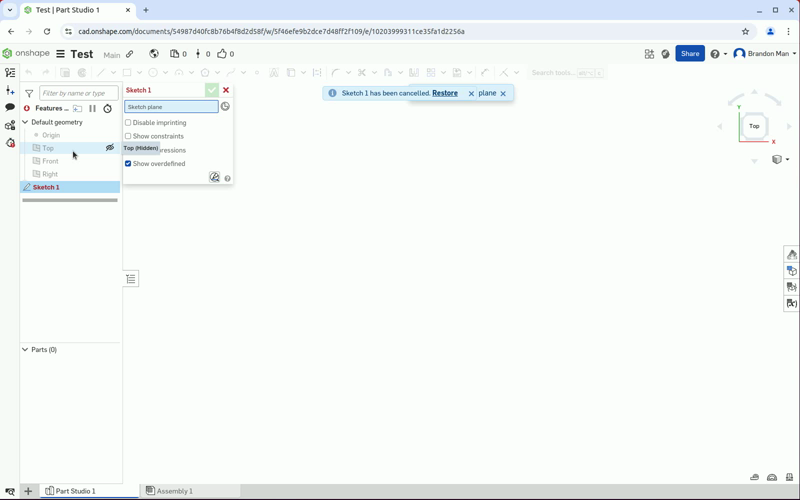
click(73, 150)
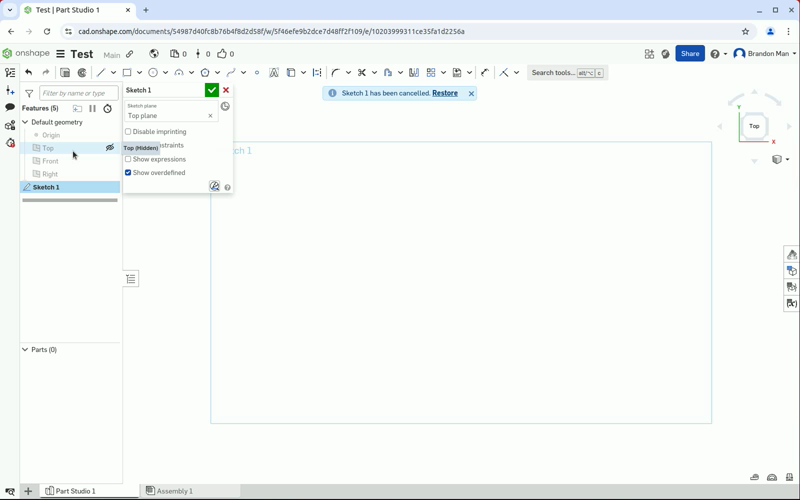
mouse_move(73, 352)
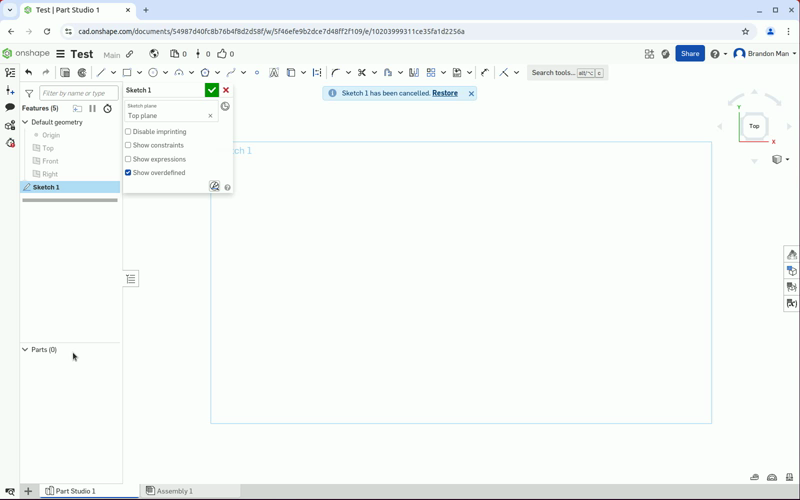
key(y)
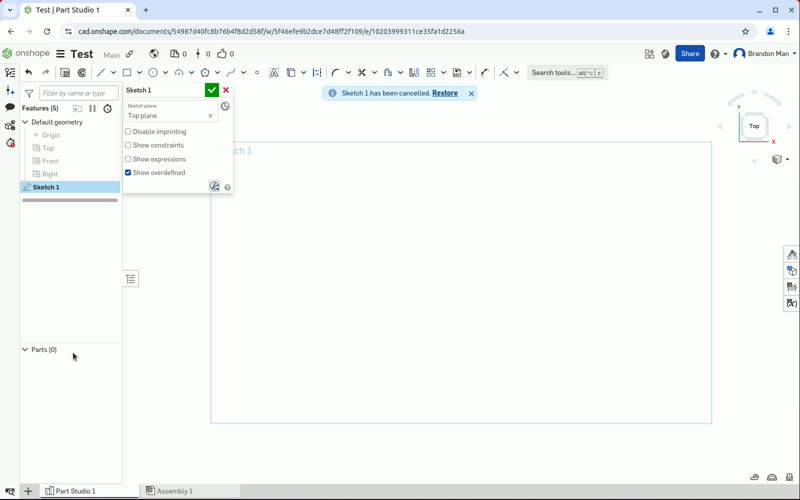
key(l)
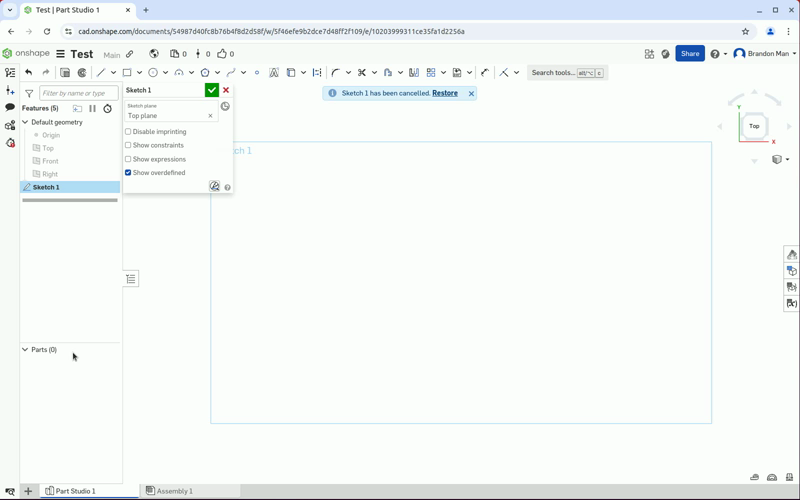
key_down(shift)
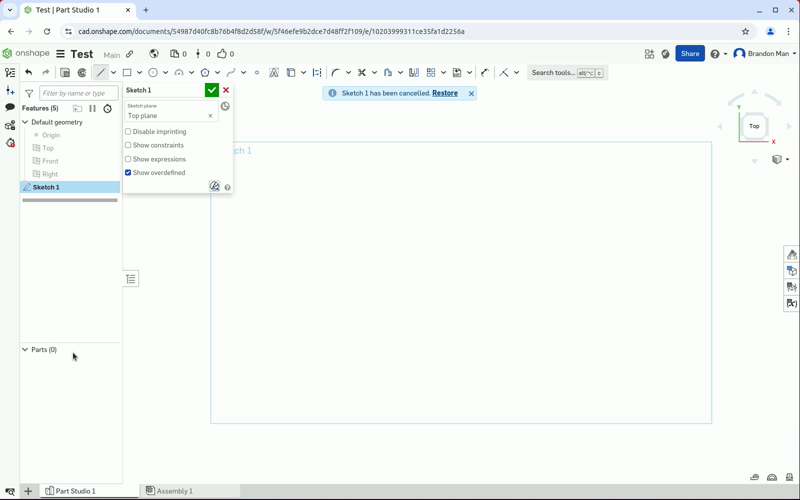
mouse_move(348, 370)
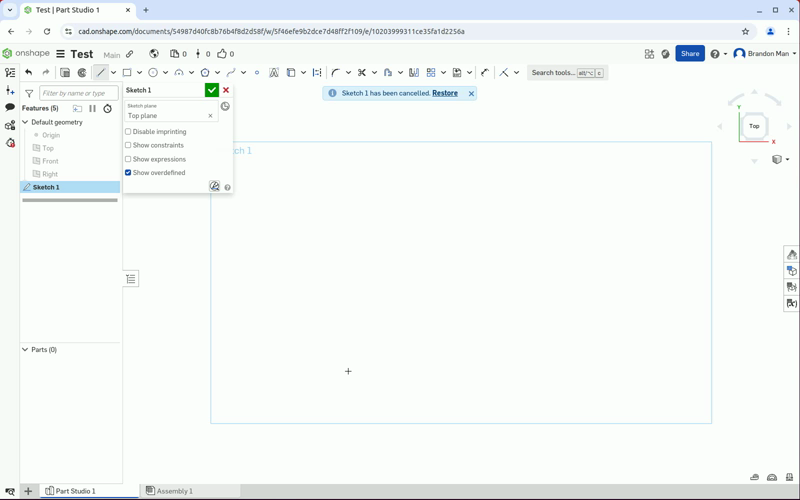
click(348, 370)
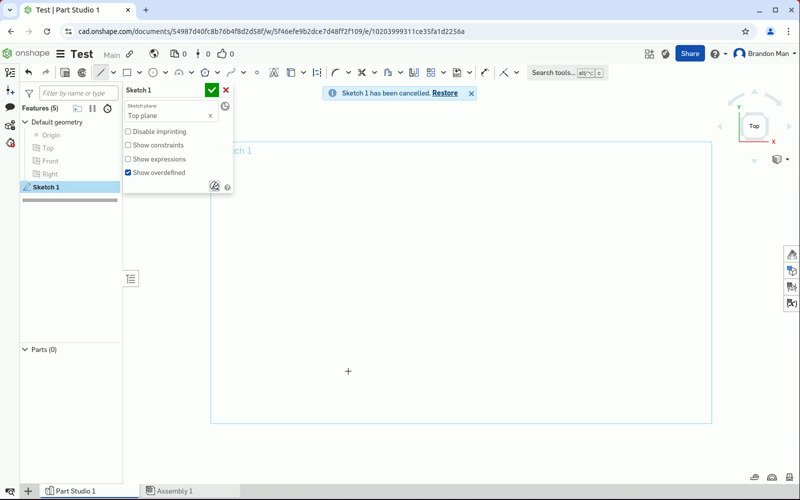
key_up(shift)
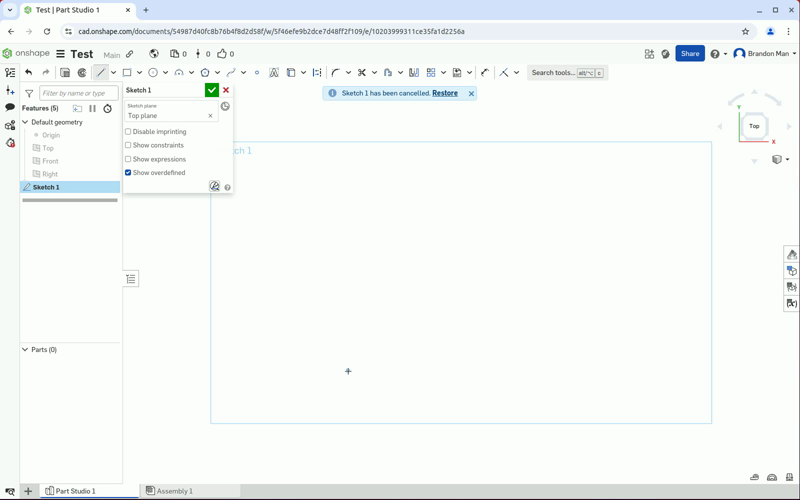
key_down(shift)
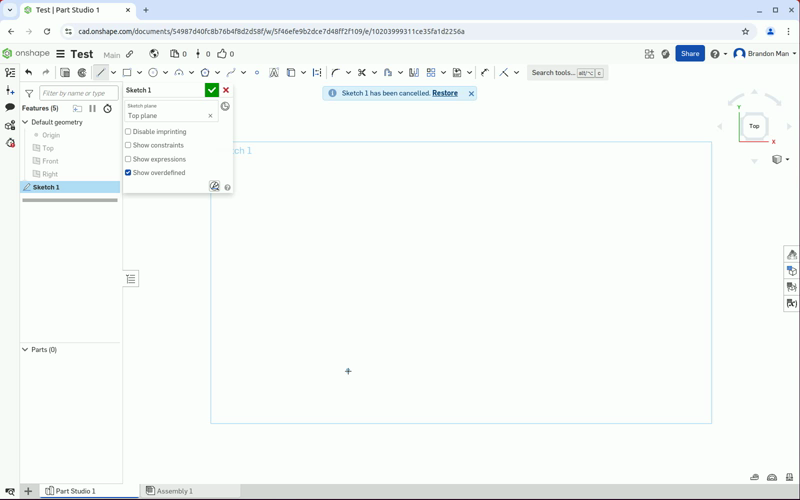
mouse_move(378, 370)
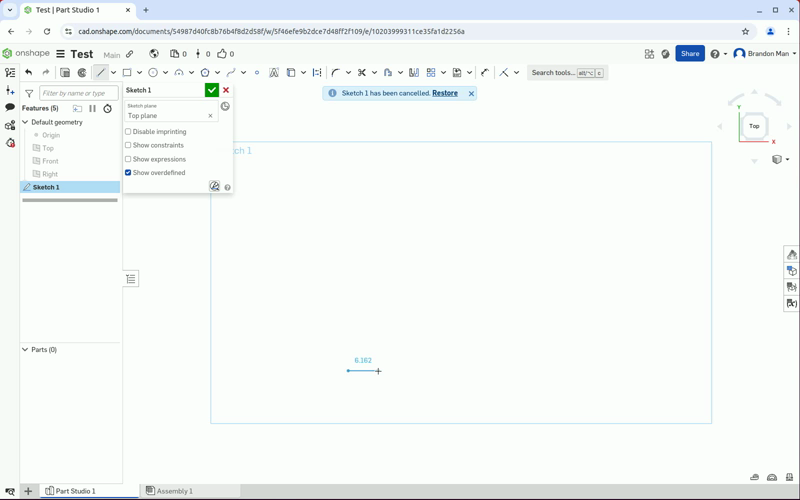
mouse_move(397, 370)
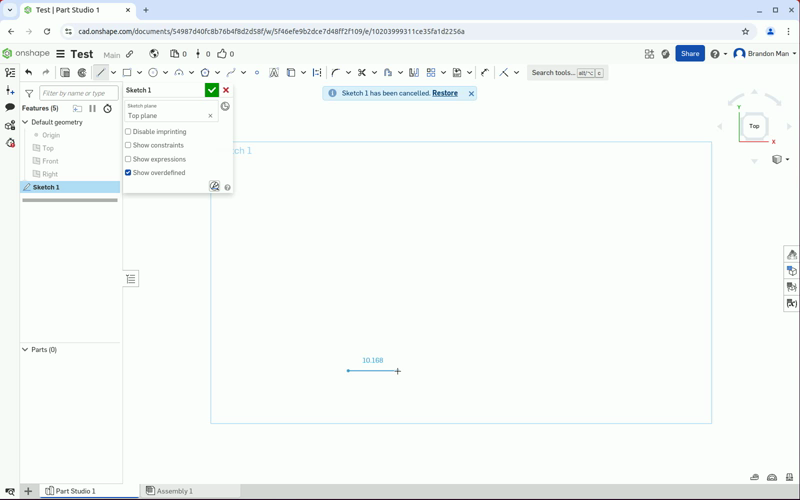
click(397, 370)
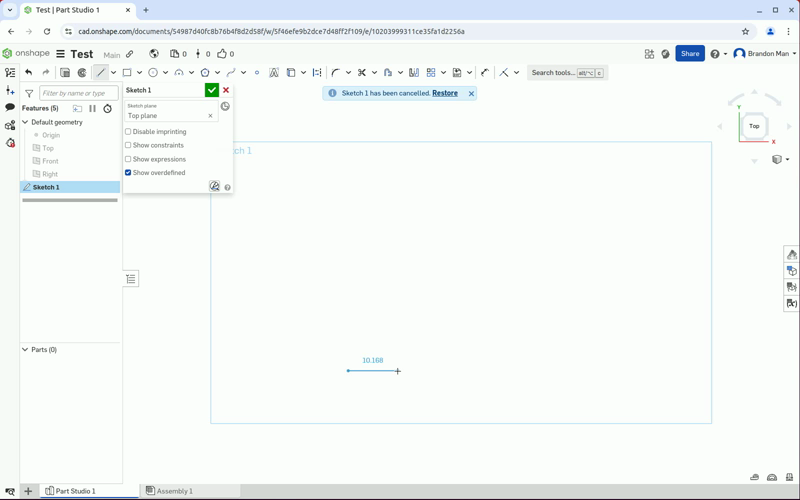
key_up(shift)
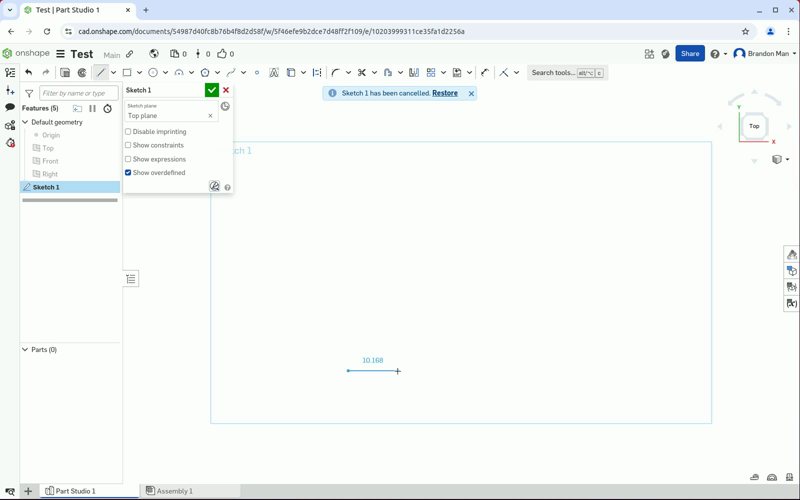
key_down(shift)
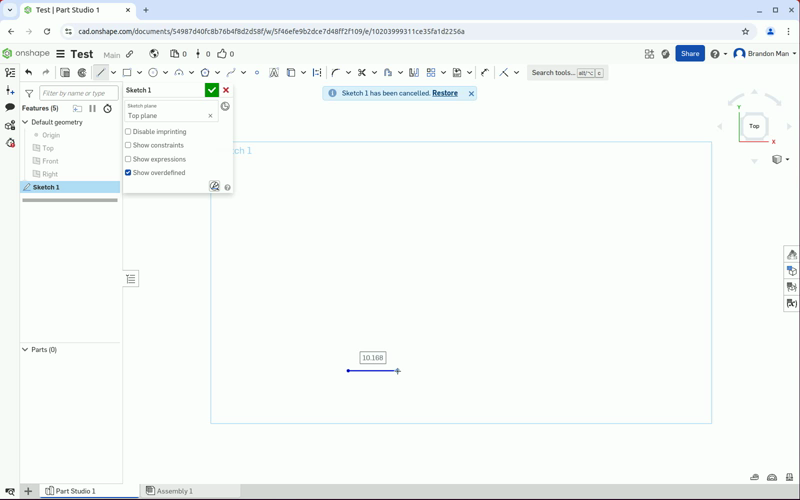
mouse_move(427, 370)
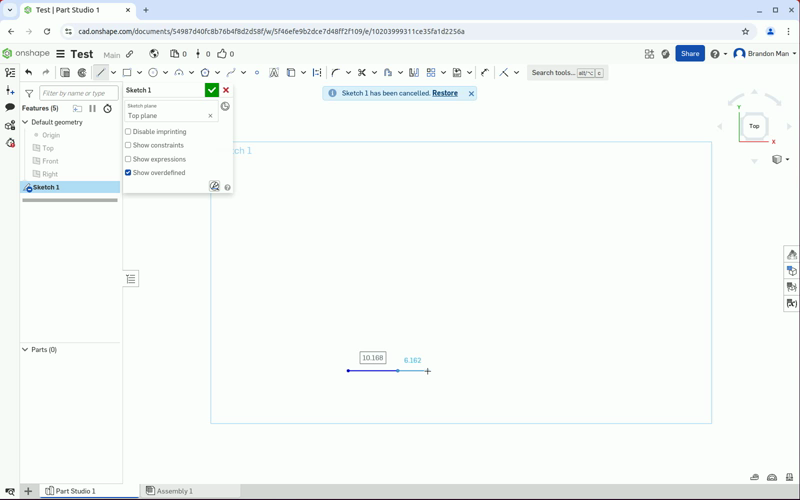
mouse_move(397, 363)
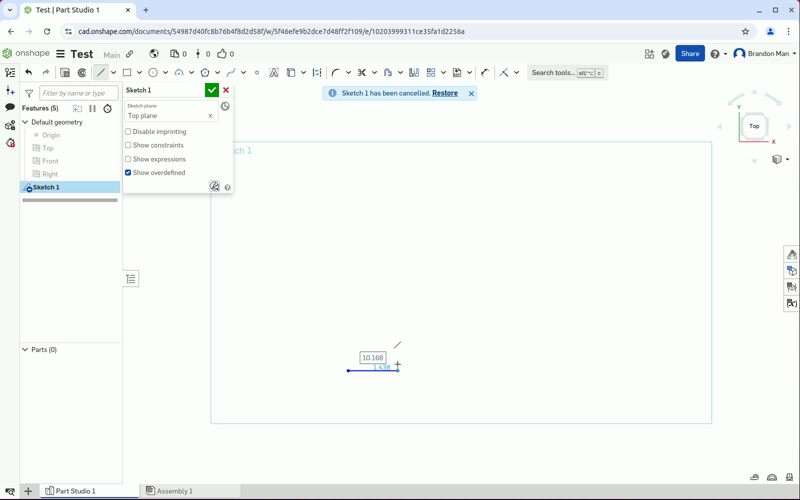
scroll(6)
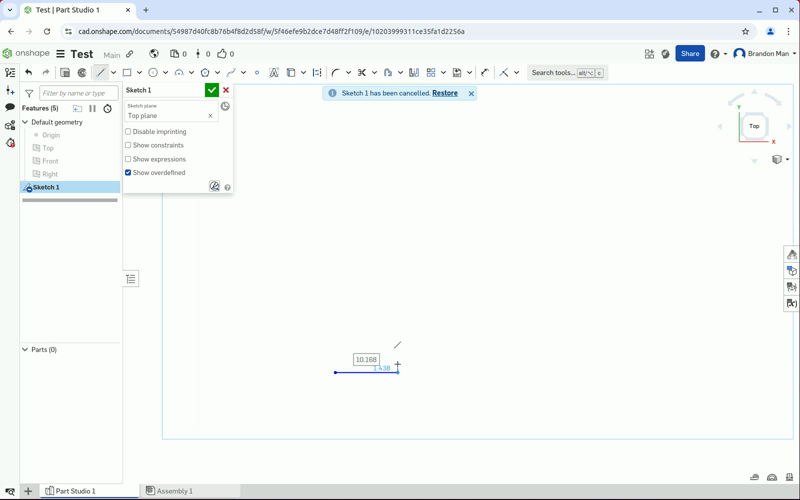
scroll(6)
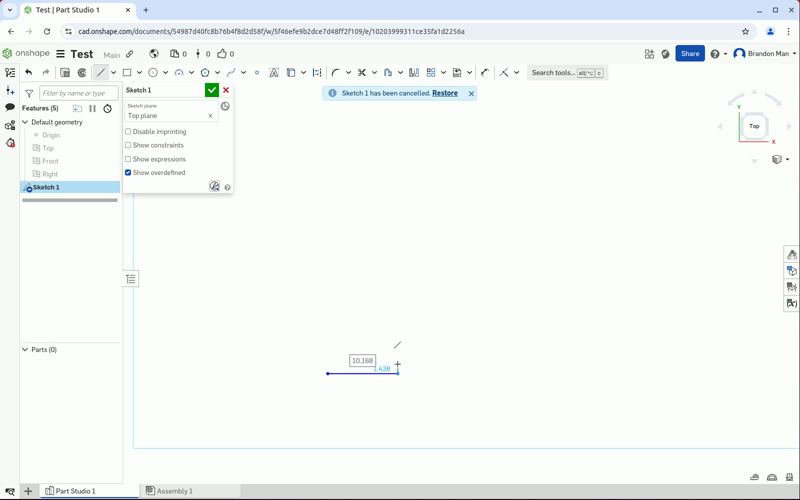
scroll(6)
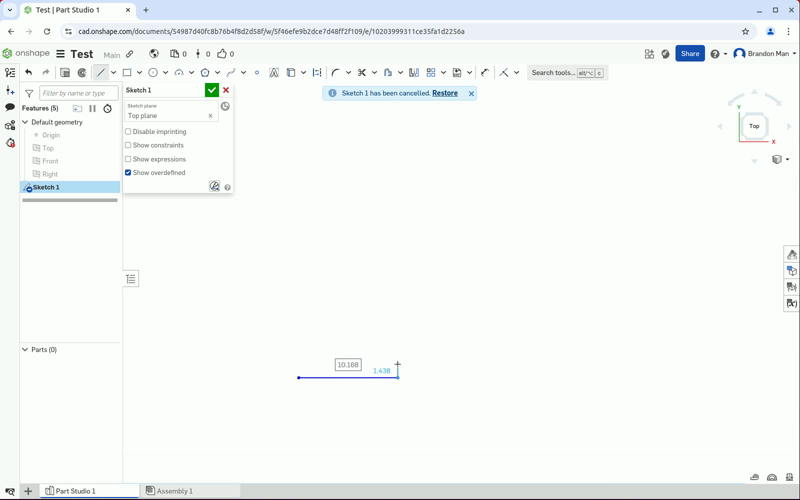
scroll(6)
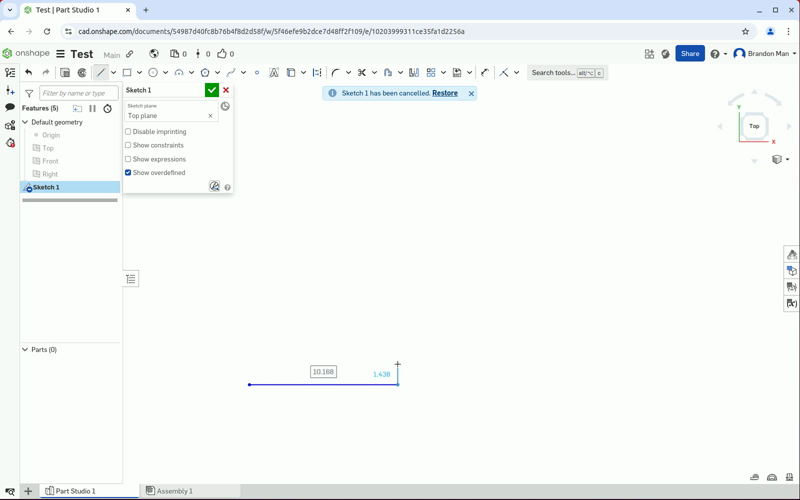
scroll(6)
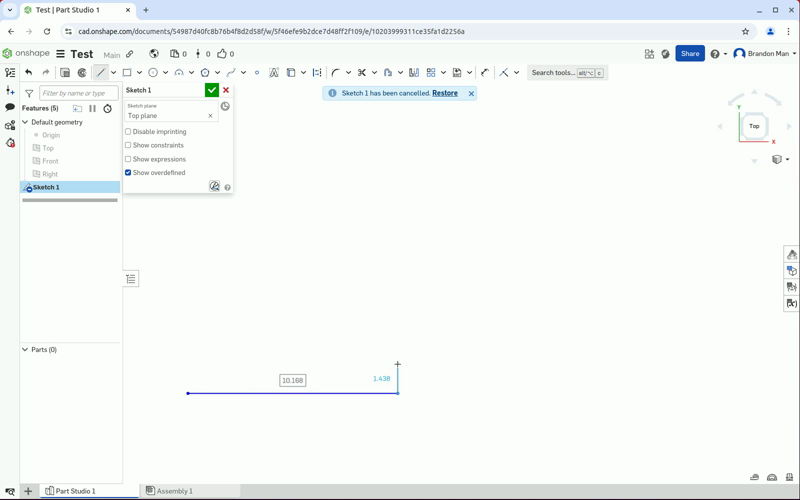
scroll(6)
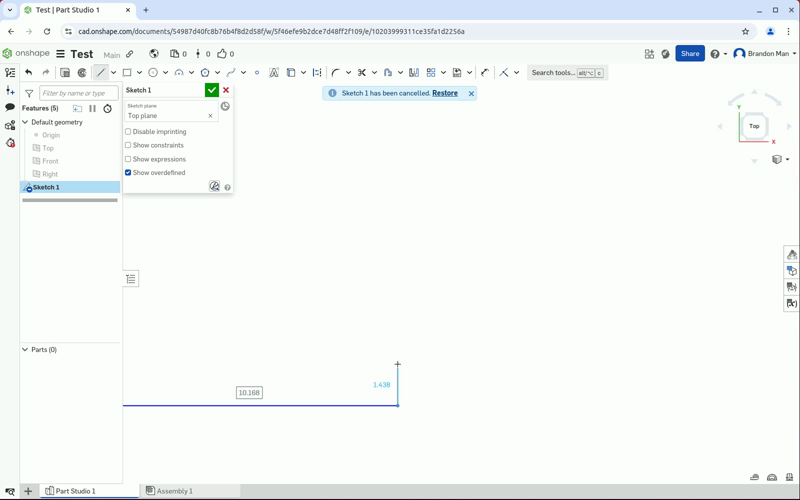
scroll(6)
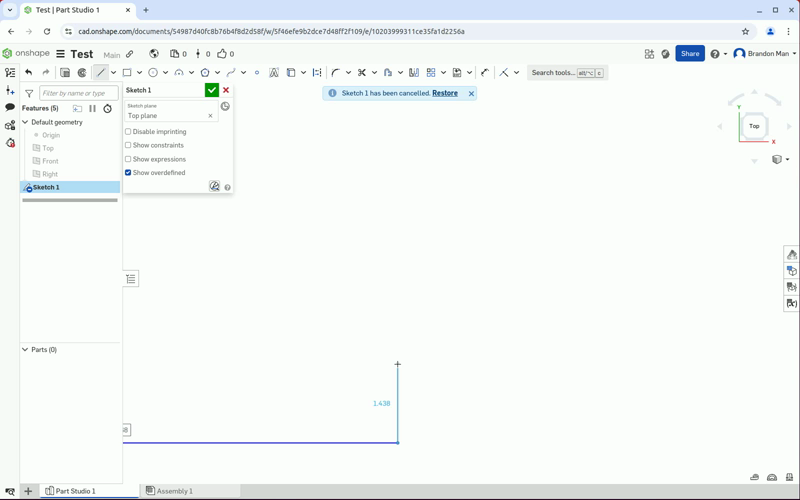
click(397, 363)
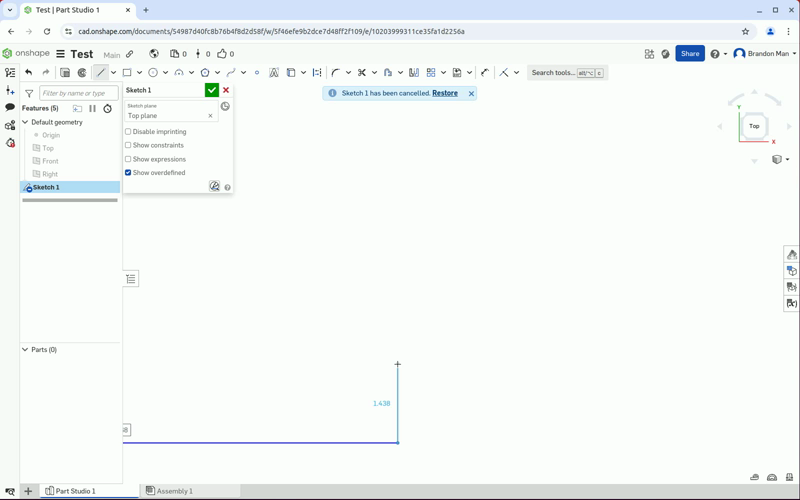
scroll(-6)
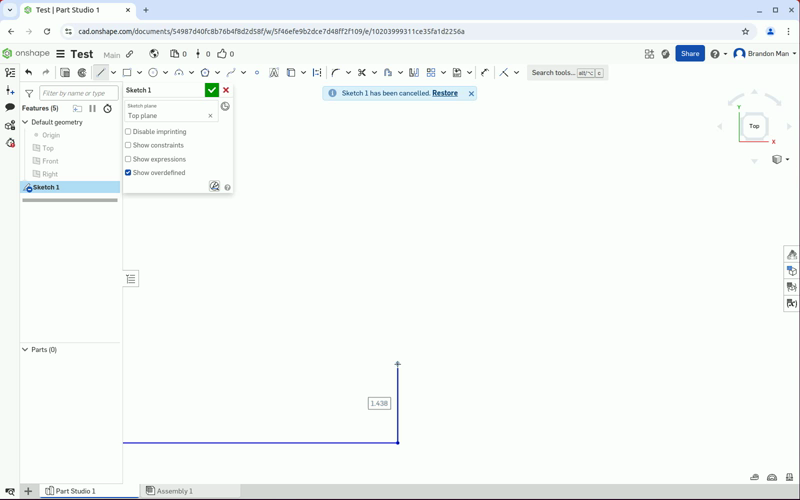
scroll(-6)
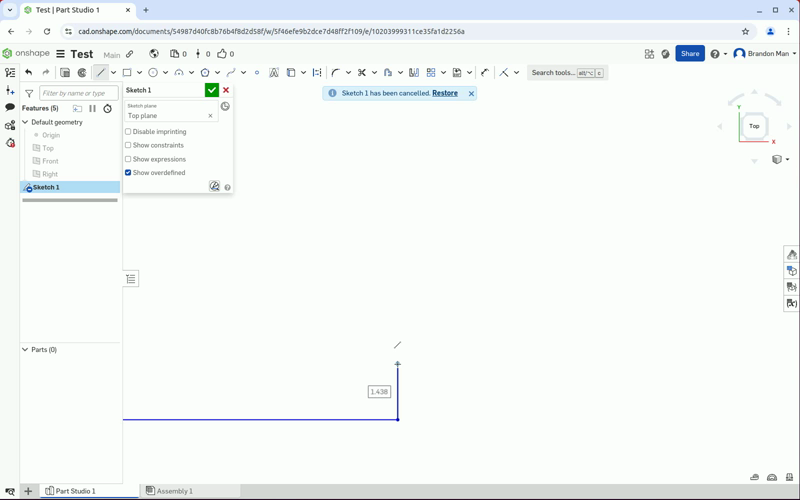
scroll(-6)
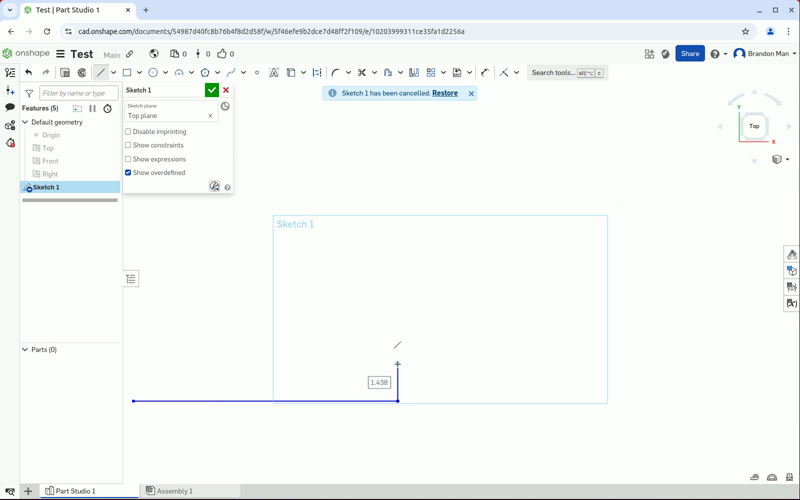
scroll(-6)
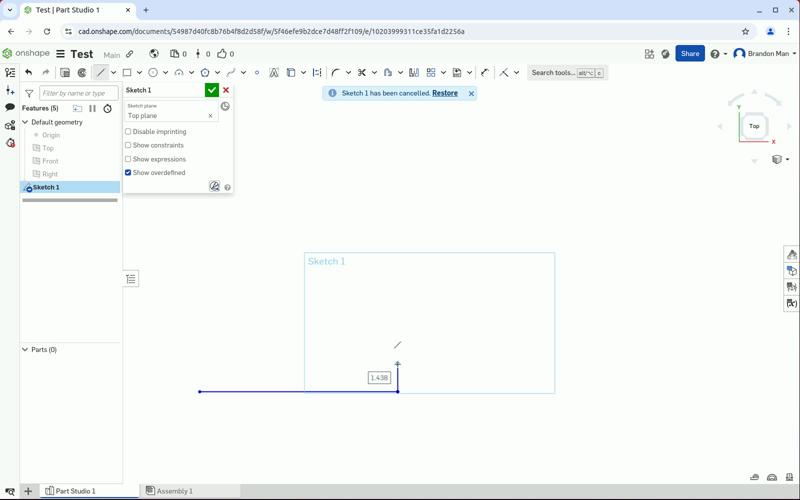
scroll(-6)
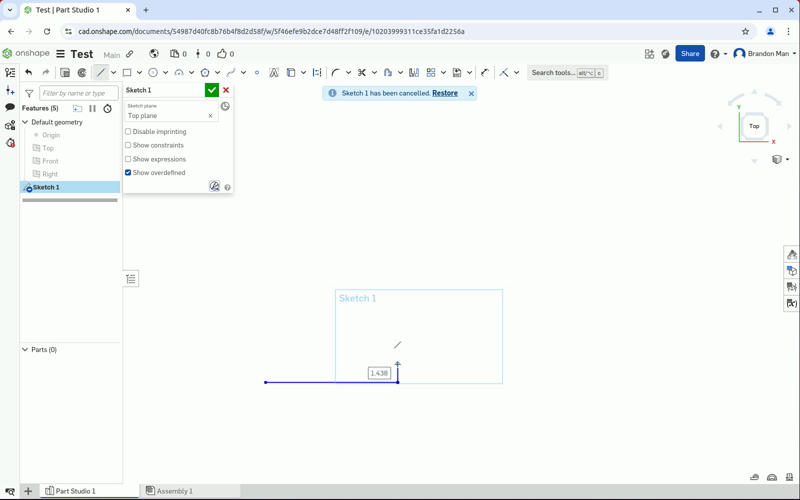
scroll(-6)
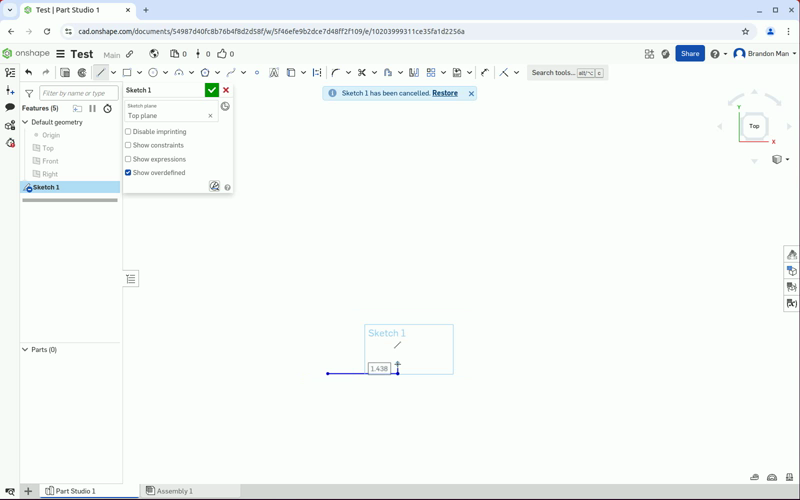
scroll(-6)
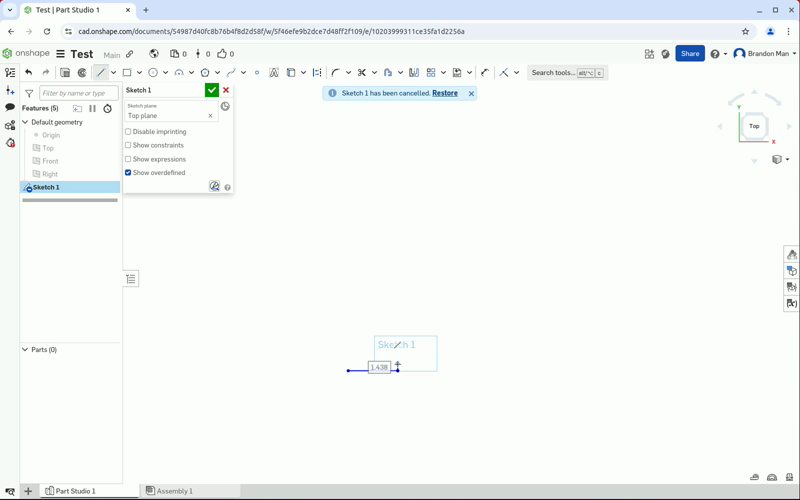
key_up(shift)
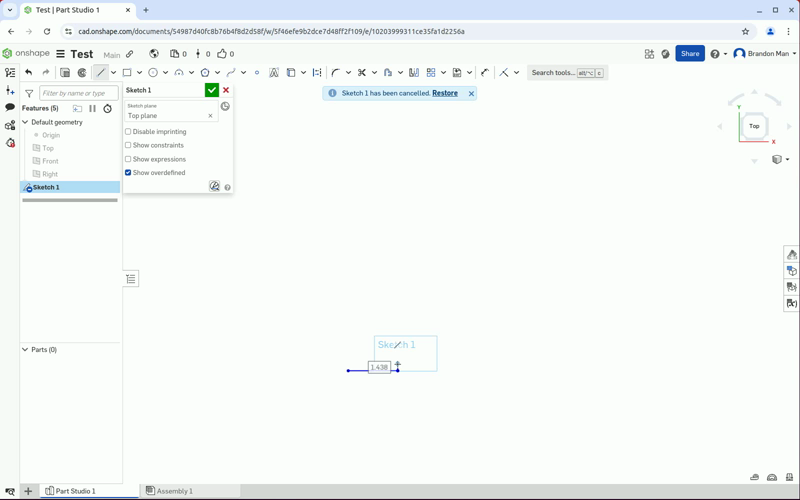
key_down(shift)
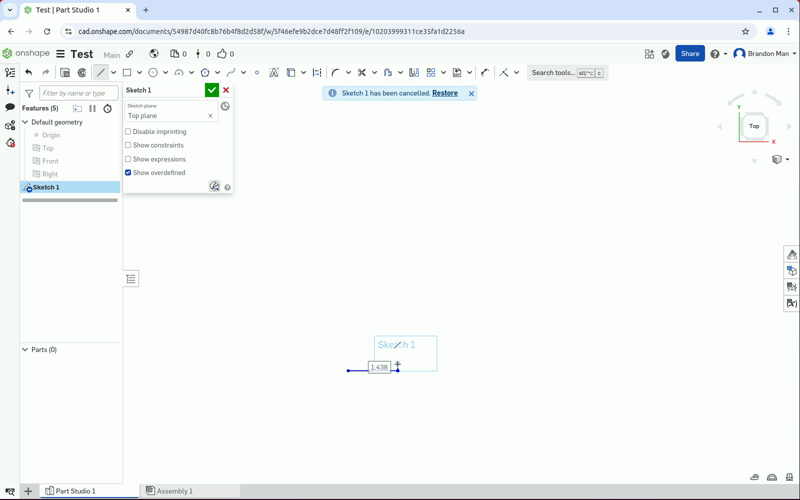
mouse_move(427, 363)
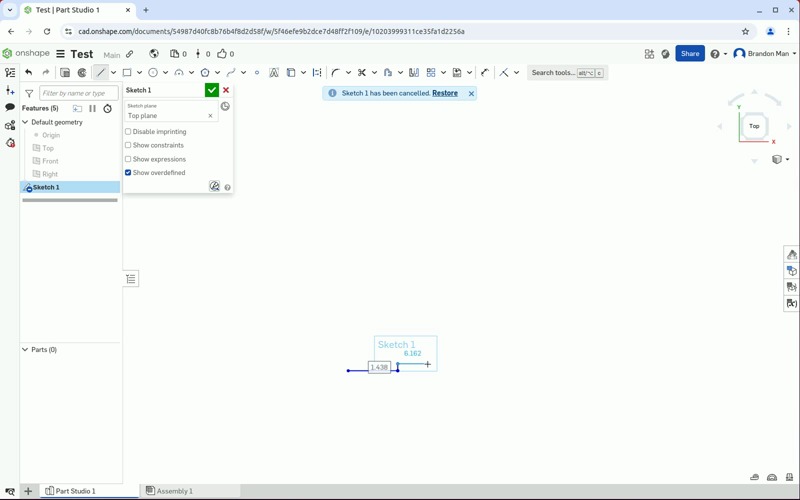
mouse_move(355, 363)
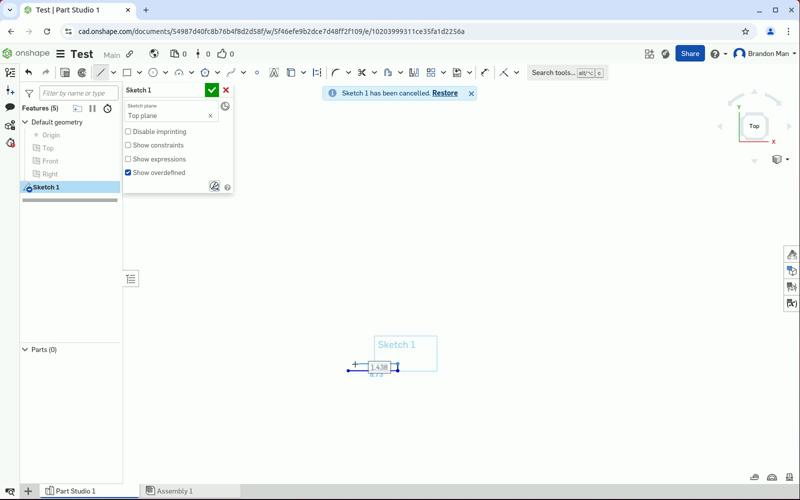
click(355, 363)
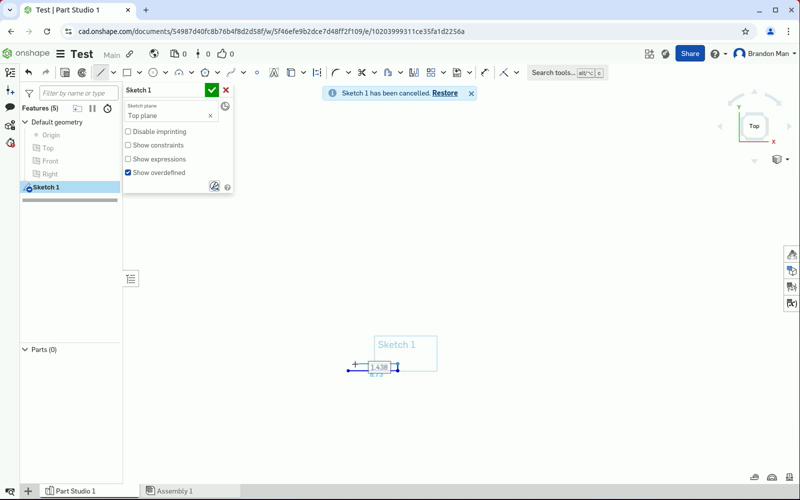
key_up(shift)
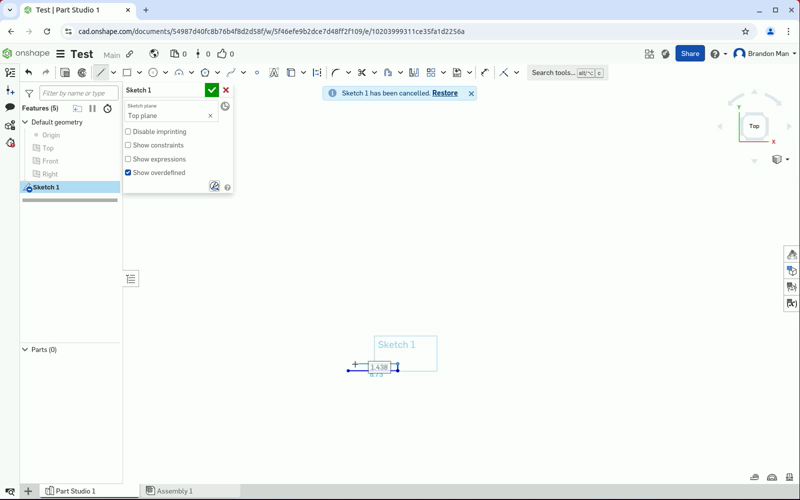
key_down(shift)
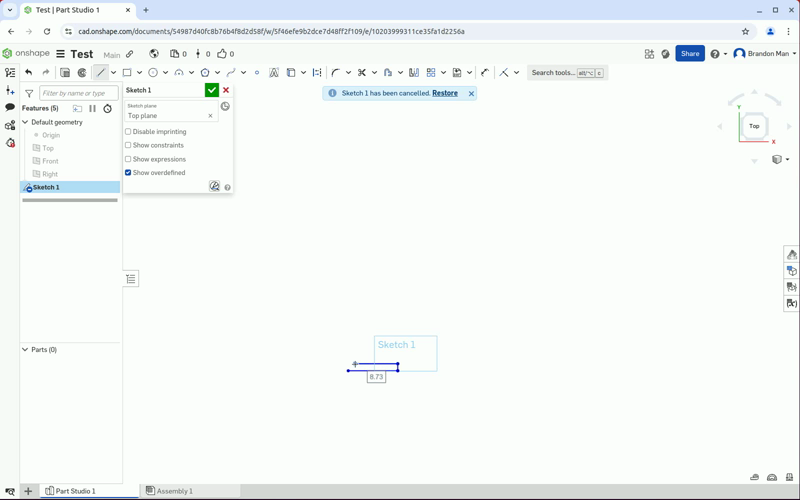
mouse_move(355, 203)
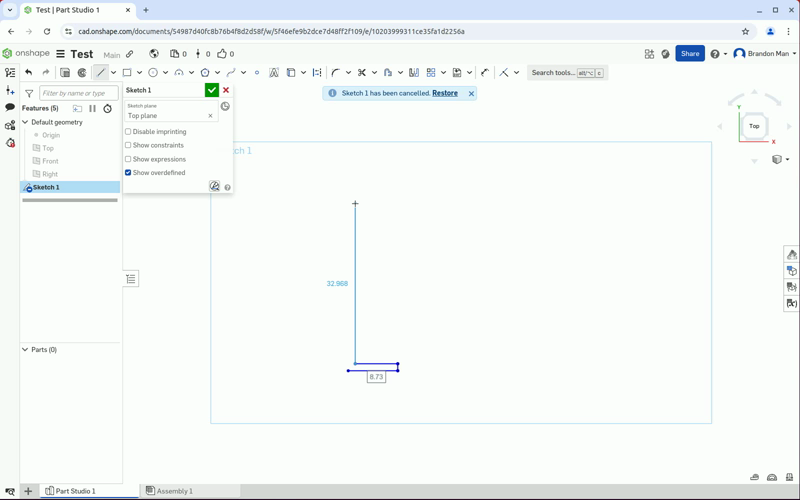
click(355, 203)
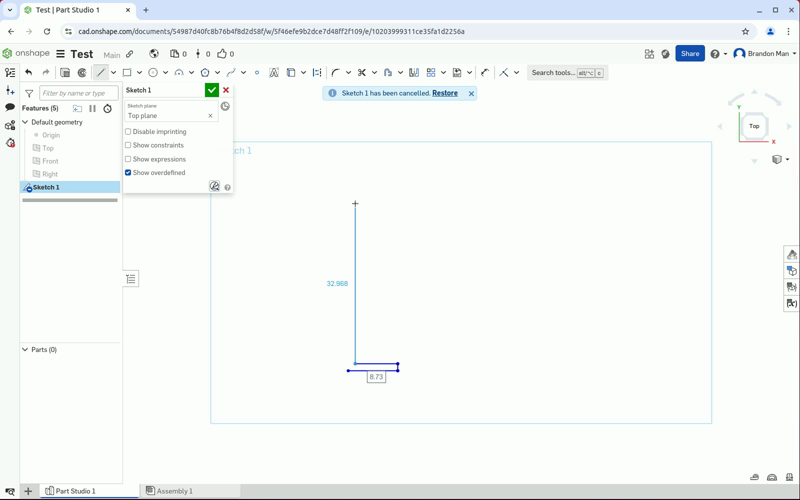
key_up(shift)
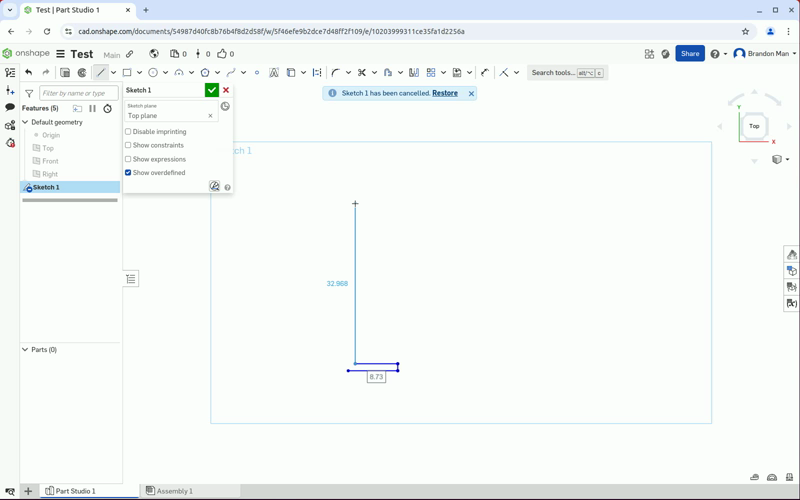
key_down(shift)
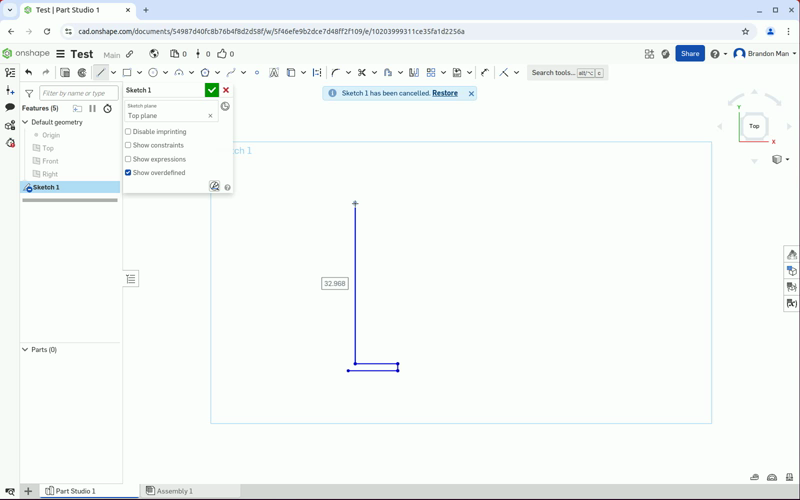
mouse_move(564, 203)
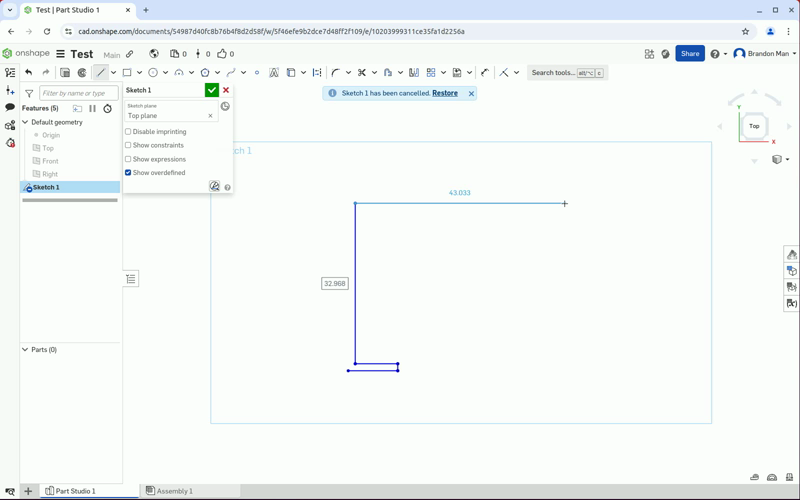
click(564, 203)
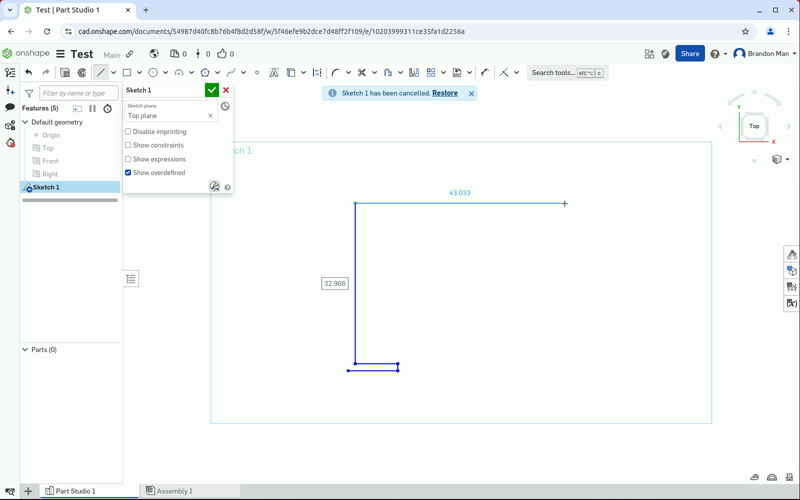
key_up(shift)
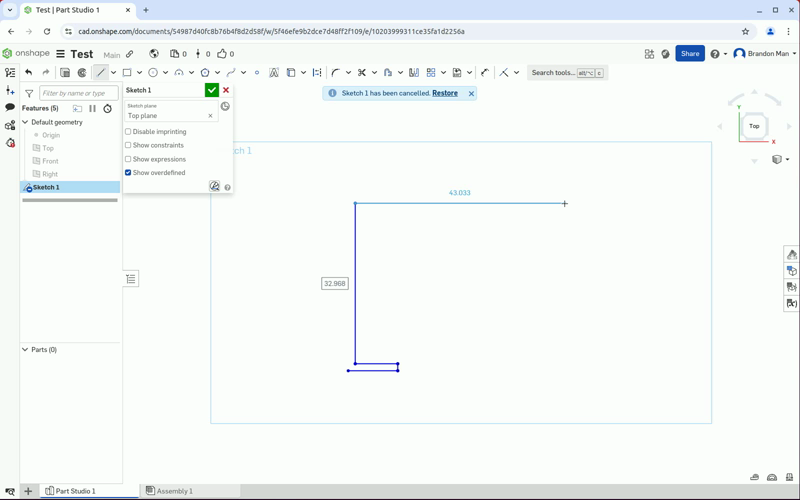
key_down(shift)
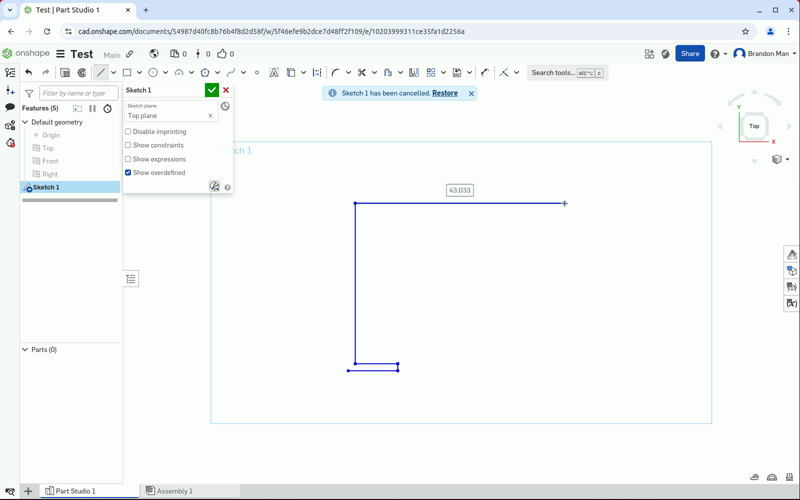
mouse_move(564, 363)
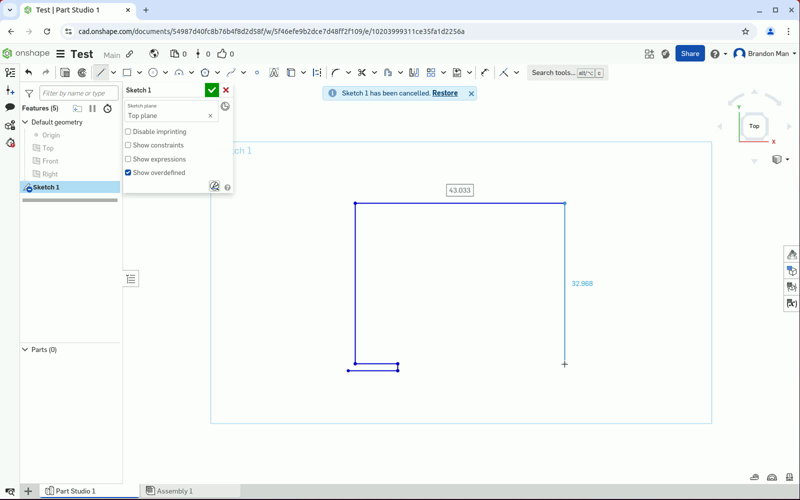
click(564, 363)
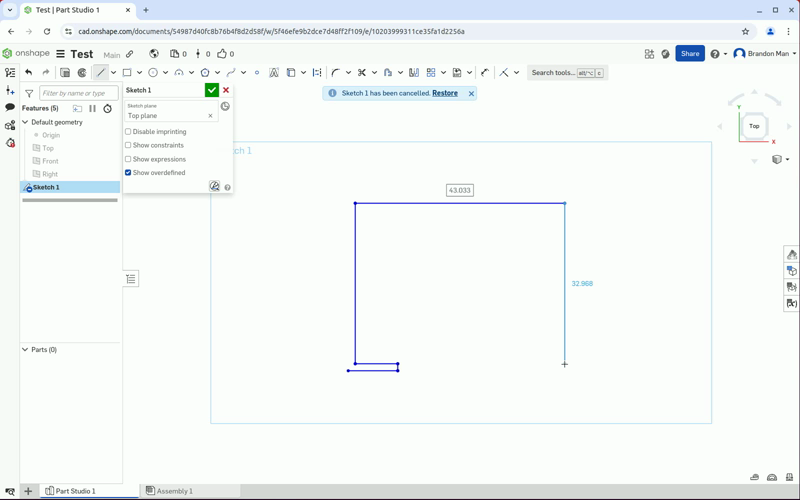
key_up(shift)
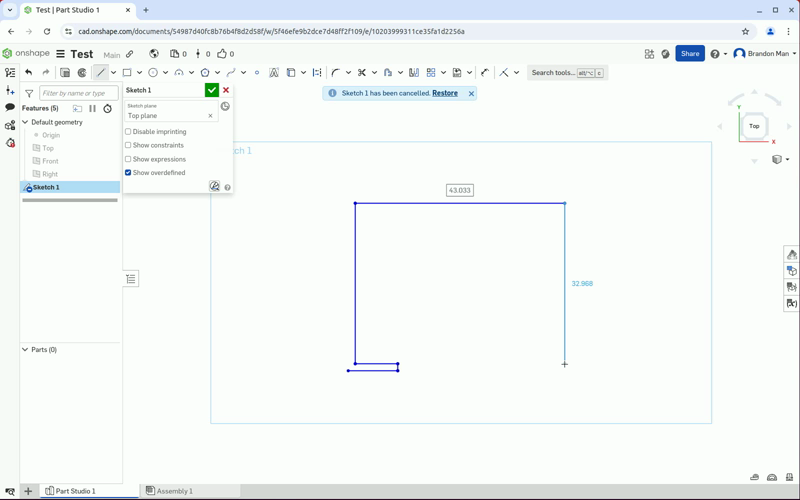
key_down(shift)
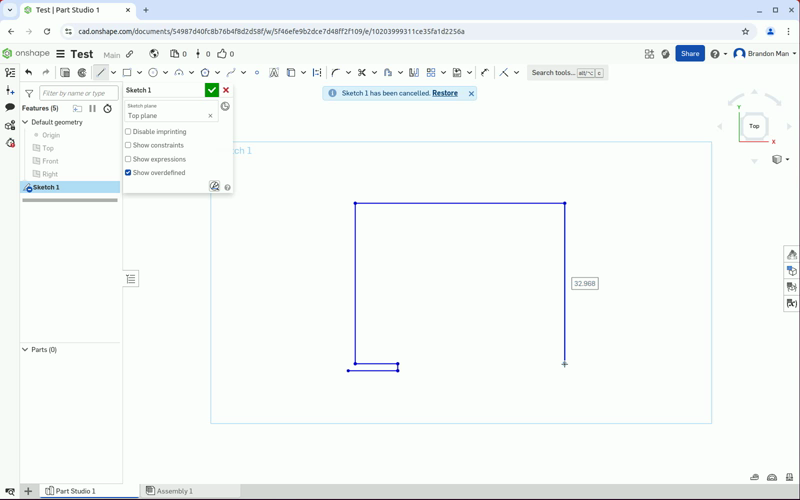
mouse_move(470, 363)
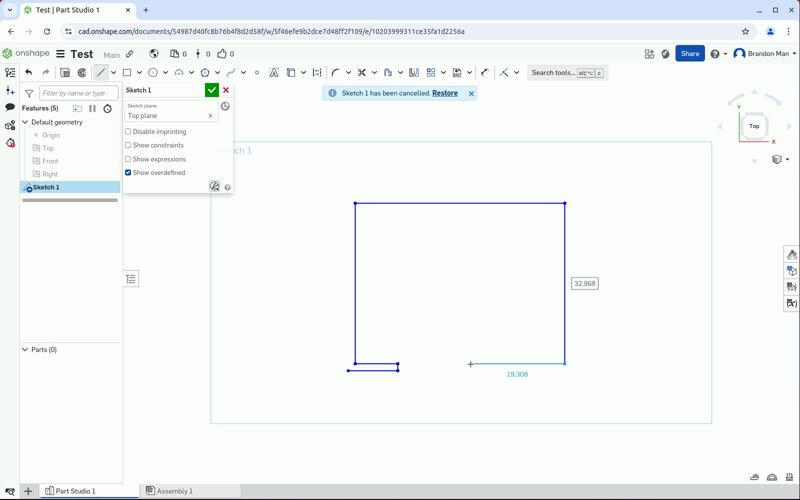
click(470, 363)
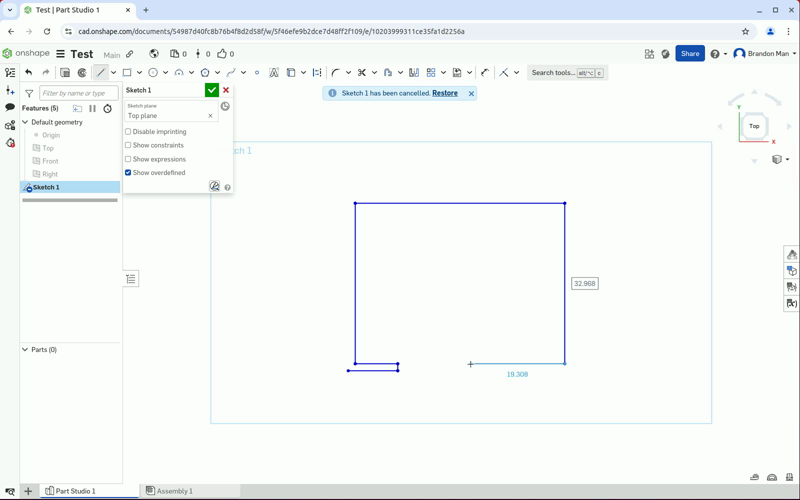
key_up(shift)
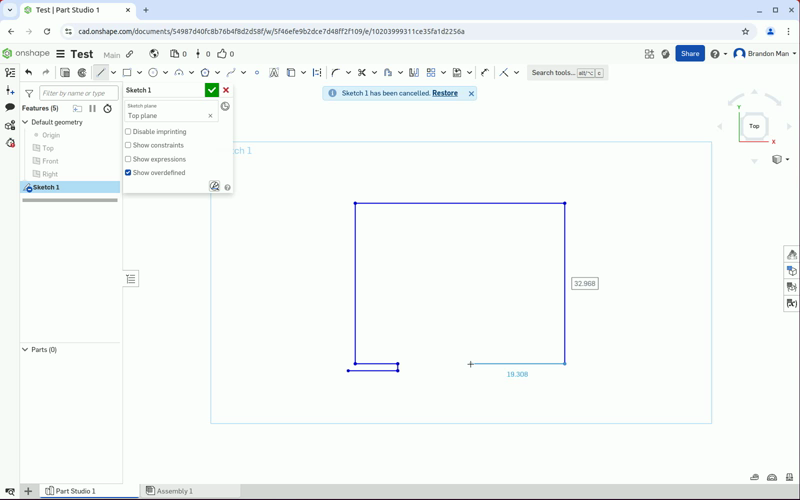
key_down(shift)
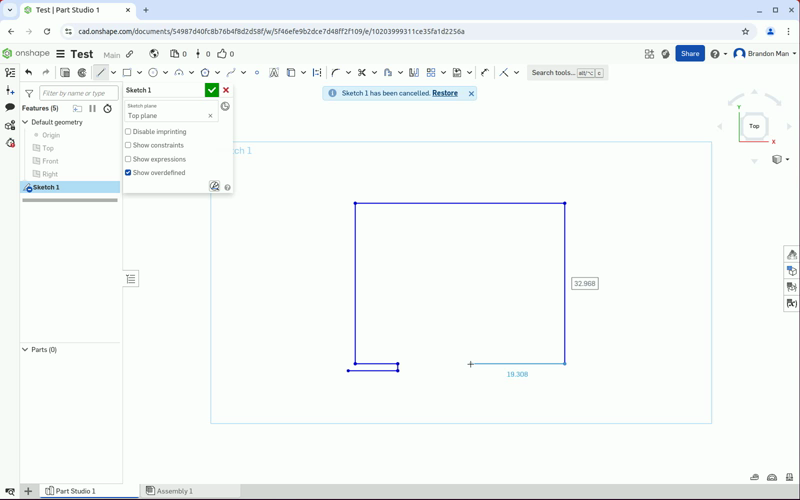
mouse_move(500, 363)
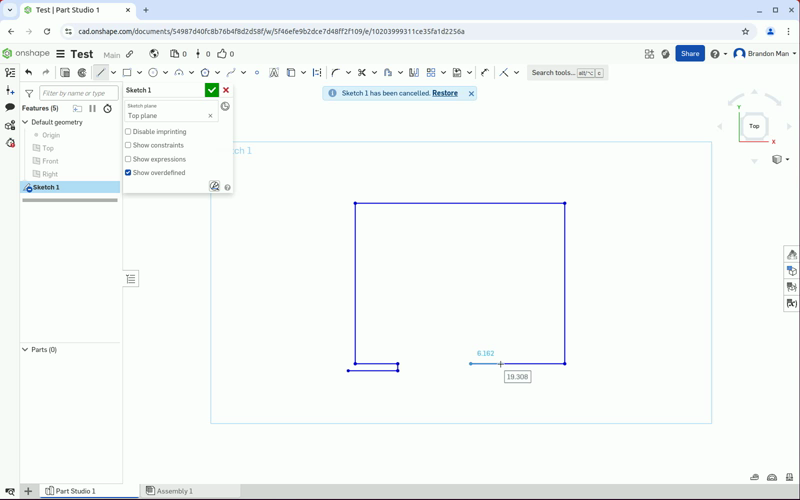
mouse_move(470, 370)
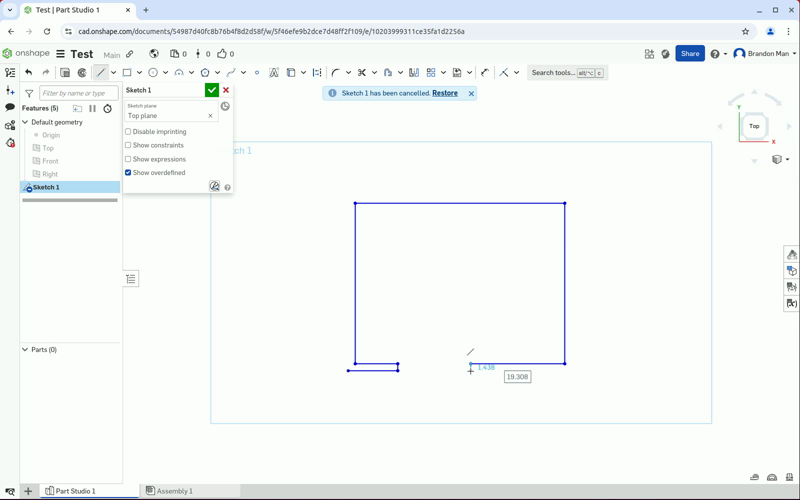
scroll(6)
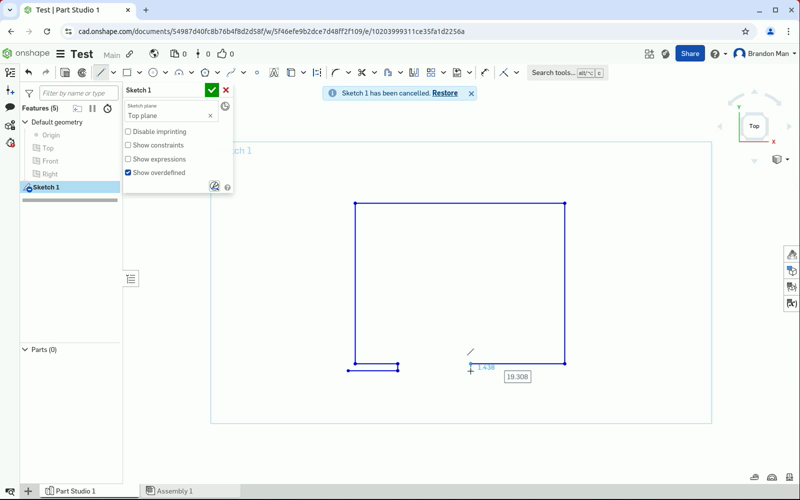
scroll(6)
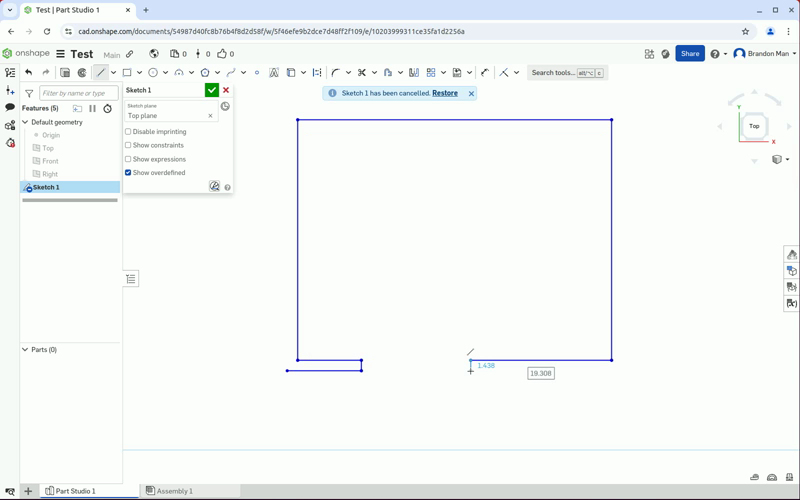
scroll(6)
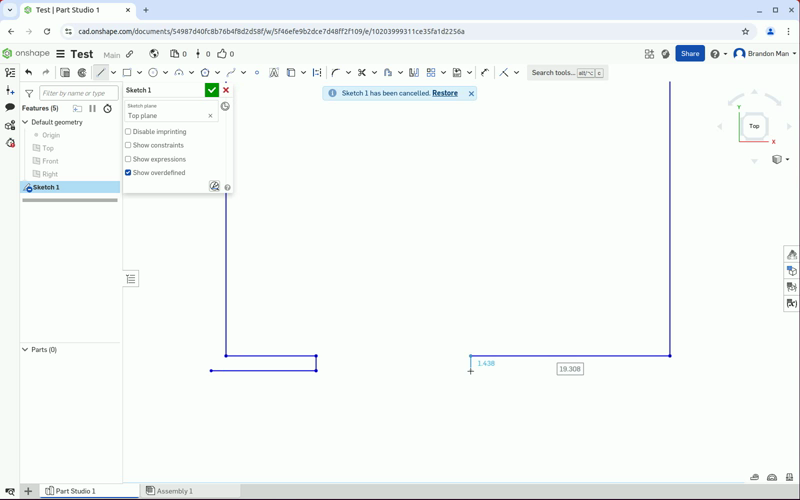
scroll(6)
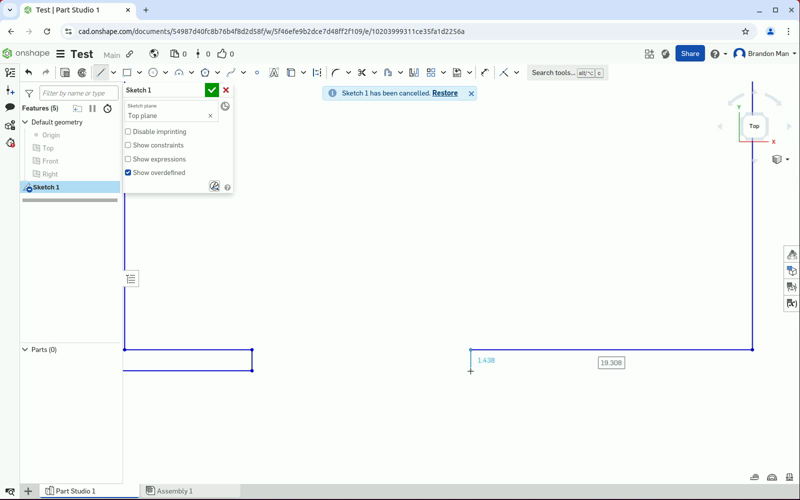
scroll(6)
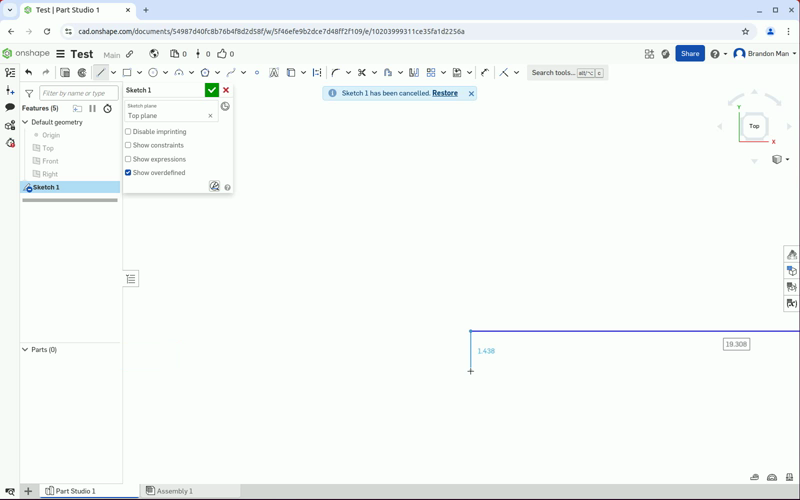
scroll(6)
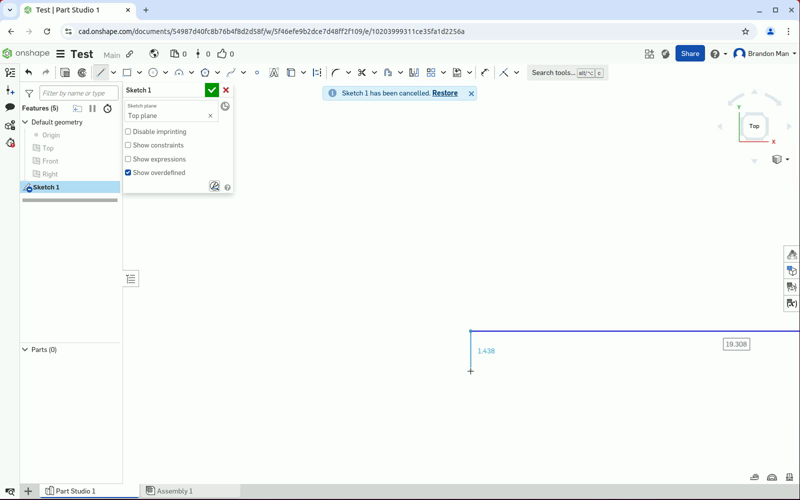
scroll(6)
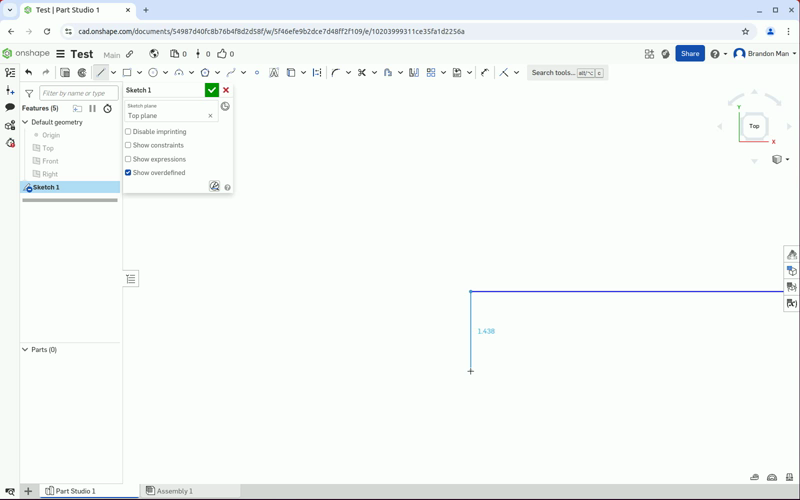
click(470, 370)
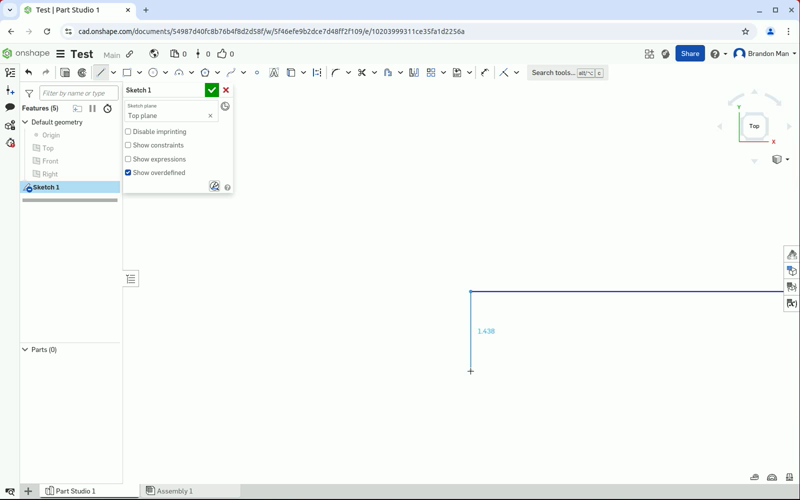
scroll(-6)
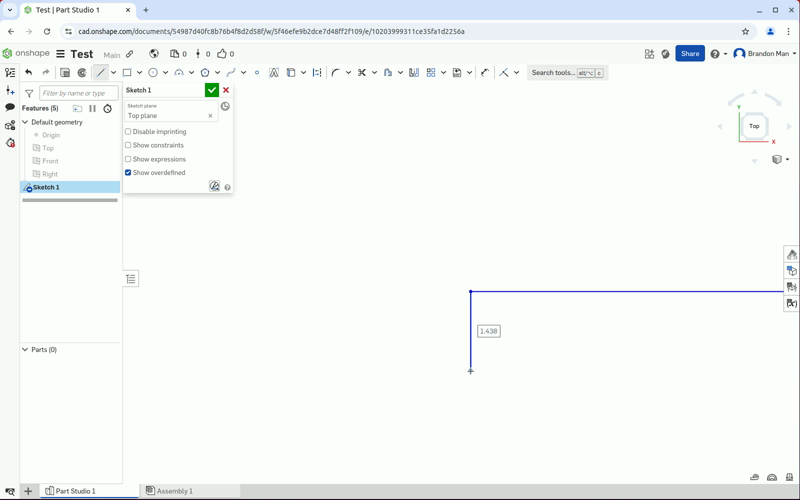
scroll(-6)
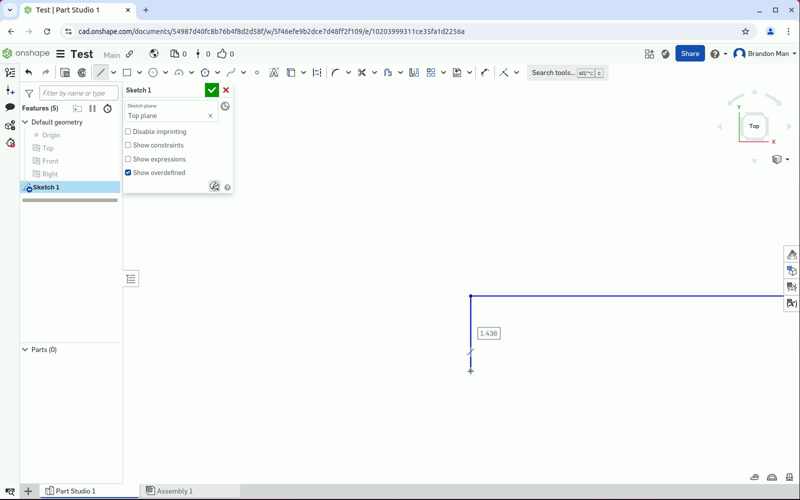
scroll(-6)
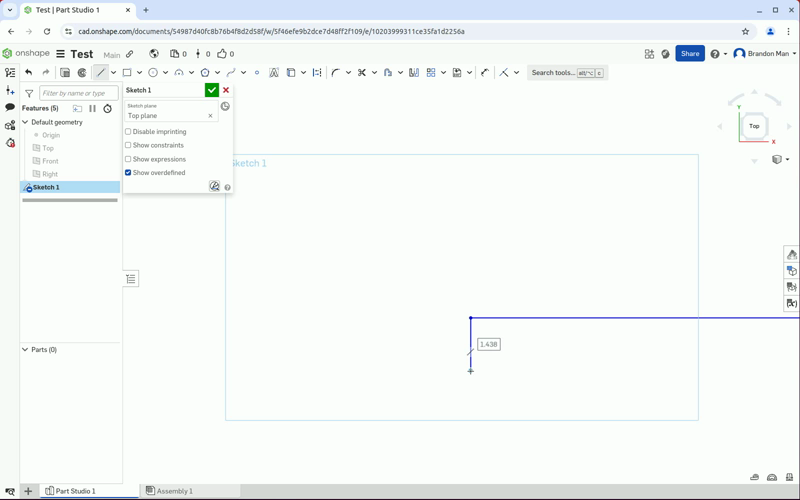
scroll(-6)
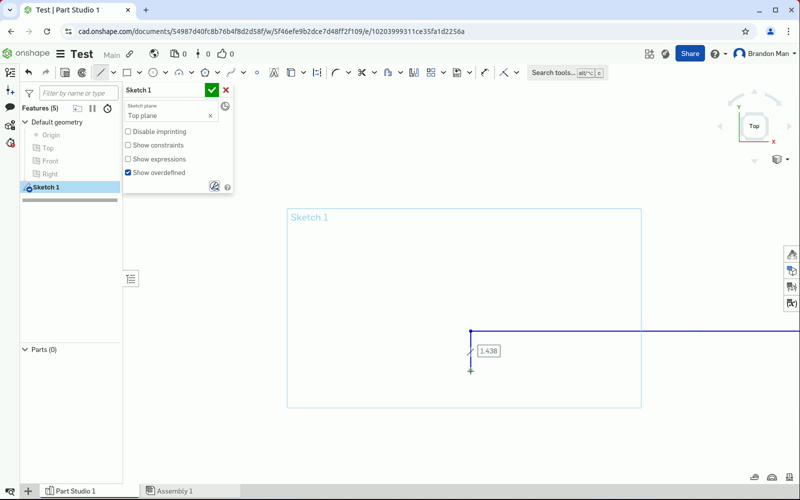
scroll(-6)
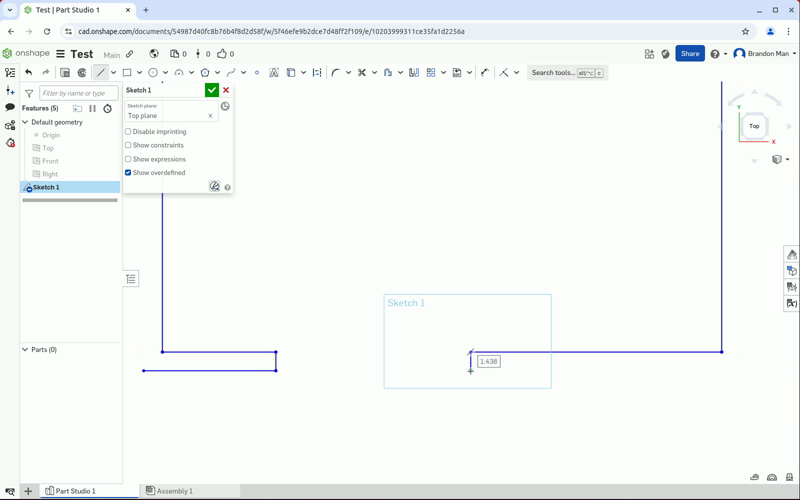
scroll(-6)
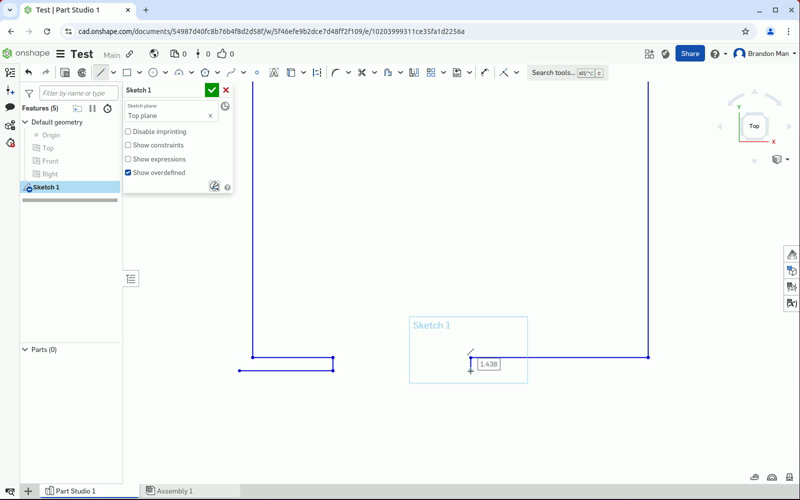
scroll(-6)
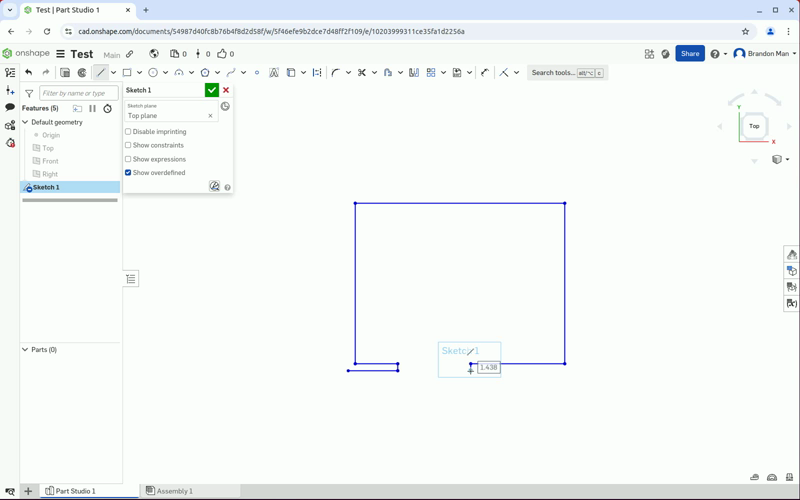
key_up(shift)
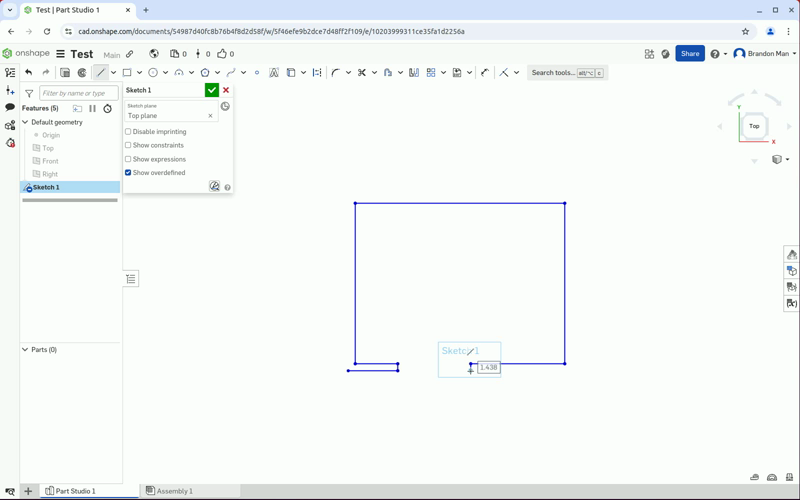
key_down(shift)
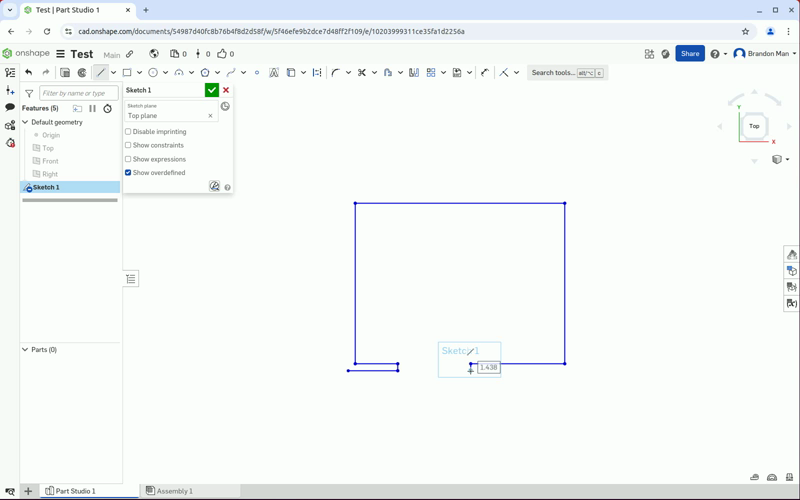
mouse_move(572, 370)
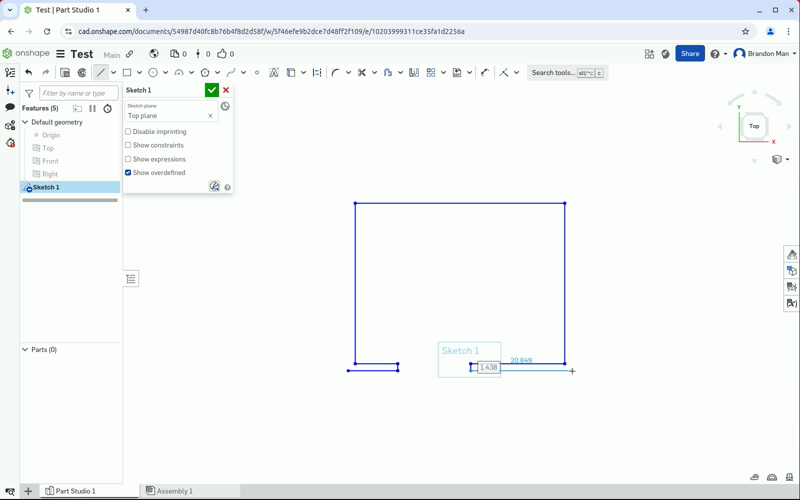
click(572, 370)
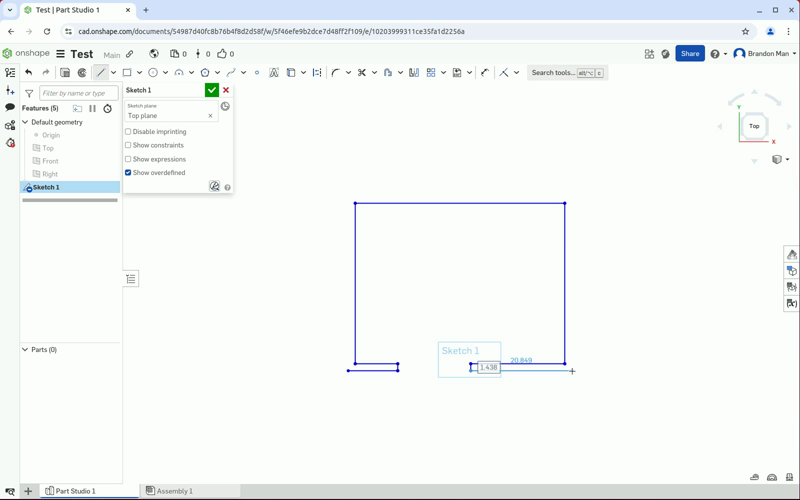
key_up(shift)
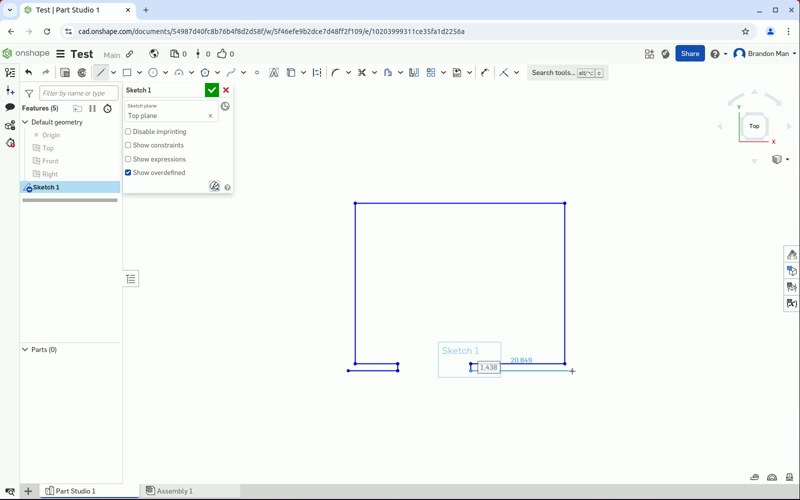
key_down(shift)
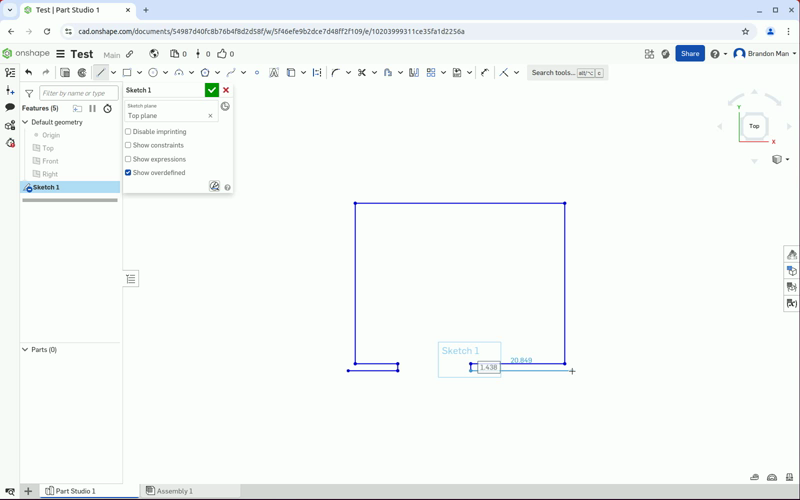
mouse_move(572, 196)
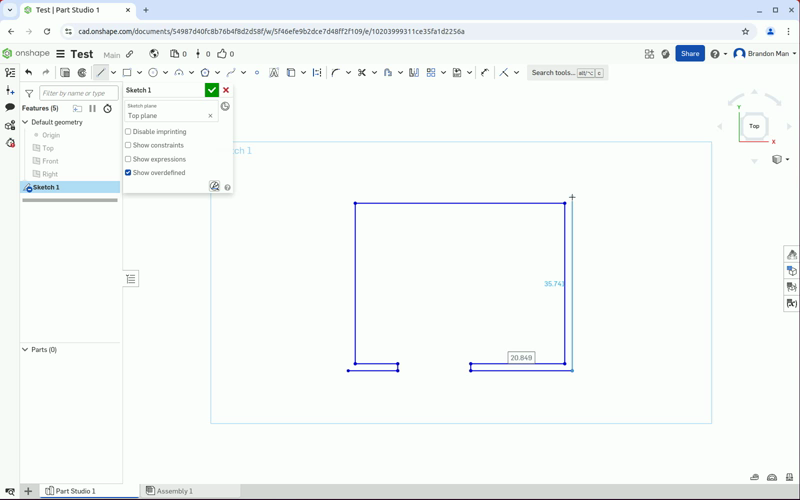
click(572, 196)
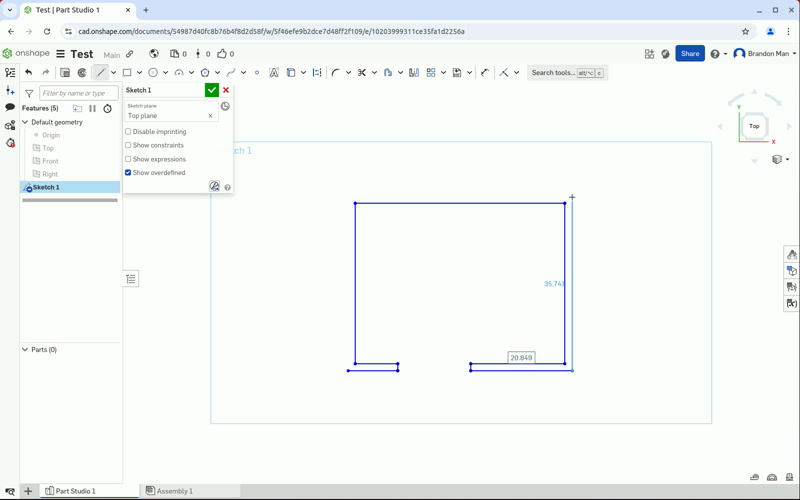
key_up(shift)
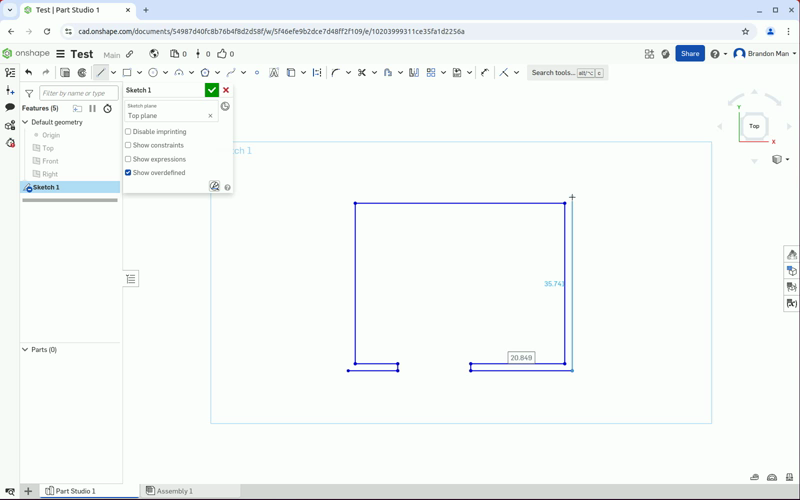
key_down(shift)
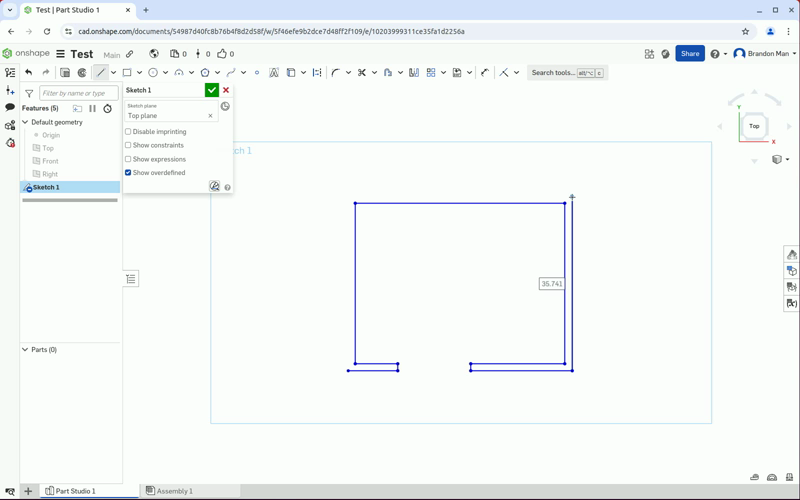
mouse_move(348, 196)
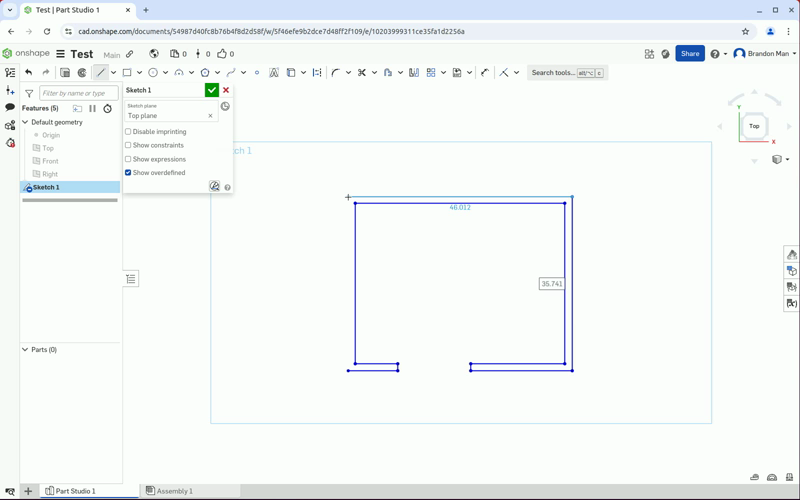
click(348, 196)
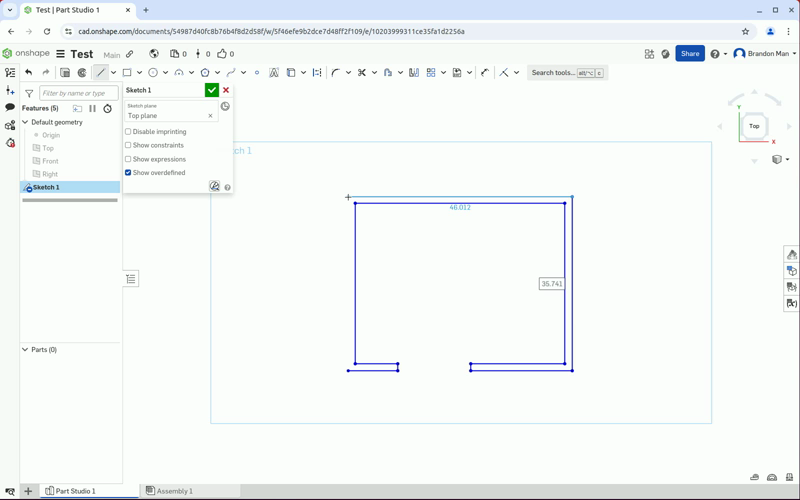
key_up(shift)
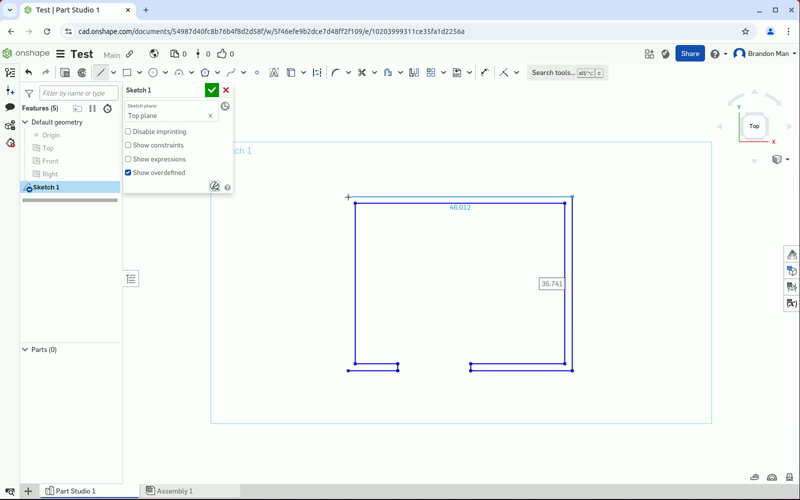
key_down(shift)
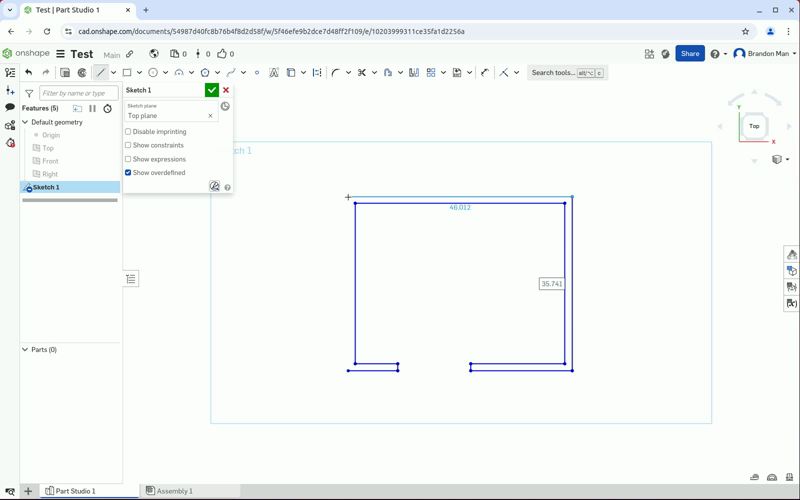
mouse_move(348, 370)
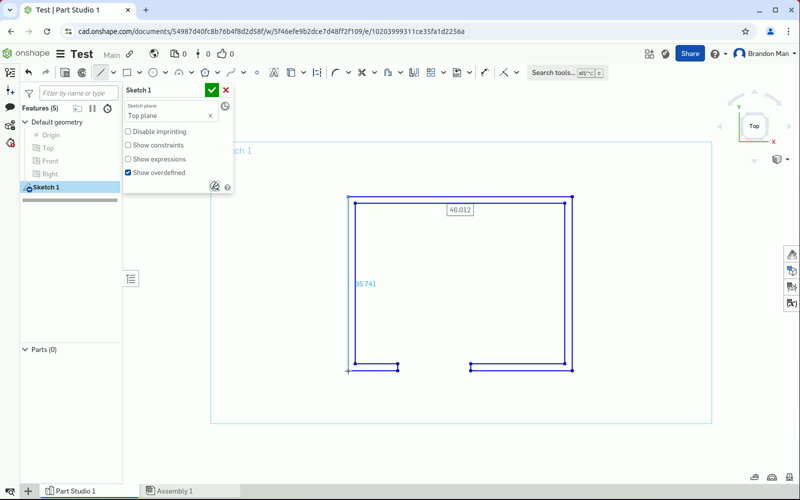
key_up(shift)
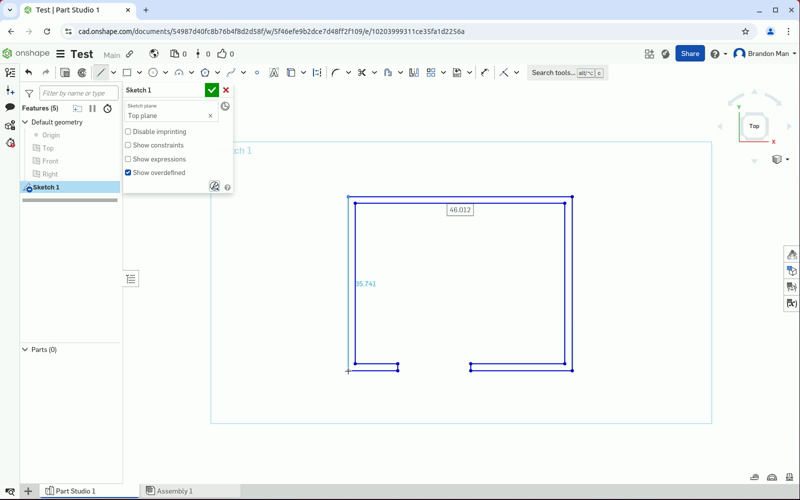
click(348, 370)
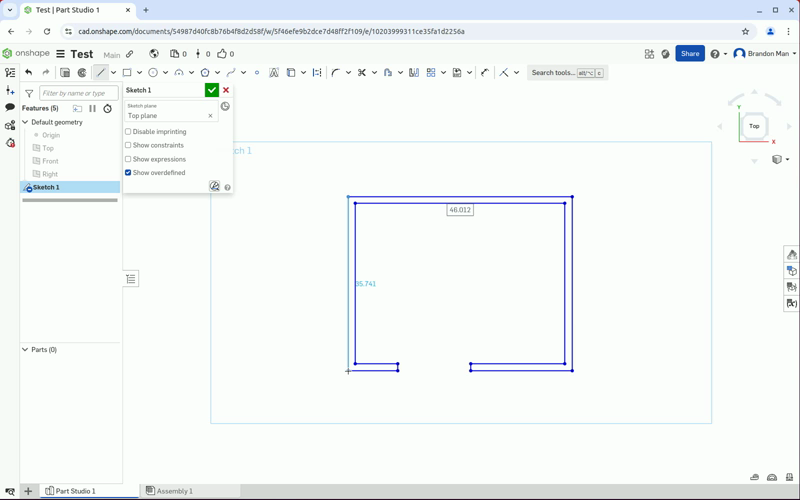
key(esc)
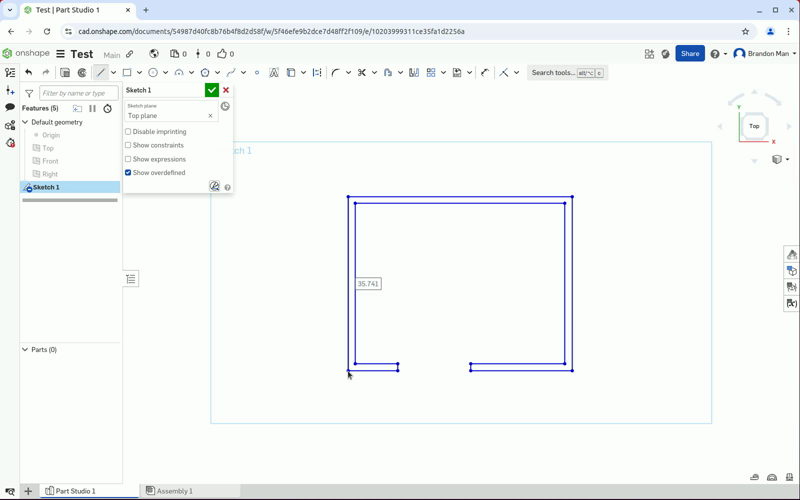
mouse_move(352, 246)
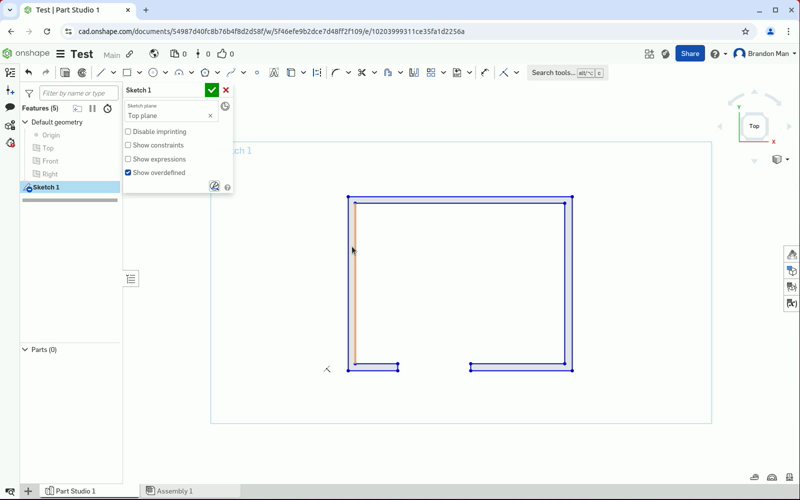
click(352, 246)
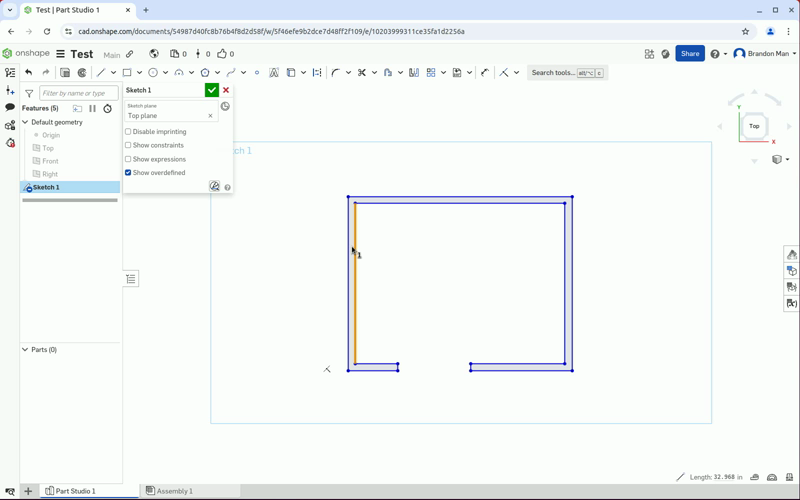
mouse_move(73, 352)
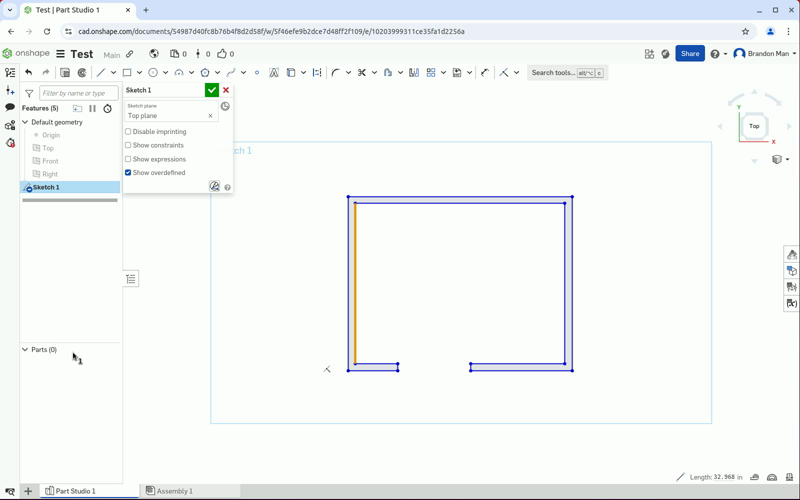
key(shift+y)
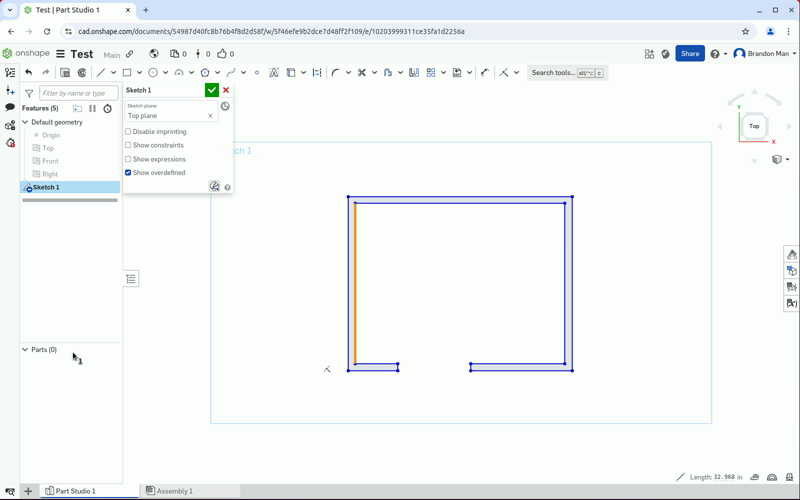
key(shift+e)
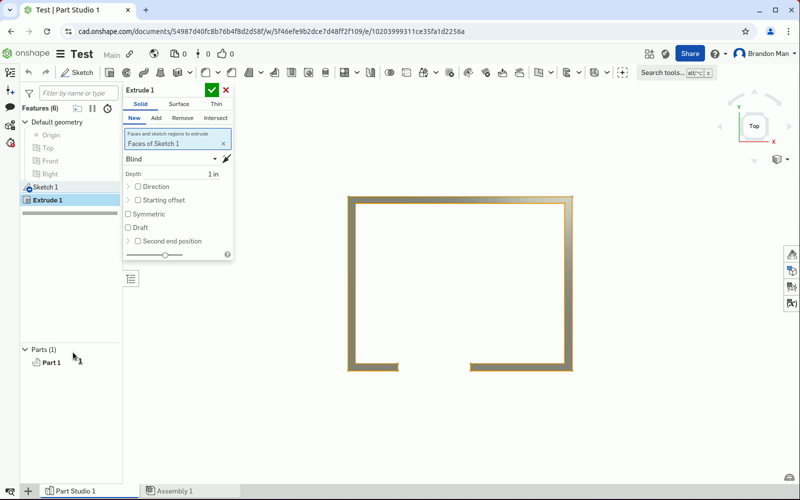
mouse_move(143, 106)
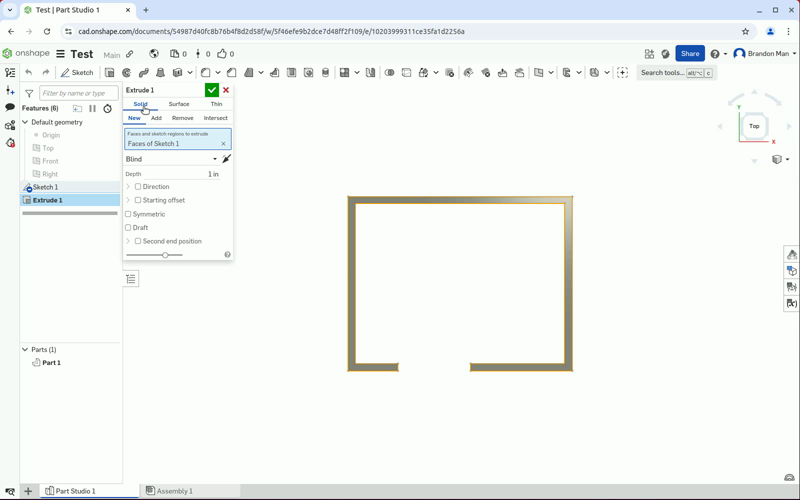
click(143, 106)
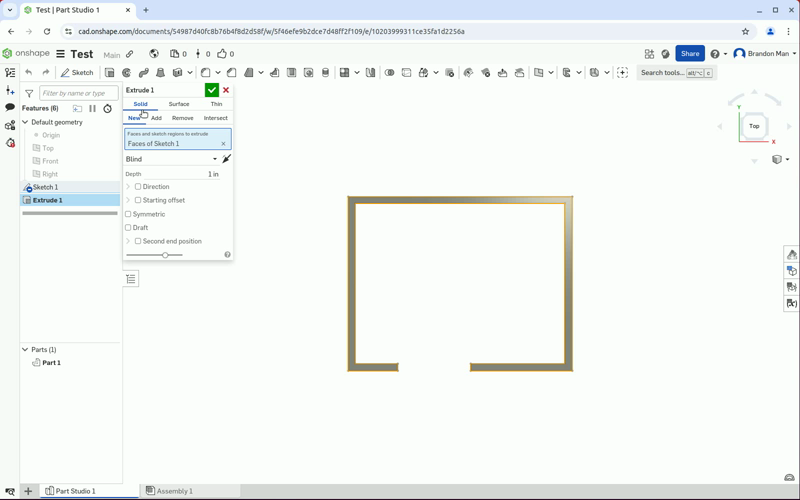
mouse_move(137, 120)
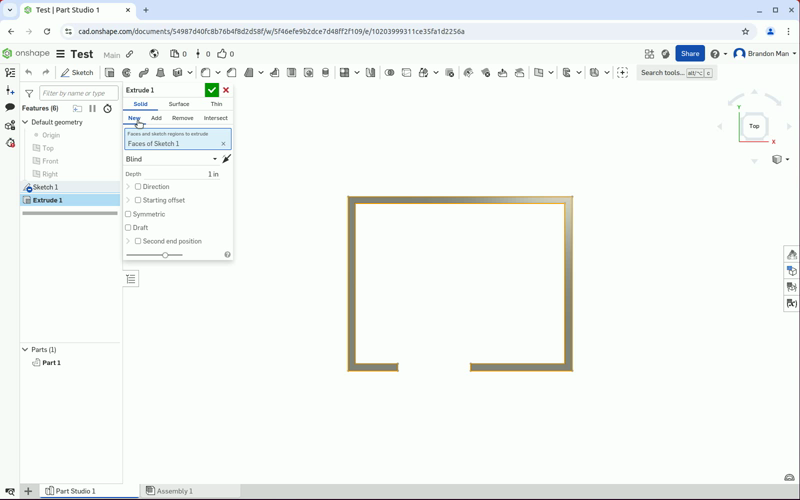
click(137, 120)
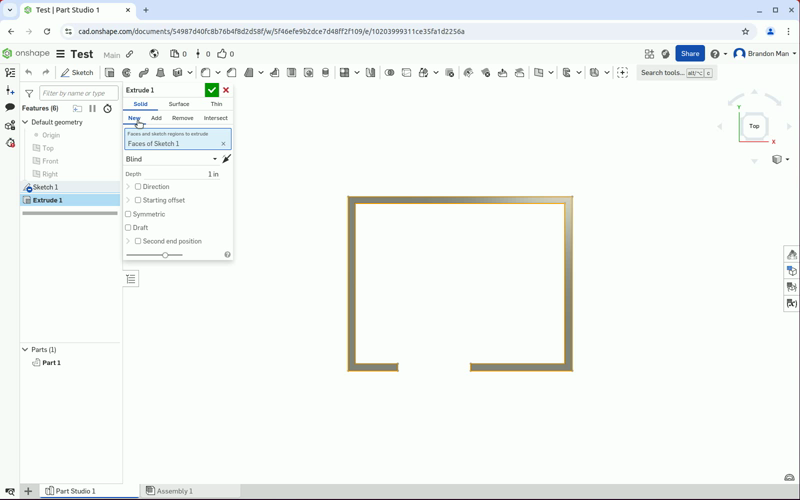
key(tab, 4)
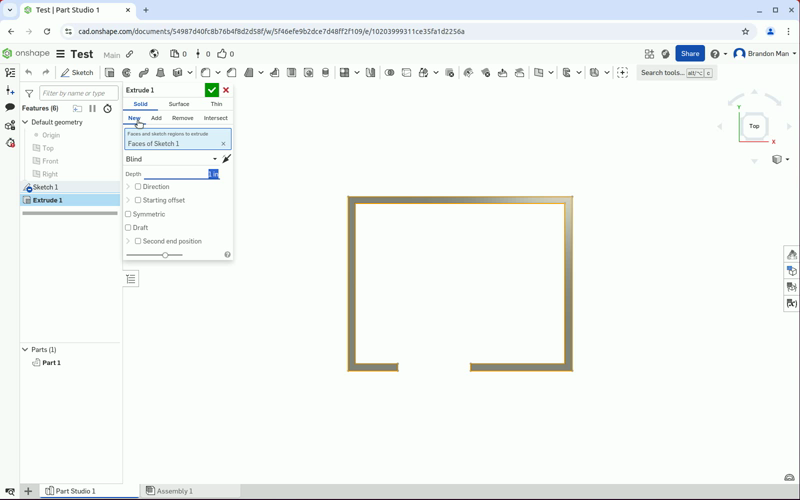
text(7.462)
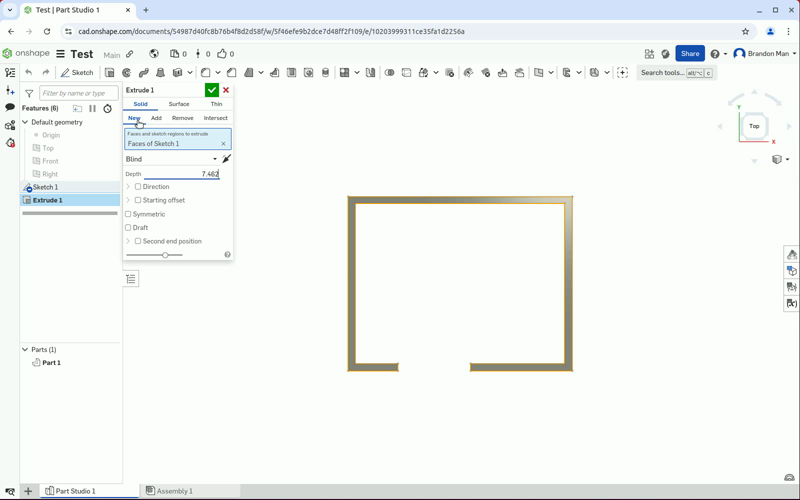
key(enter)
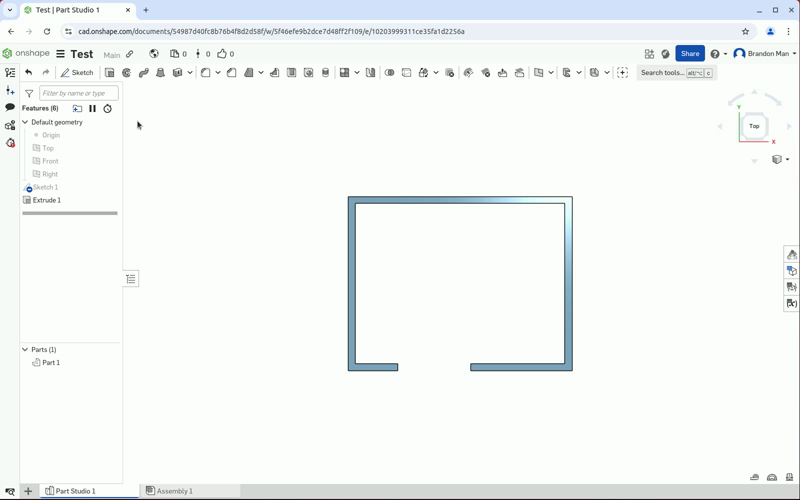
key(shift+h)
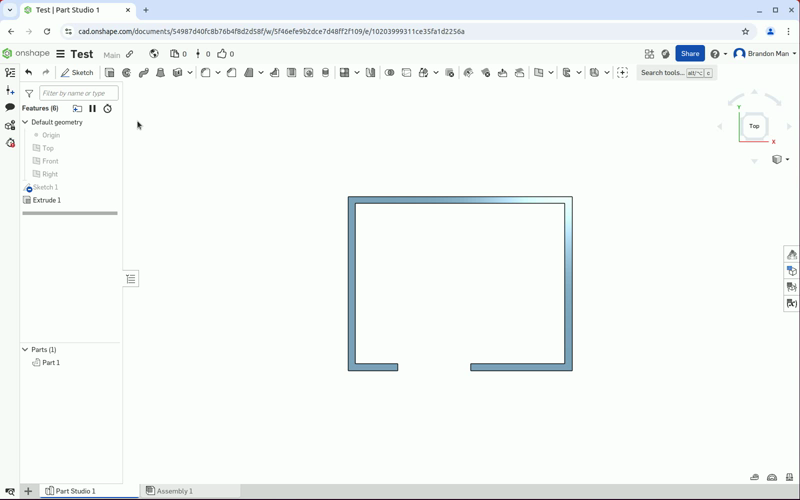
key(shift+h)
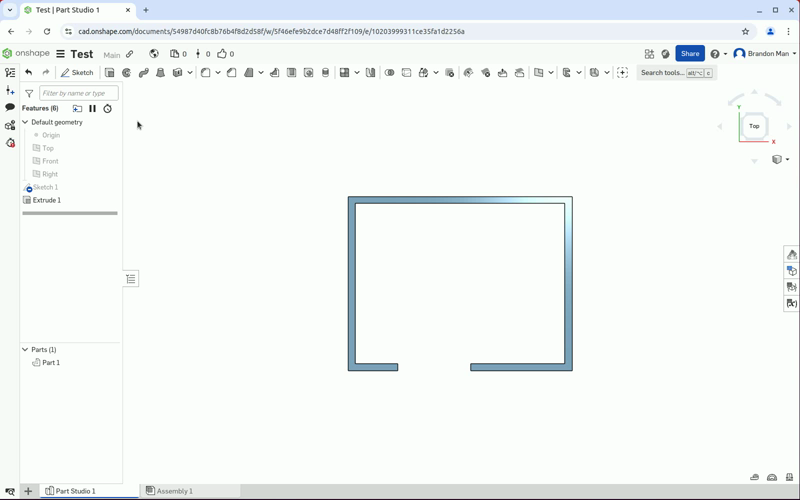
mouse_move(73, 189)
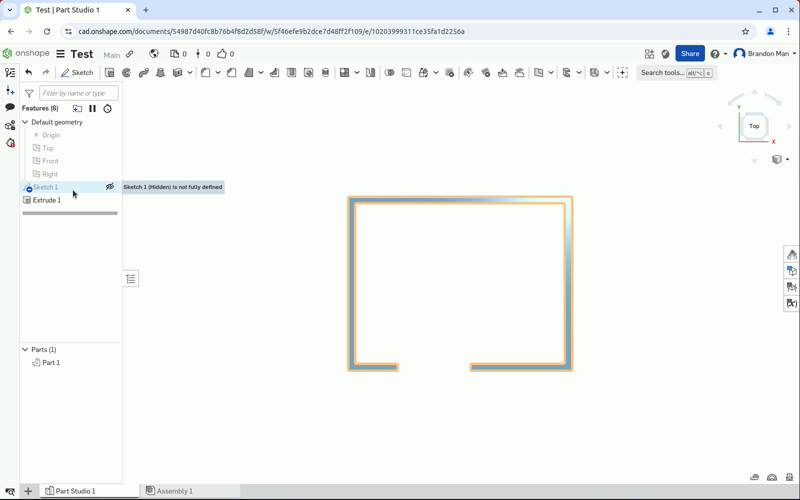
click(73, 189)
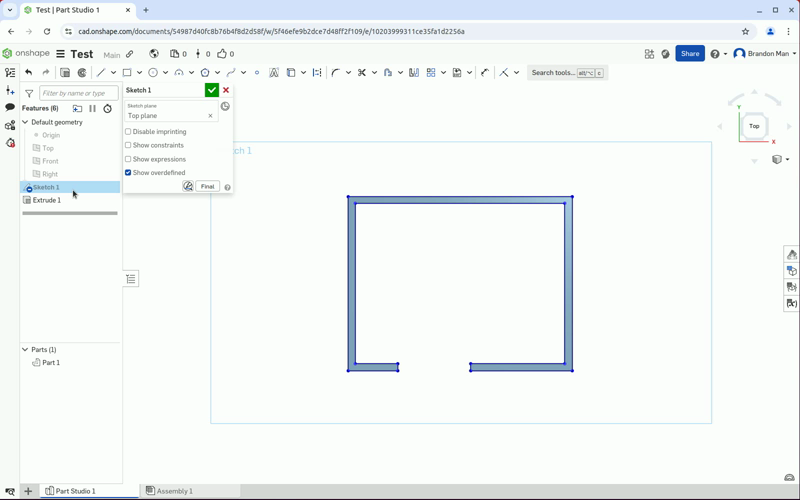
mouse_move(229, 92)
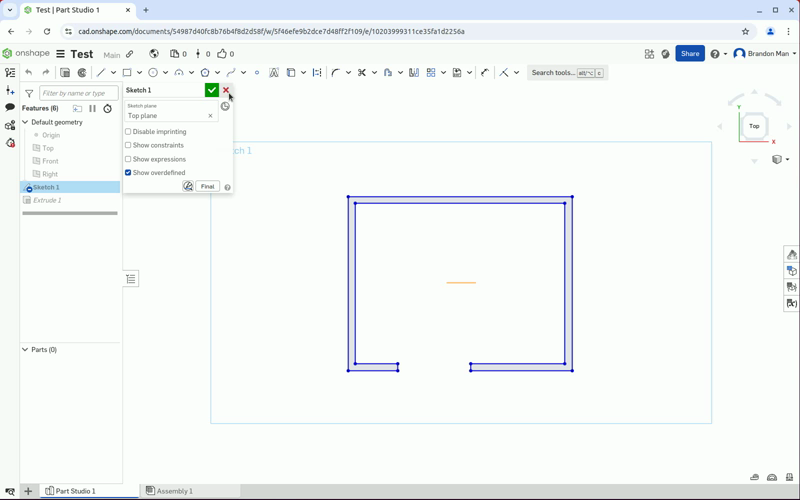
click(229, 92)
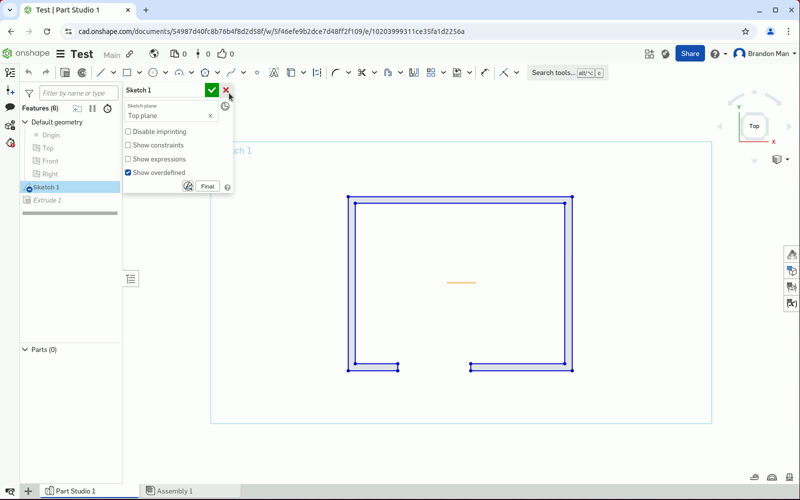
key(shift+s)
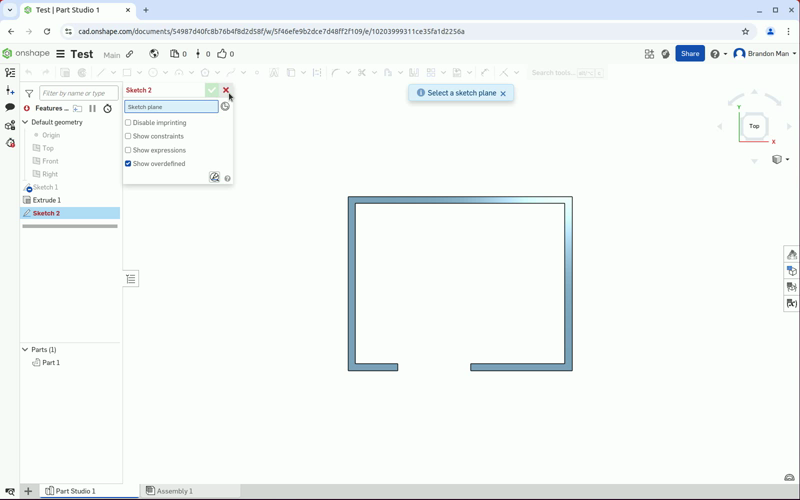
mouse_move(73, 150)
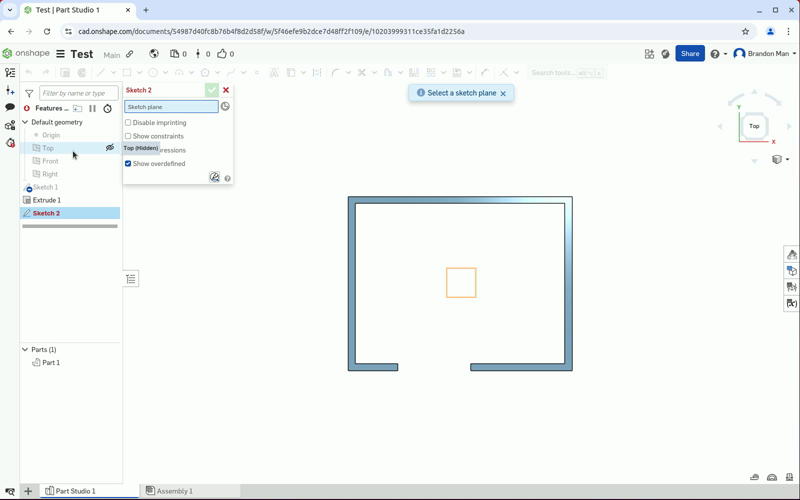
click(73, 150)
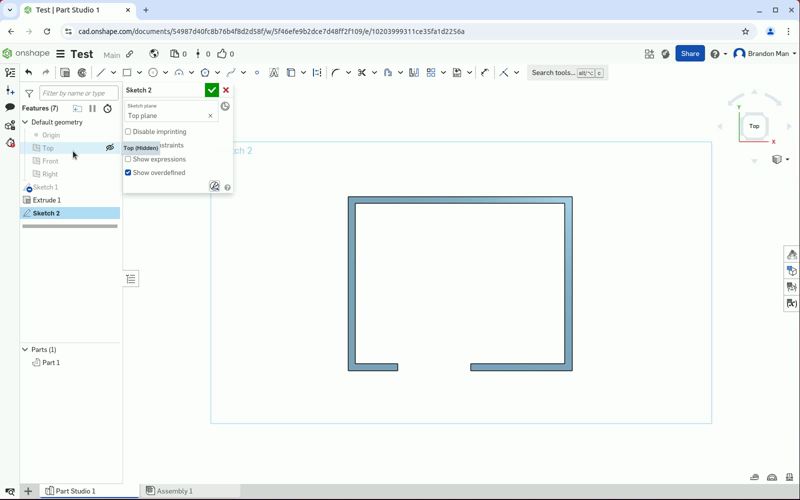
mouse_move(73, 352)
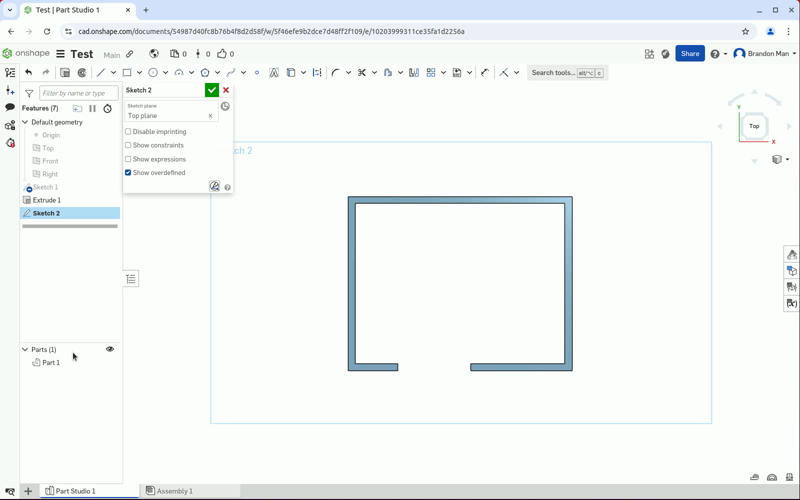
key(y)
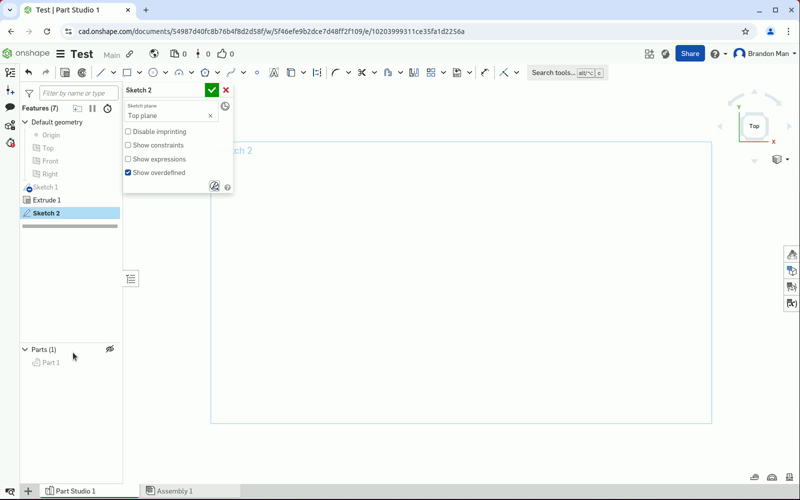
key(l)
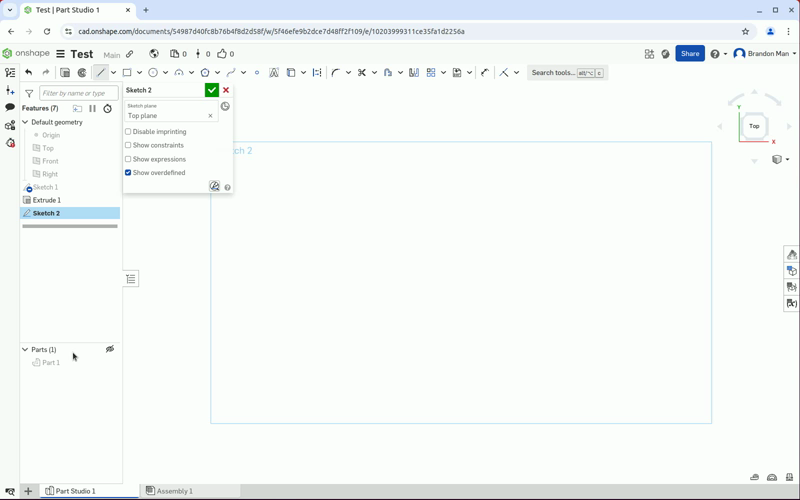
key_down(shift)
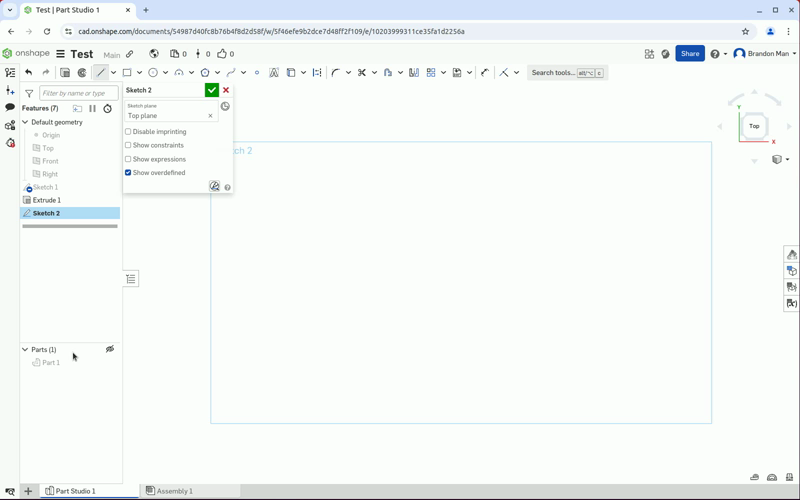
mouse_move(348, 370)
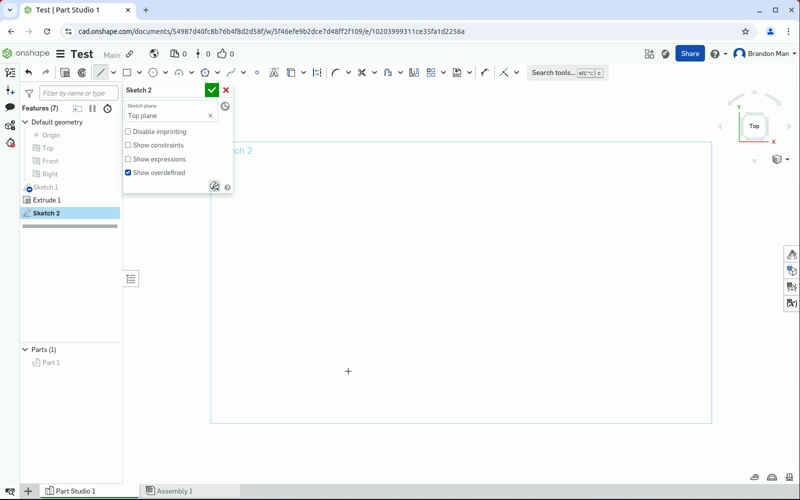
click(348, 370)
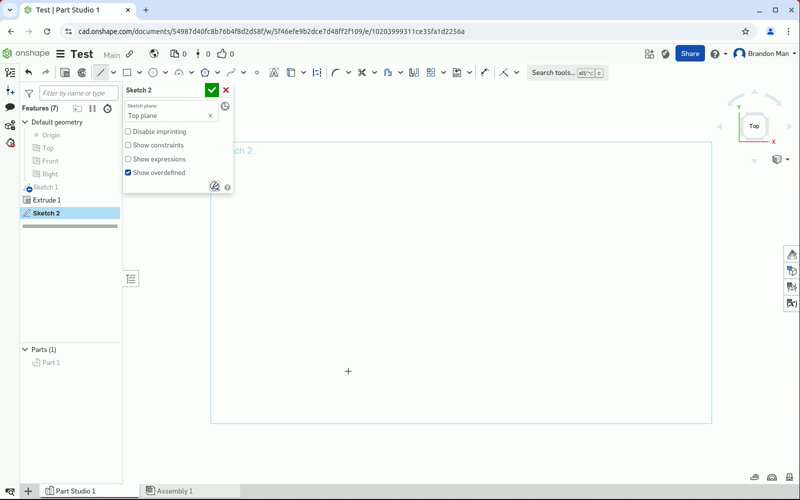
key_up(shift)
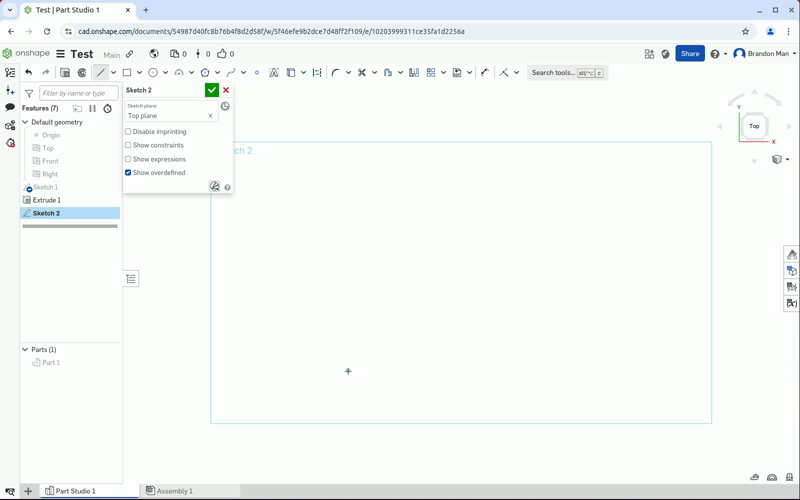
key_down(shift)
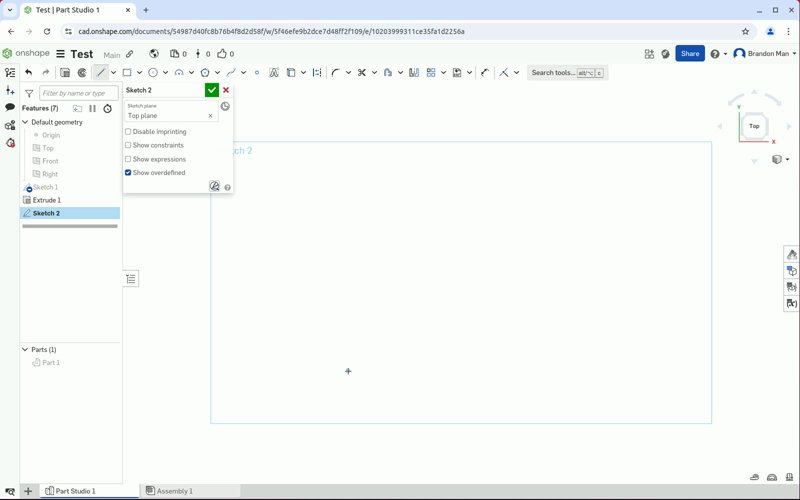
mouse_move(378, 370)
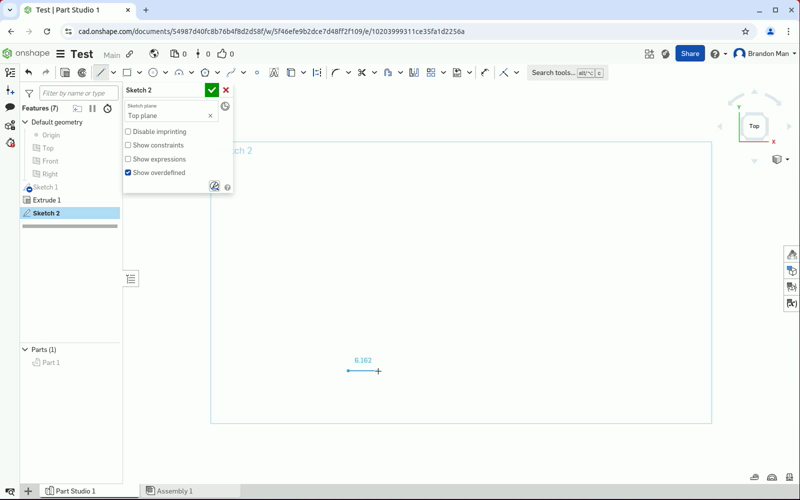
mouse_move(397, 370)
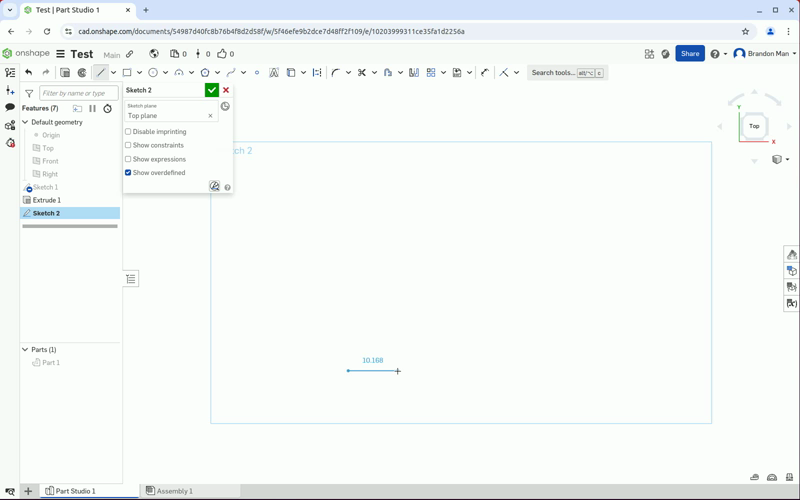
click(397, 370)
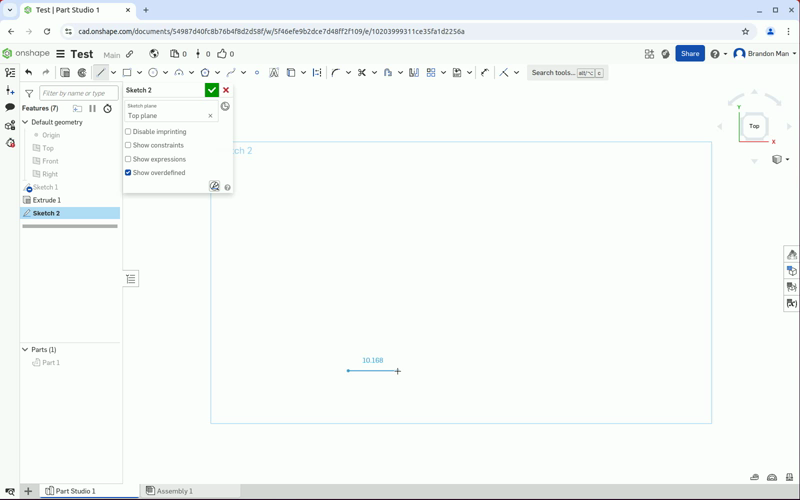
key_up(shift)
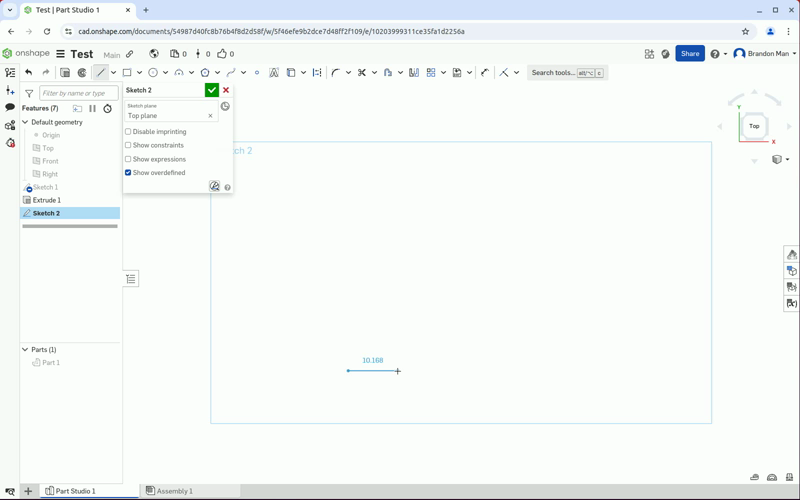
key_down(shift)
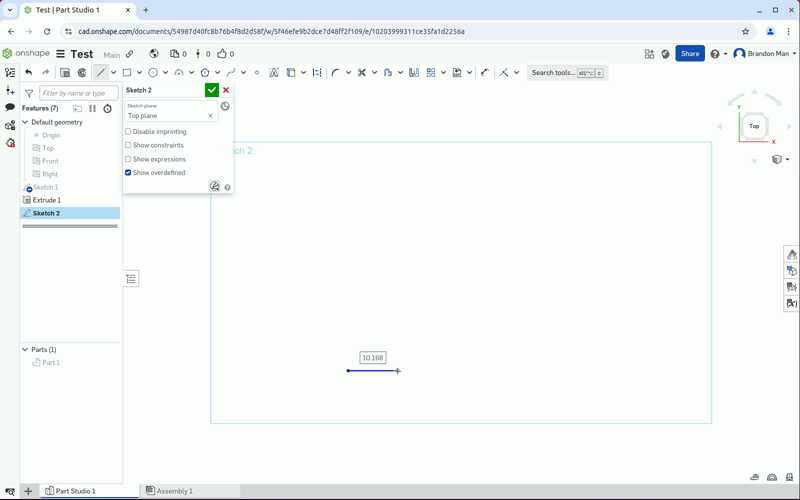
mouse_move(427, 370)
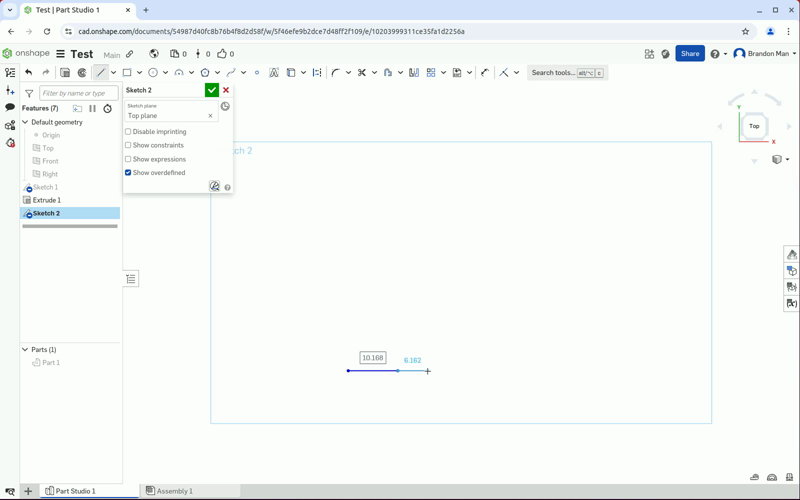
mouse_move(397, 363)
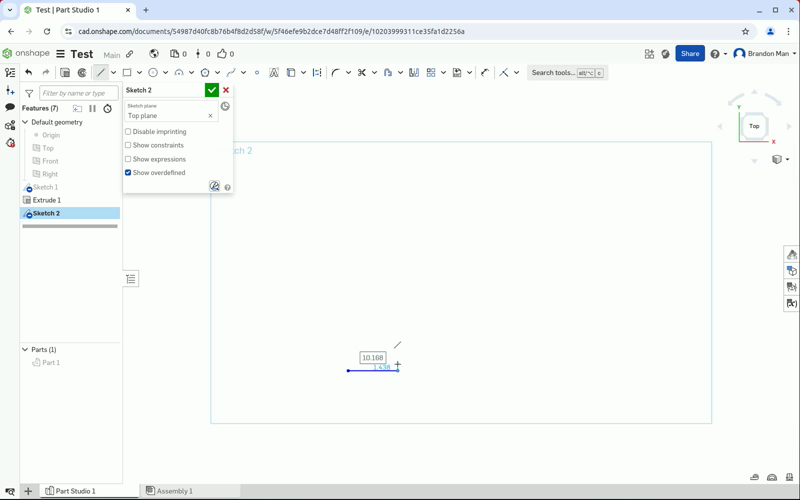
scroll(6)
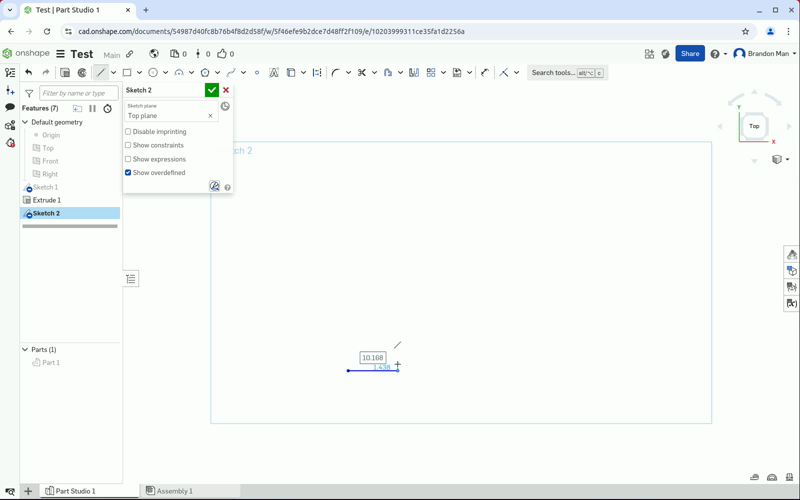
scroll(6)
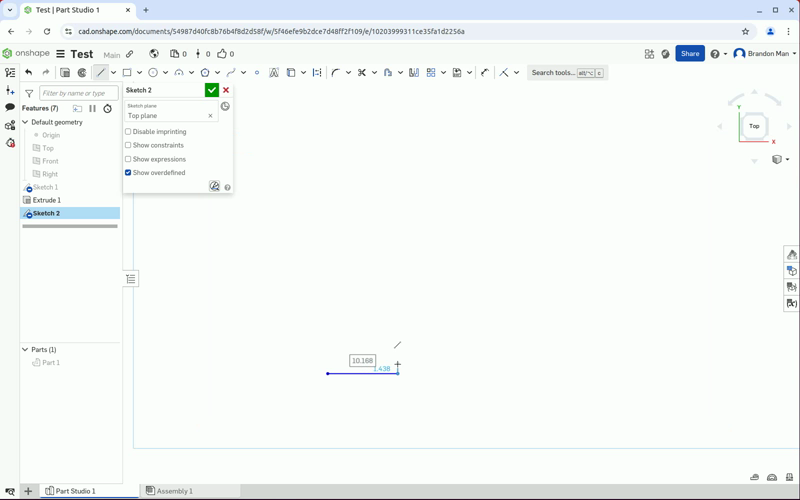
scroll(6)
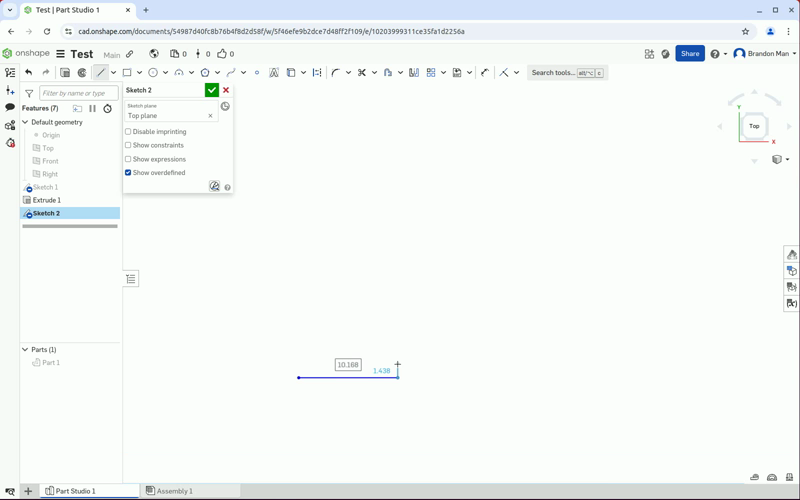
scroll(6)
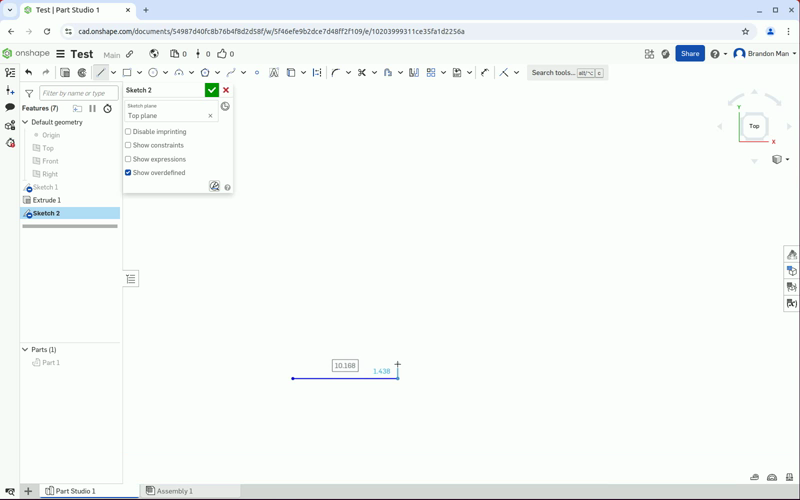
scroll(6)
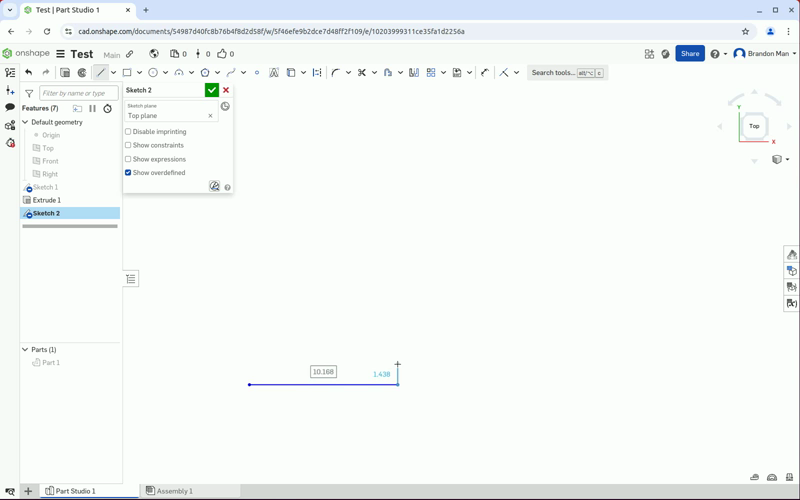
scroll(6)
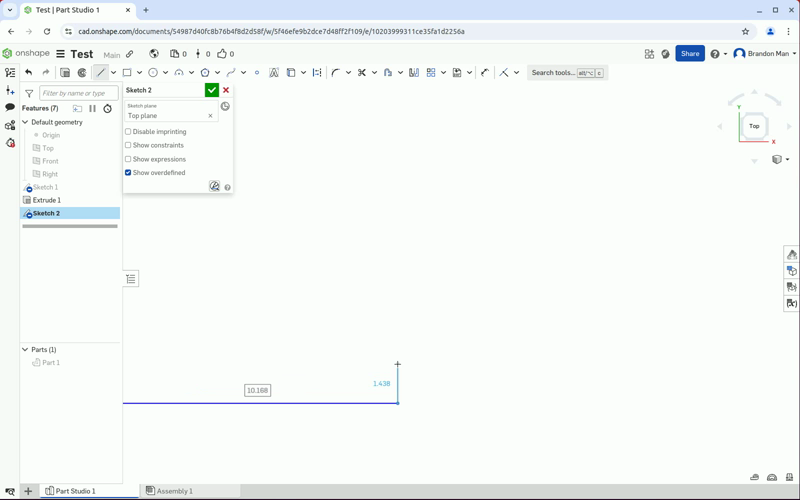
scroll(6)
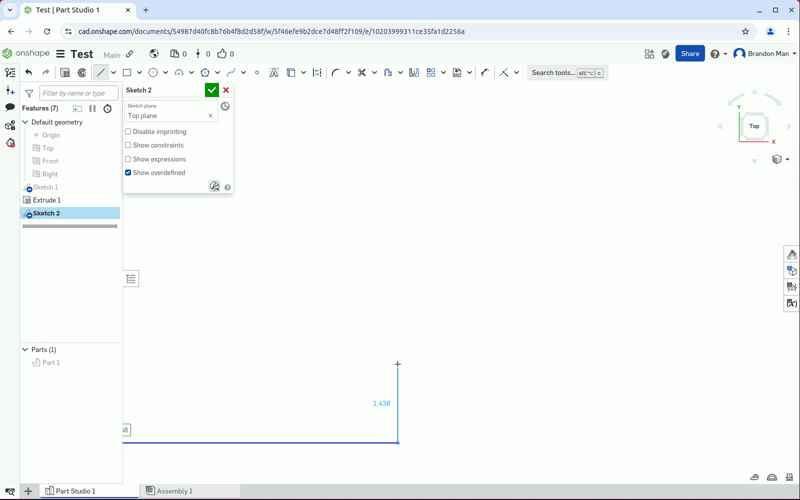
click(397, 363)
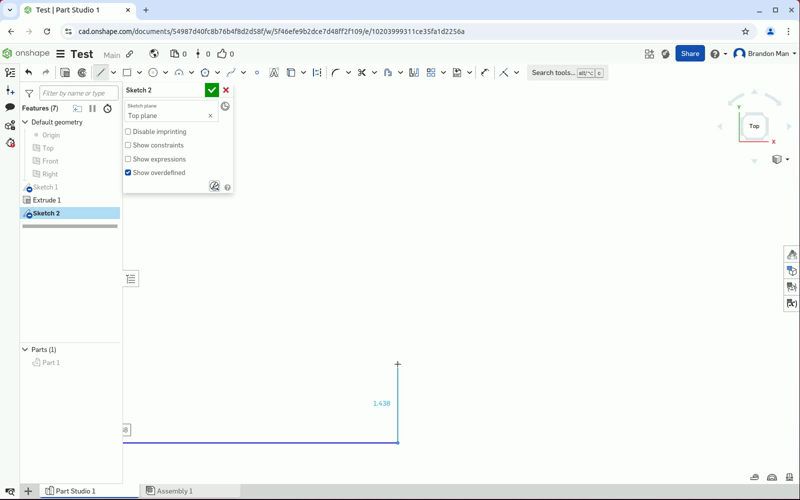
scroll(-6)
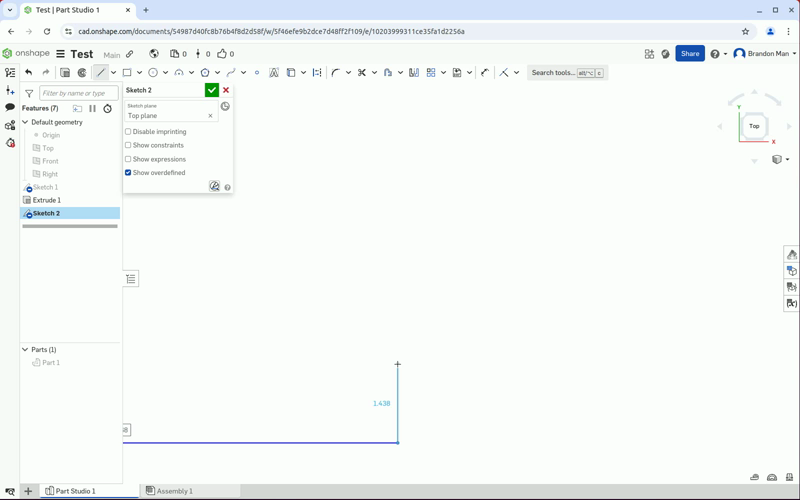
scroll(-6)
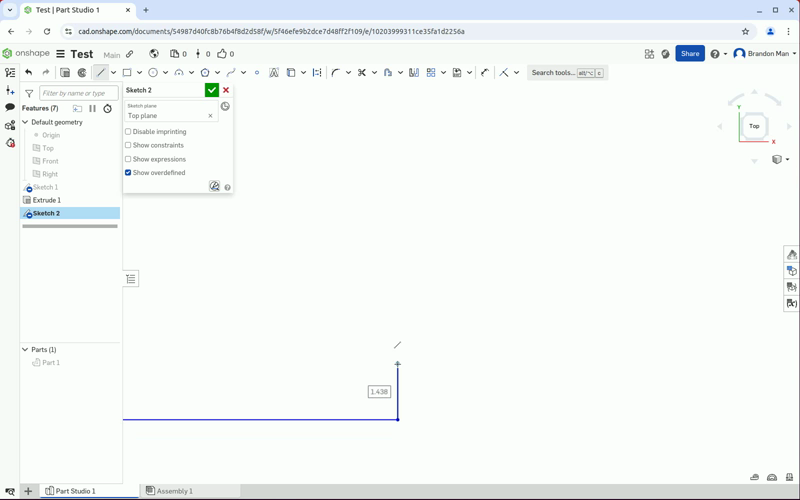
scroll(-6)
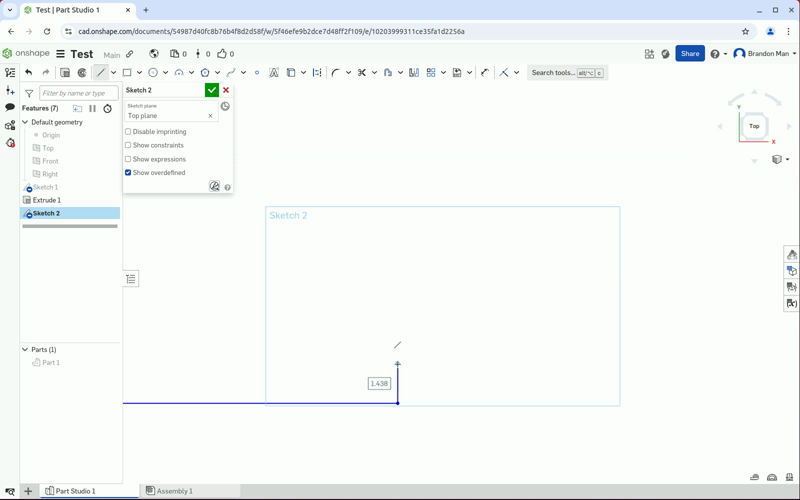
scroll(-6)
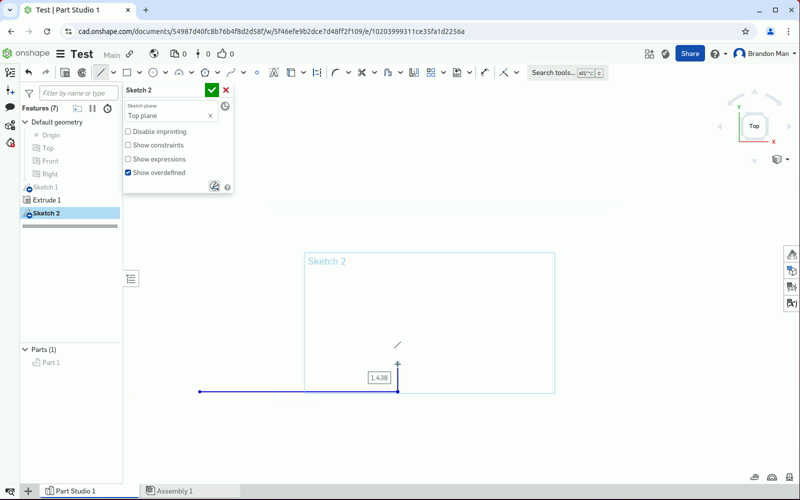
scroll(-6)
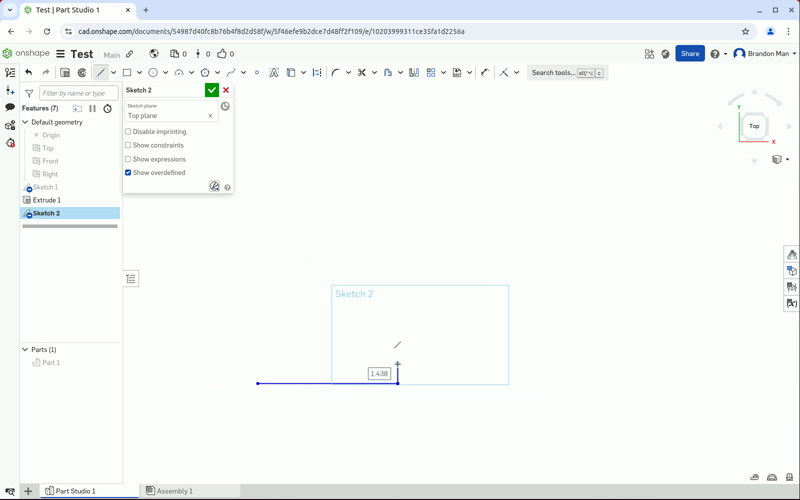
scroll(-6)
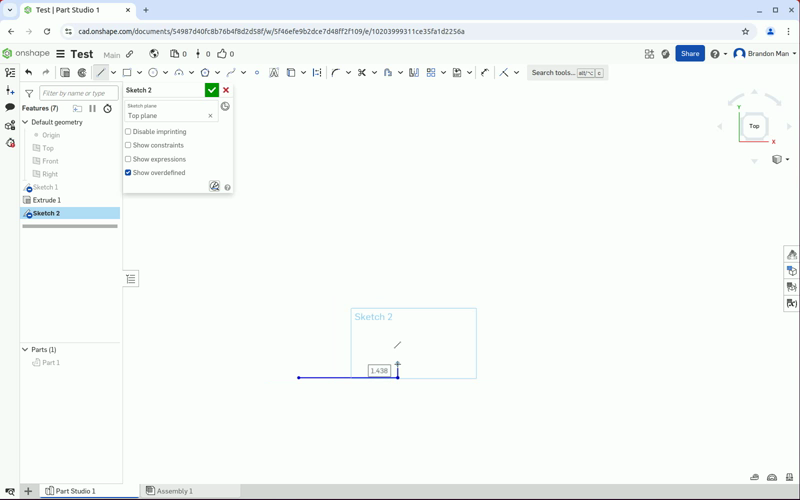
scroll(-6)
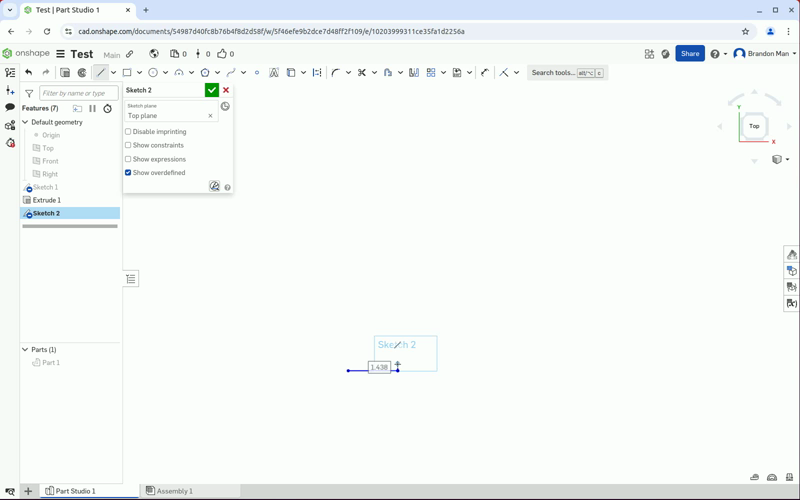
key_up(shift)
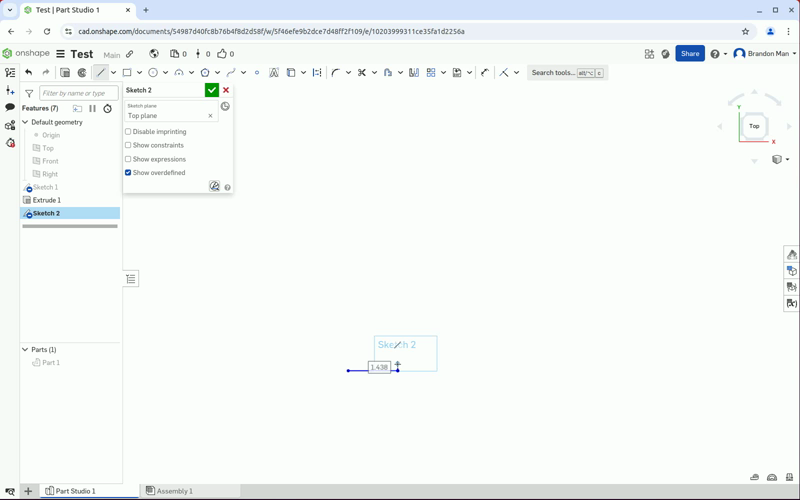
key_down(shift)
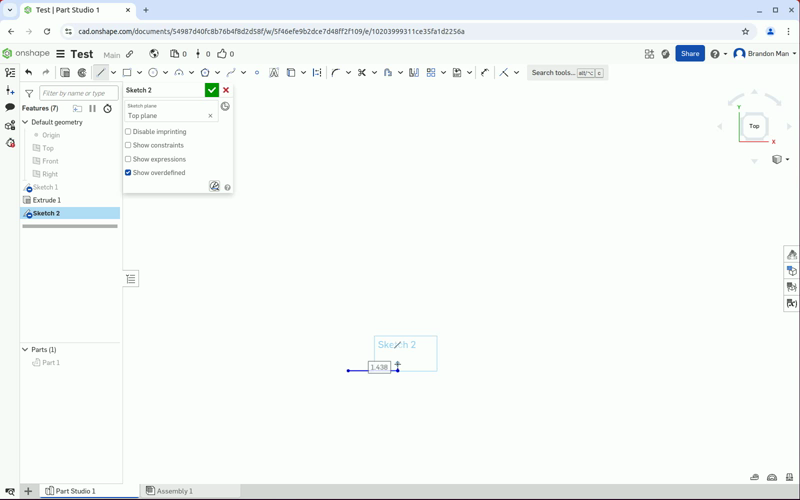
mouse_move(427, 363)
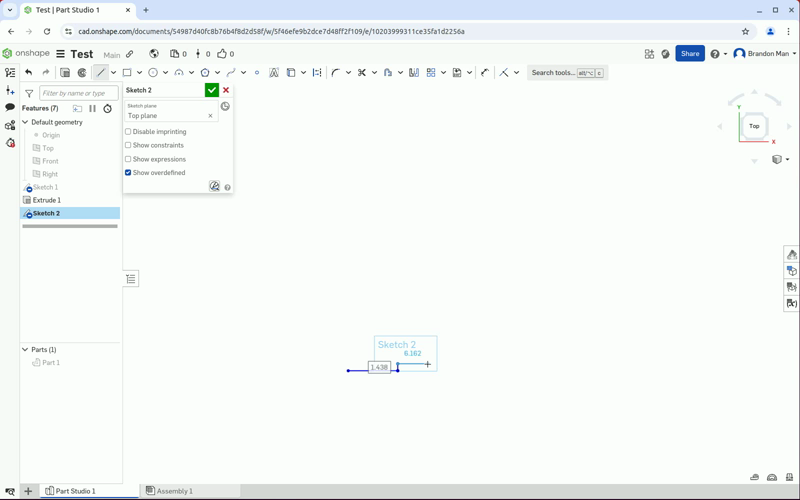
mouse_move(355, 363)
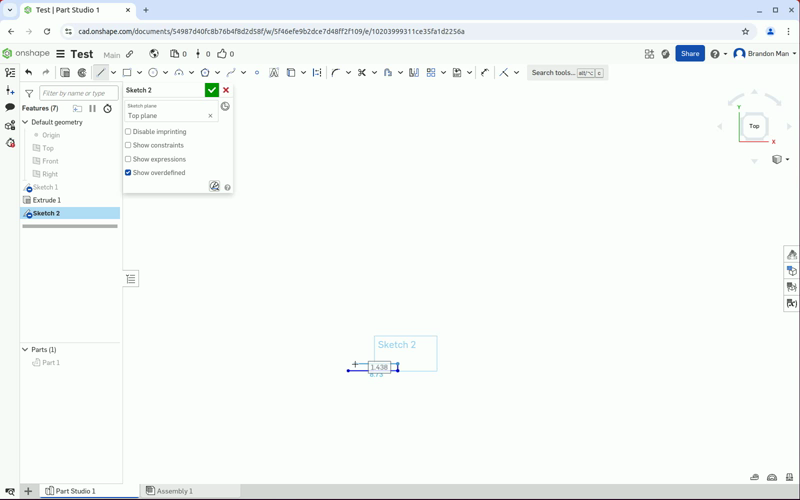
click(355, 363)
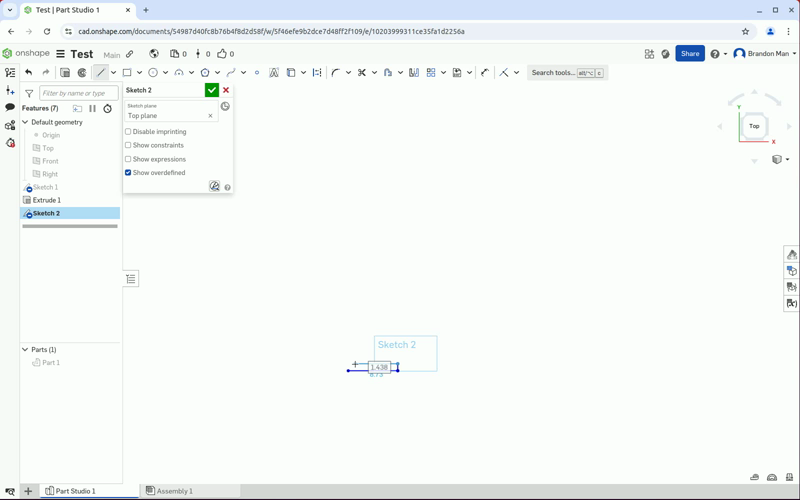
key_up(shift)
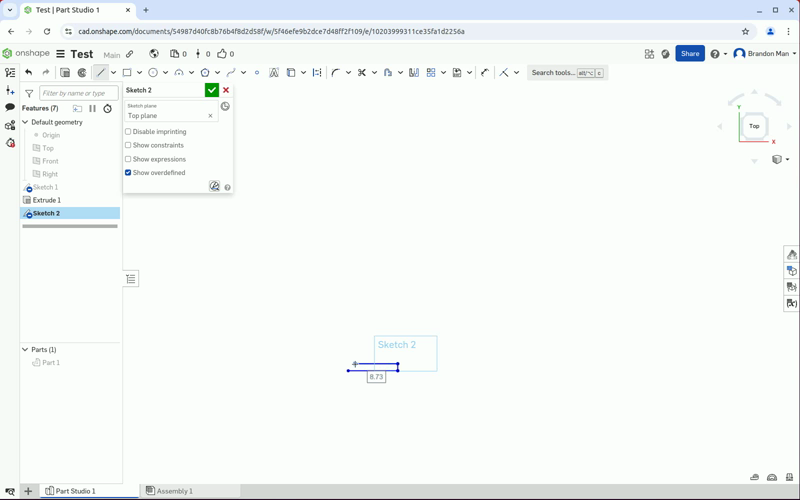
key_down(shift)
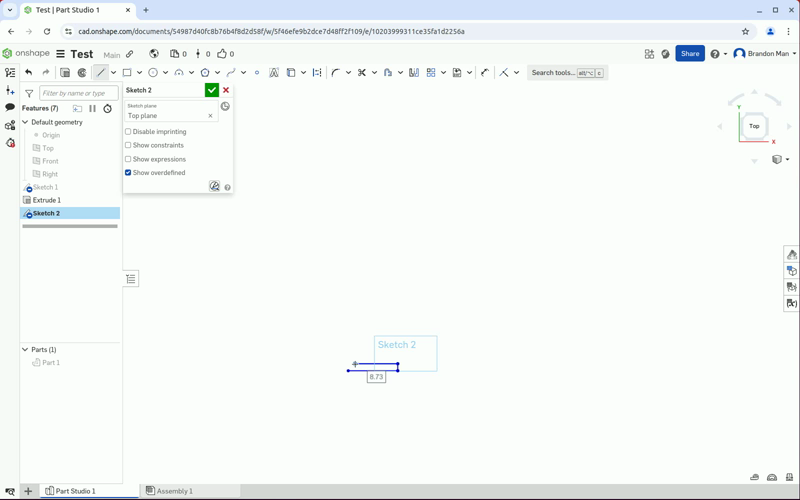
mouse_move(355, 203)
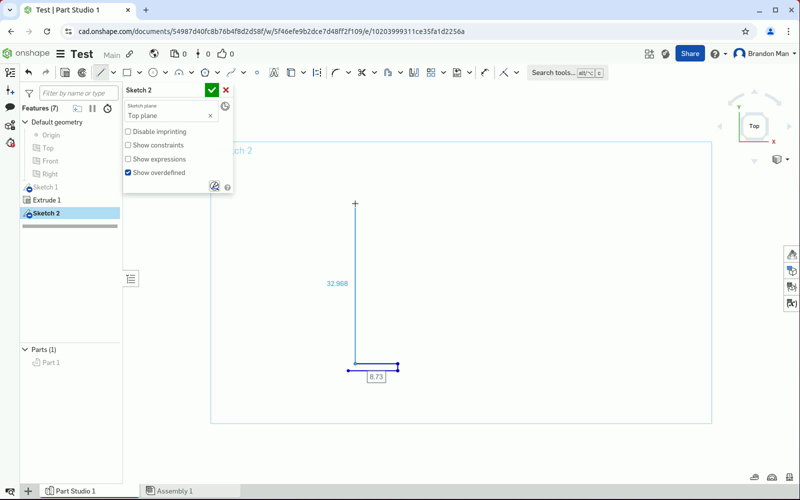
click(355, 203)
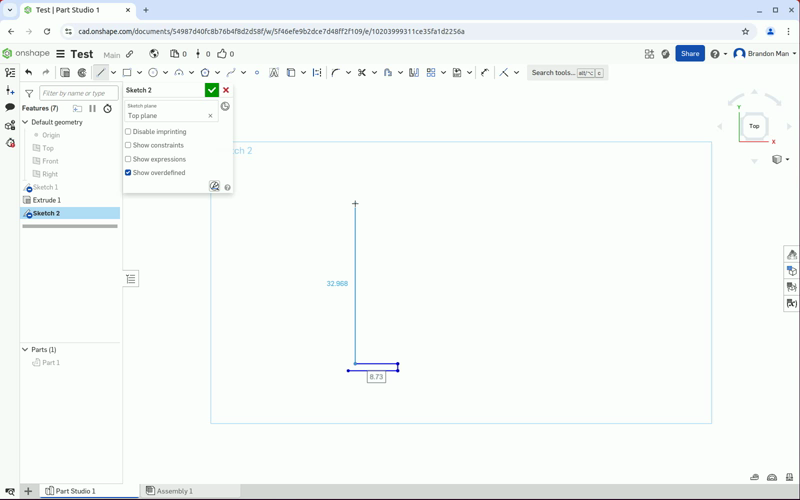
key_up(shift)
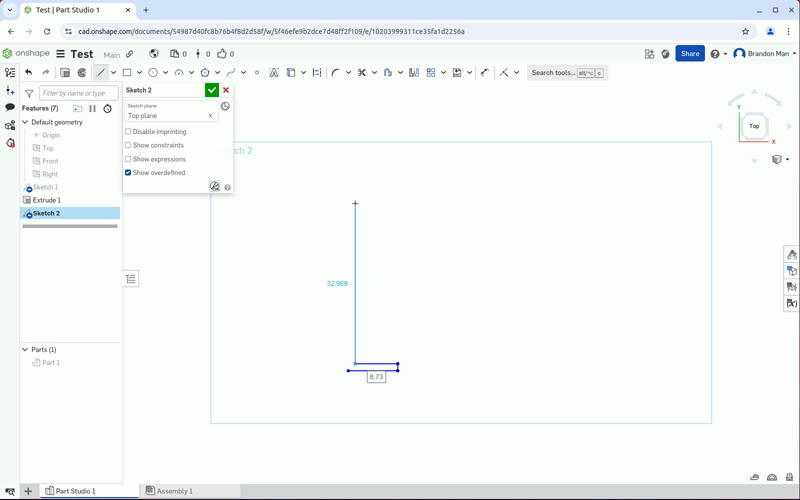
key_down(shift)
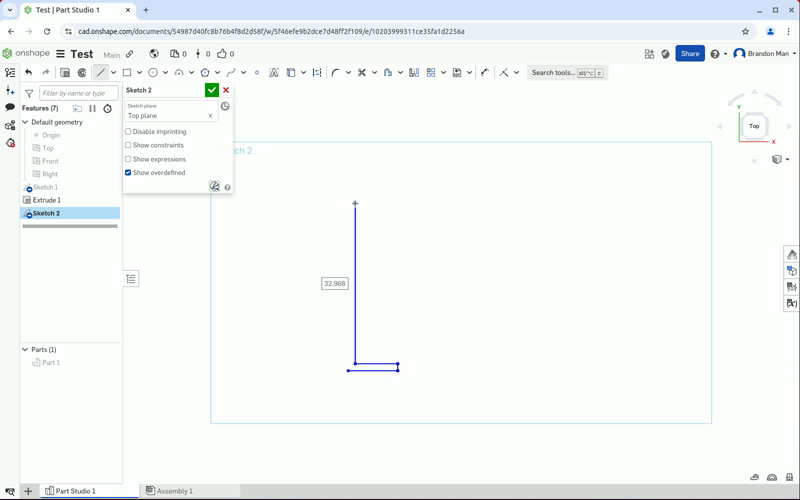
mouse_move(564, 203)
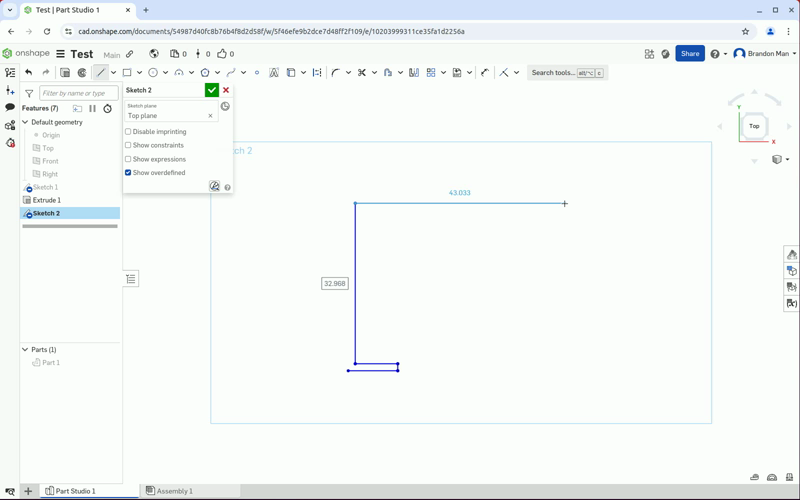
click(564, 203)
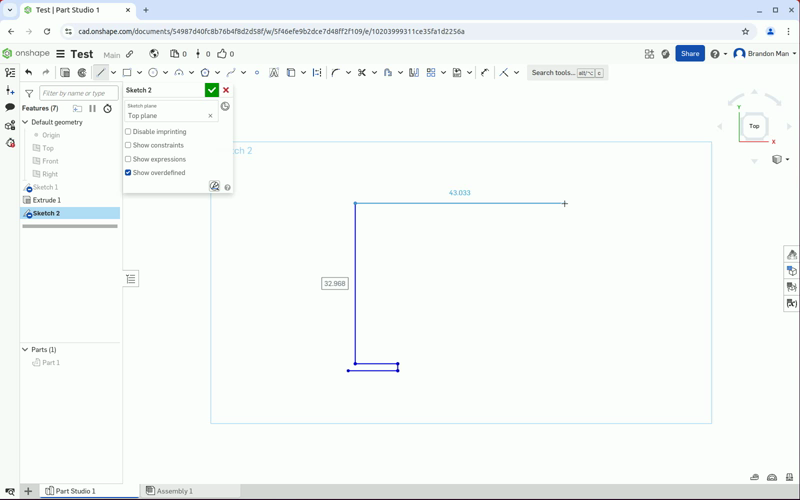
key_up(shift)
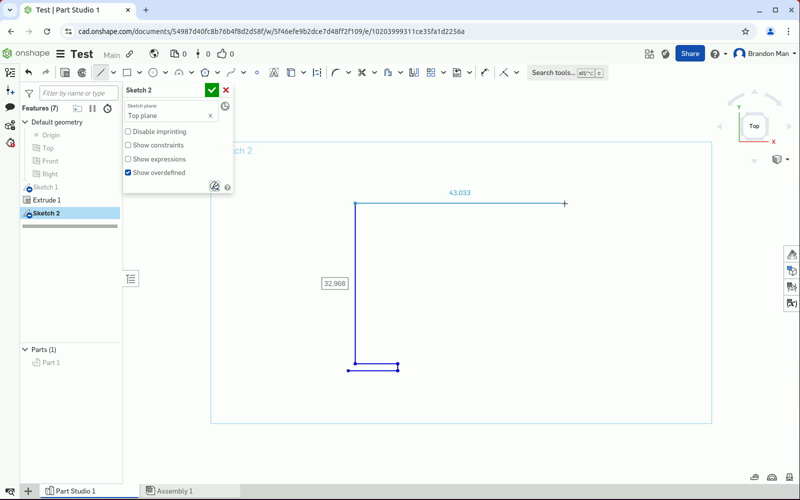
key_down(shift)
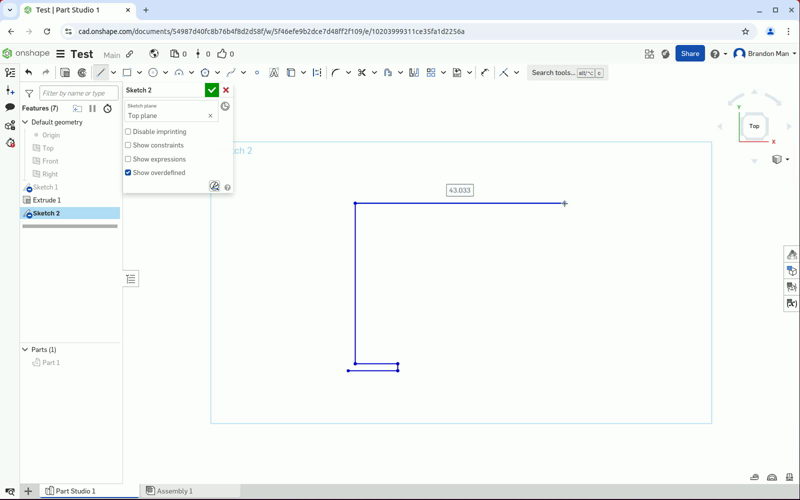
mouse_move(564, 363)
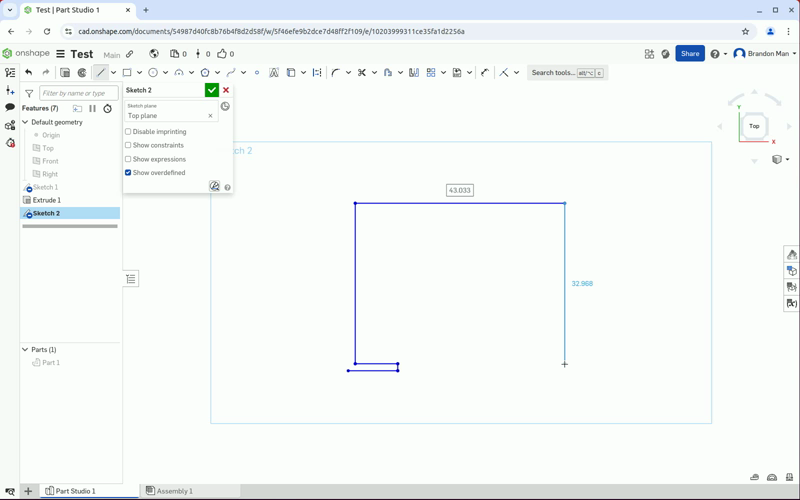
click(564, 363)
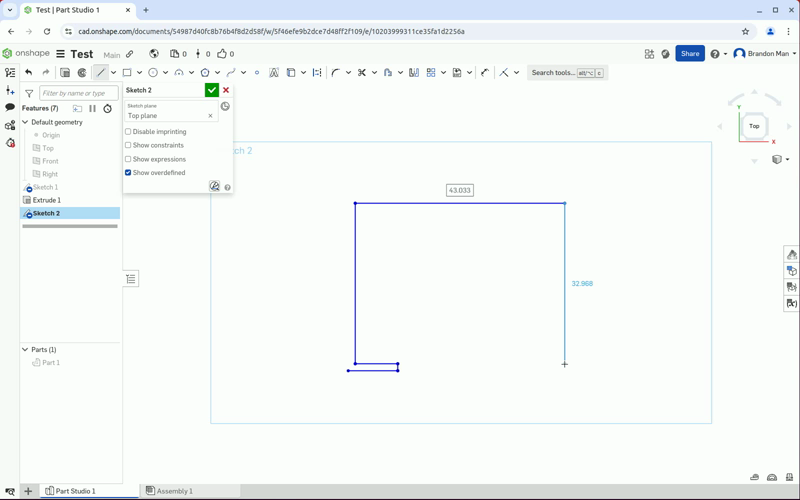
key_up(shift)
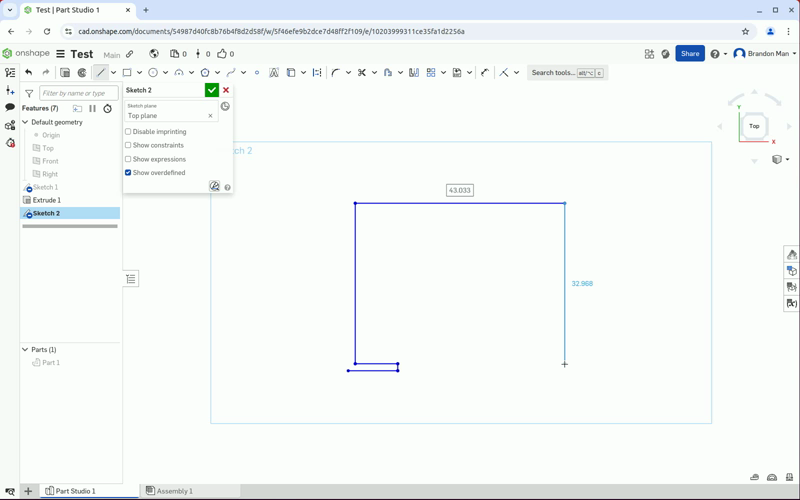
key_down(shift)
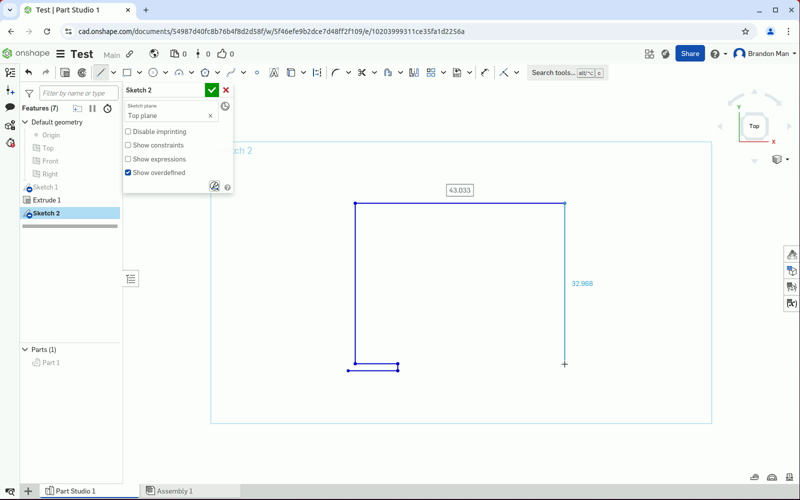
mouse_move(470, 363)
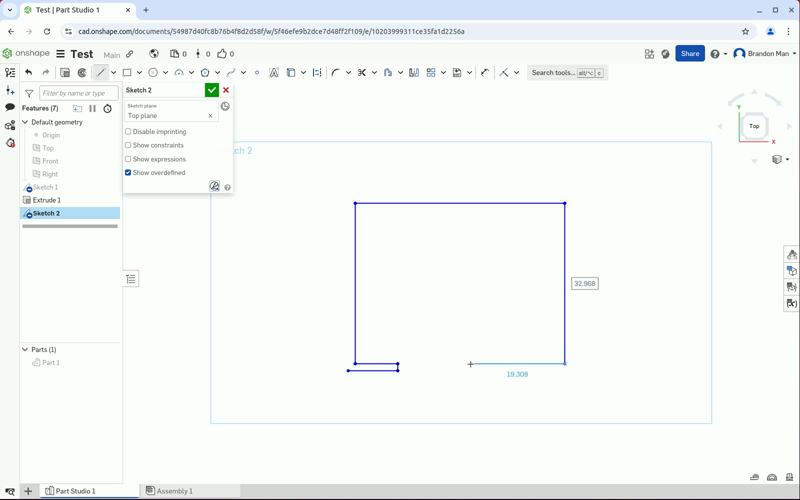
click(470, 363)
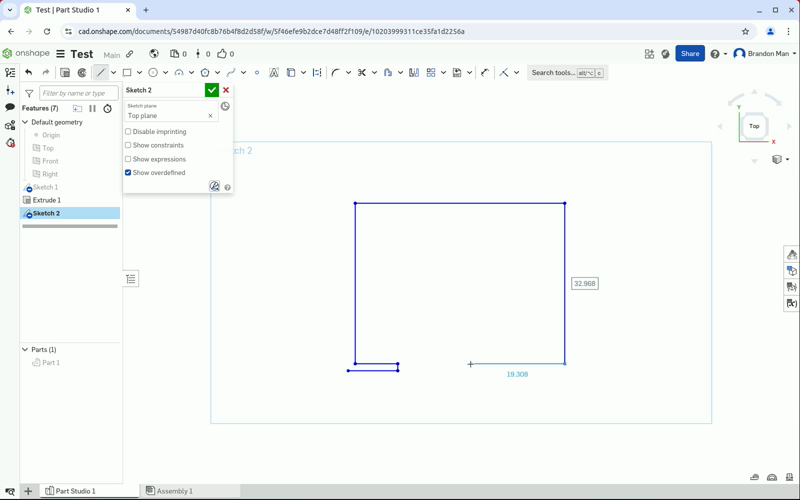
key_up(shift)
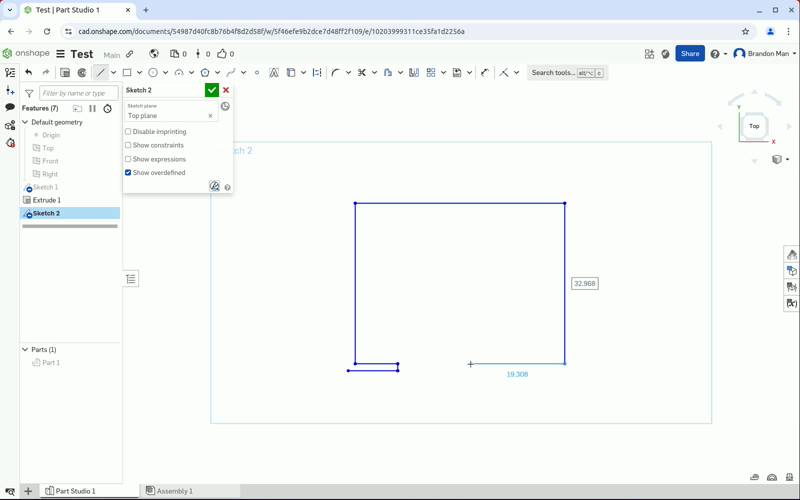
key_down(shift)
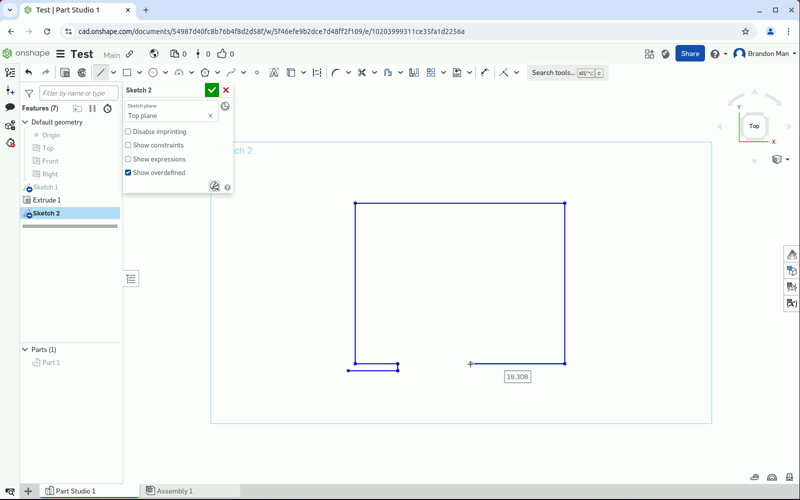
mouse_move(500, 363)
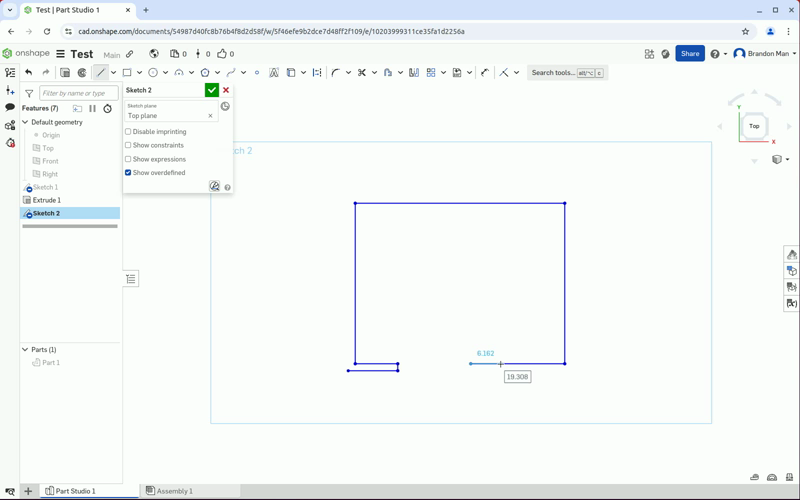
mouse_move(470, 370)
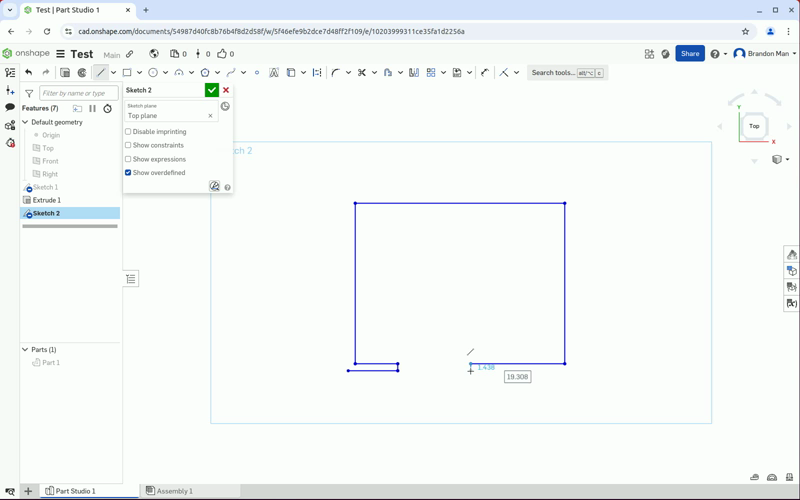
scroll(6)
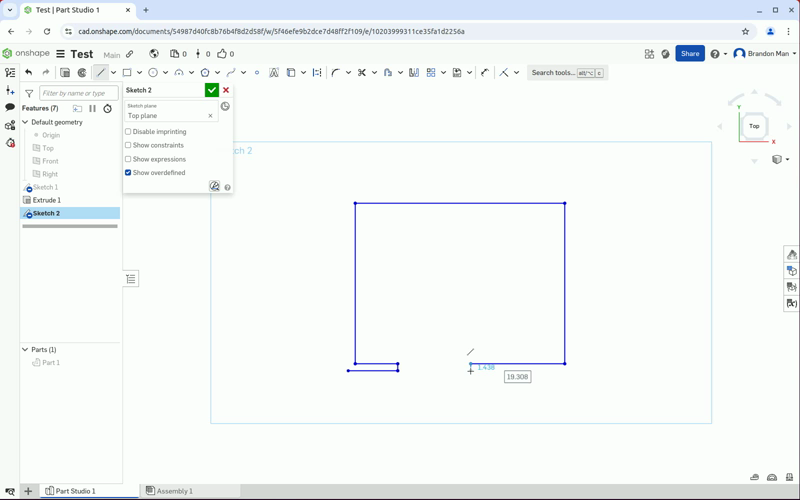
scroll(6)
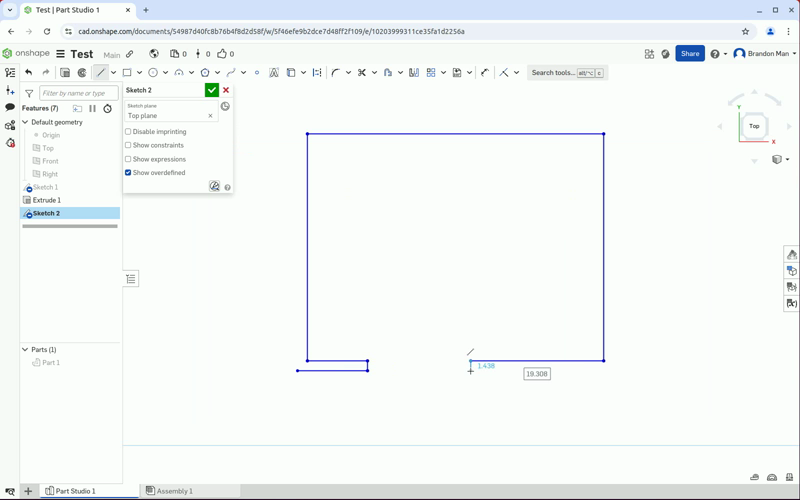
scroll(6)
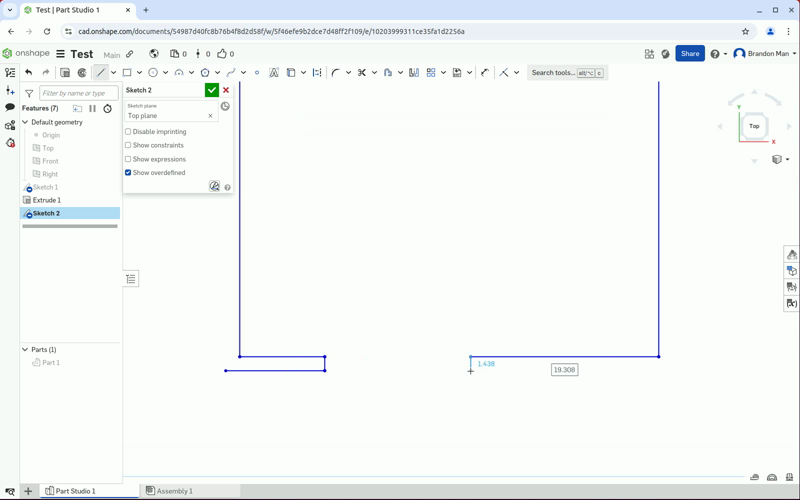
scroll(6)
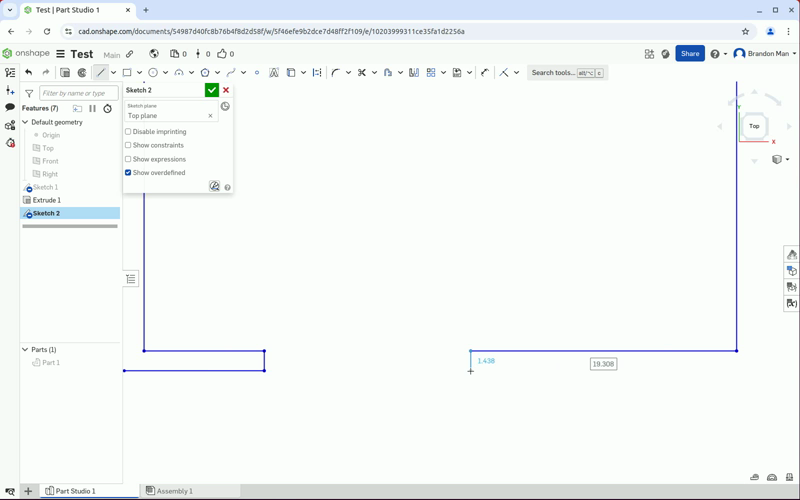
scroll(6)
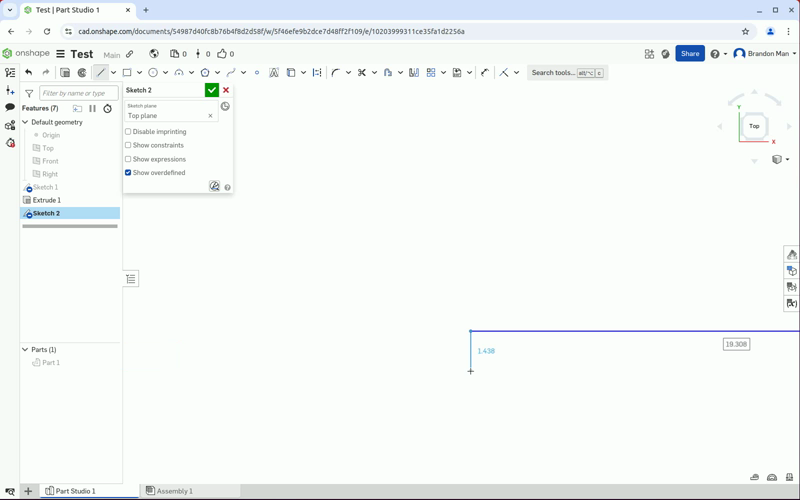
scroll(6)
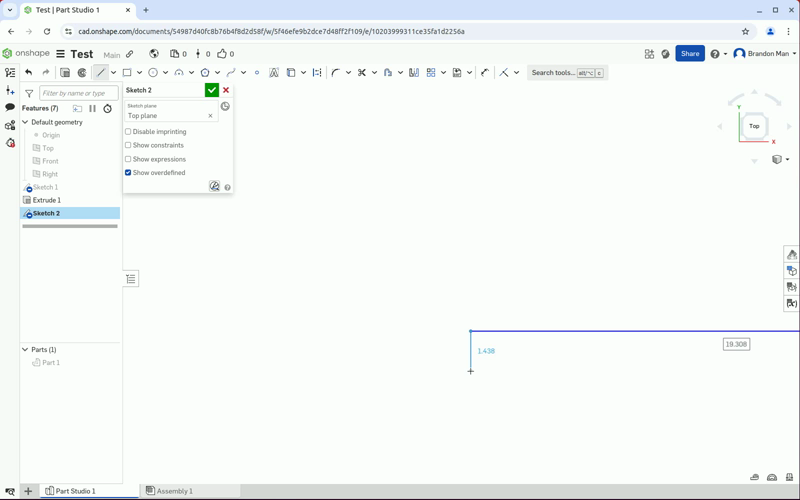
scroll(6)
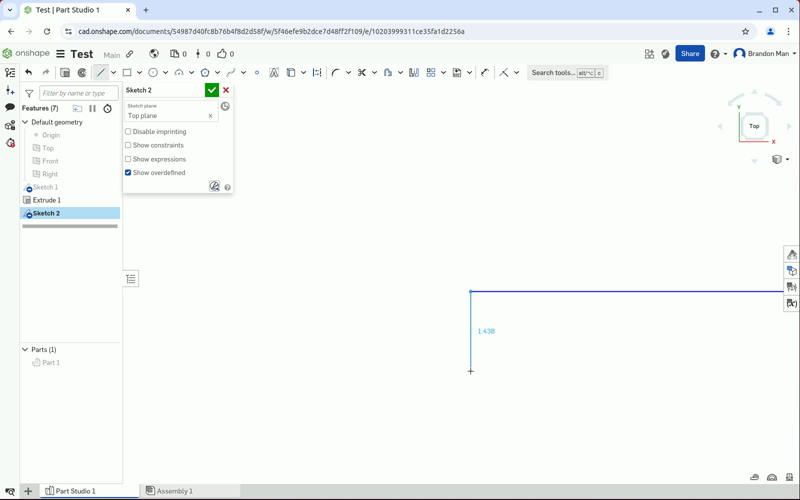
click(470, 370)
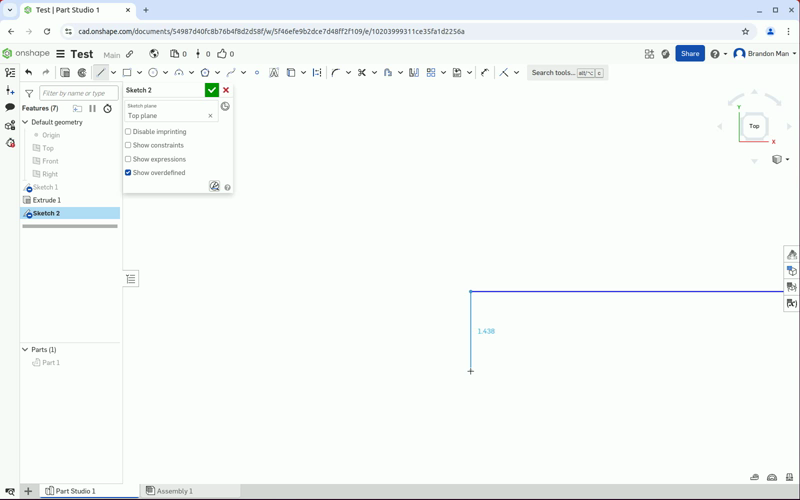
scroll(-6)
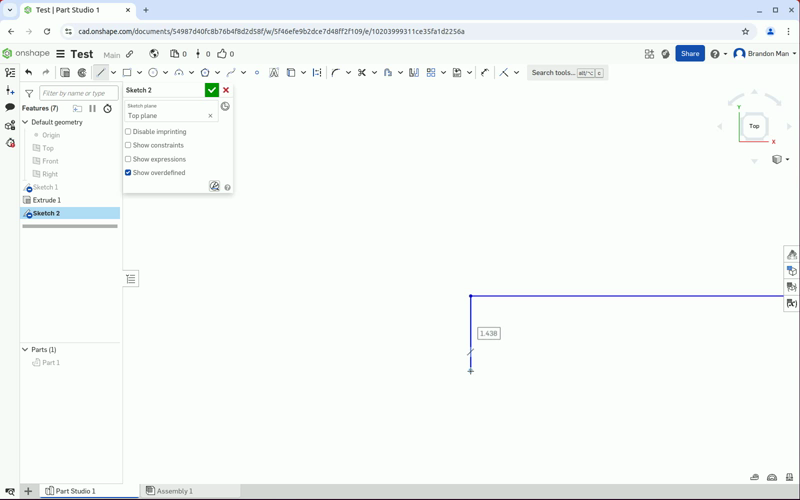
scroll(-6)
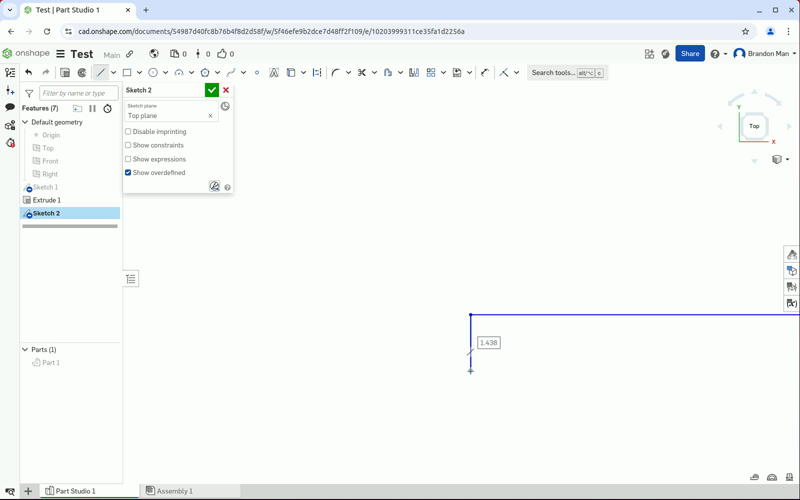
scroll(-6)
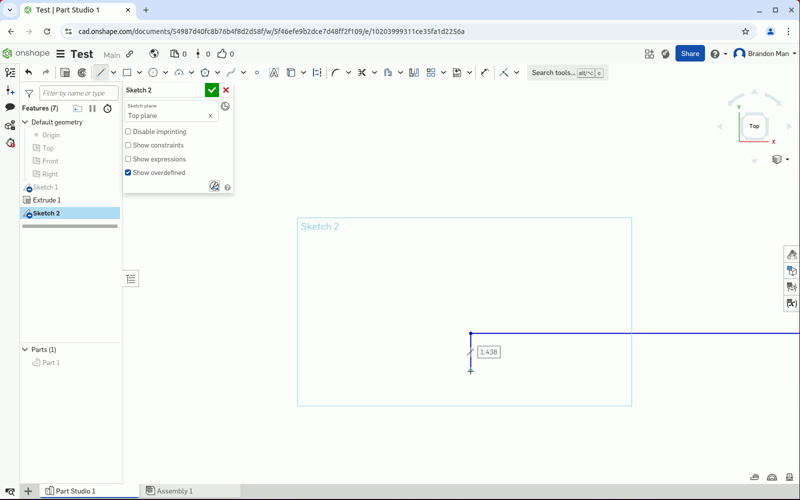
scroll(-6)
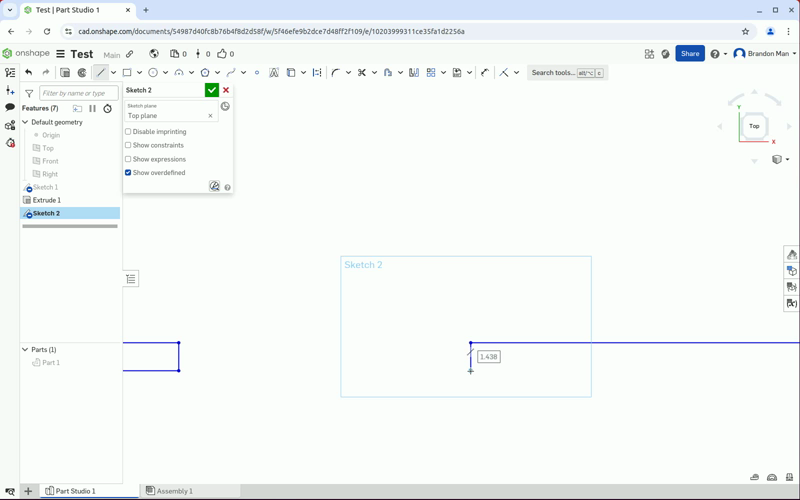
scroll(-6)
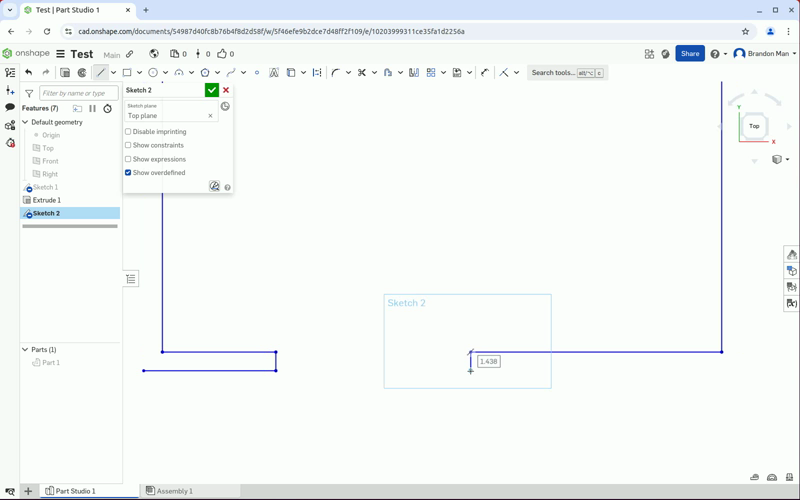
scroll(-6)
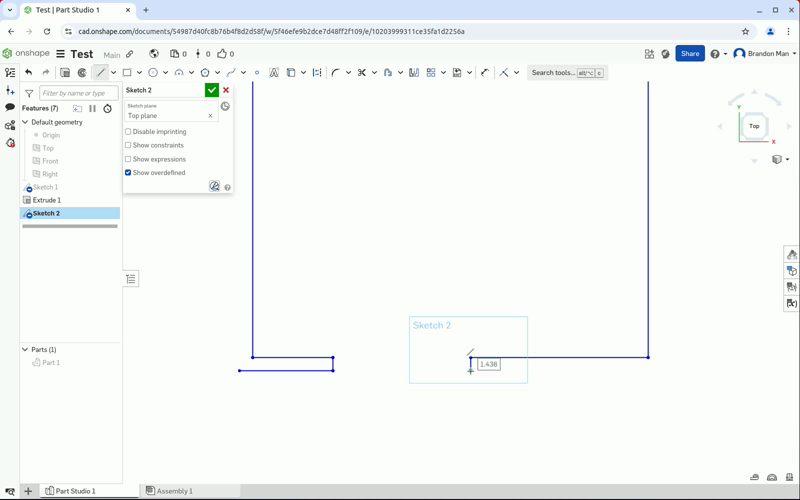
scroll(-6)
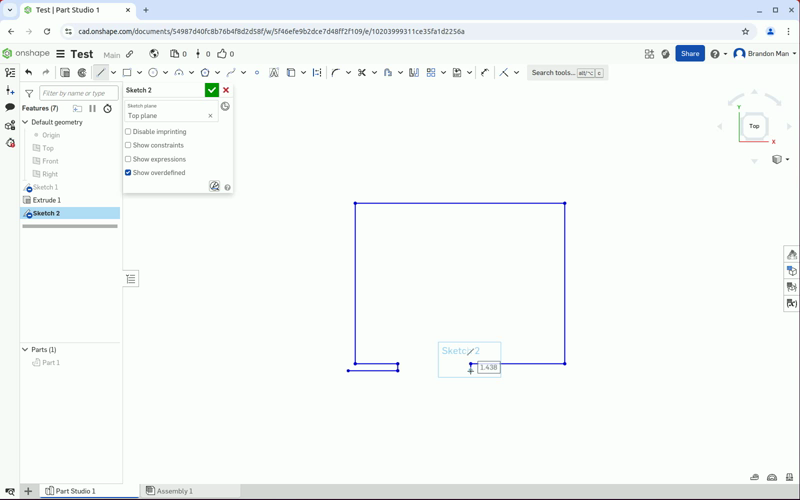
key_up(shift)
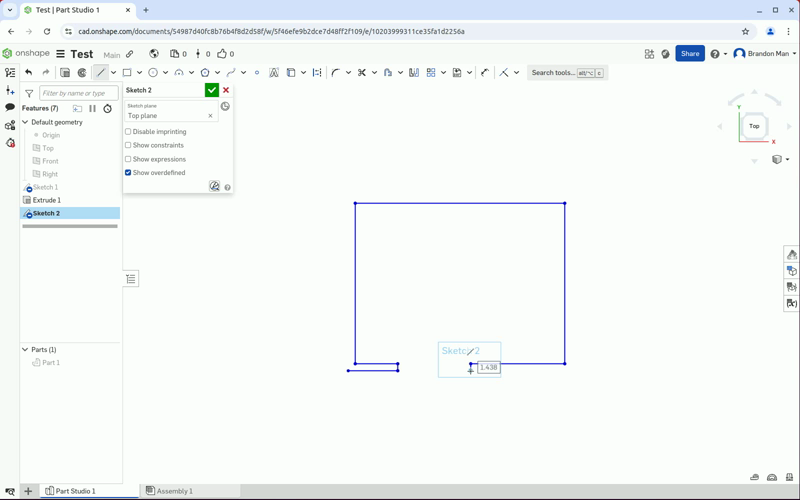
key_down(shift)
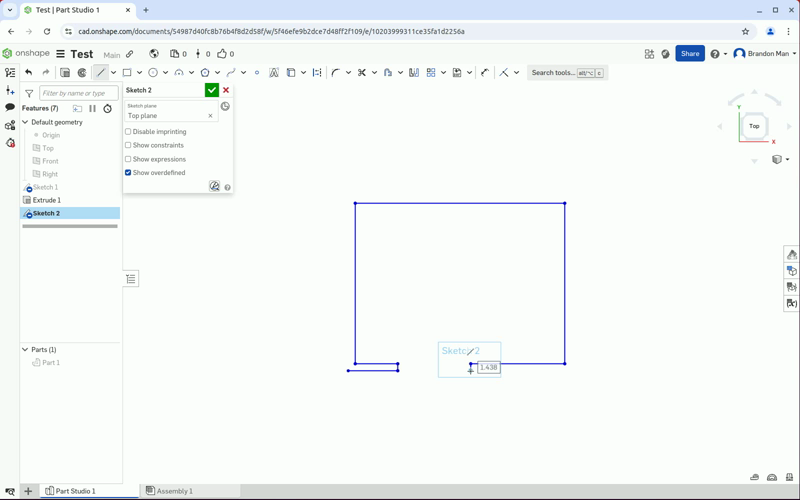
mouse_move(572, 370)
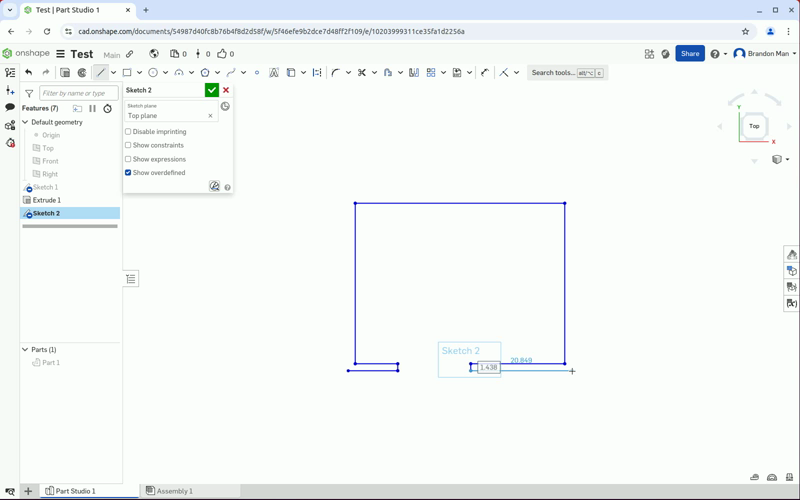
click(572, 370)
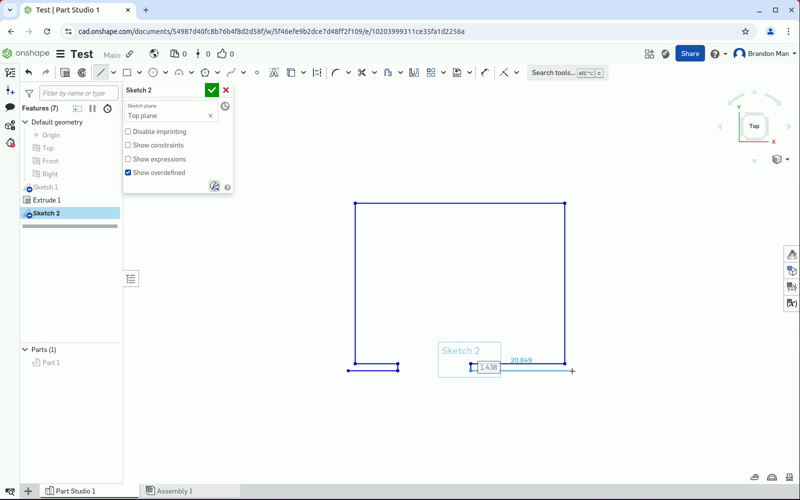
key_up(shift)
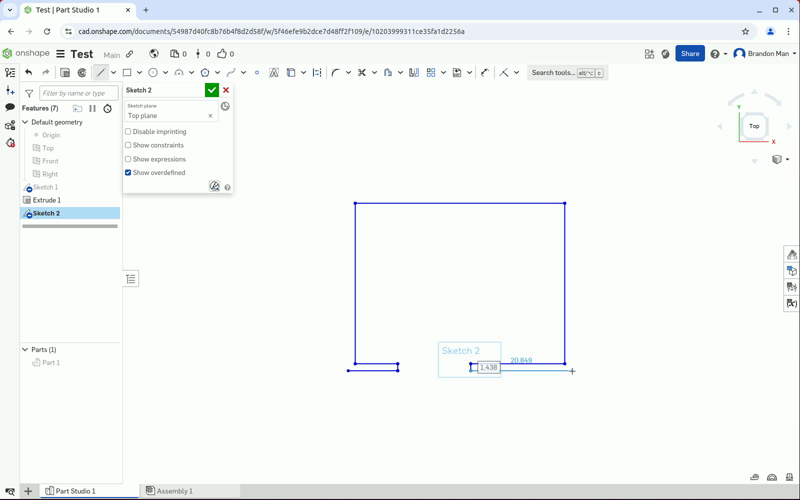
key_down(shift)
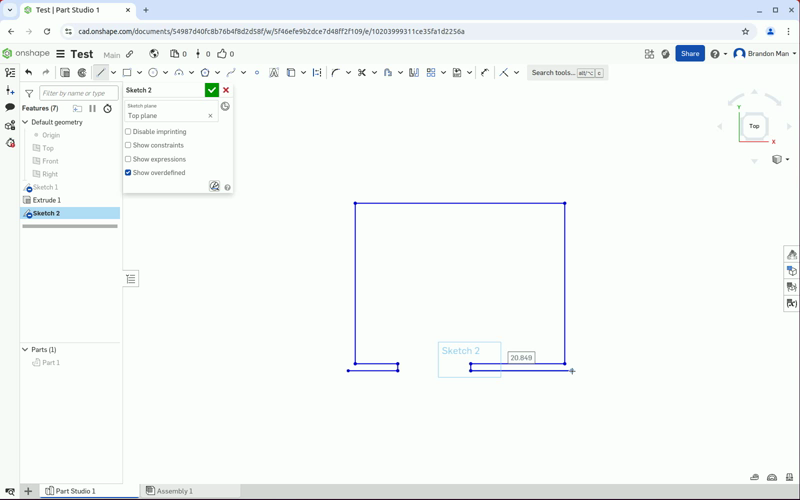
mouse_move(572, 196)
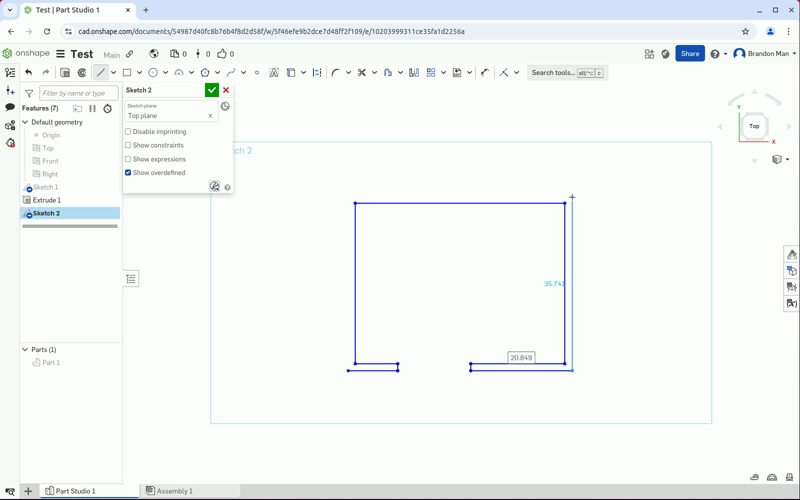
click(572, 196)
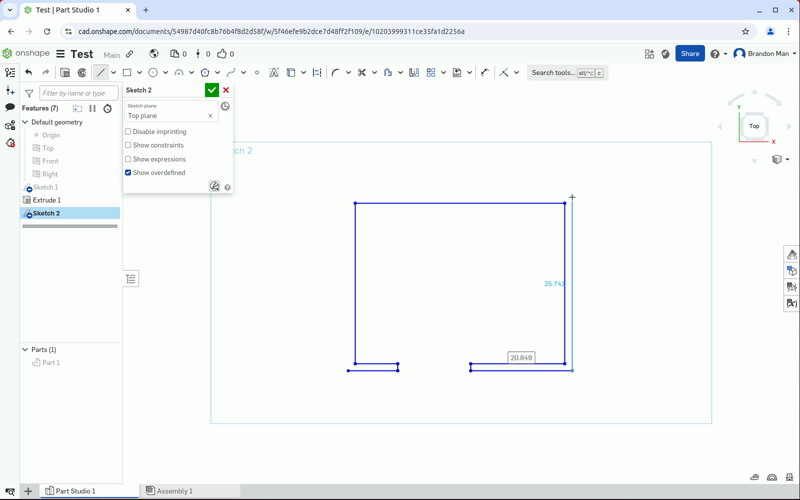
key_up(shift)
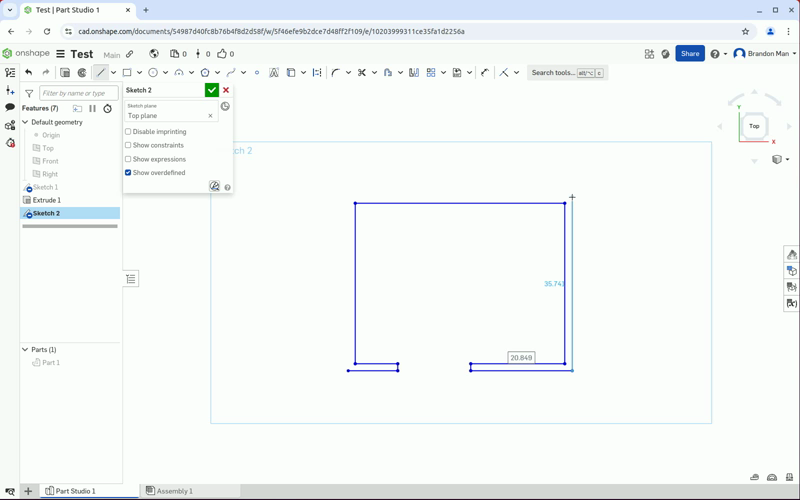
key_down(shift)
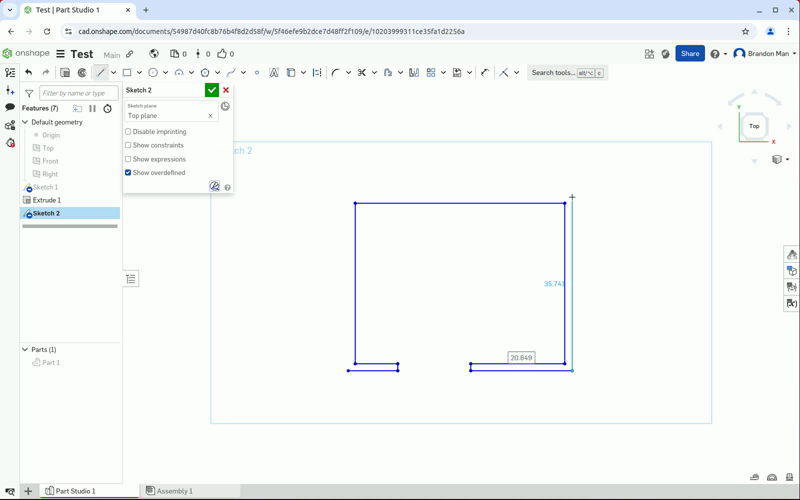
mouse_move(348, 196)
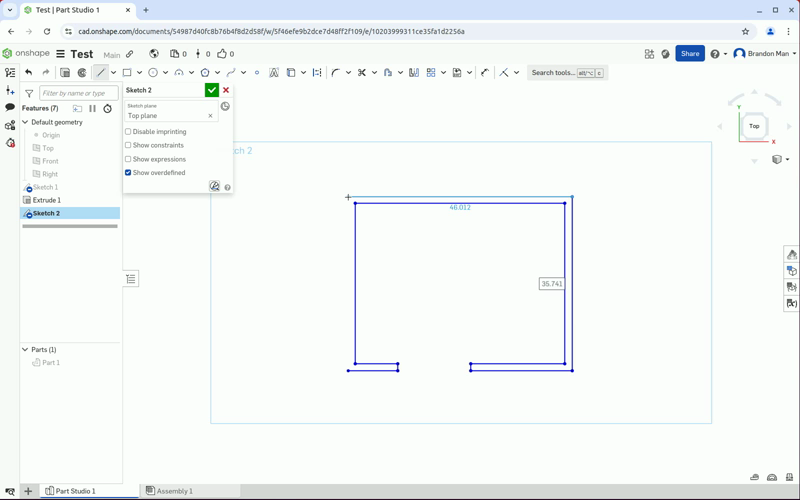
click(348, 196)
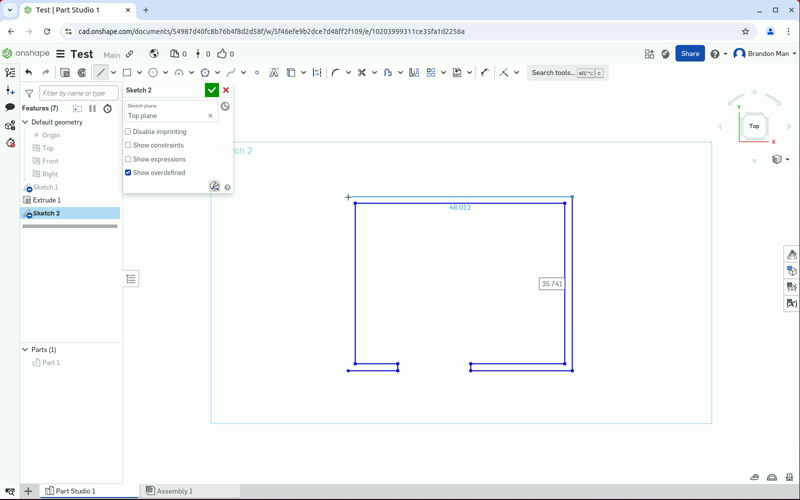
key_up(shift)
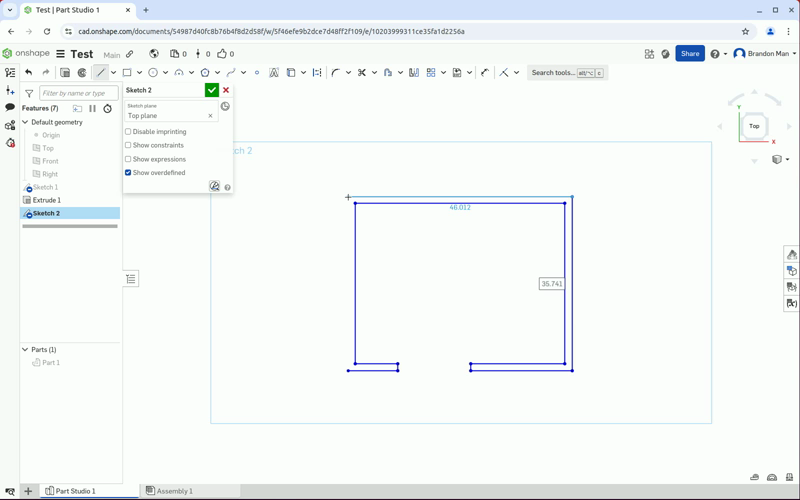
key_down(shift)
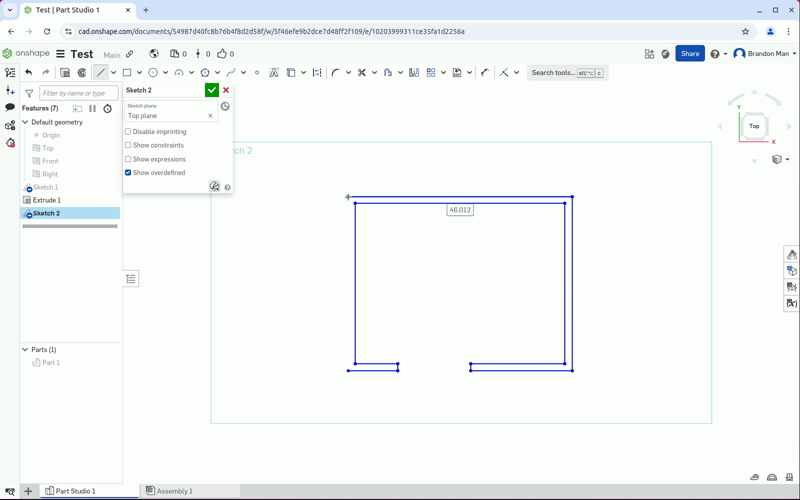
mouse_move(348, 370)
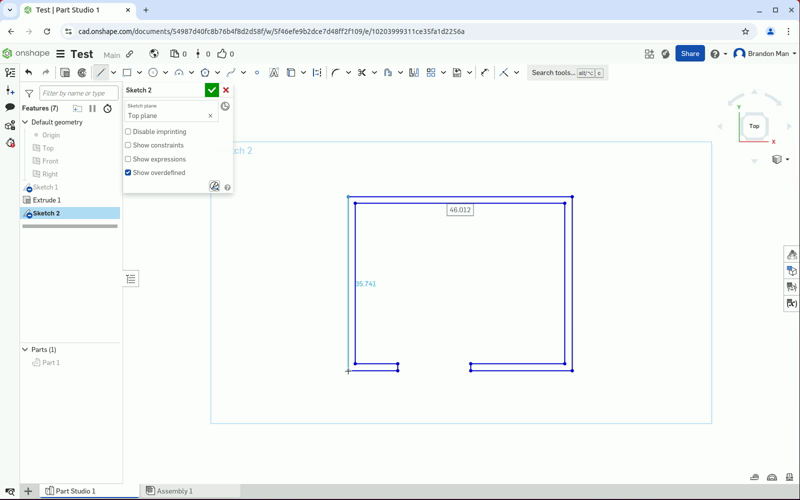
key_up(shift)
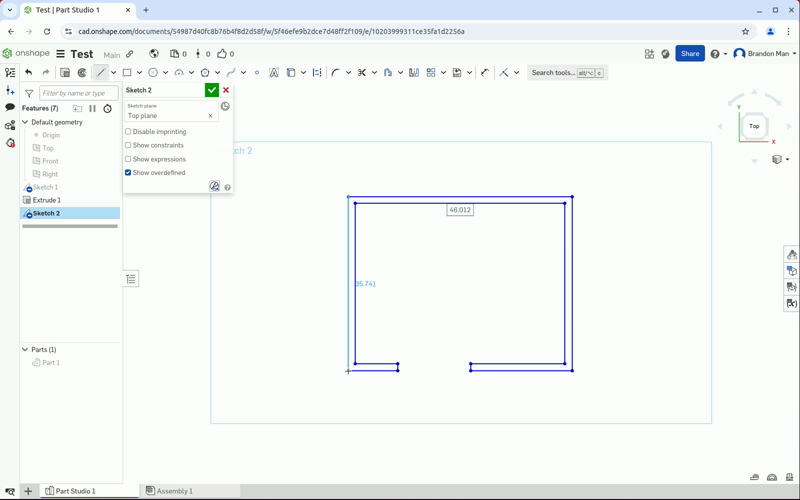
click(348, 370)
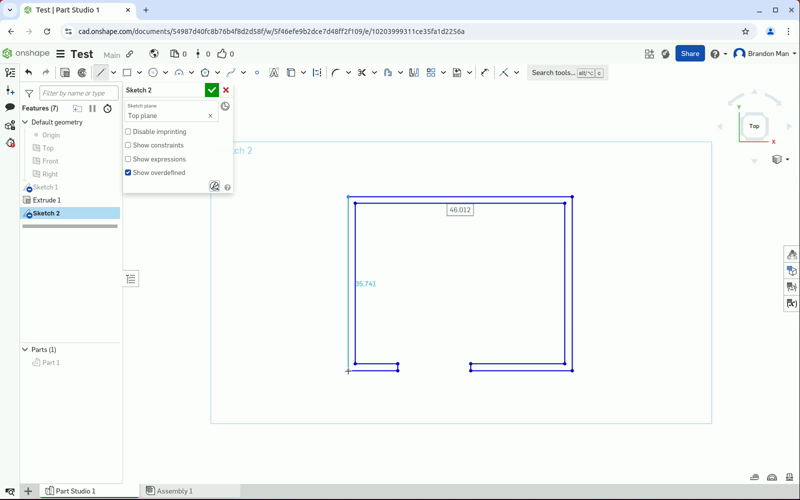
key(esc)
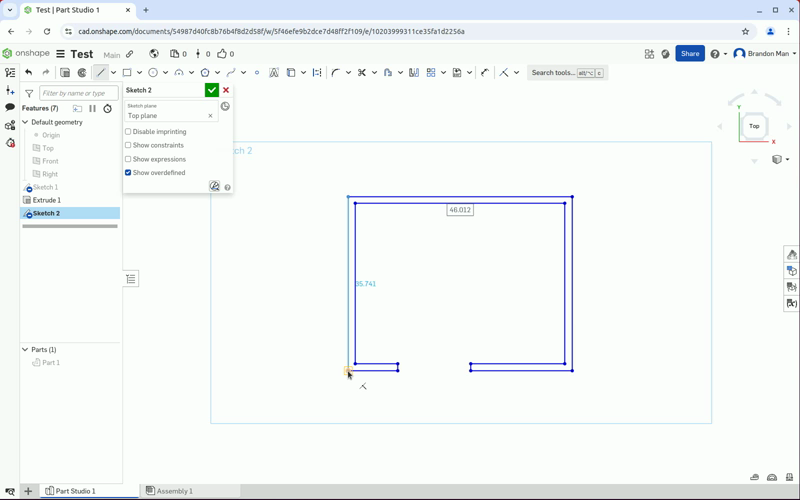
mouse_move(352, 222)
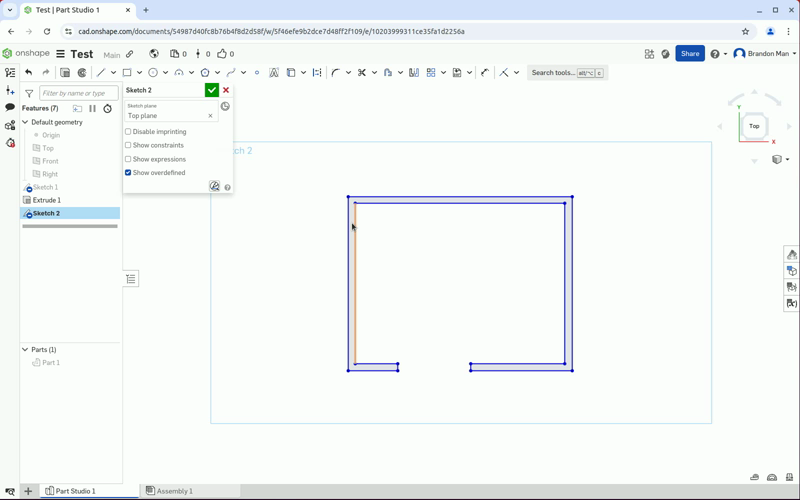
click(352, 222)
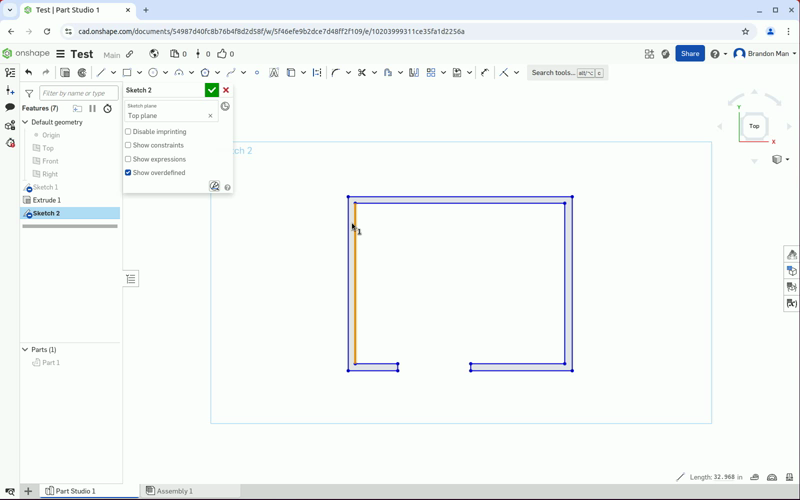
mouse_move(73, 352)
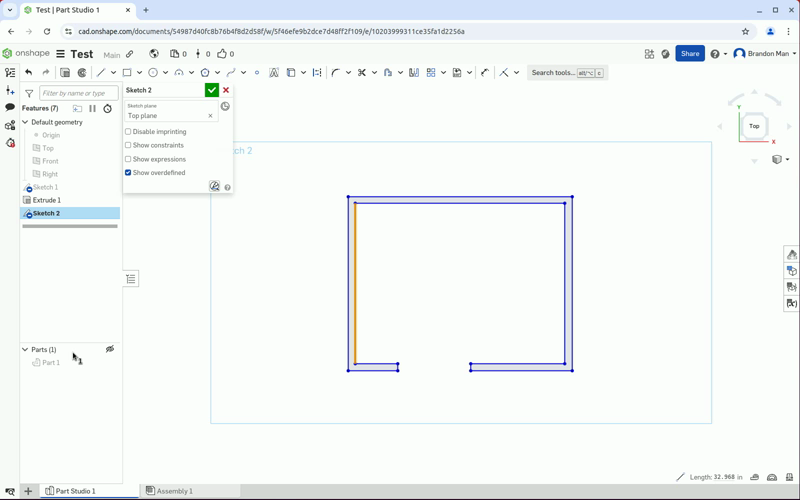
key(shift+y)
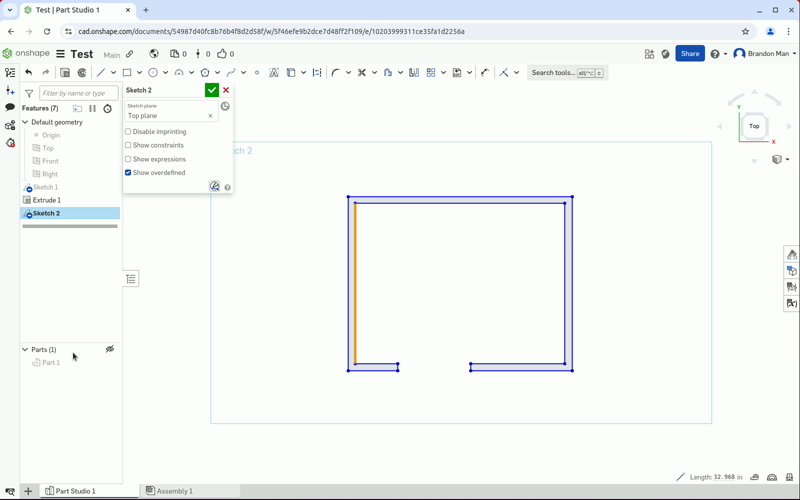
key(shift+e)
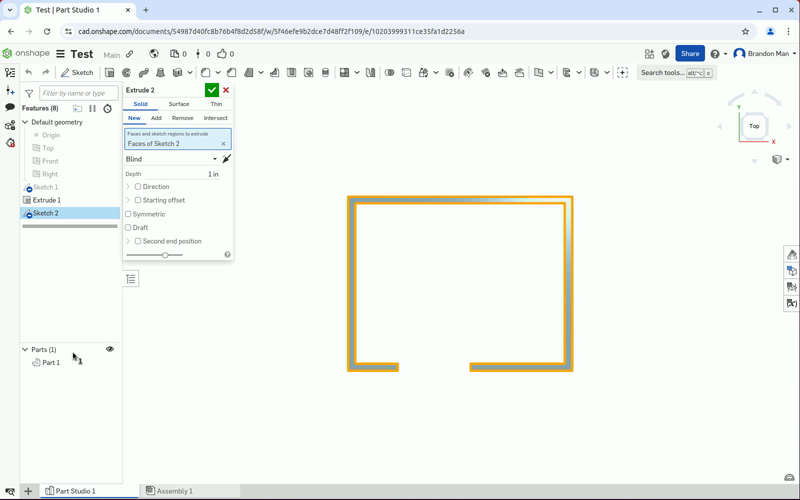
mouse_move(143, 106)
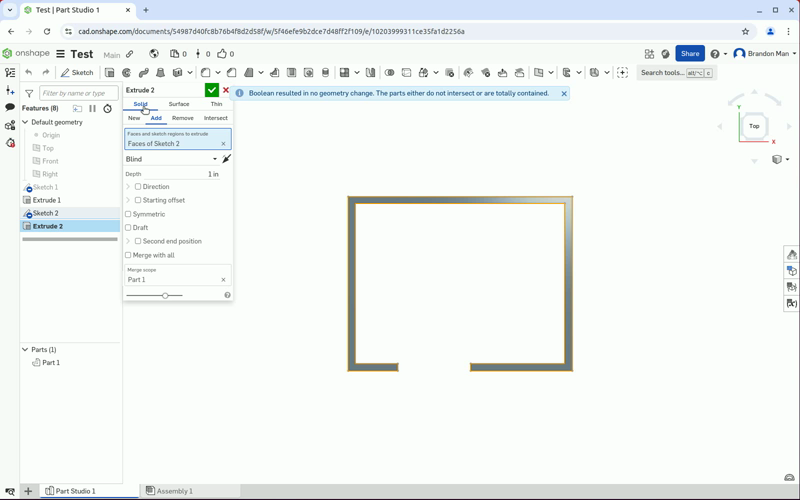
click(143, 106)
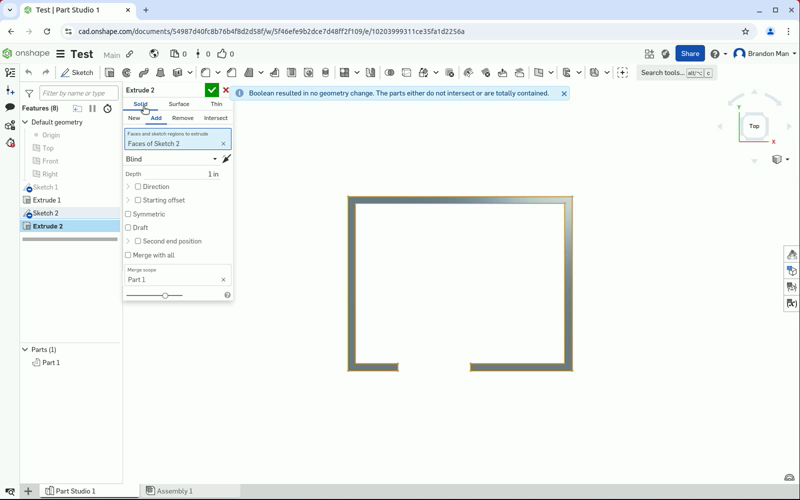
mouse_move(137, 120)
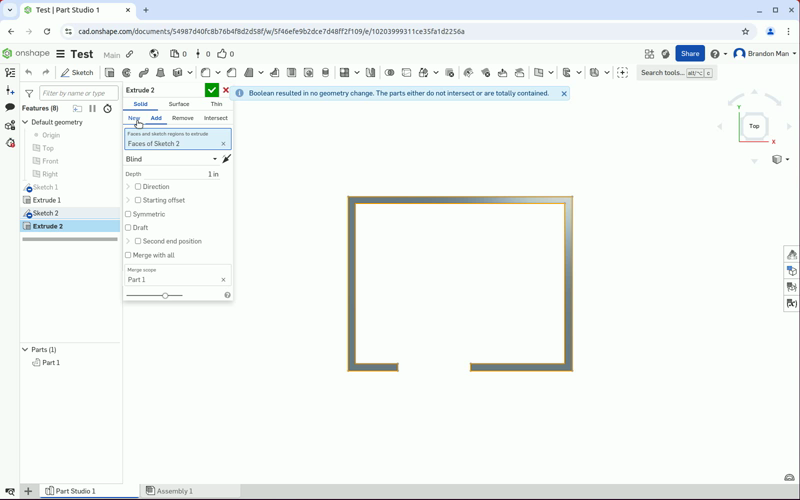
click(137, 120)
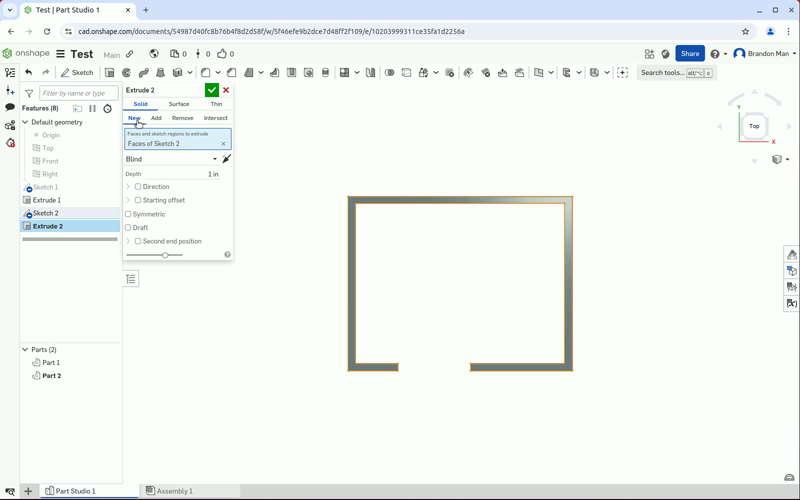
key(tab, 4)
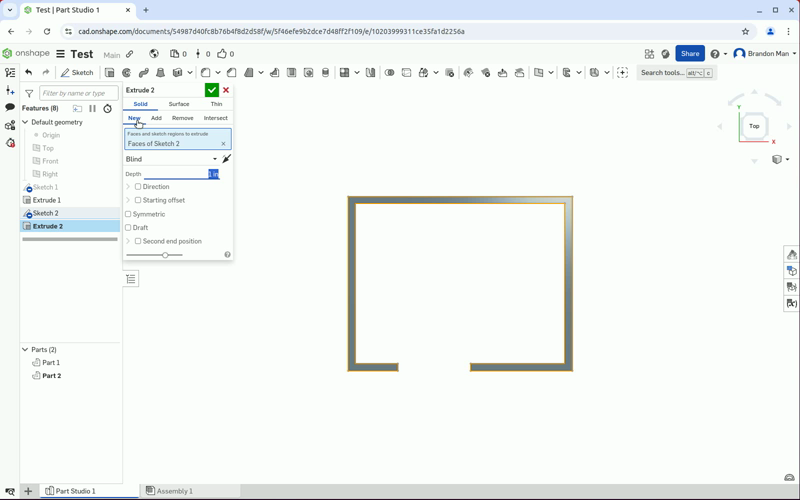
text(-0.722)
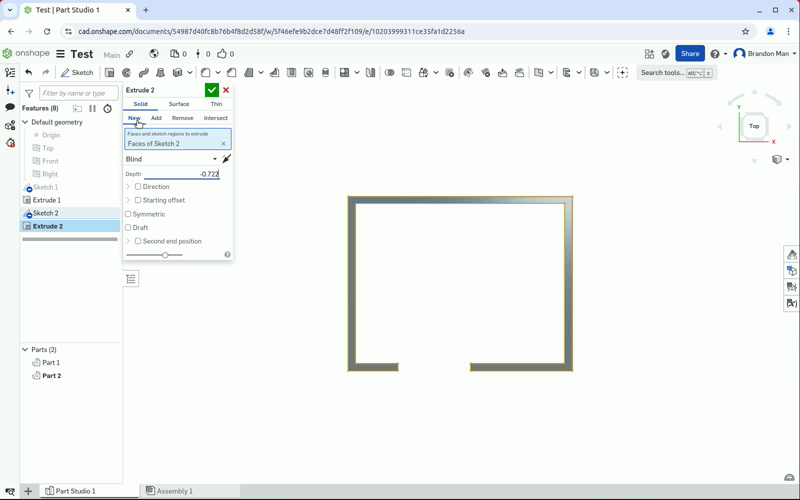
key(enter)
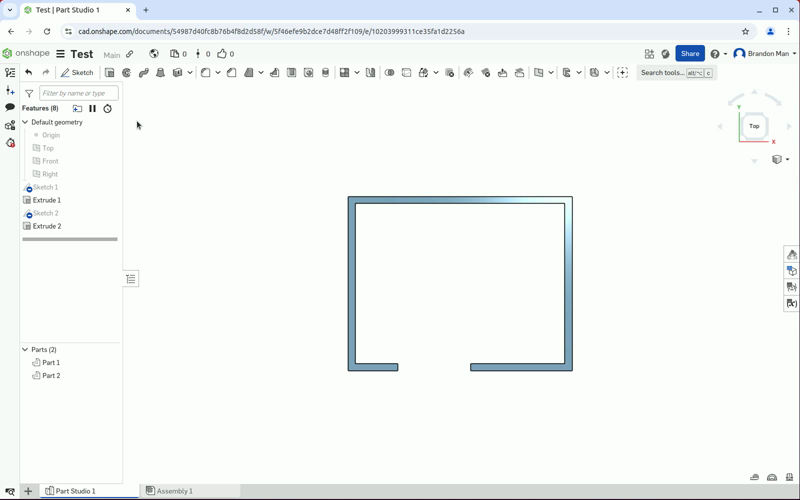
key(shift+h)
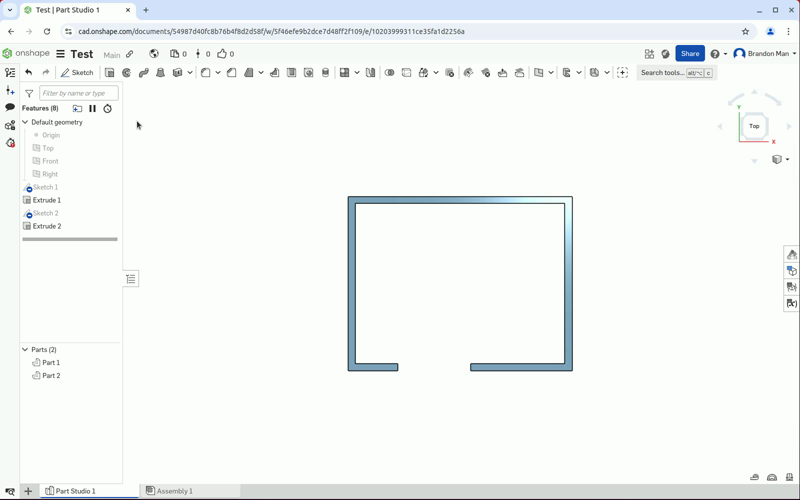
key(shift+h)
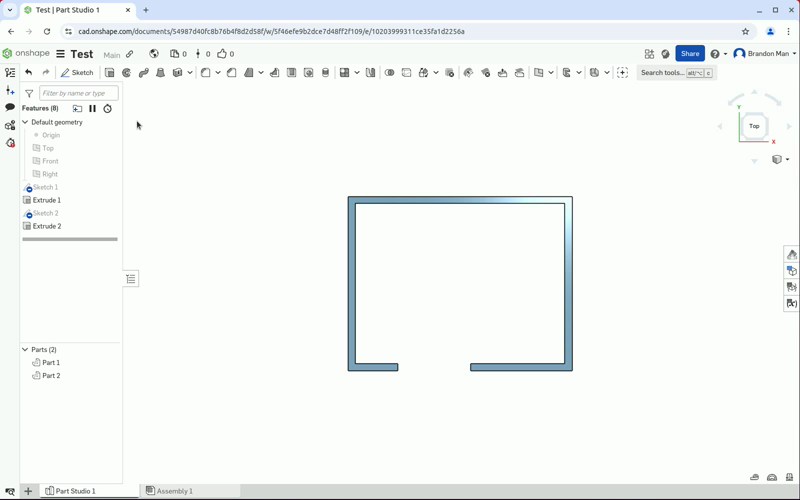
mouse_move(73, 189)
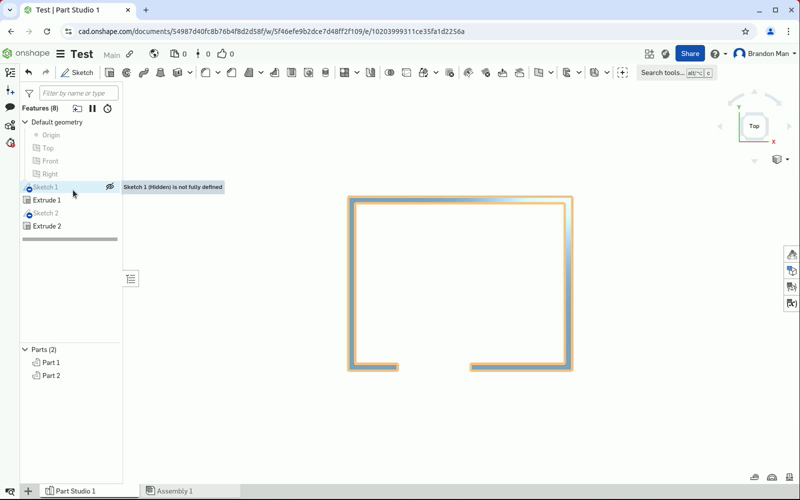
click(73, 189)
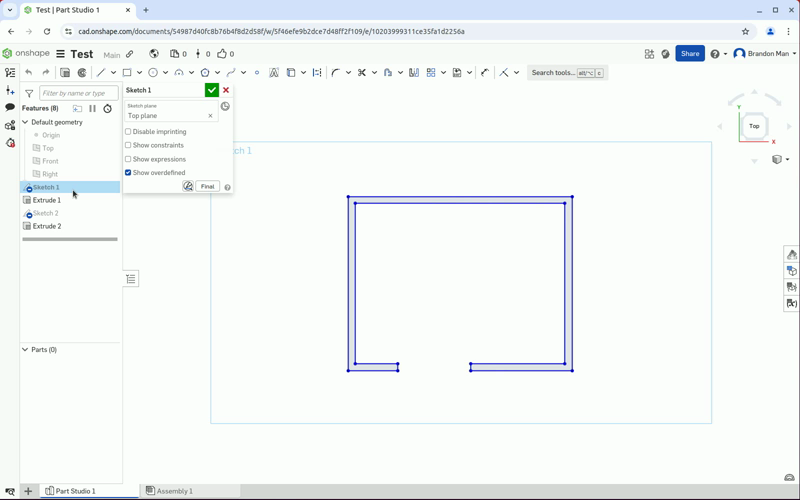
mouse_move(229, 92)
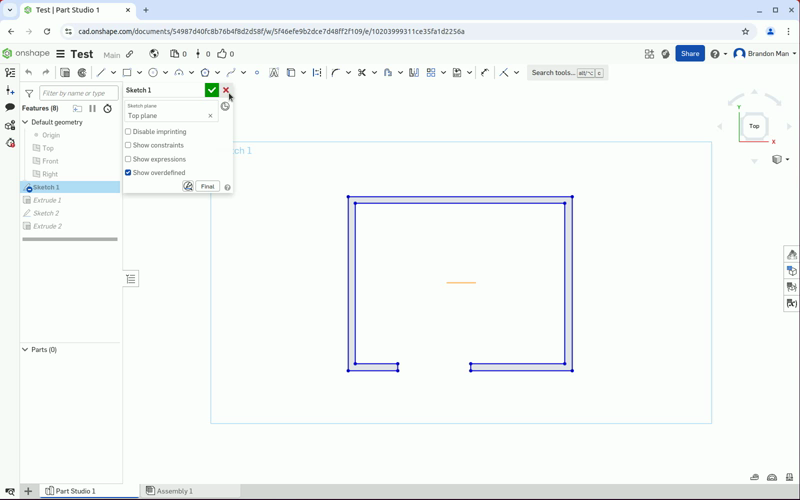
click(229, 92)
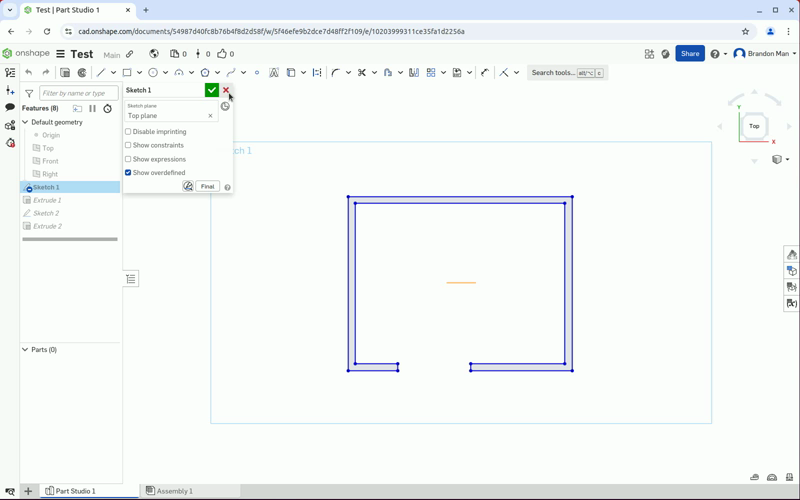
key(shift+s)
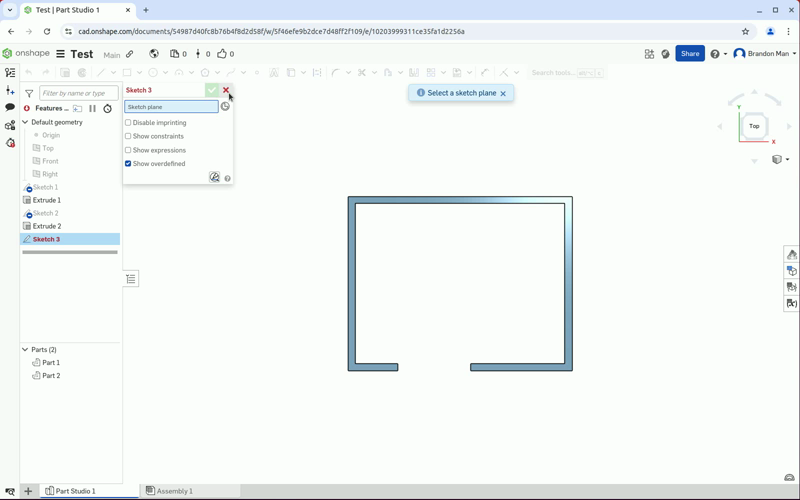
mouse_move(73, 150)
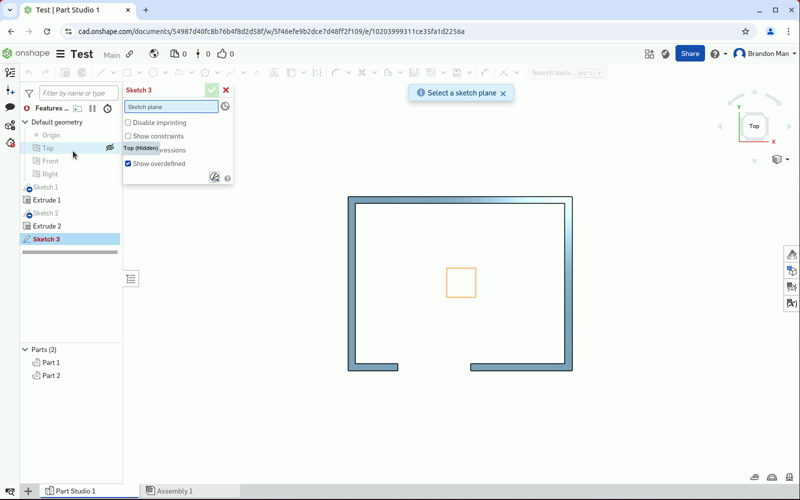
click(73, 150)
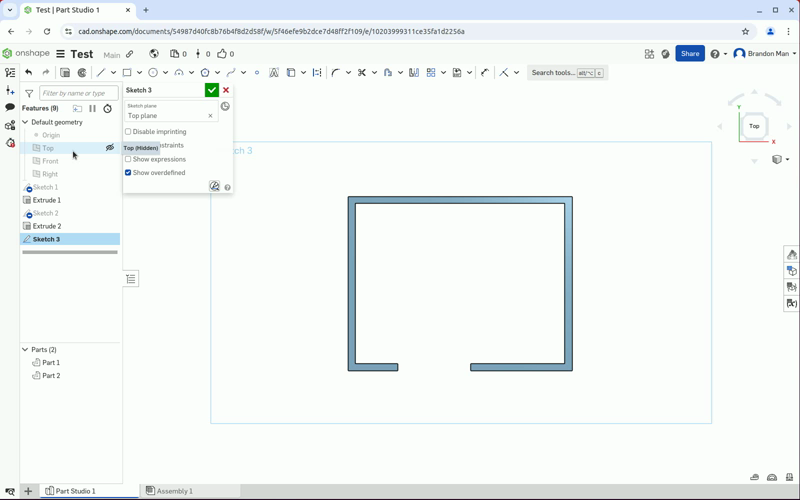
mouse_move(73, 352)
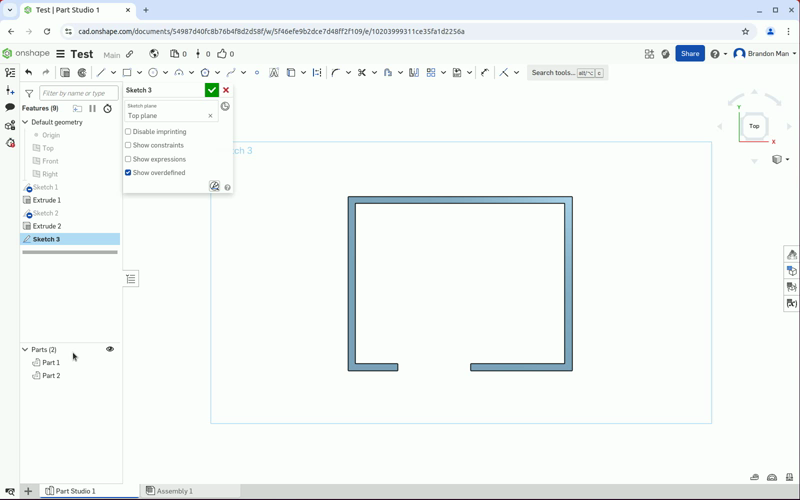
key(y)
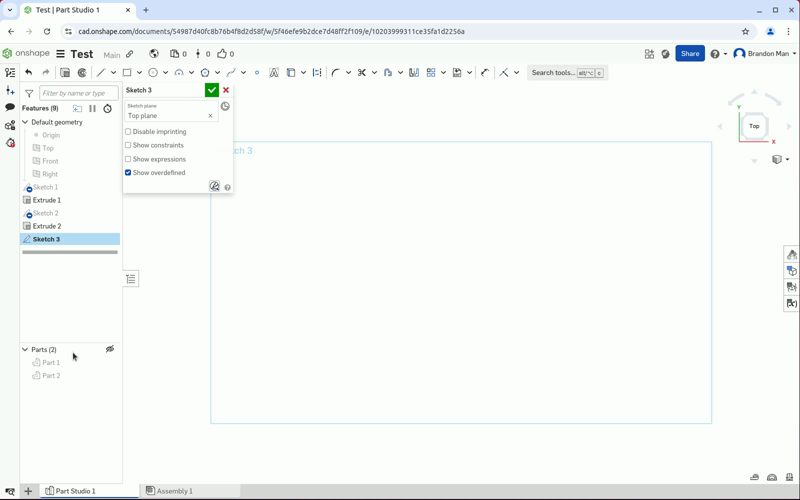
key(l)
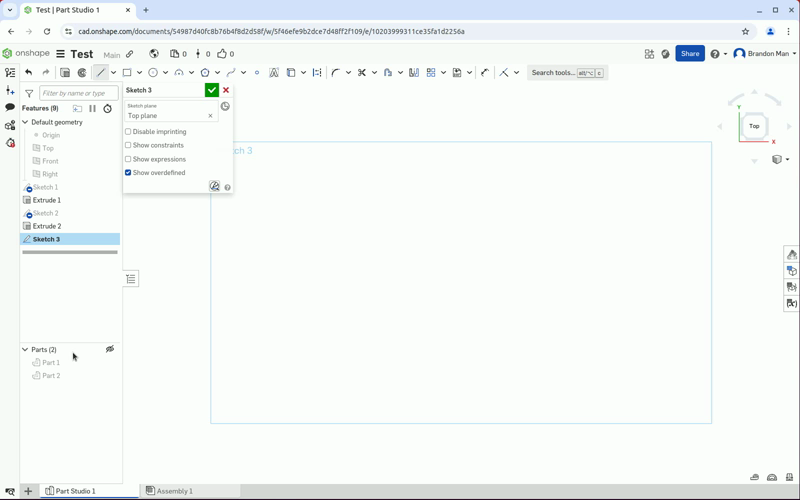
key_down(shift)
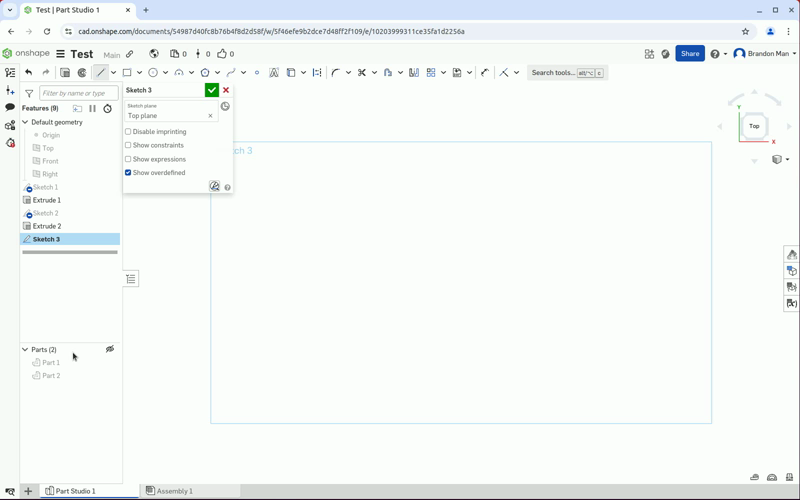
mouse_move(355, 362)
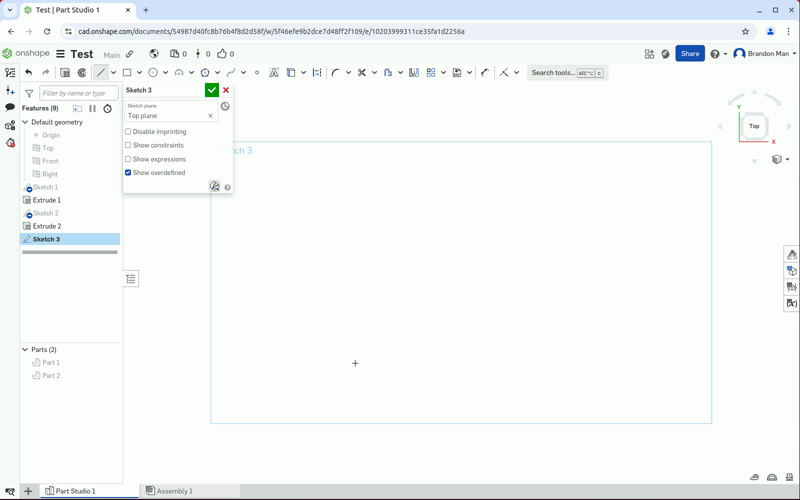
click(355, 362)
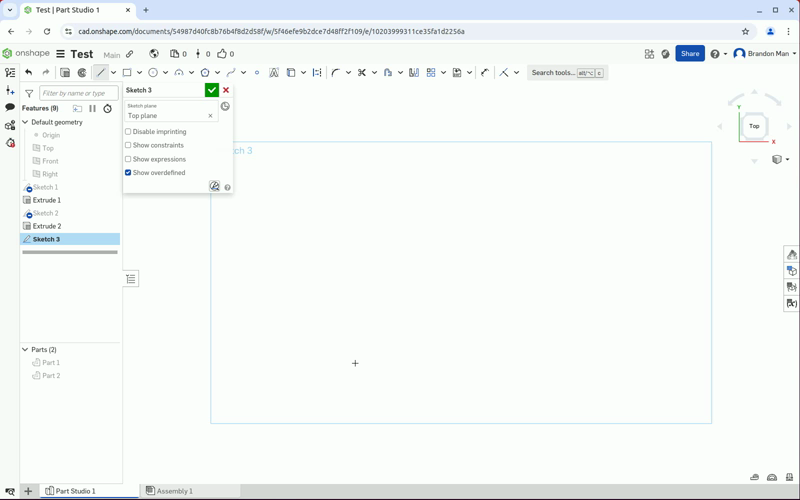
key_up(shift)
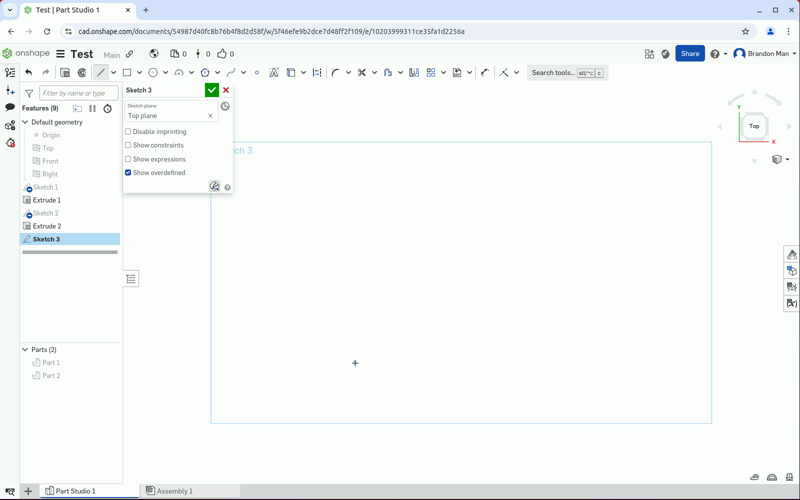
key_down(shift)
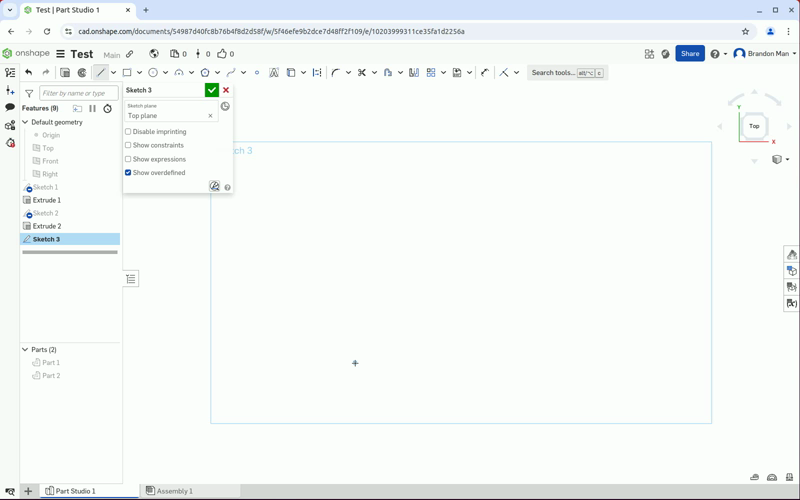
mouse_move(385, 362)
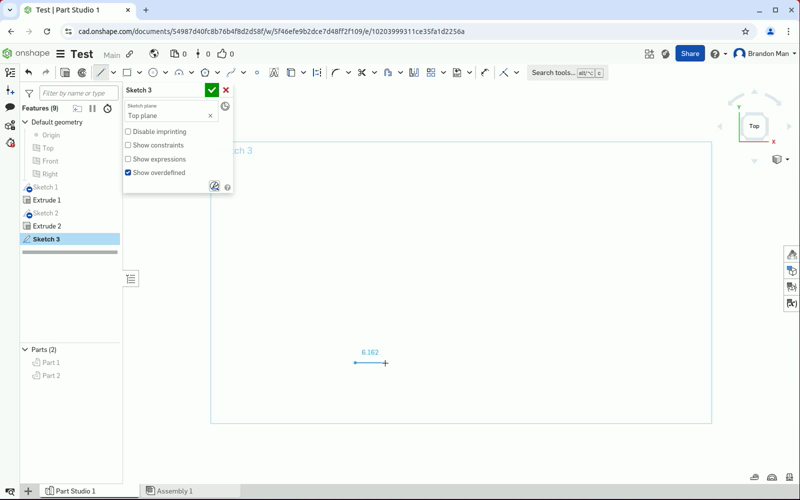
mouse_move(397, 362)
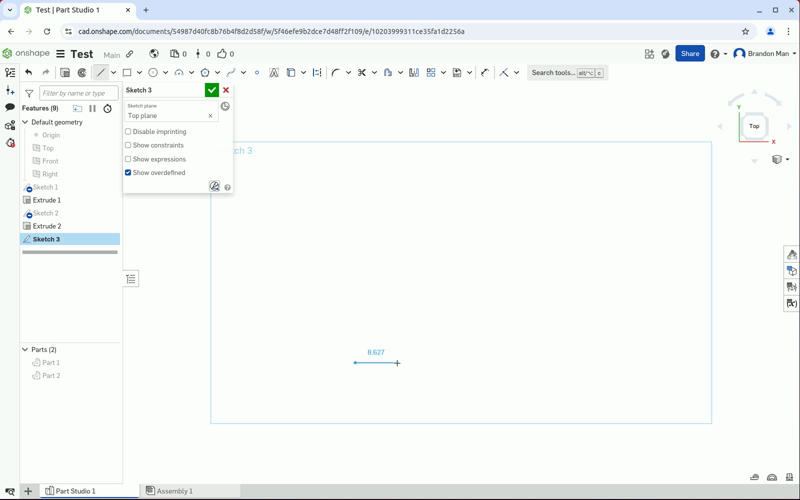
click(397, 362)
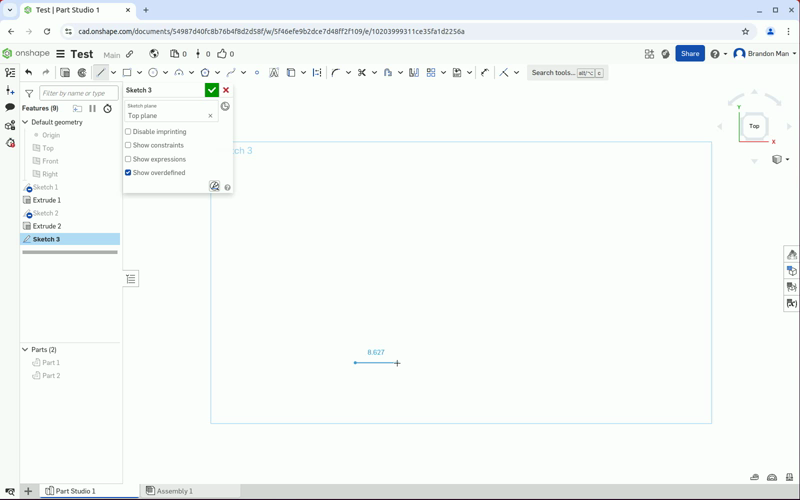
key_up(shift)
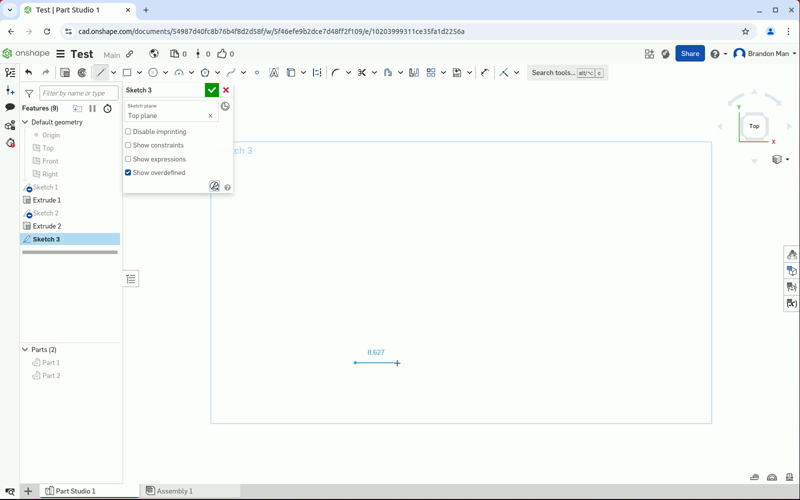
key_down(shift)
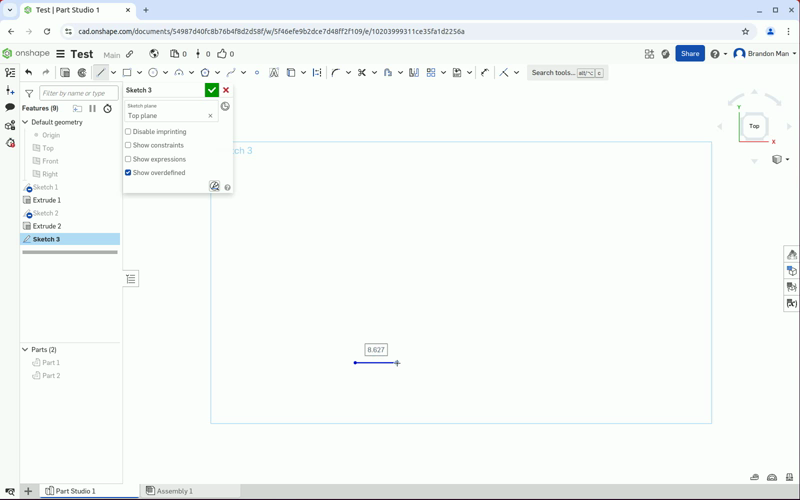
mouse_move(427, 362)
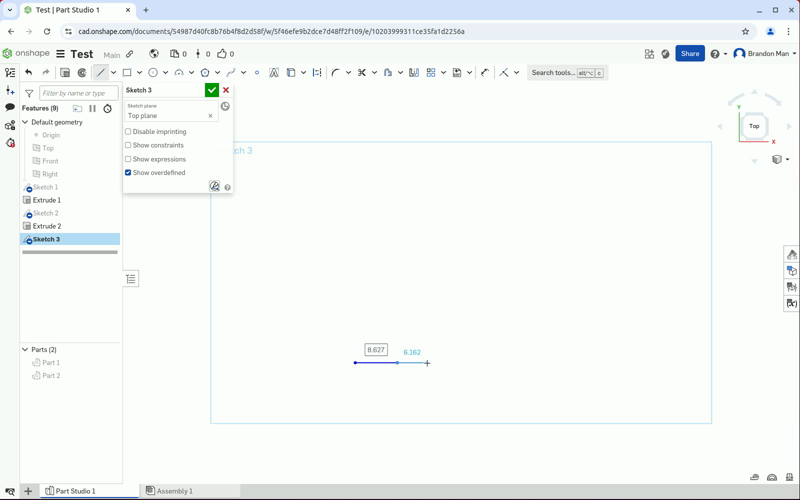
mouse_move(397, 369)
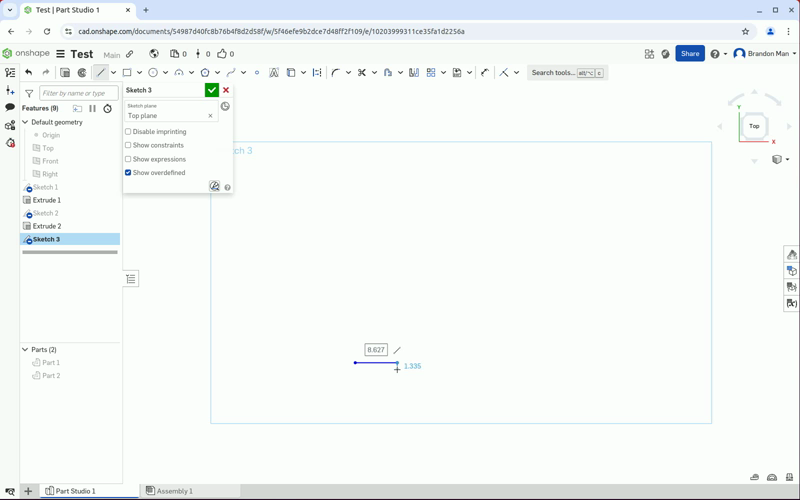
scroll(6)
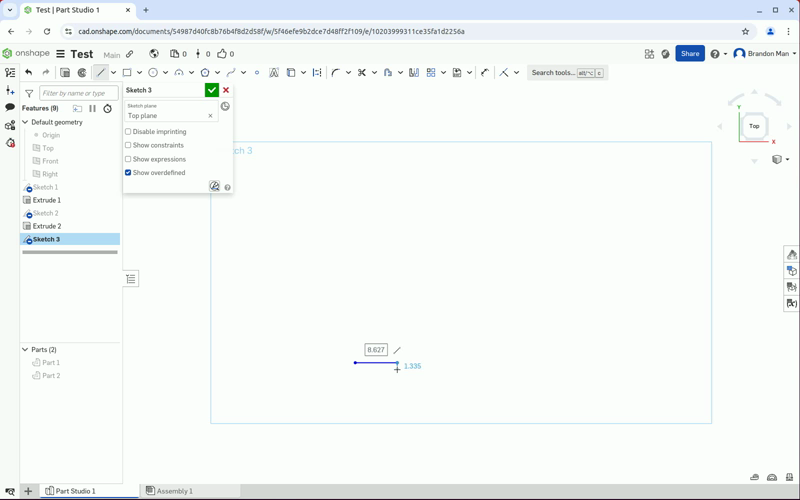
scroll(6)
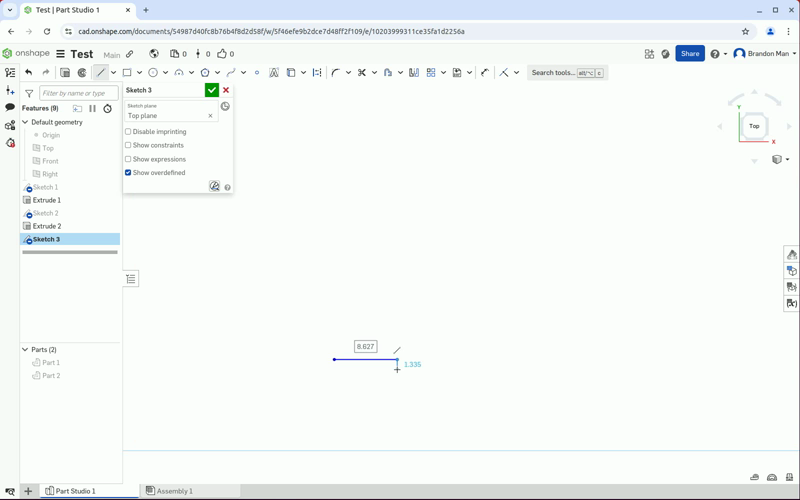
scroll(6)
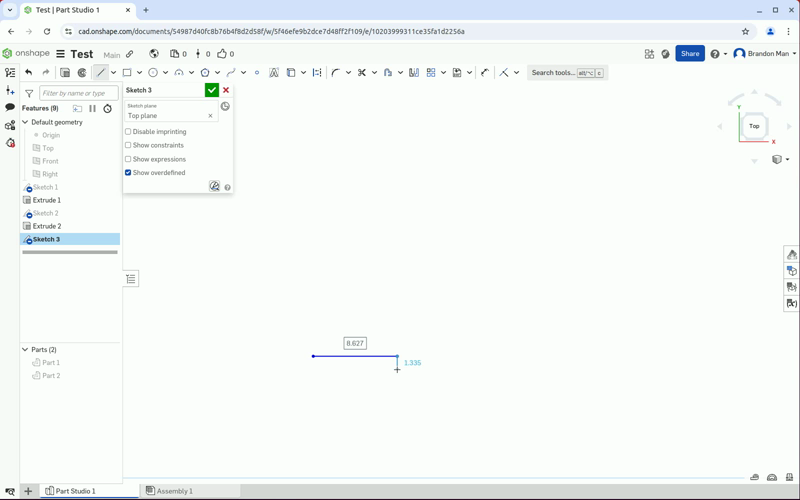
scroll(6)
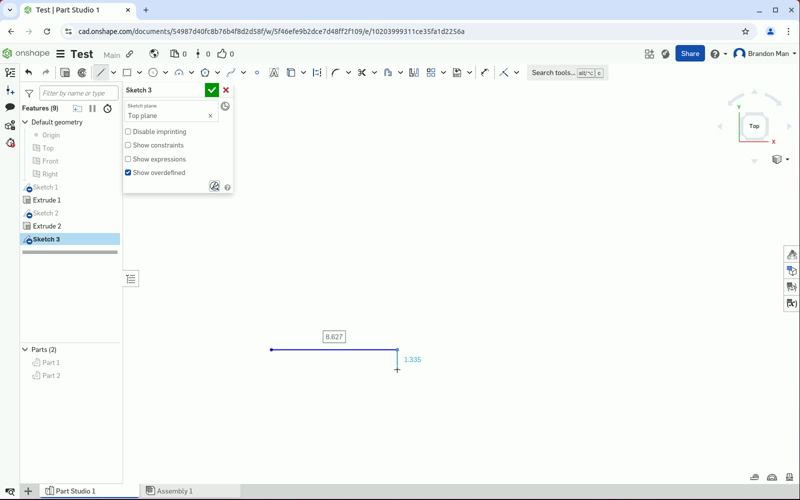
scroll(6)
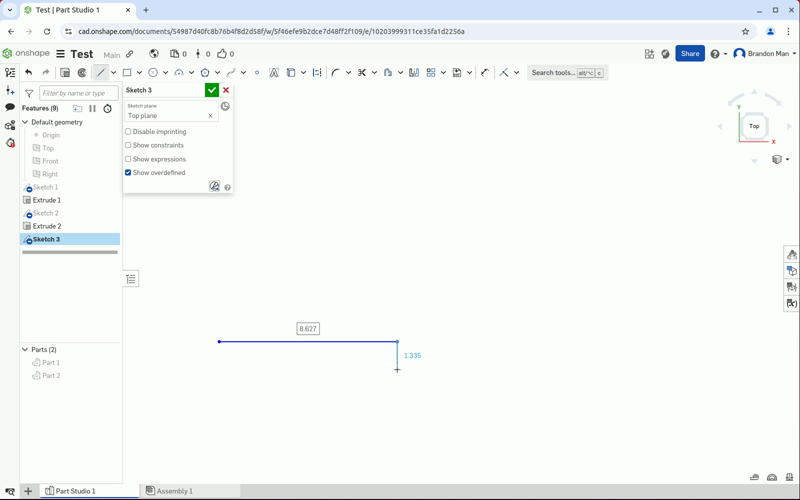
scroll(6)
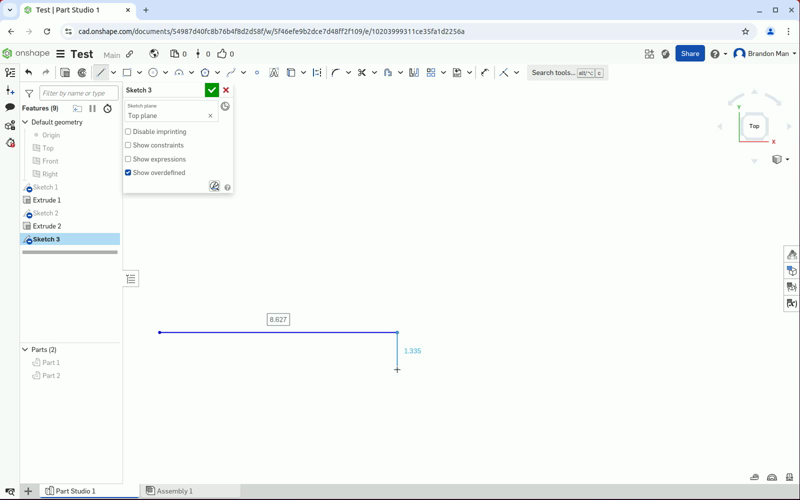
scroll(6)
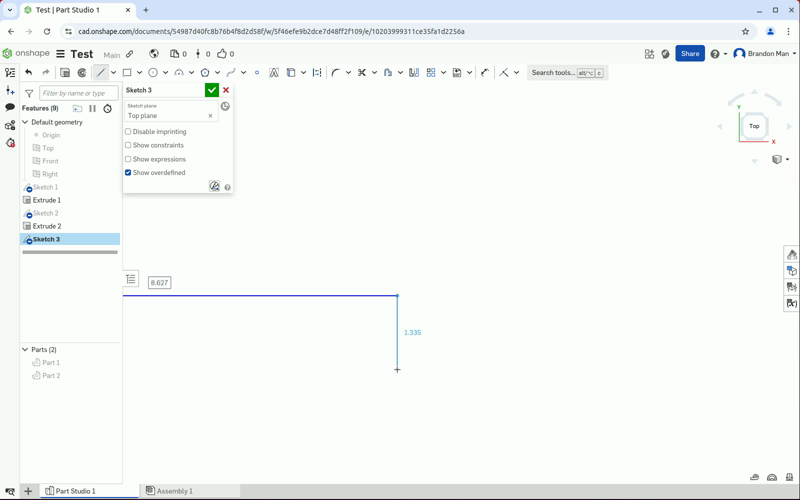
click(397, 369)
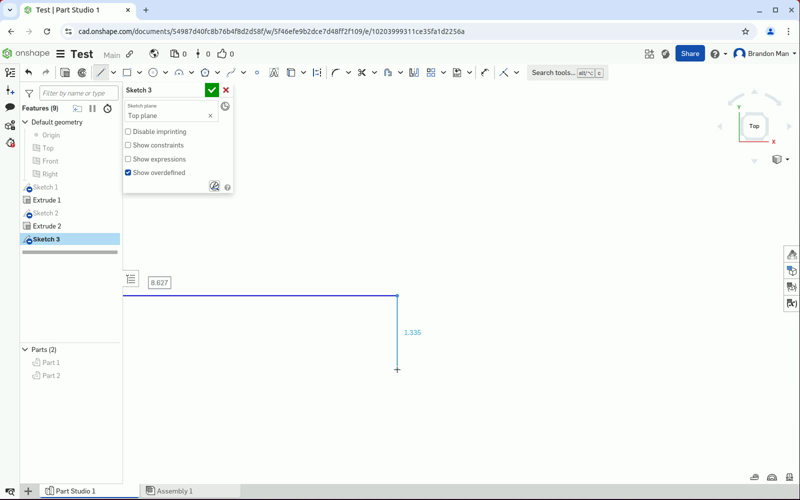
scroll(-6)
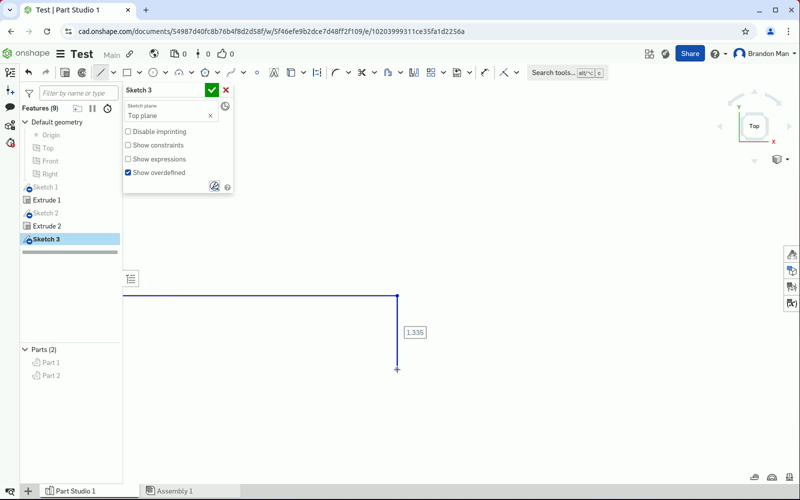
scroll(-6)
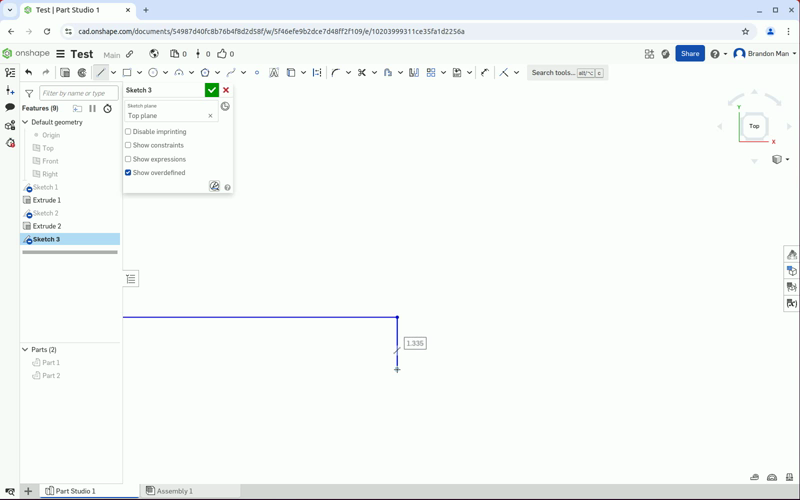
scroll(-6)
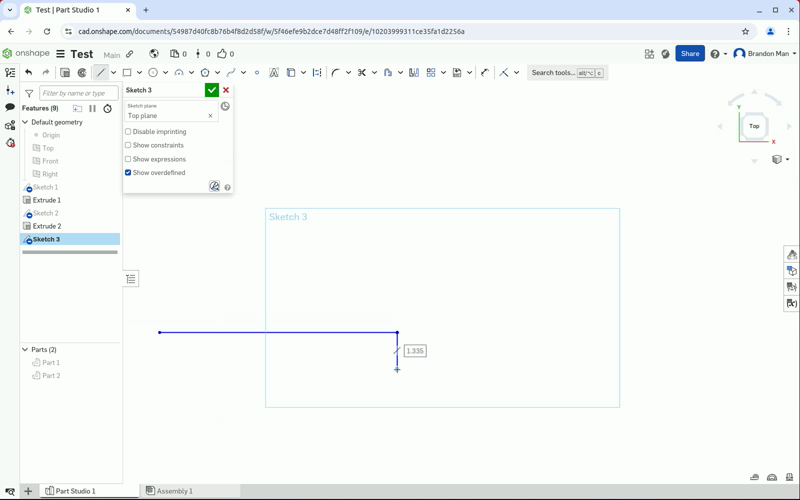
scroll(-6)
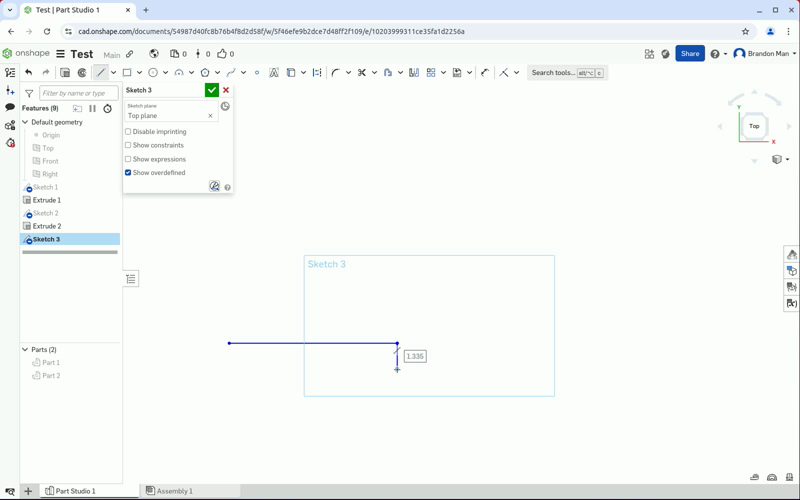
scroll(-6)
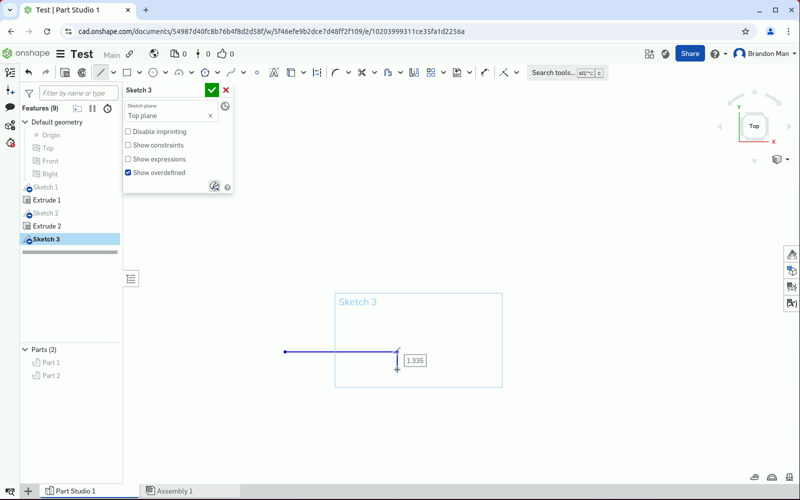
scroll(-6)
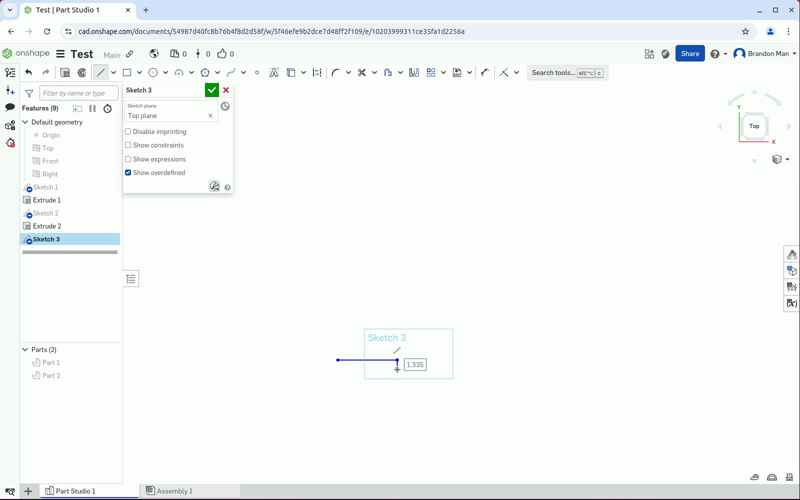
scroll(-6)
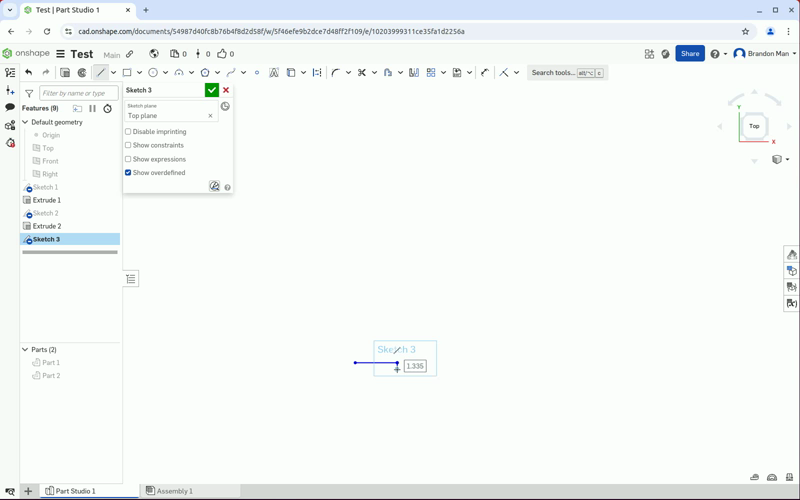
key_up(shift)
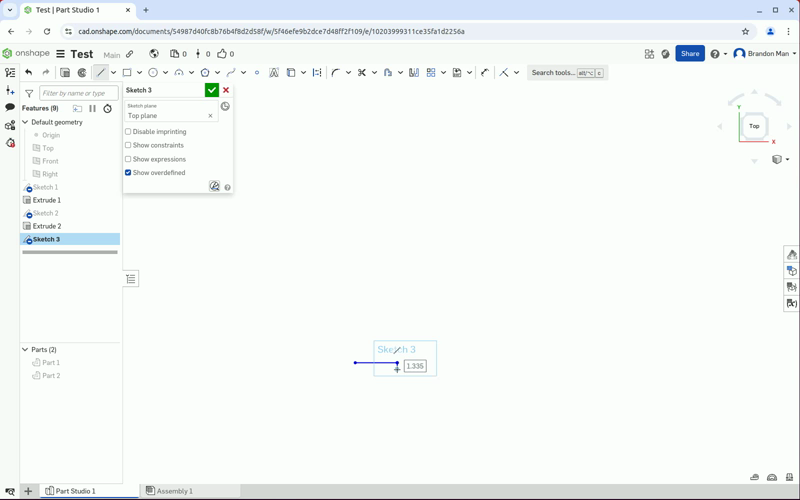
key_down(shift)
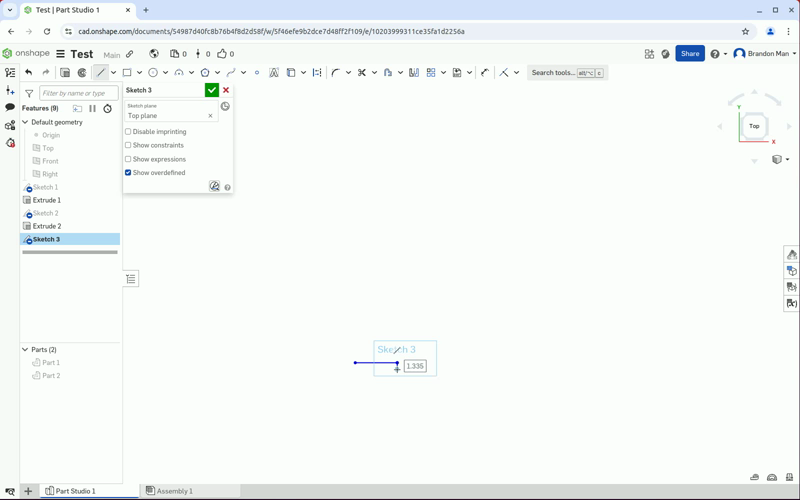
mouse_move(470, 369)
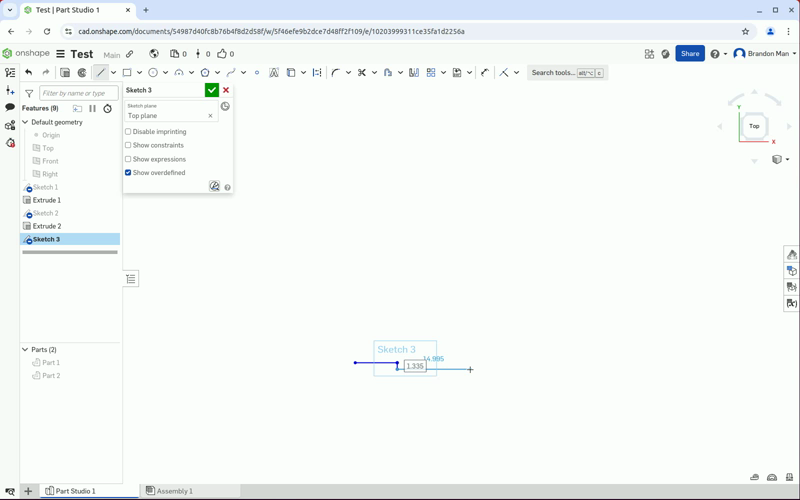
click(470, 369)
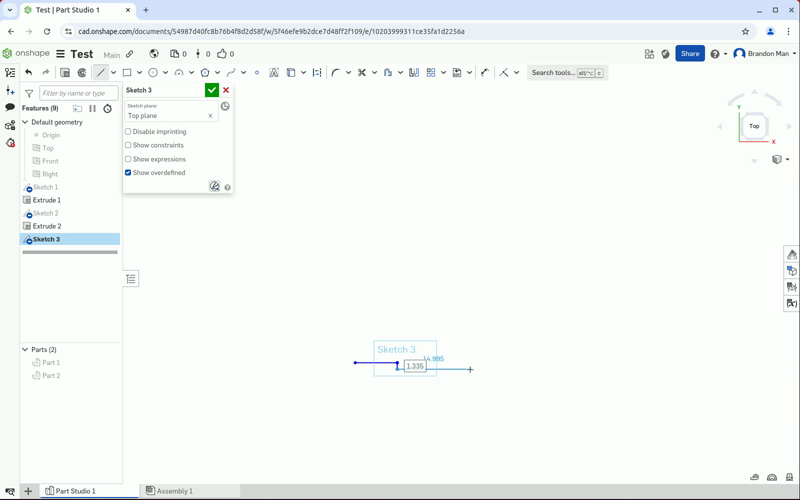
key_up(shift)
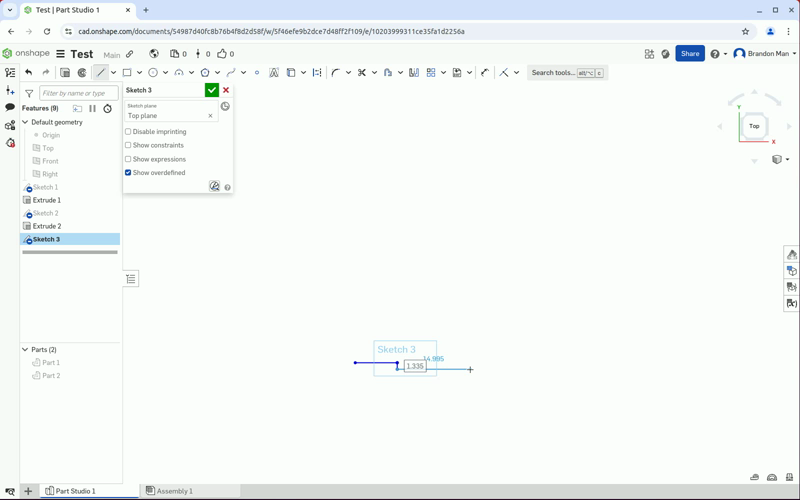
key_down(shift)
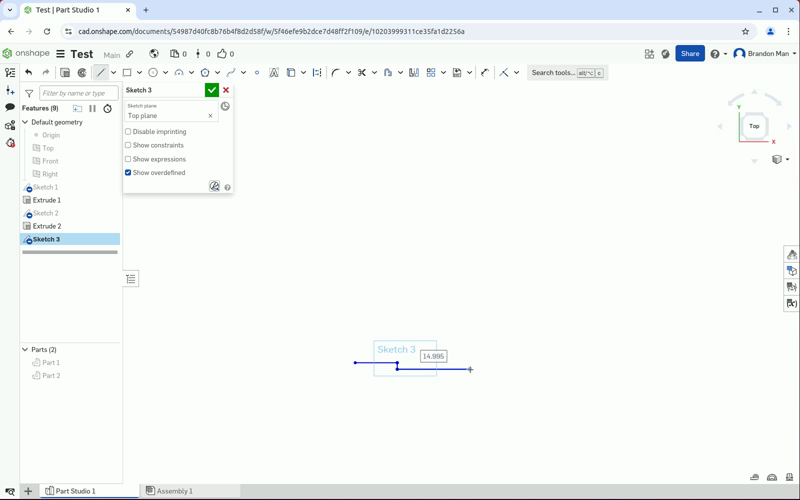
mouse_move(500, 369)
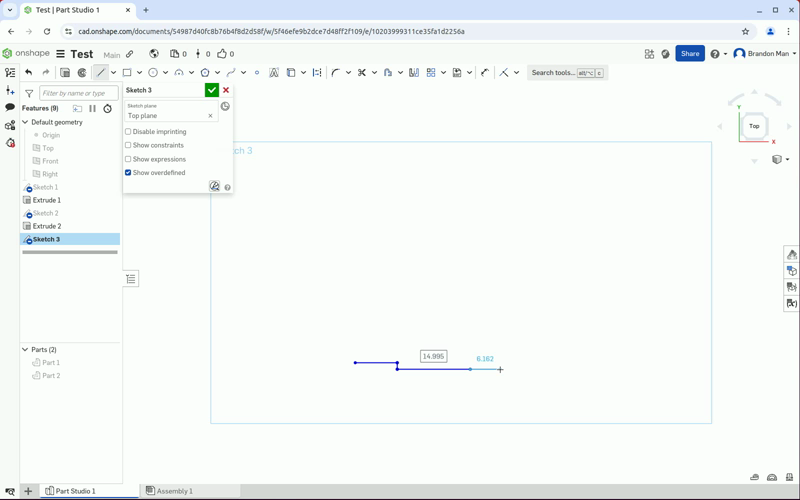
mouse_move(470, 362)
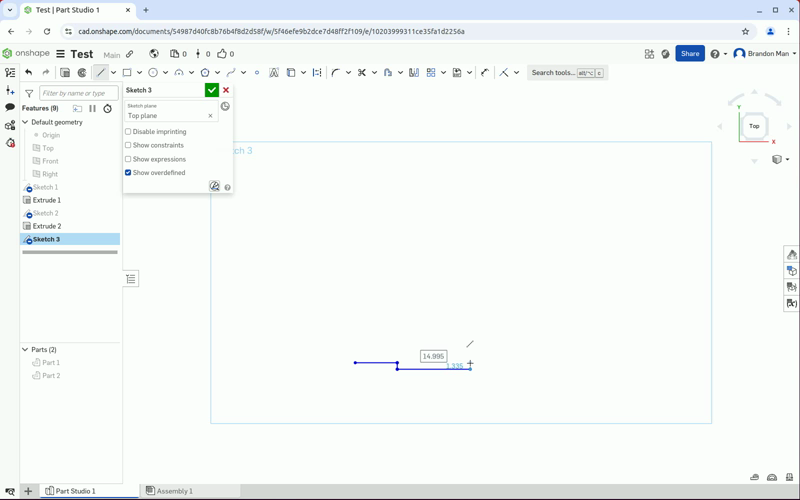
scroll(6)
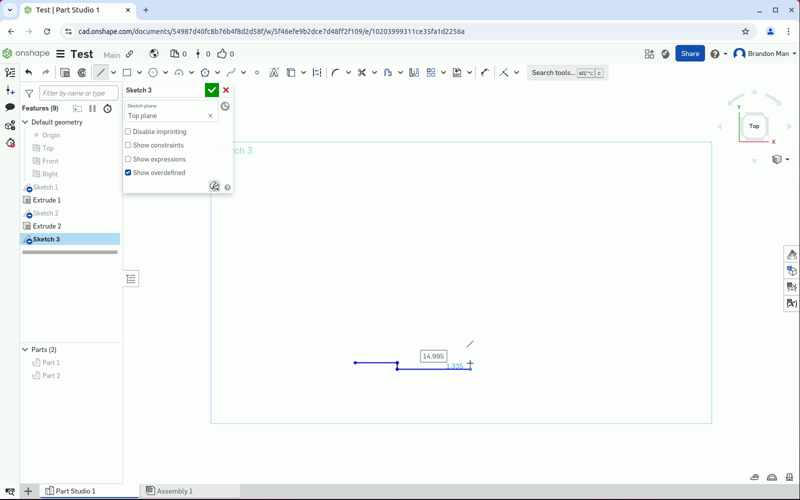
scroll(6)
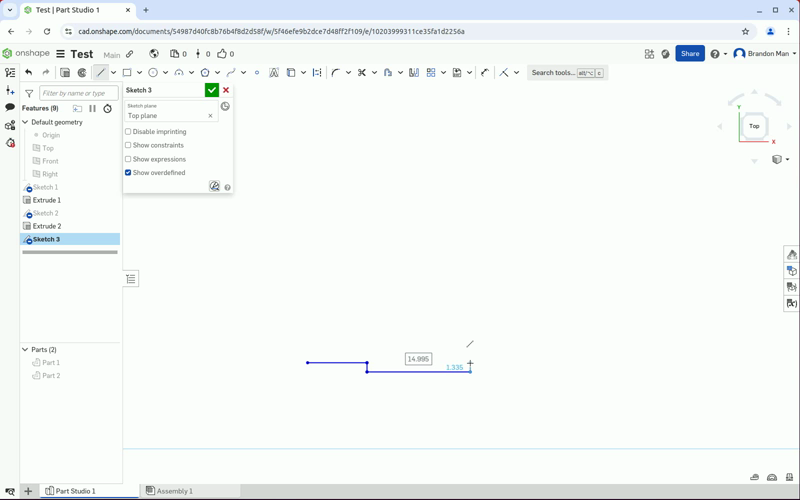
scroll(6)
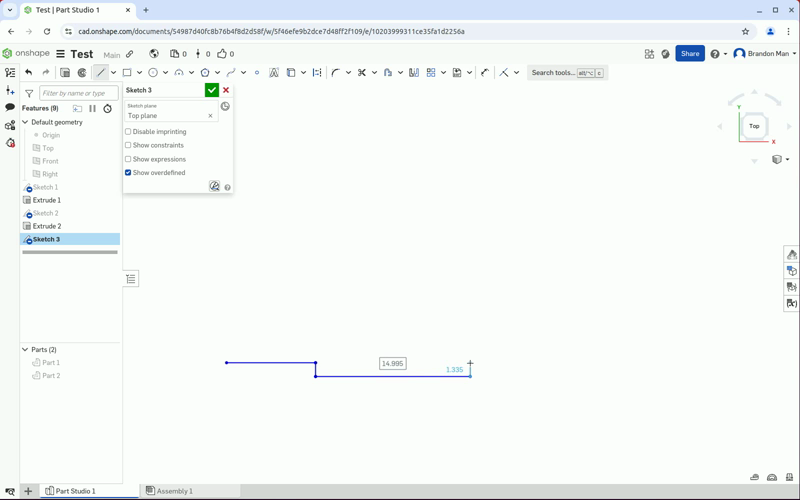
scroll(6)
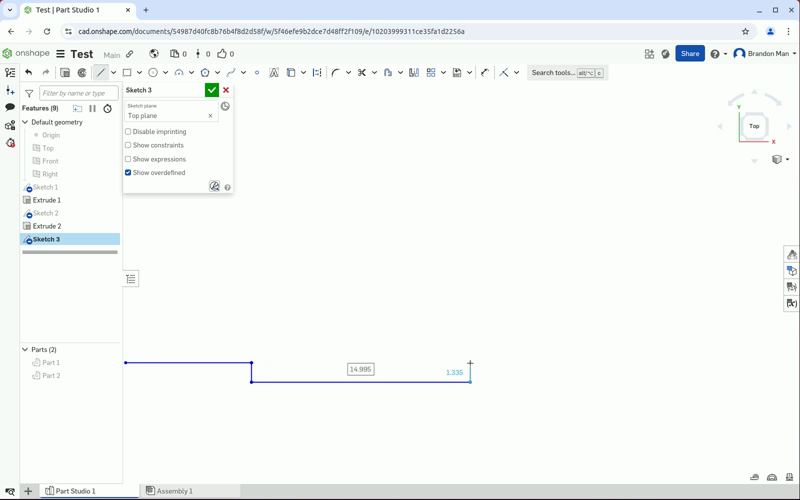
scroll(6)
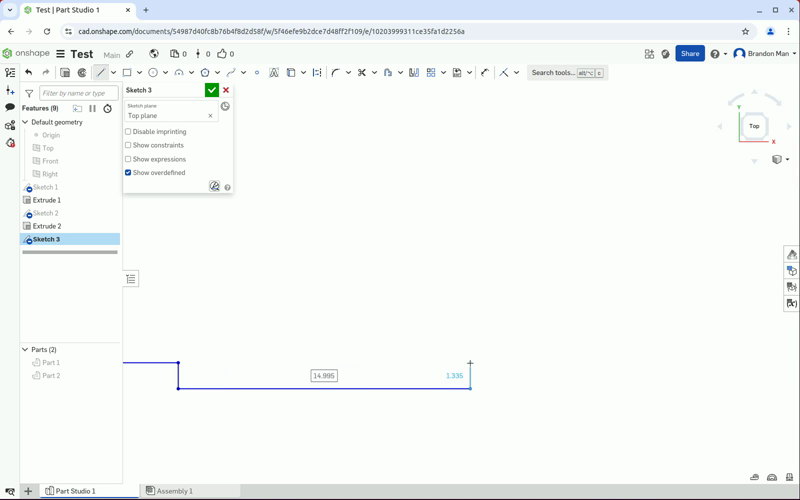
scroll(6)
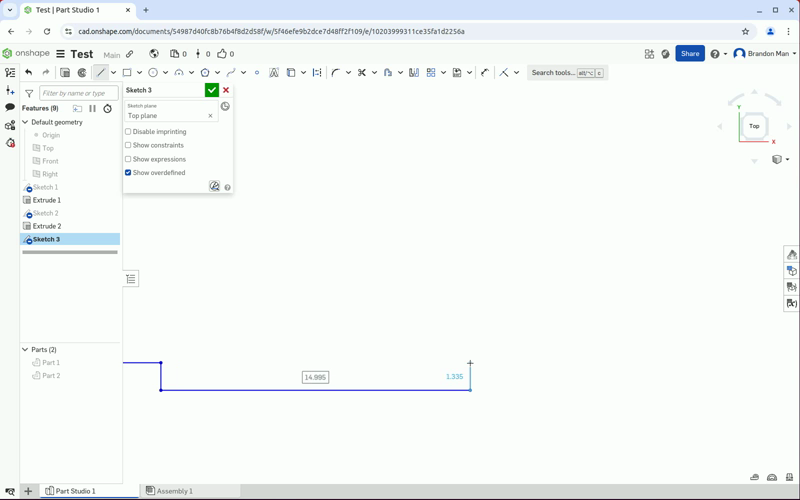
scroll(6)
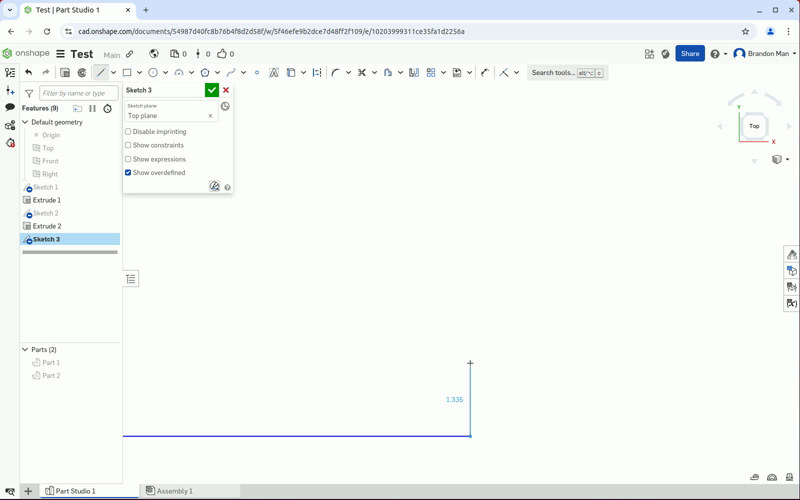
click(470, 362)
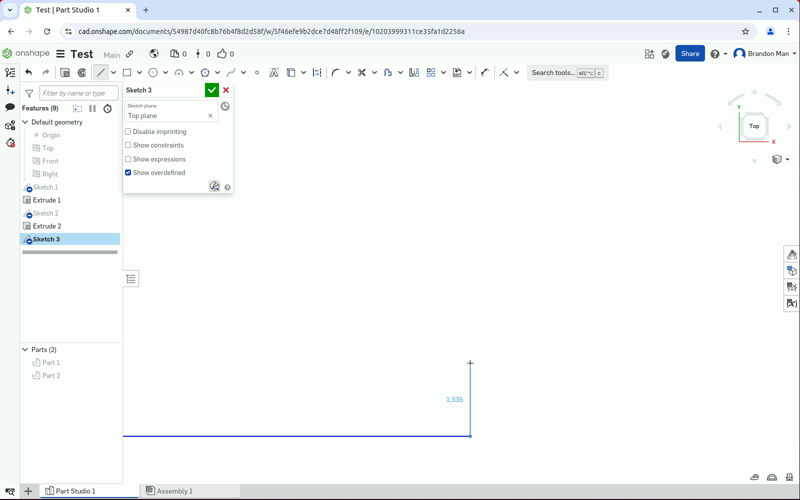
scroll(-6)
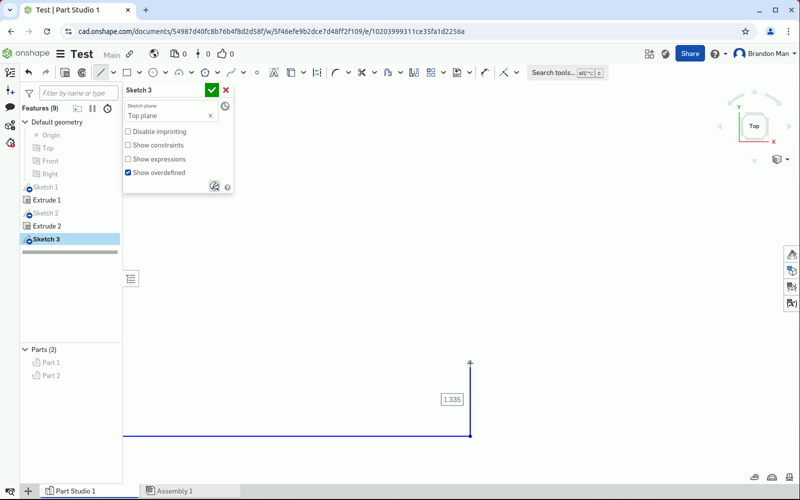
scroll(-6)
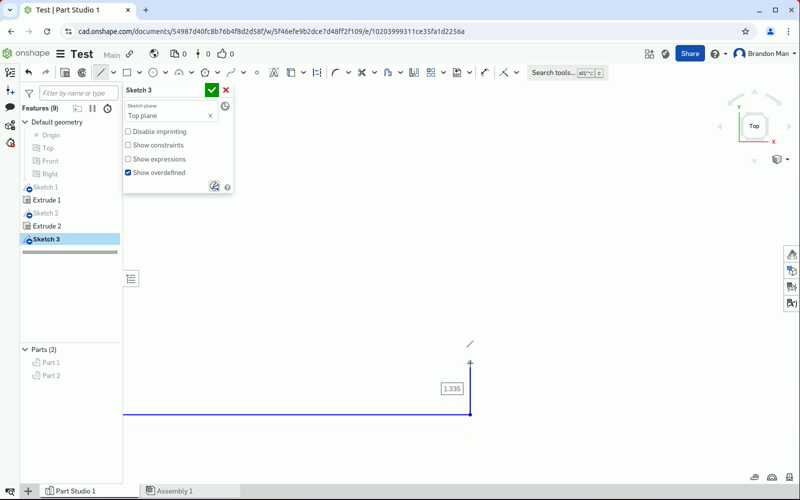
scroll(-6)
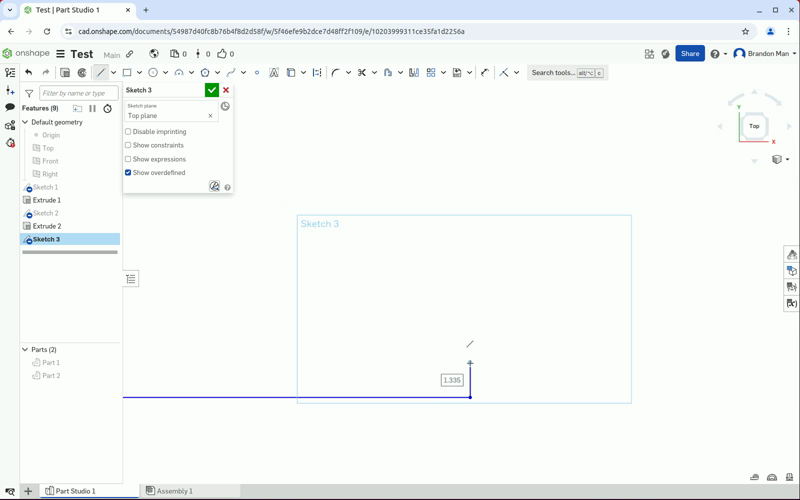
scroll(-6)
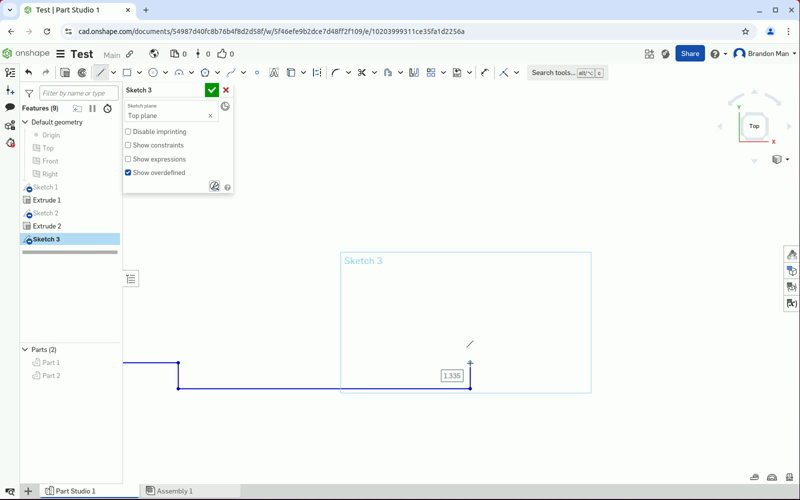
scroll(-6)
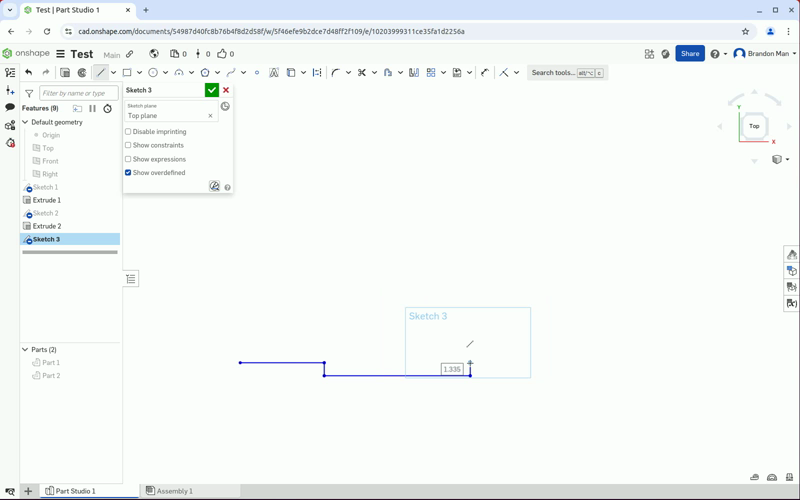
scroll(-6)
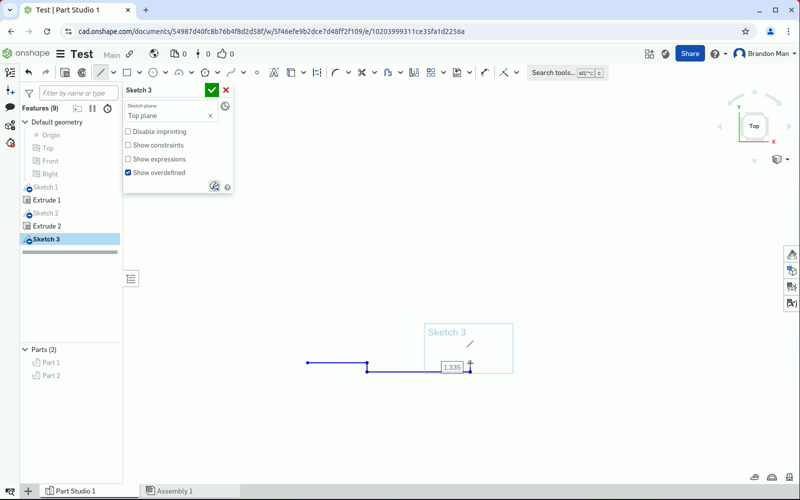
scroll(-6)
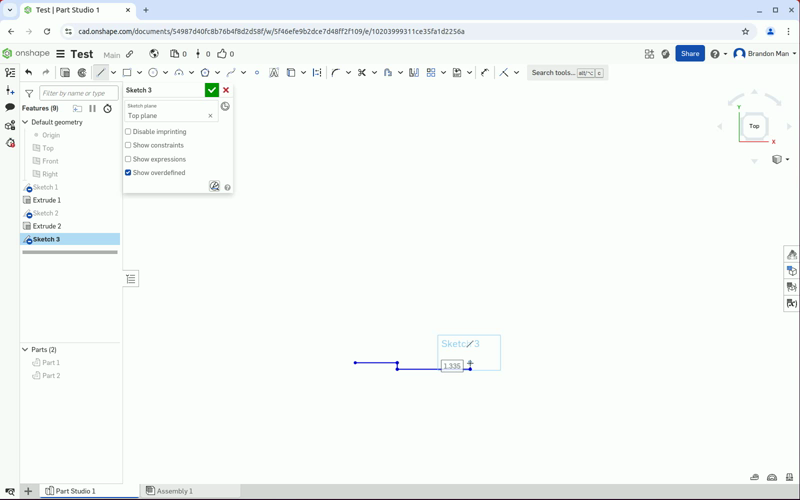
key_up(shift)
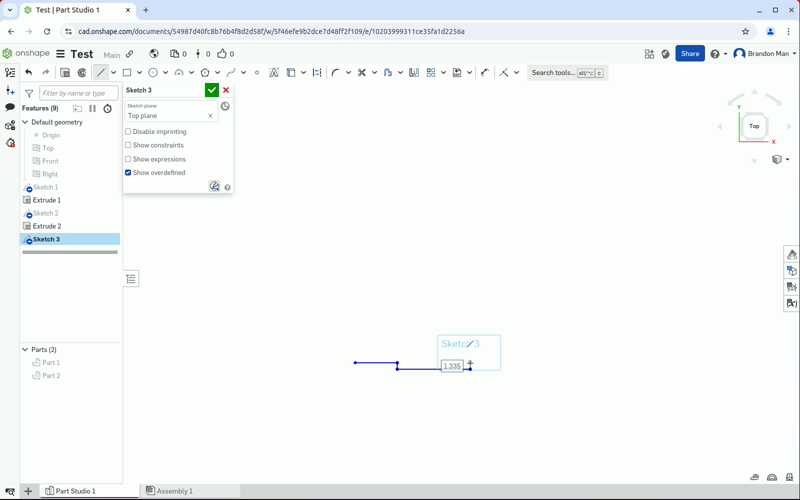
key_down(shift)
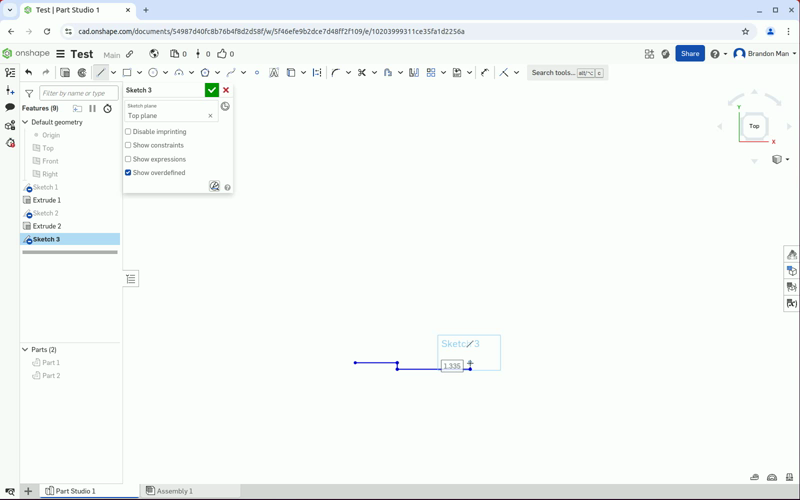
mouse_move(565, 362)
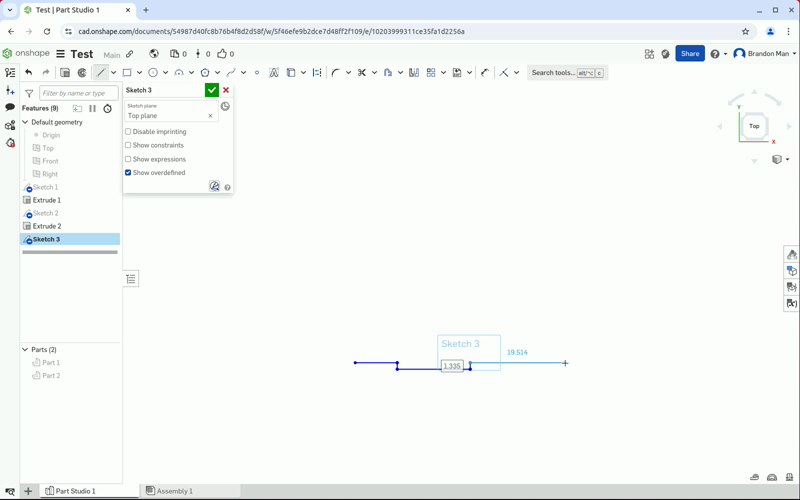
click(565, 362)
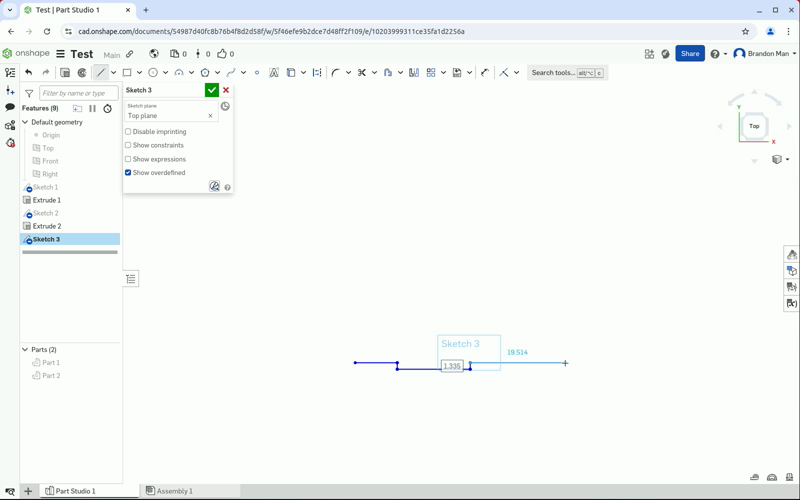
key_up(shift)
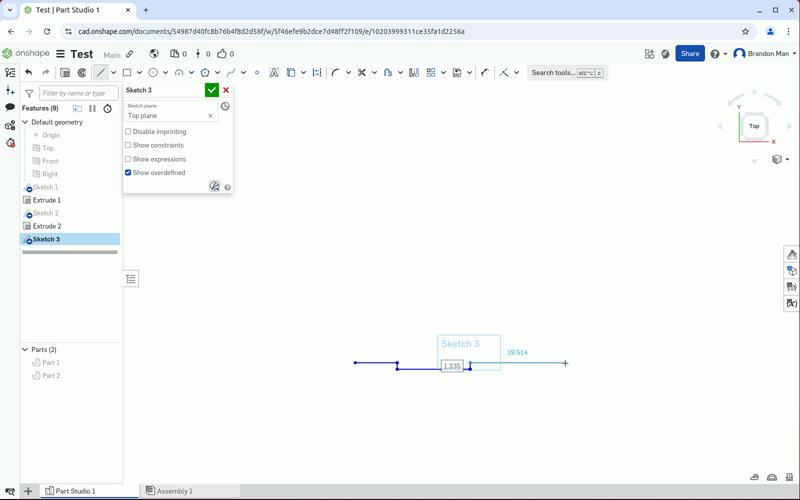
key_down(shift)
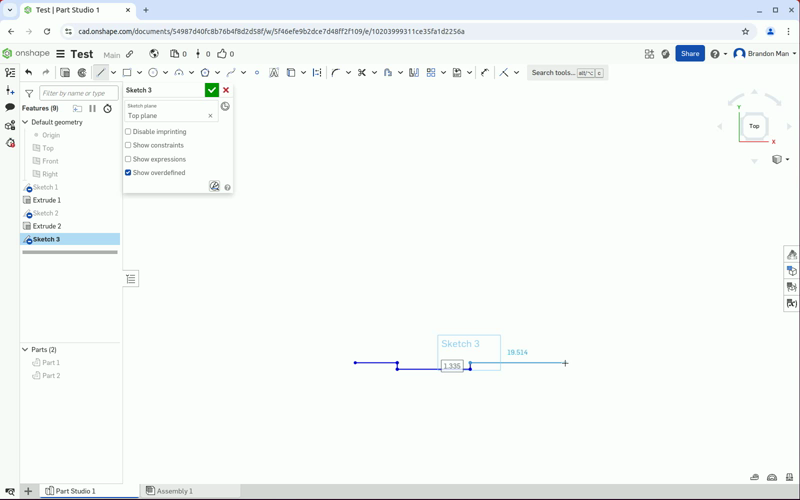
mouse_move(565, 203)
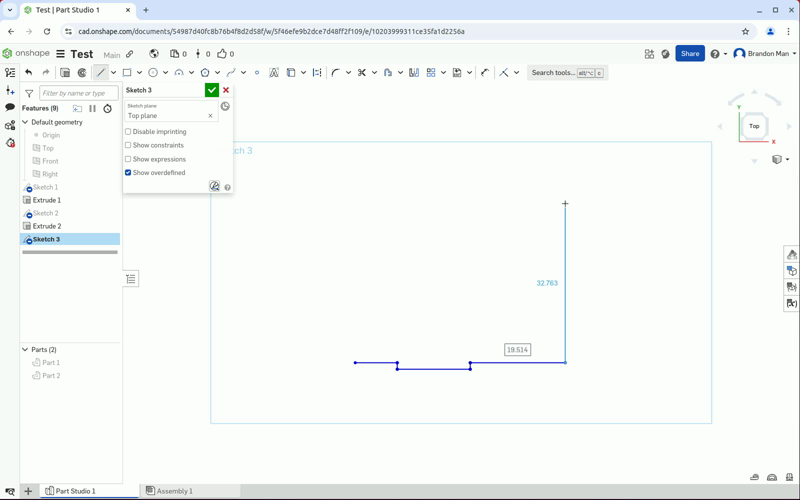
click(565, 203)
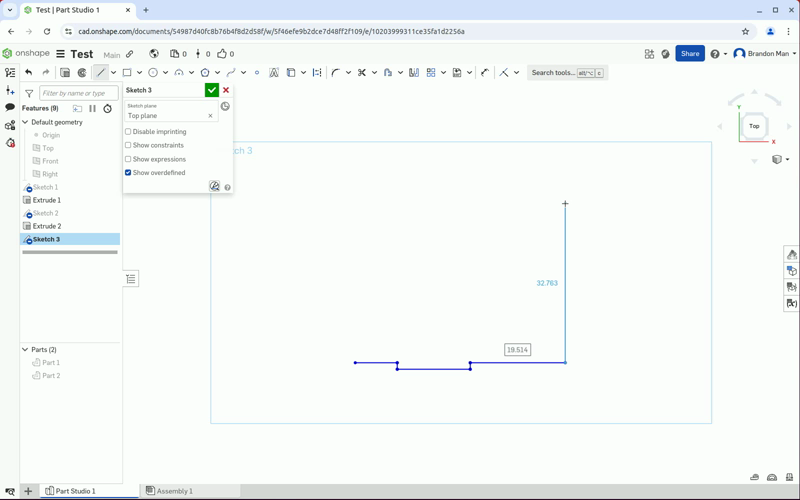
key_up(shift)
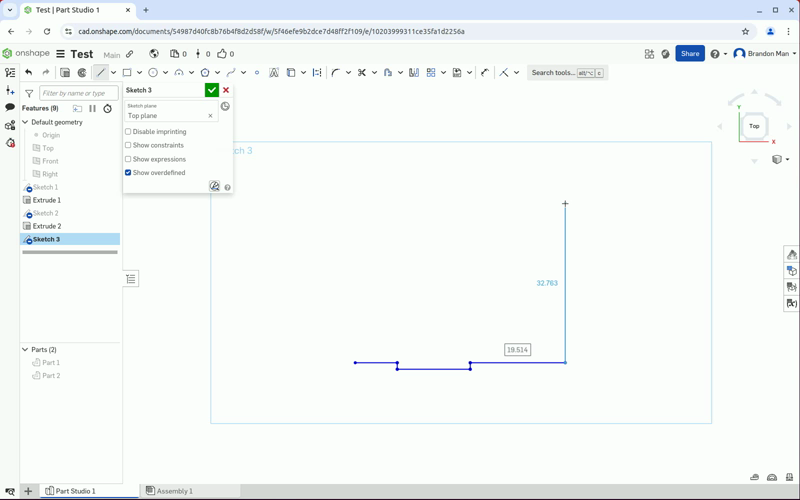
key_down(shift)
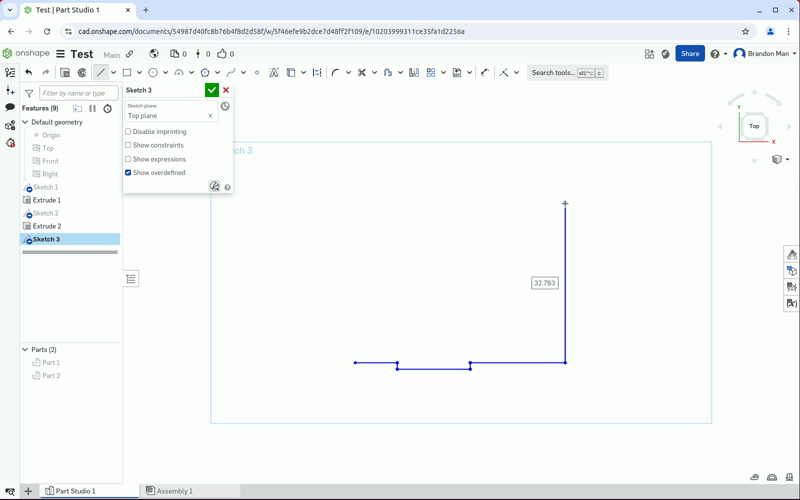
mouse_move(355, 203)
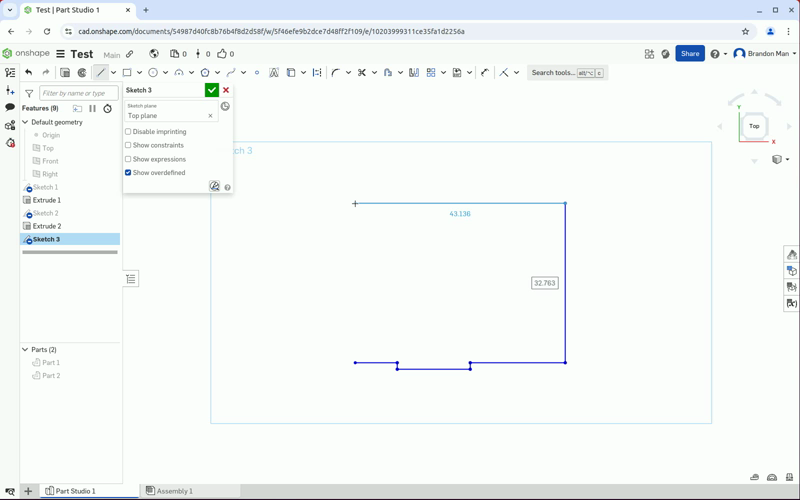
click(355, 203)
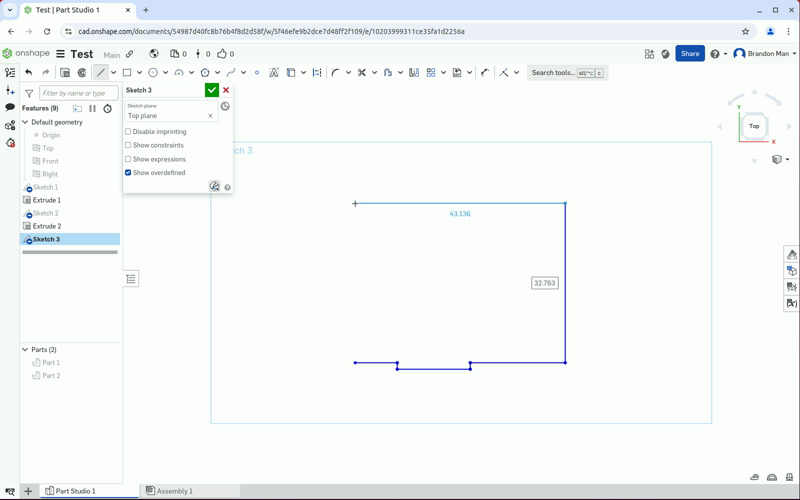
key_up(shift)
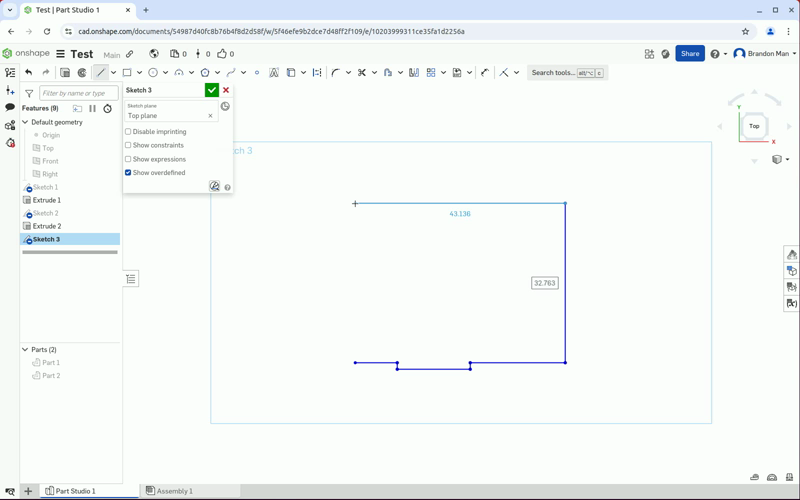
key_down(shift)
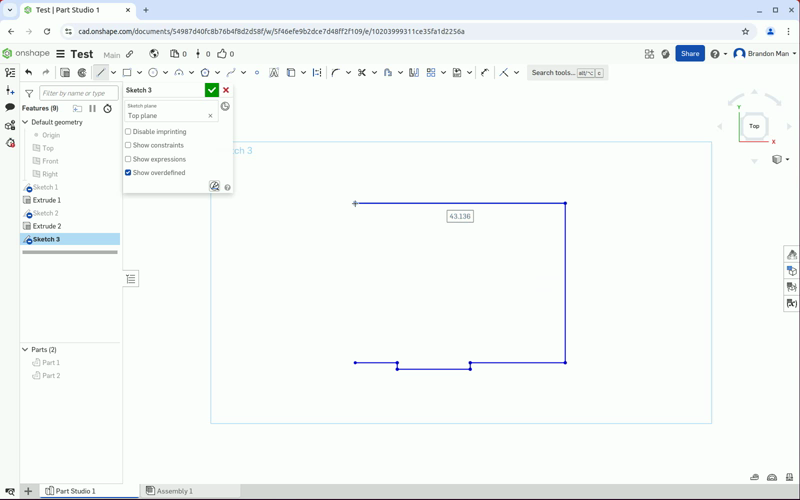
mouse_move(355, 362)
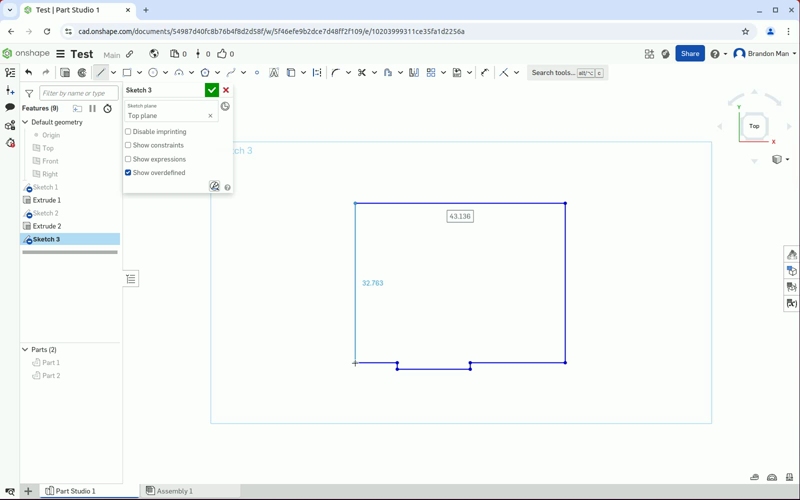
key_up(shift)
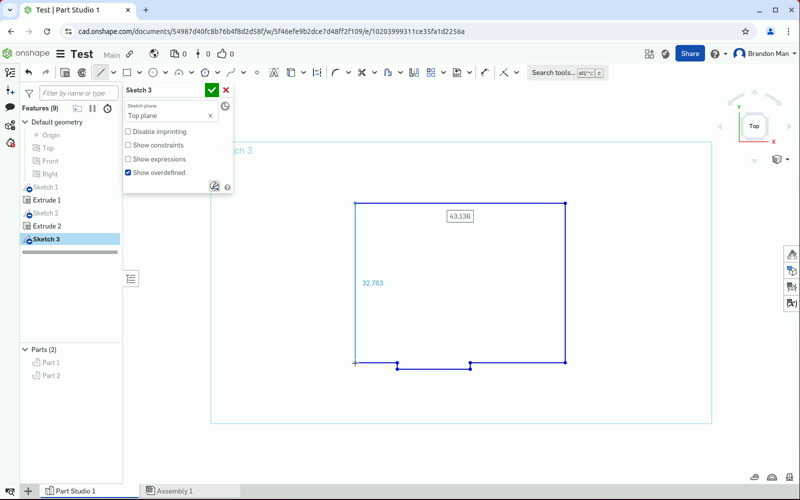
click(355, 362)
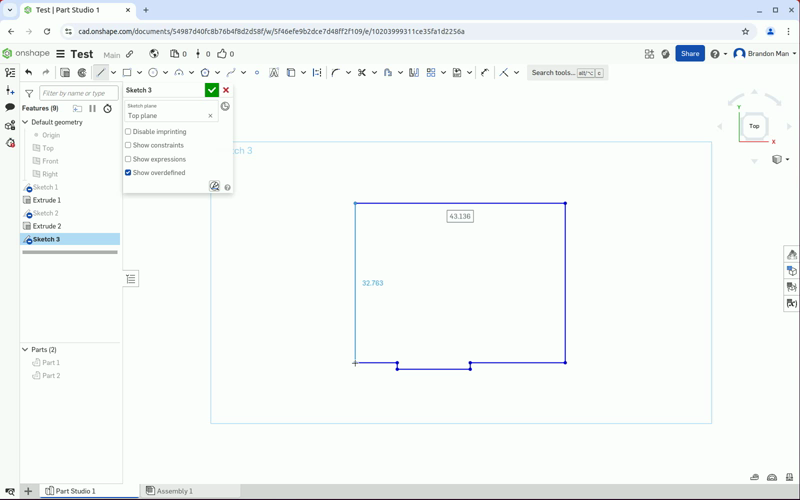
key(esc)
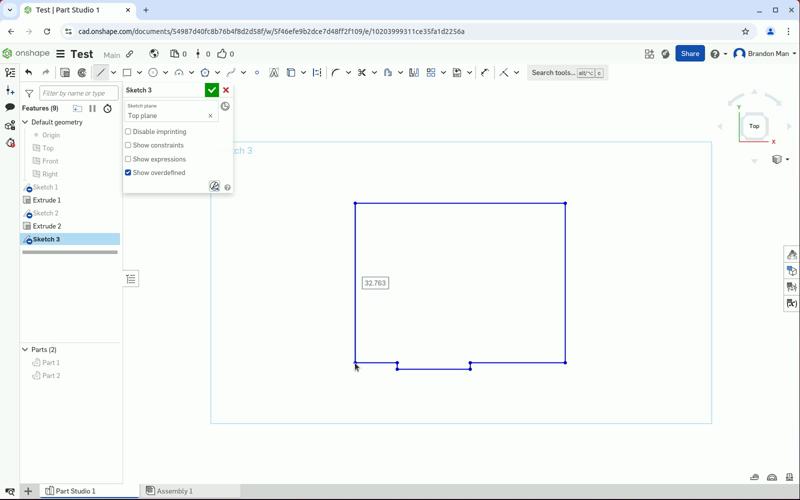
mouse_move(441, 312)
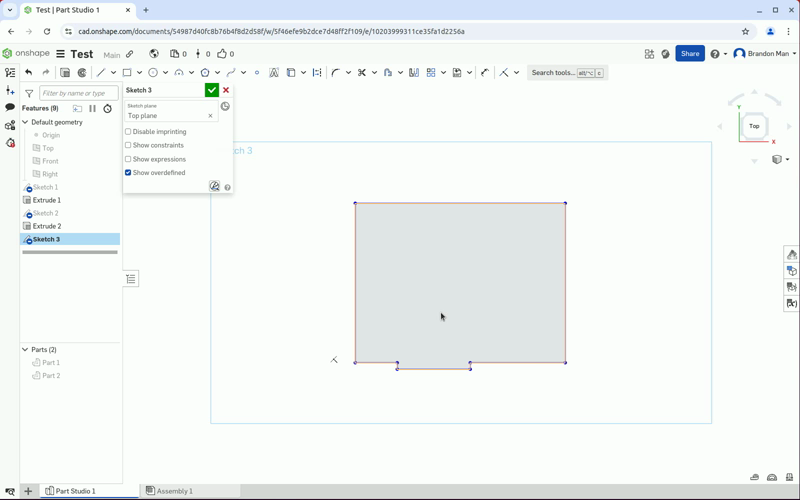
click(441, 312)
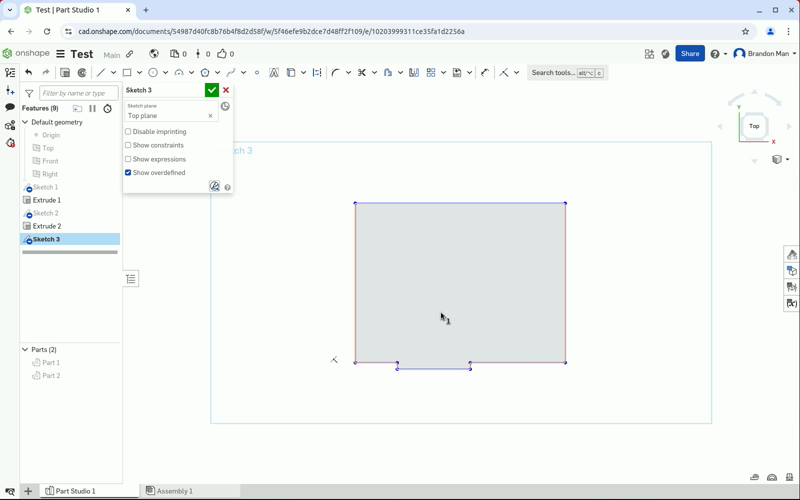
mouse_move(73, 352)
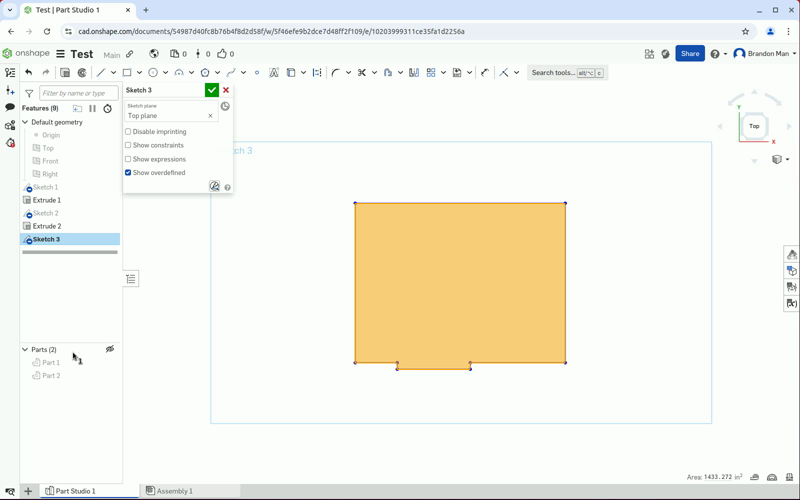
key(shift+y)
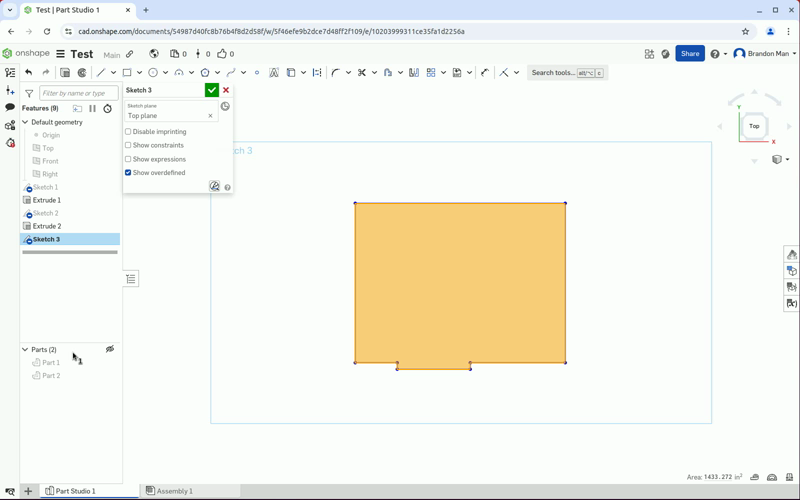
key(shift+e)
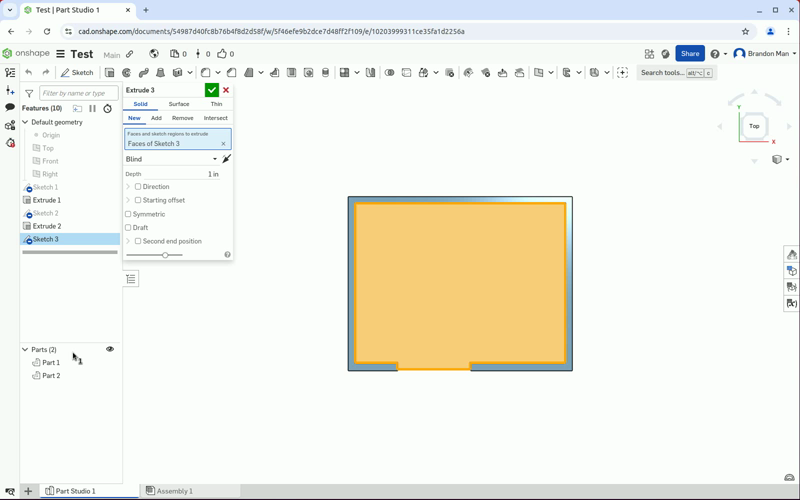
mouse_move(143, 106)
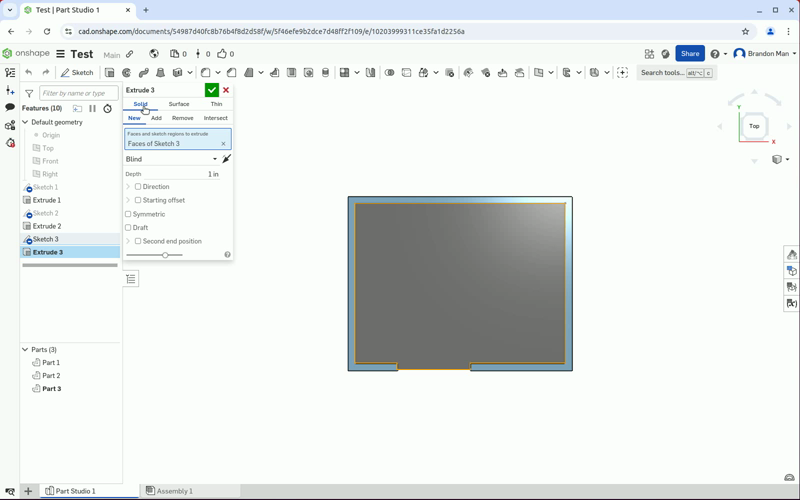
click(143, 106)
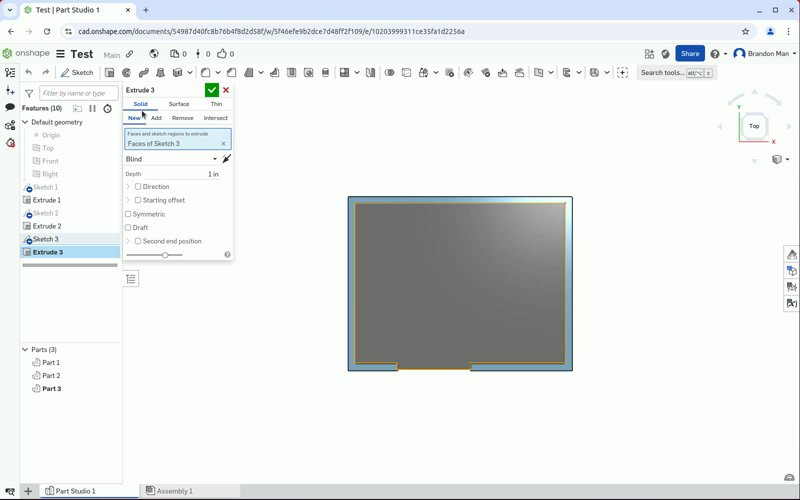
mouse_move(137, 120)
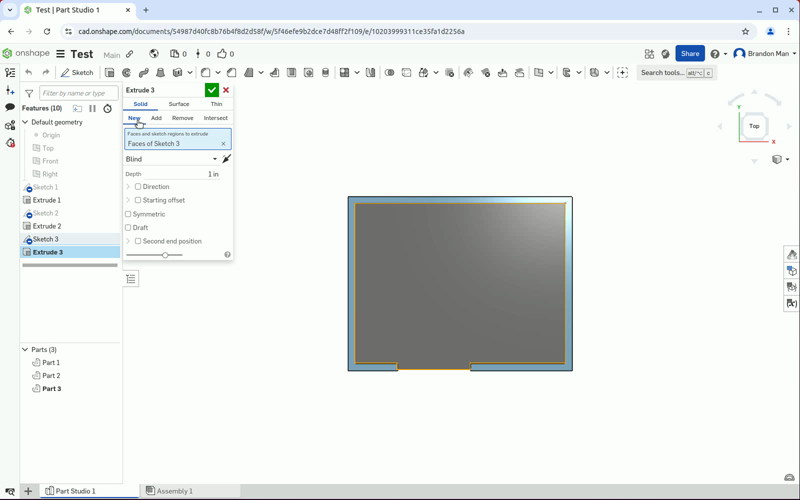
click(137, 120)
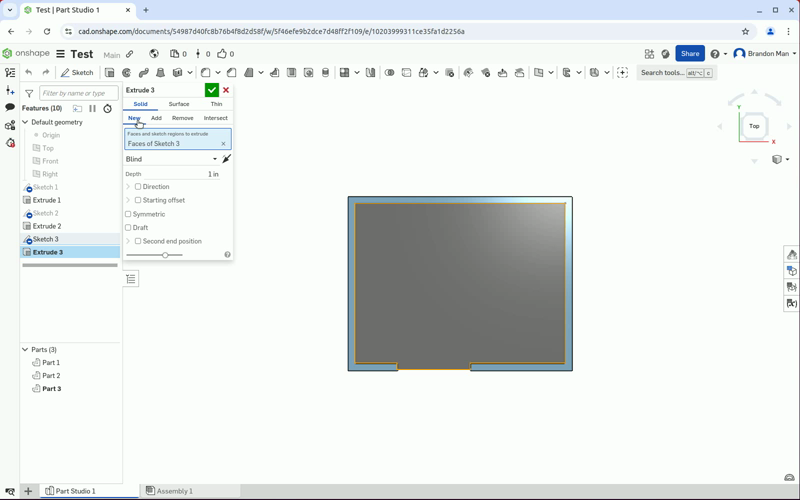
key(tab, 4)
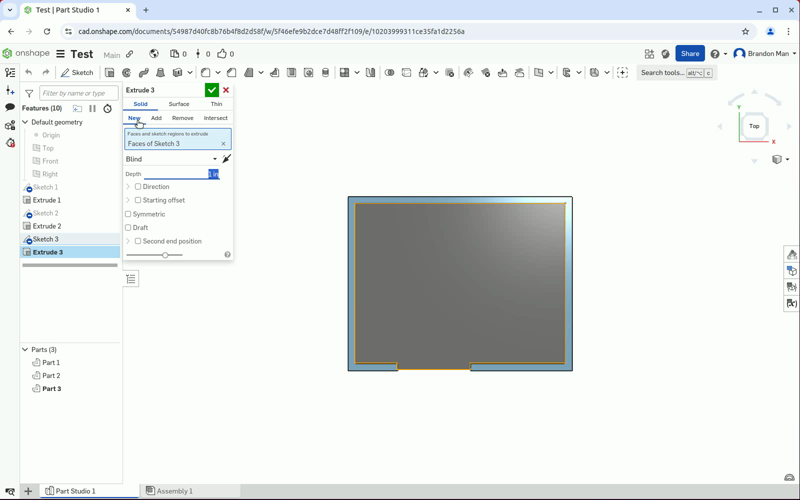
text(-0.722)
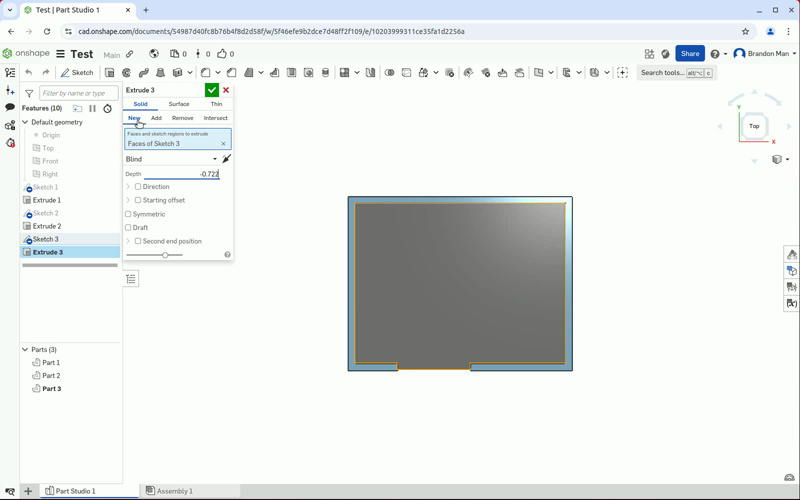
key(enter)
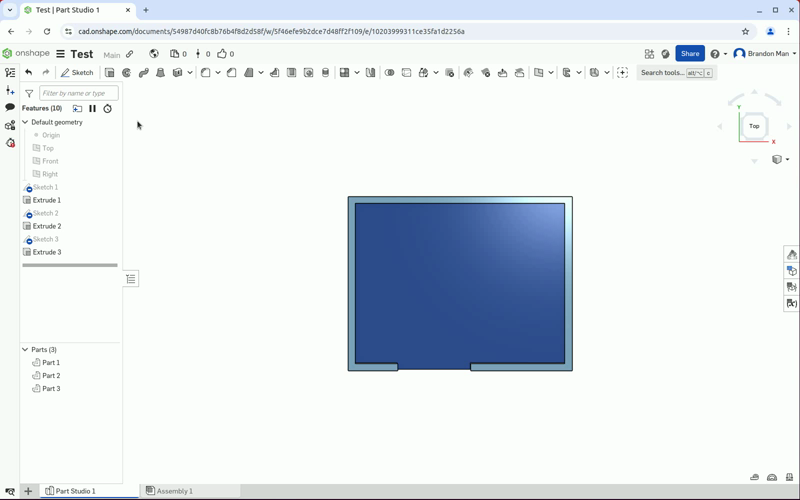
key(shift+h)
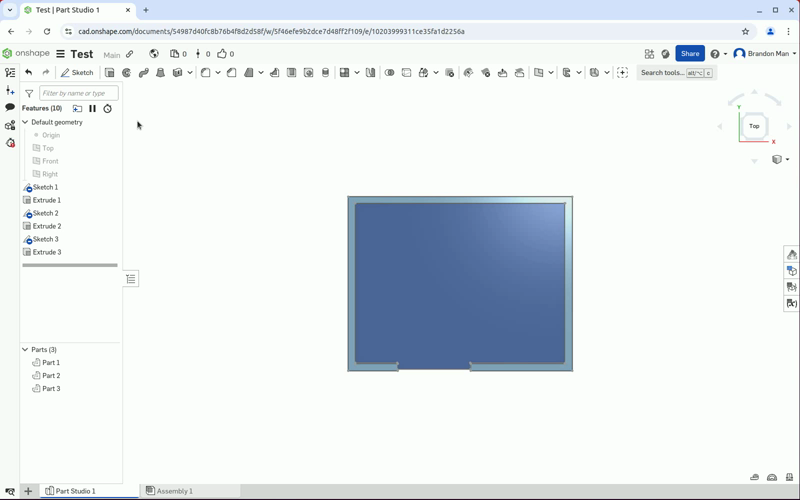
key(shift+h)
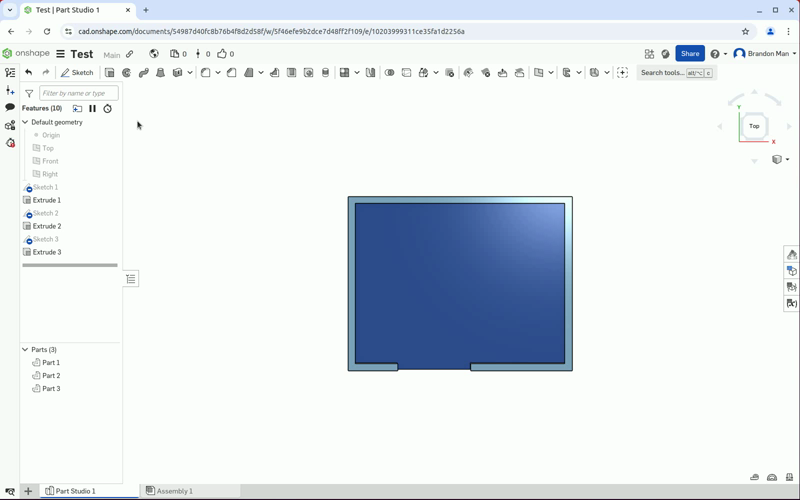
mouse_move(73, 189)
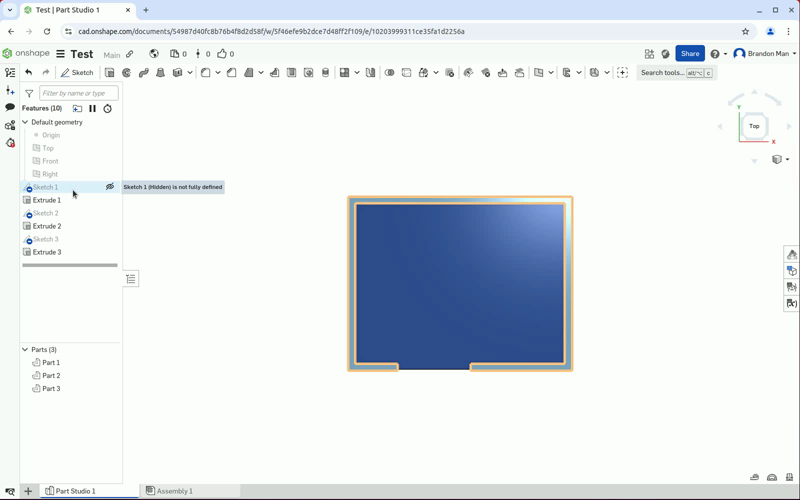
click(73, 189)
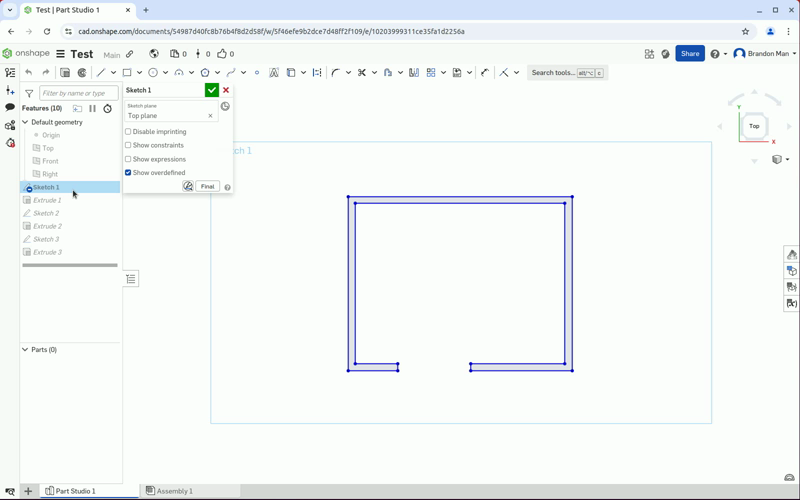
mouse_move(229, 92)
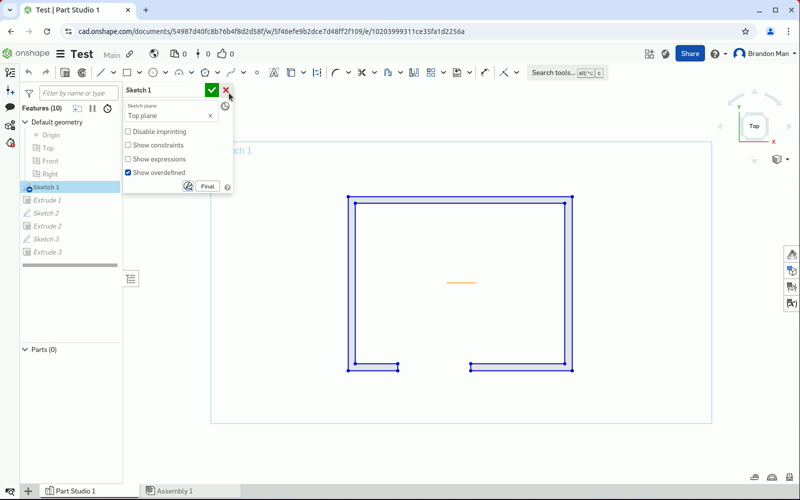
click(229, 92)
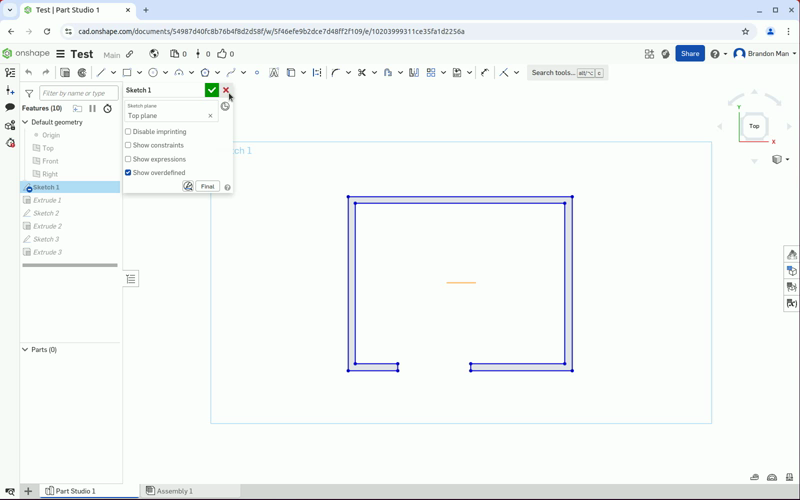
mouse_move(73, 352)
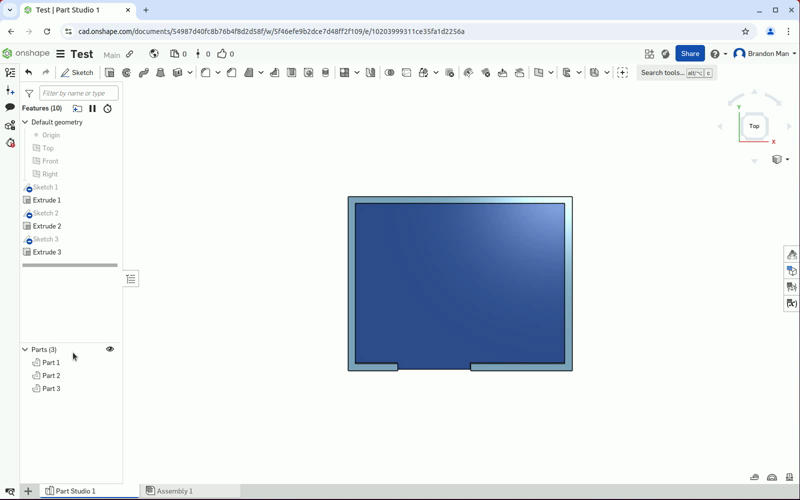
key(y)
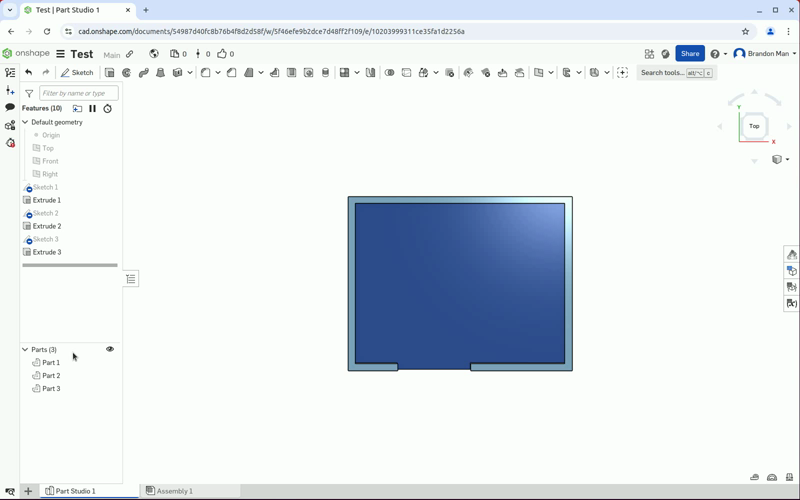
key(shift+p)
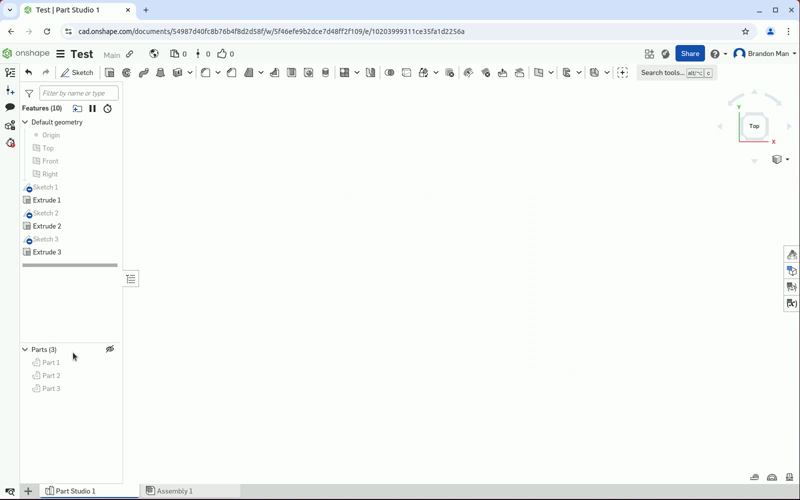
key(space)
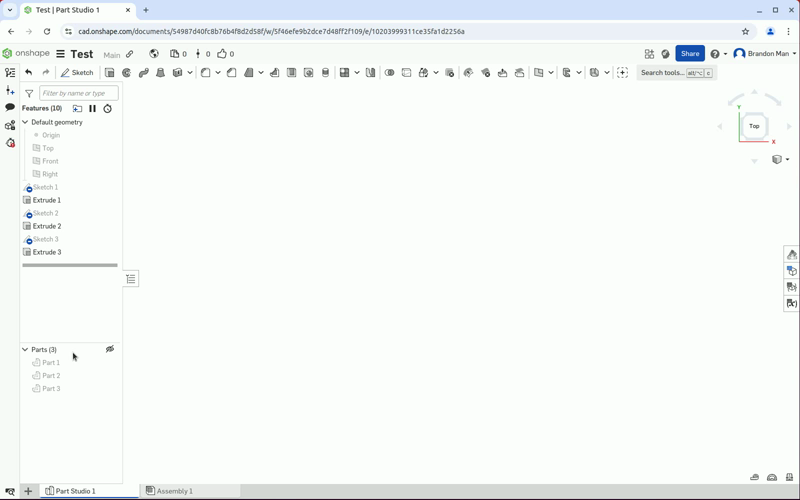
key_down(shift)
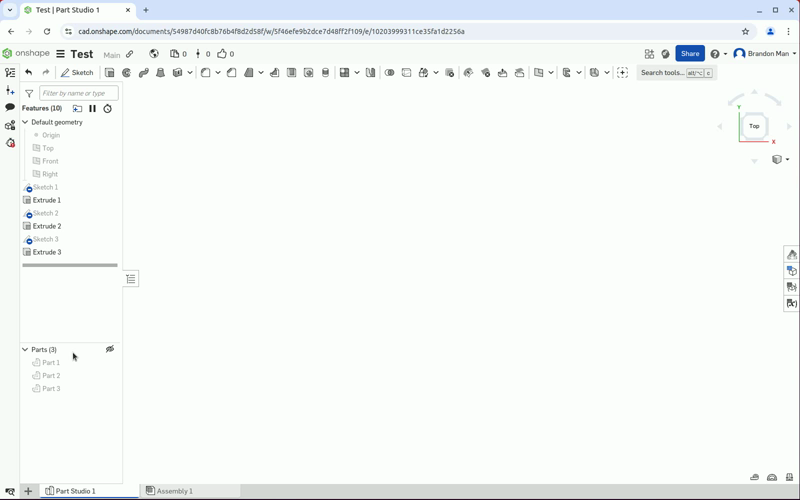
key(up)
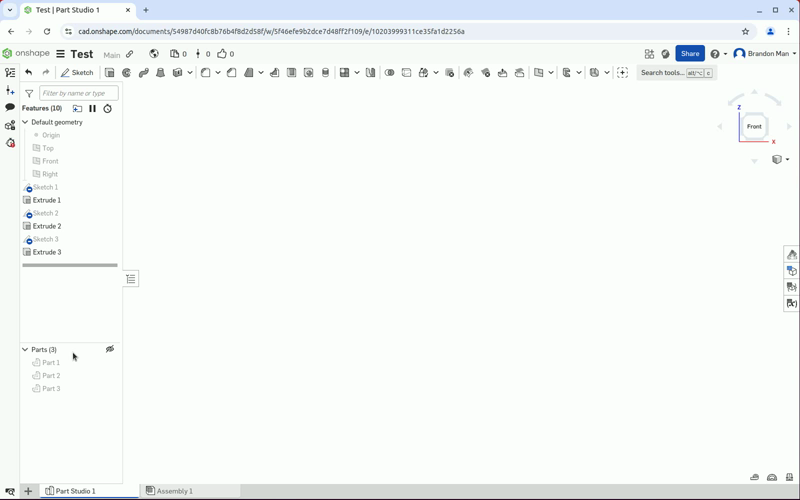
key_up(shift)
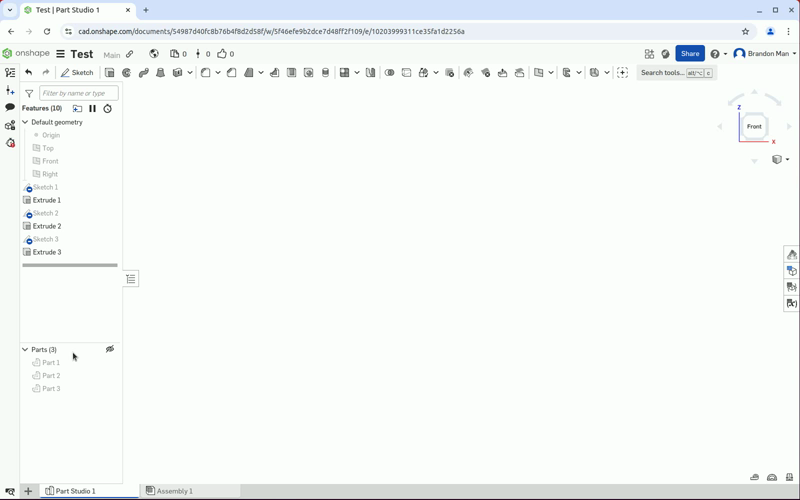
key(space)
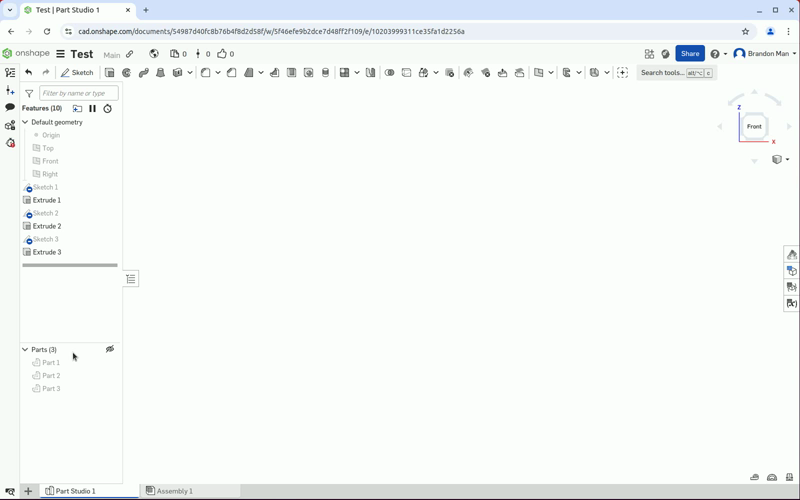
key_down(shift)
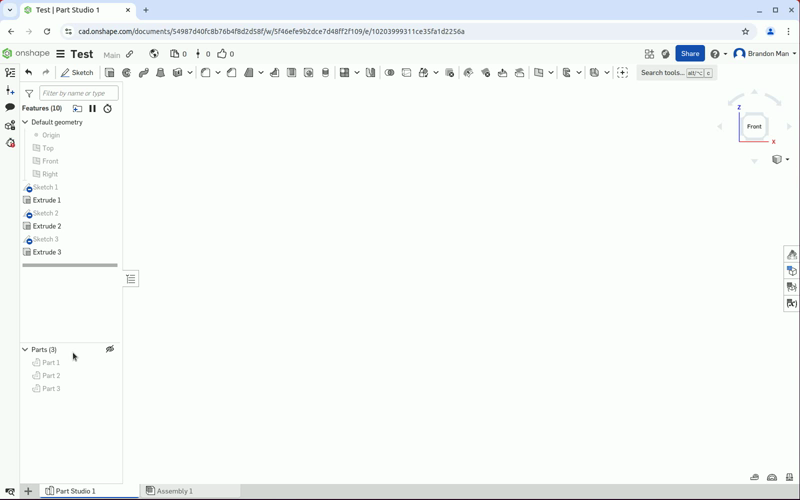
key(left)
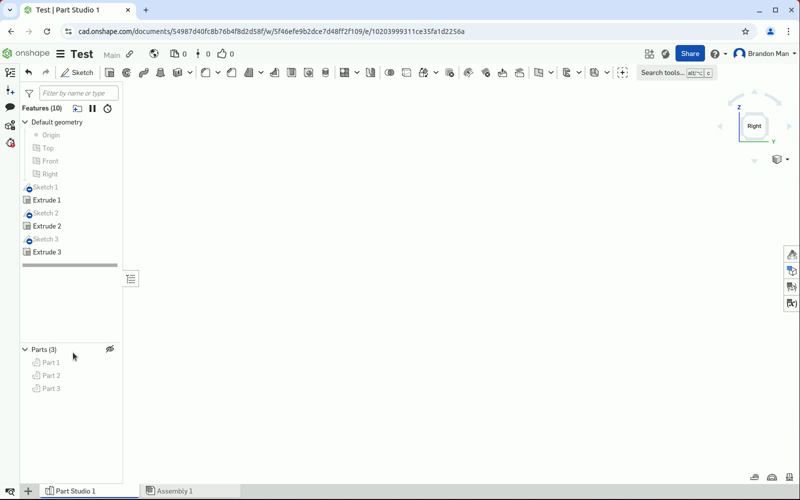
key_up(shift)
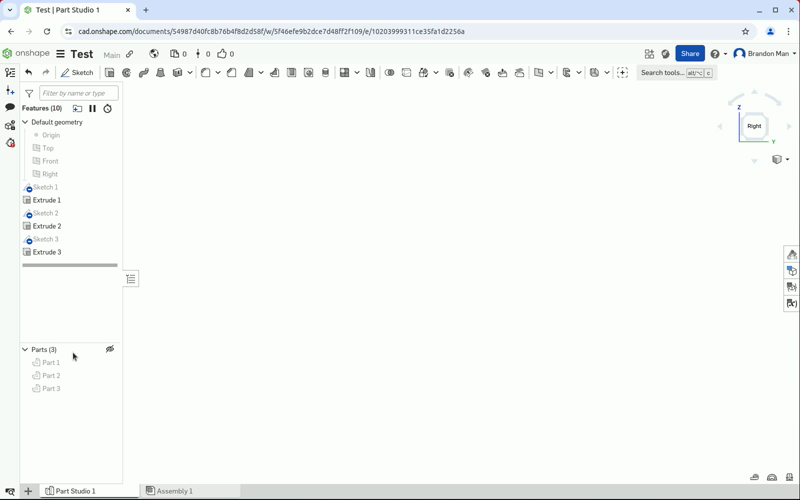
mouse_move(73, 352)
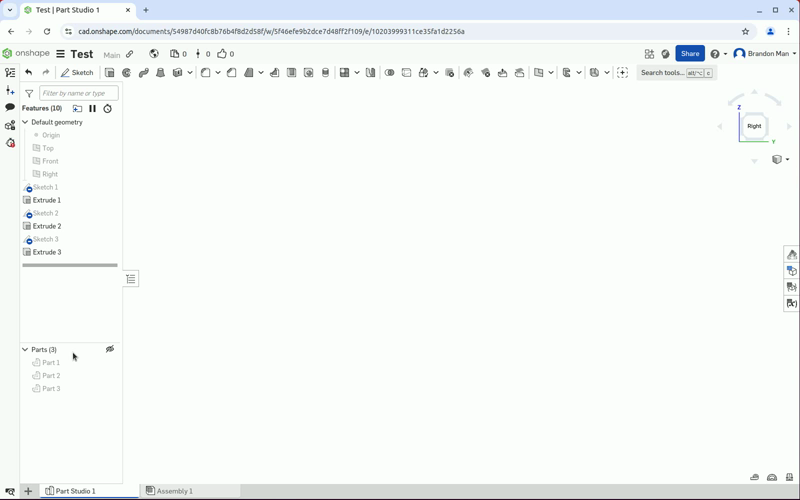
key(shift+y)
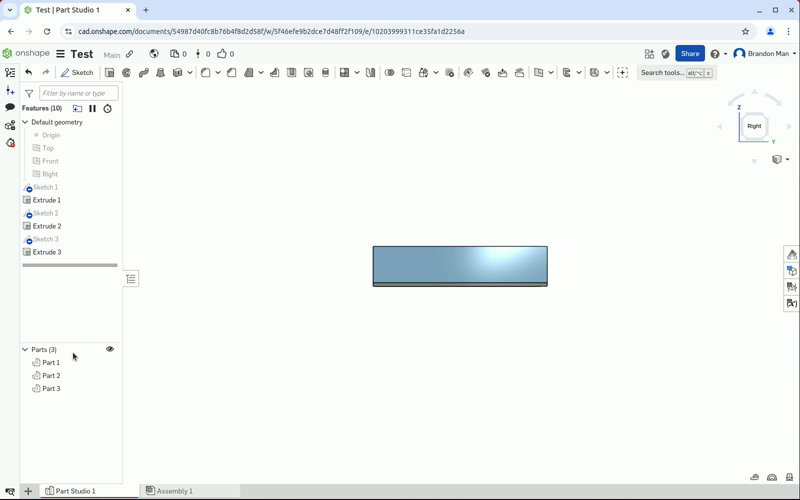
mouse_move(541, 75)
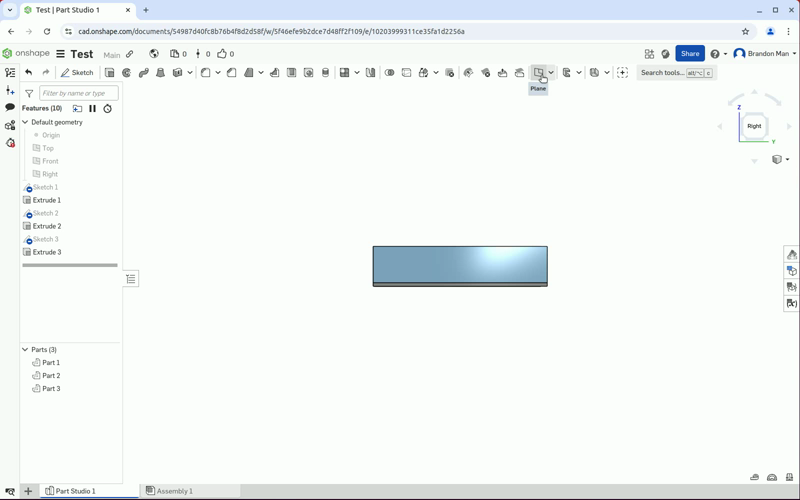
click(541, 75)
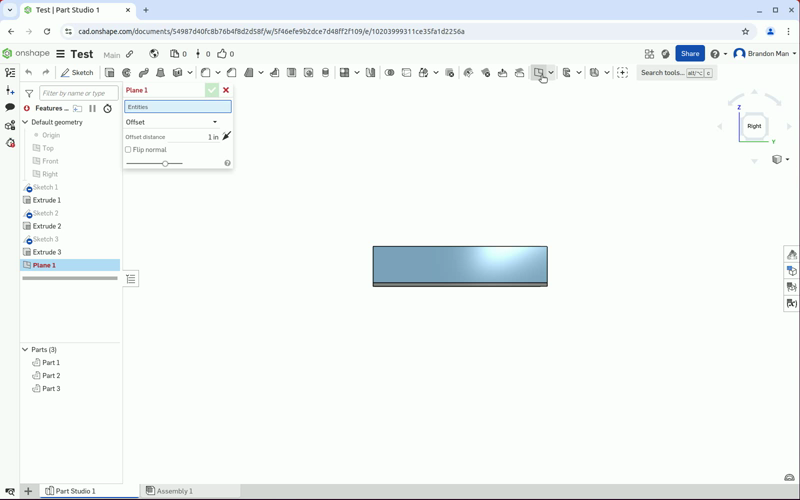
mouse_move(73, 176)
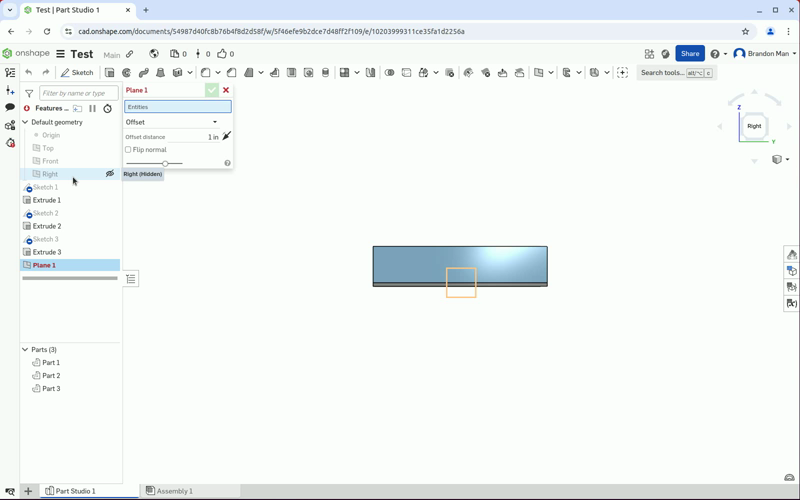
click(73, 176)
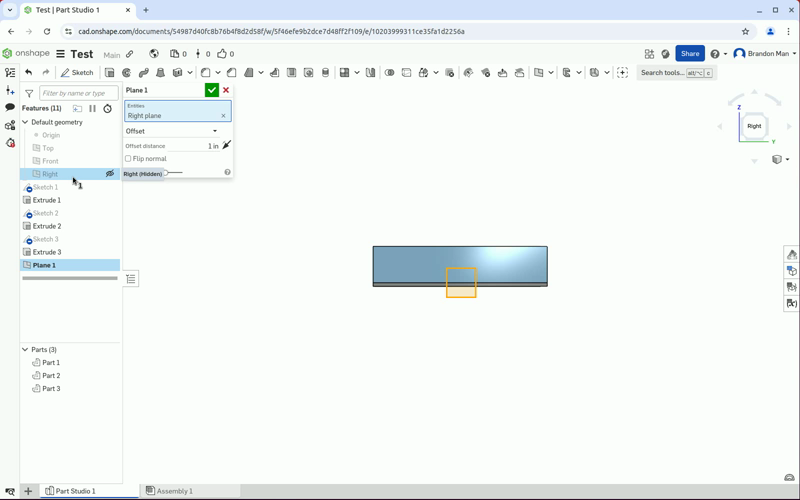
key(tab, 2)
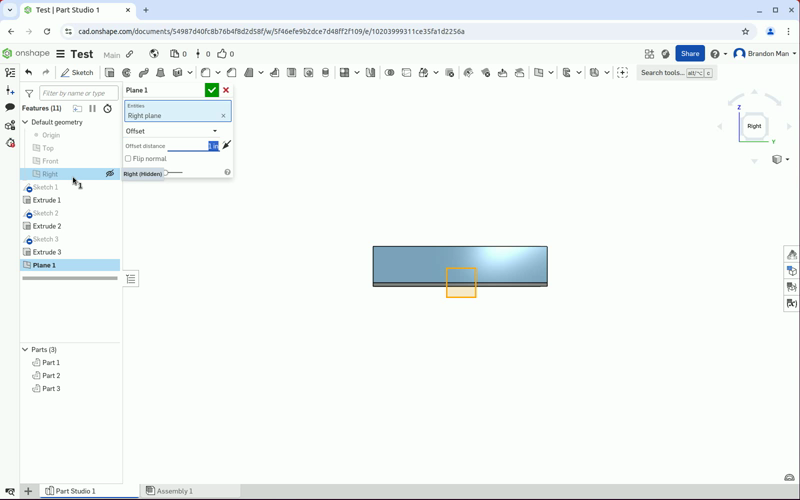
text(21.66)
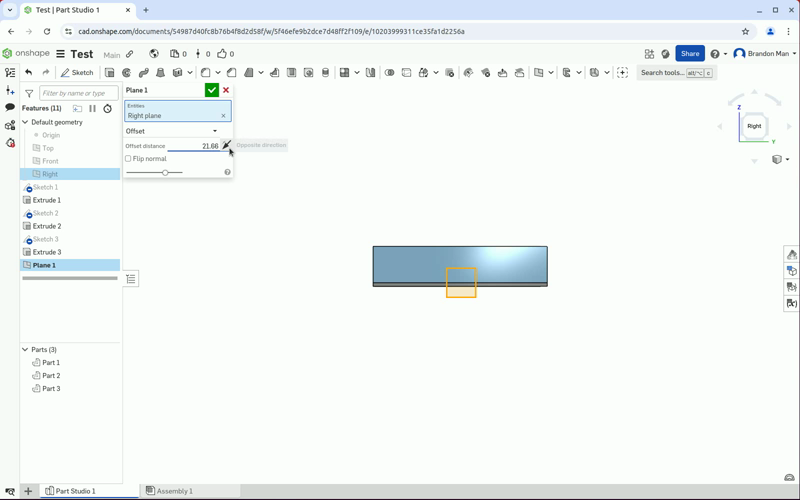
mouse_move(229, 147)
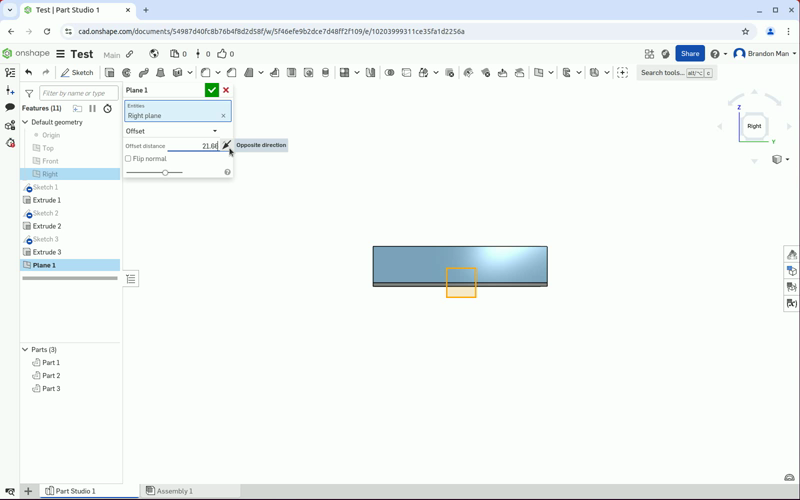
click(229, 147)
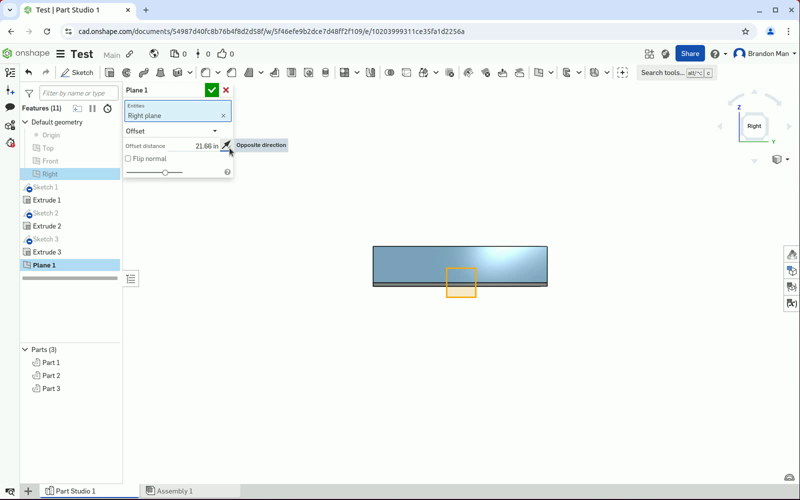
key(enter, 2)
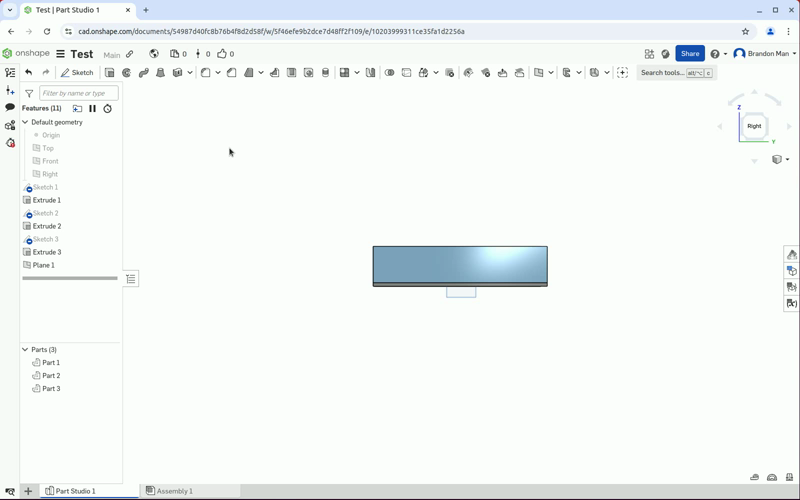
key(shift+s)
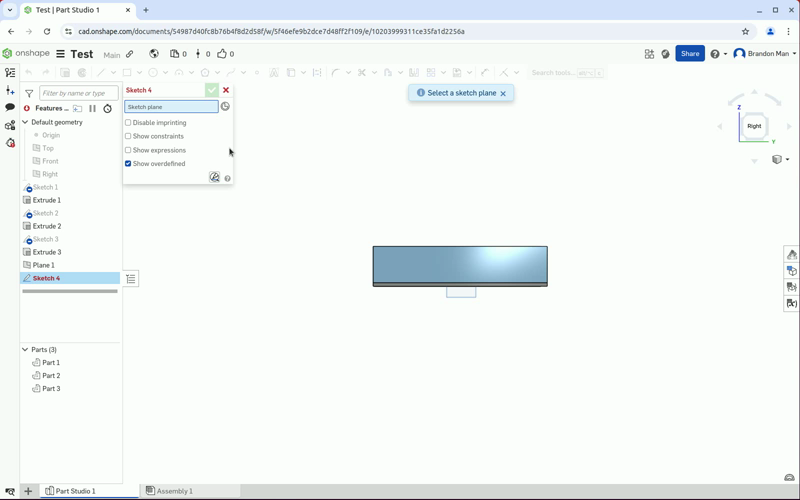
mouse_move(73, 267)
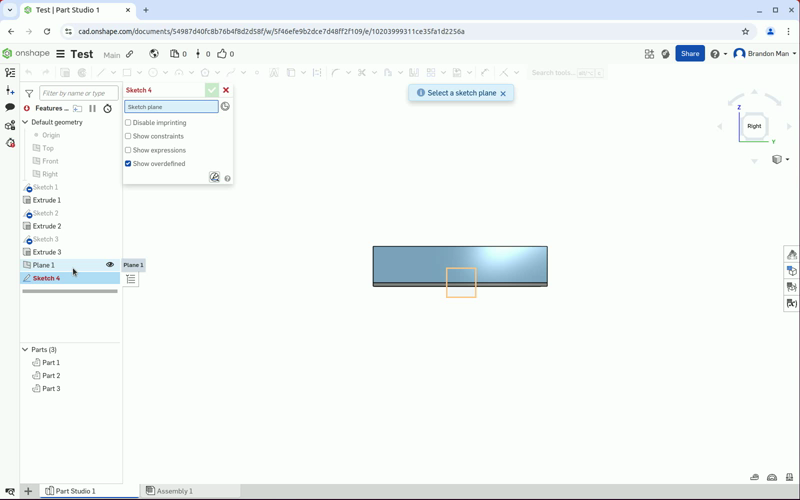
click(73, 267)
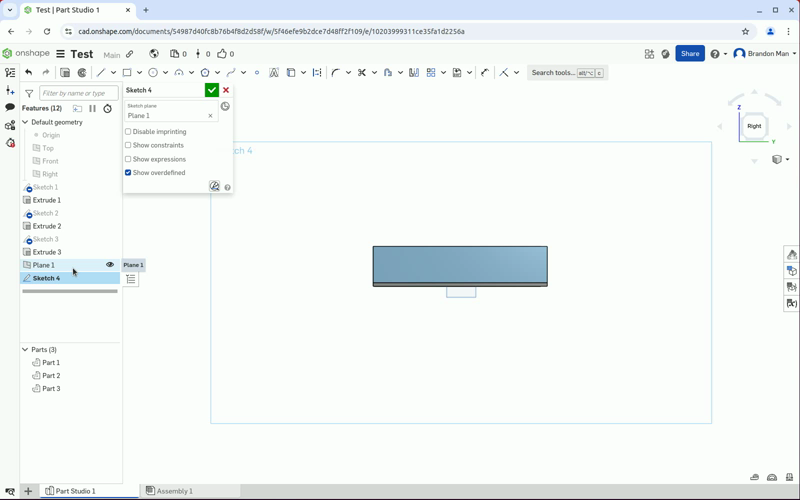
mouse_move(73, 352)
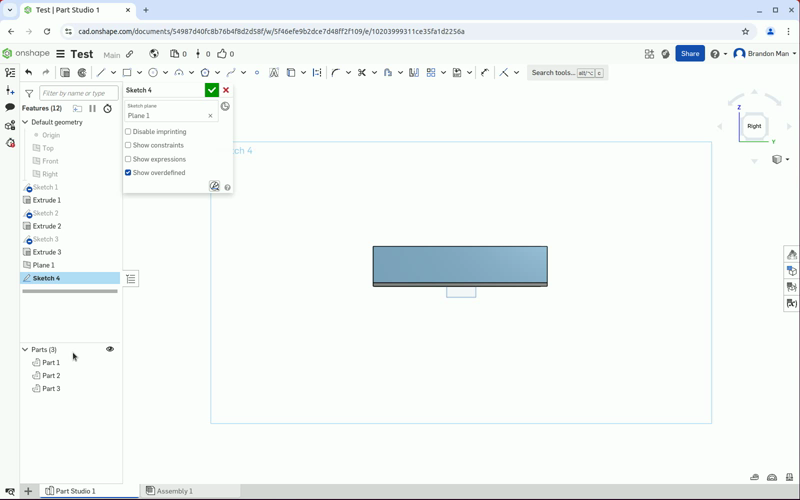
key(y)
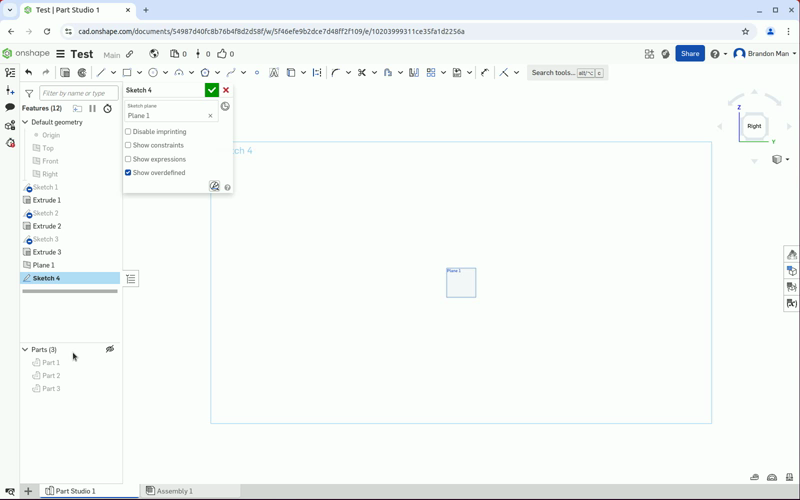
key(l)
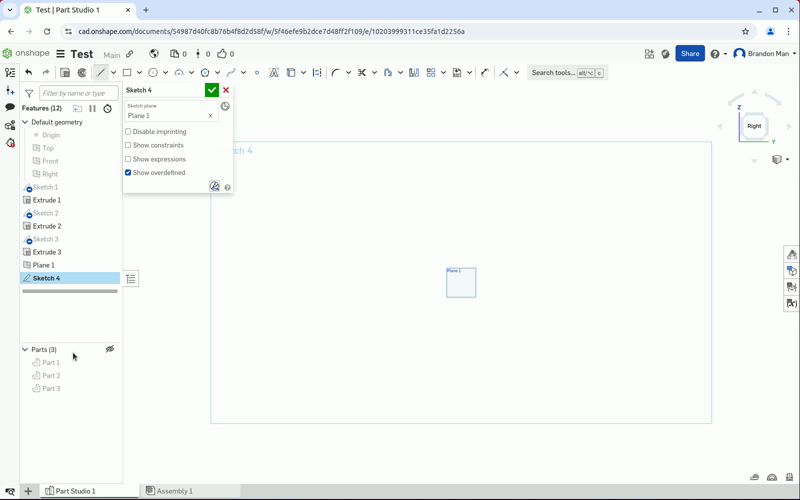
key_down(shift)
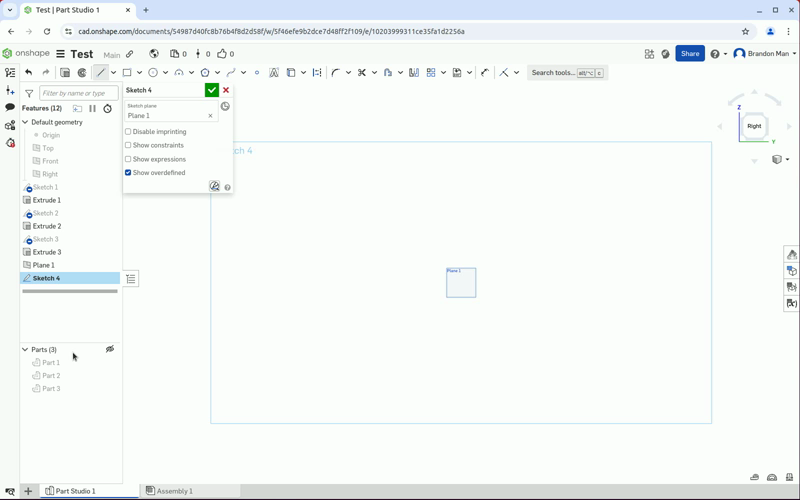
mouse_move(401, 282)
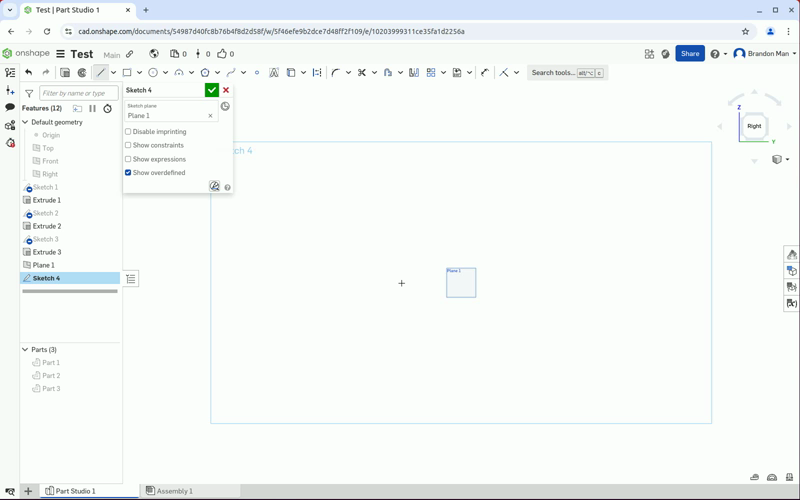
click(401, 282)
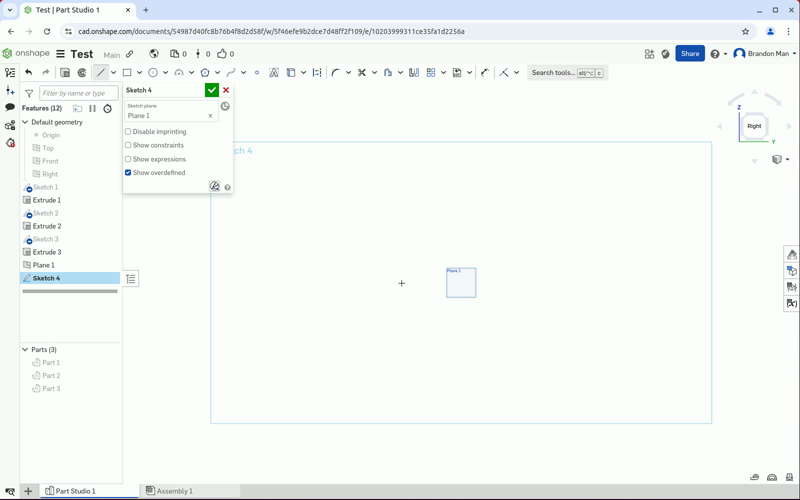
key_up(shift)
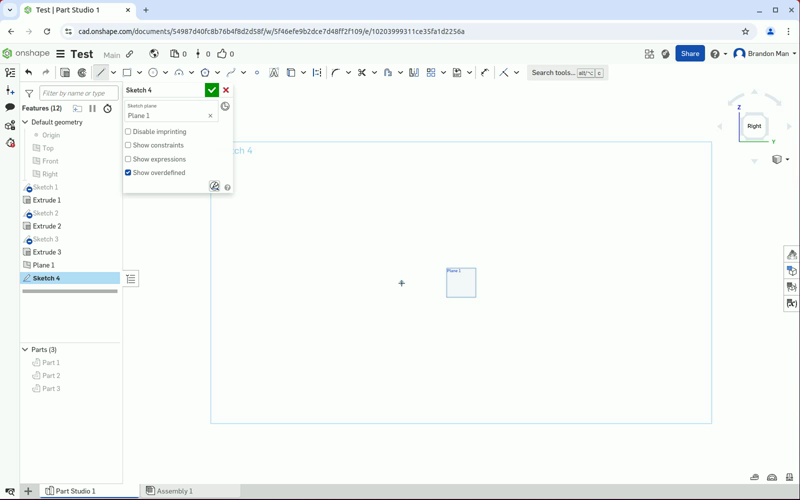
key_down(shift)
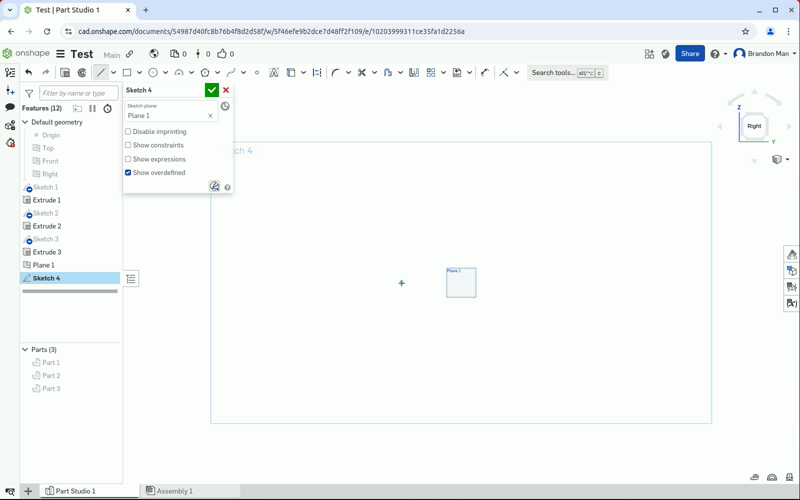
mouse_move(468, 282)
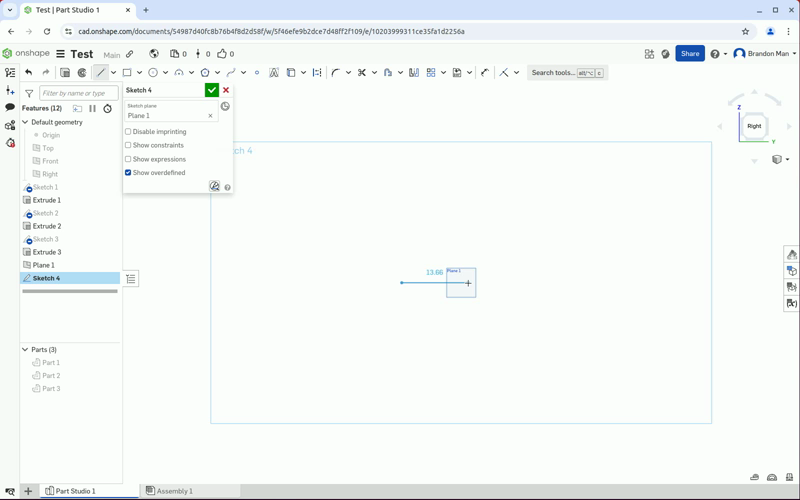
click(468, 282)
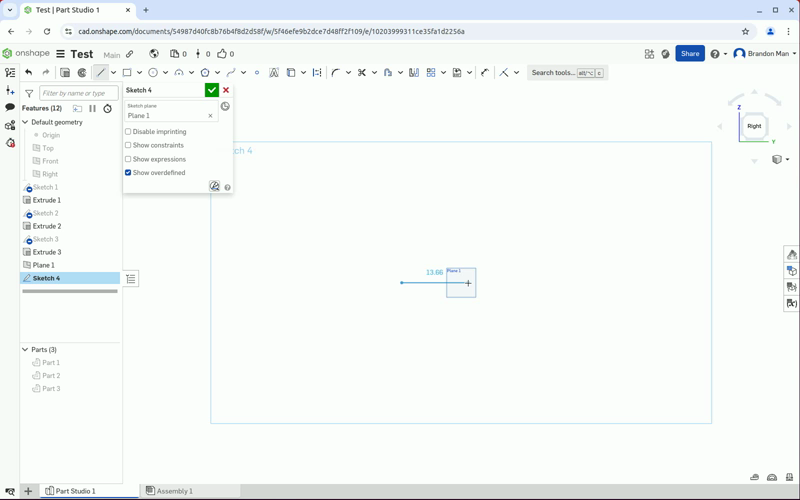
key_up(shift)
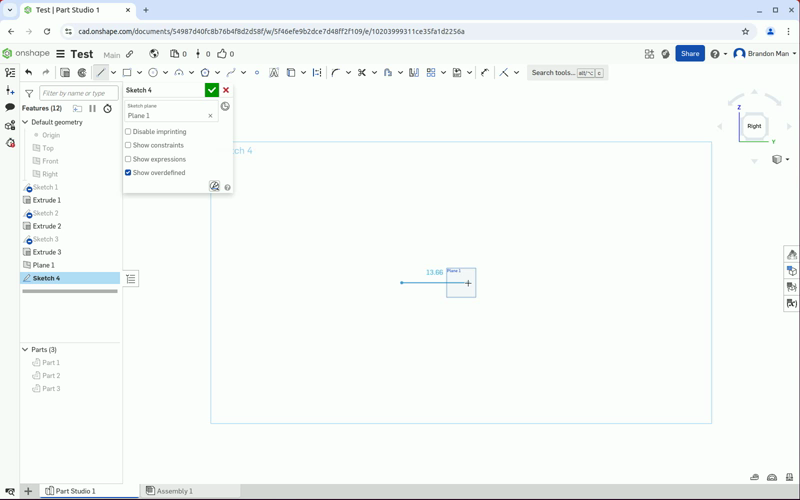
key_down(shift)
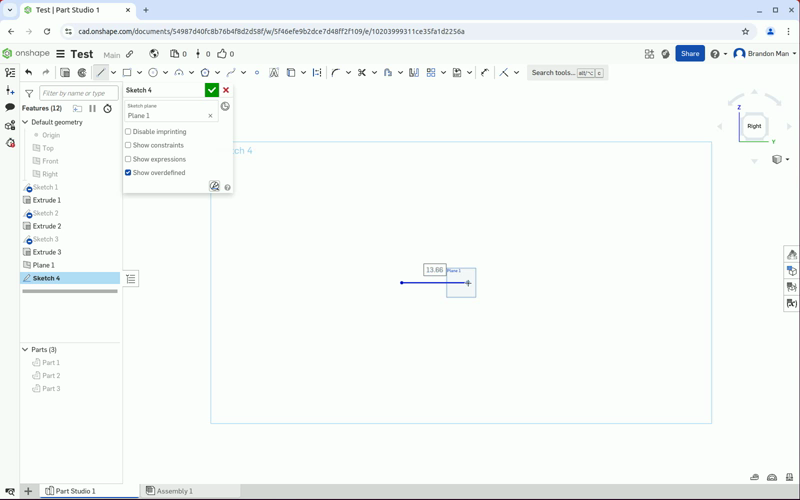
mouse_move(498, 282)
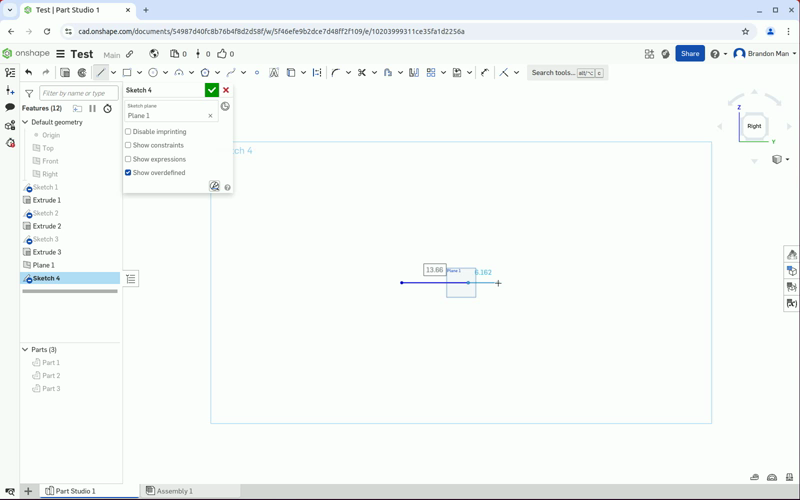
mouse_move(468, 246)
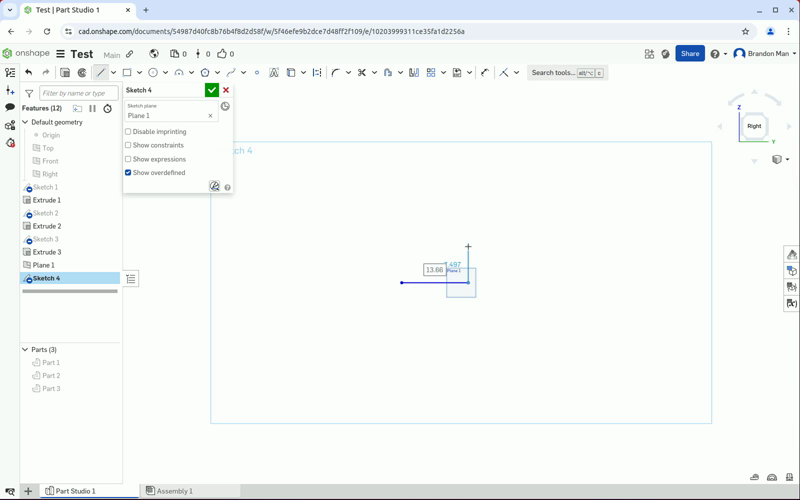
click(468, 246)
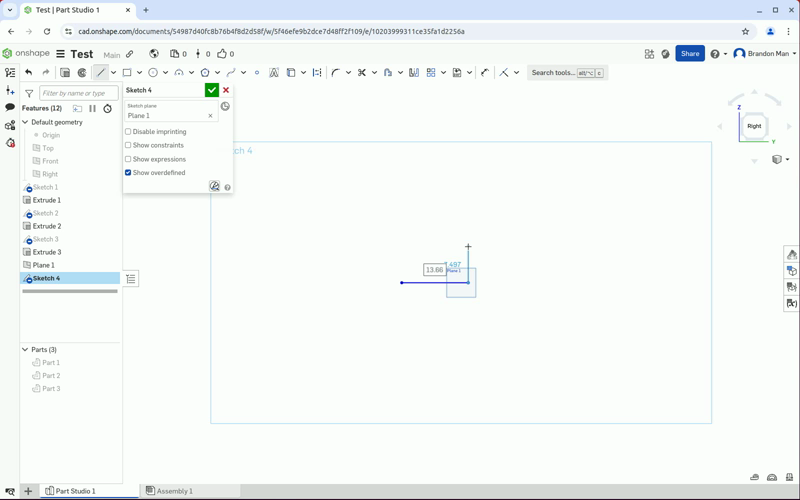
key_up(shift)
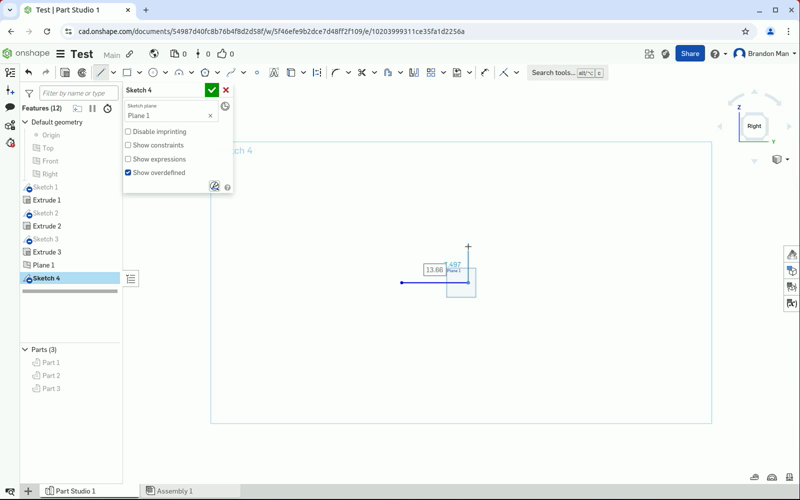
key_down(shift)
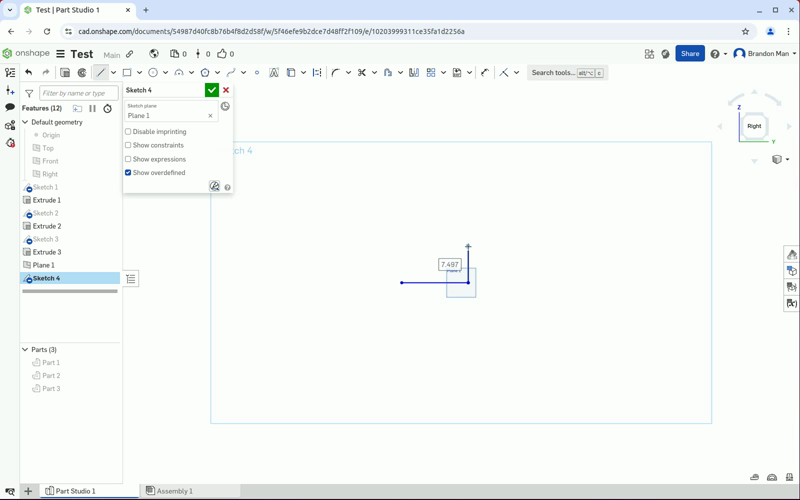
mouse_move(401, 246)
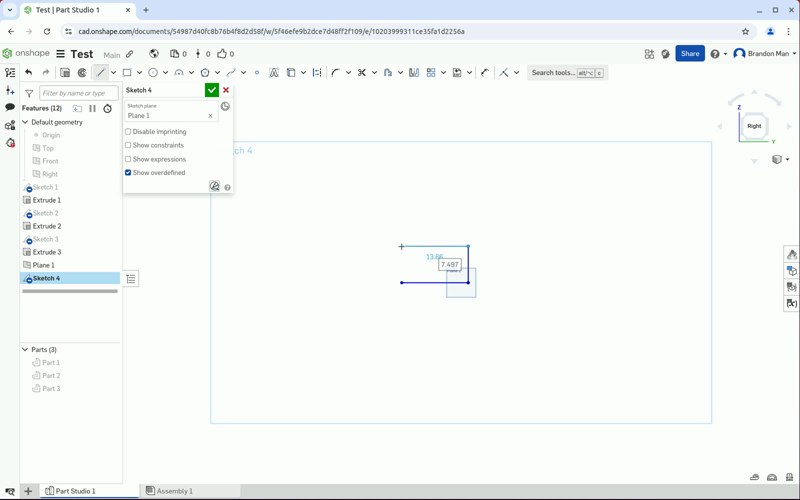
click(401, 246)
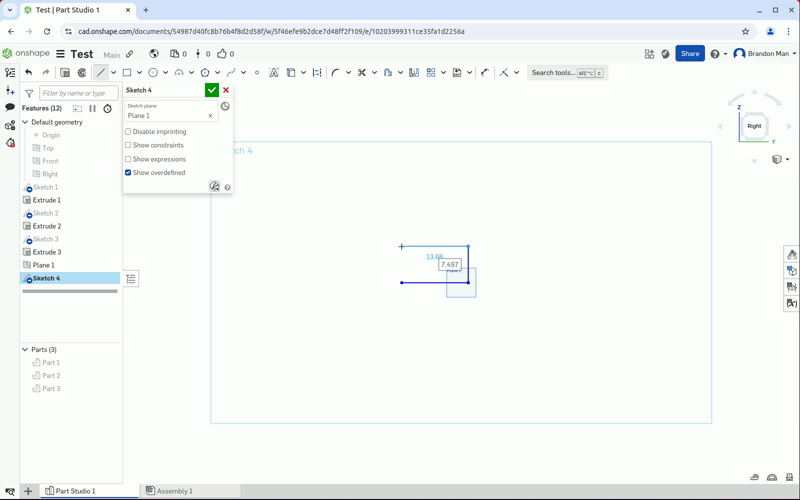
key_up(shift)
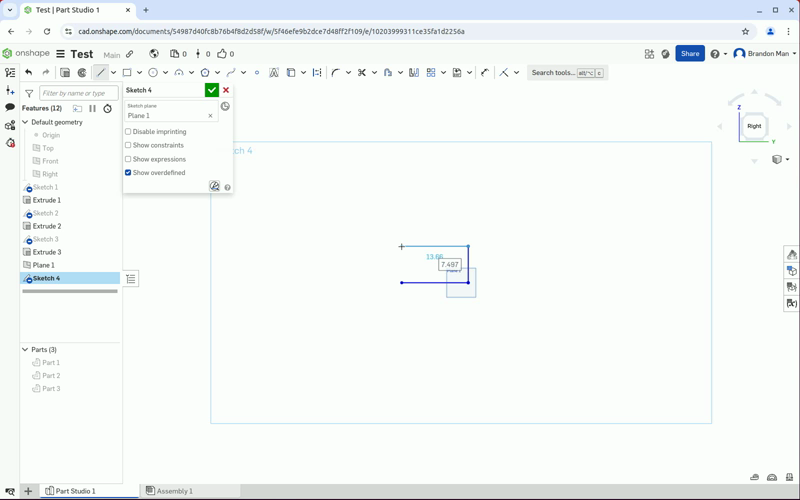
mouse_move(431, 246)
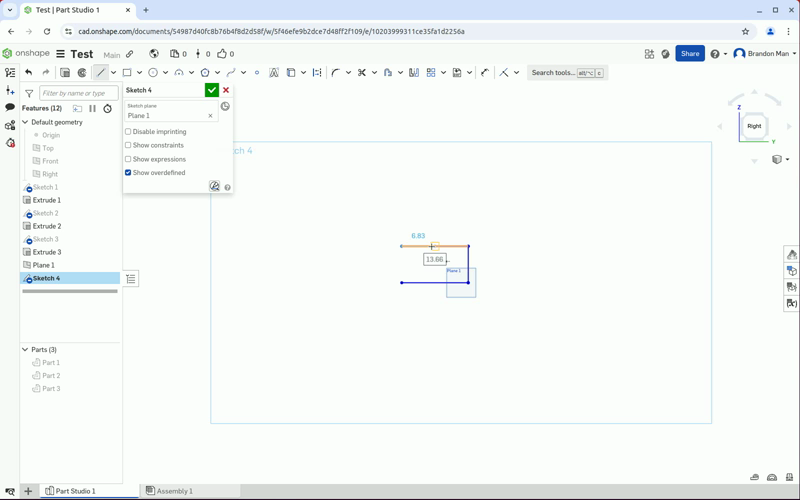
key_down(shift)
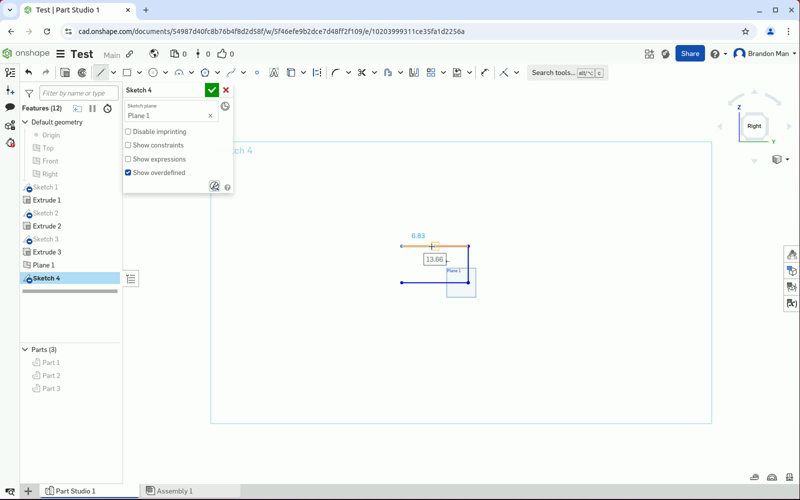
mouse_move(401, 282)
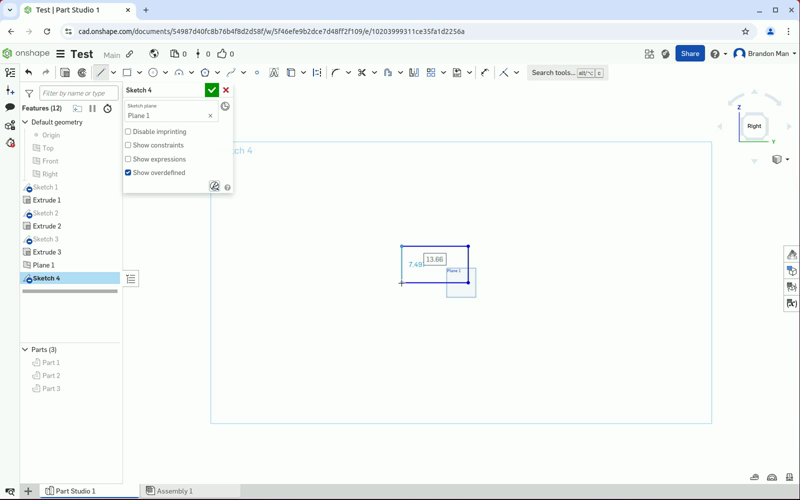
key_up(shift)
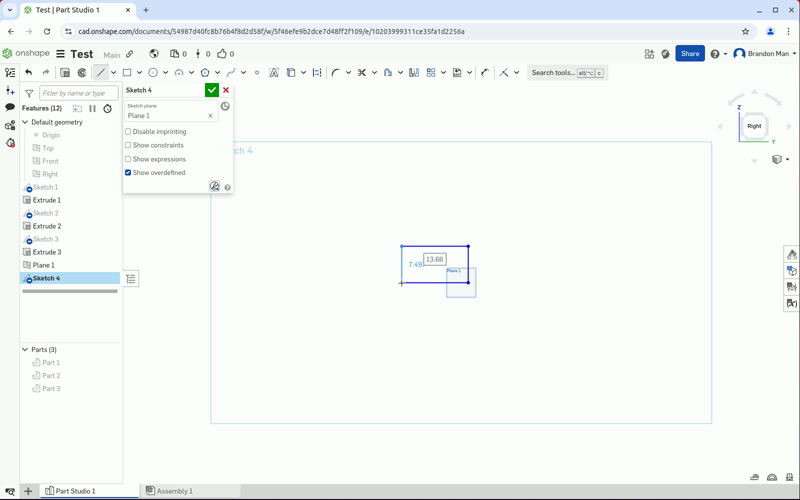
click(401, 282)
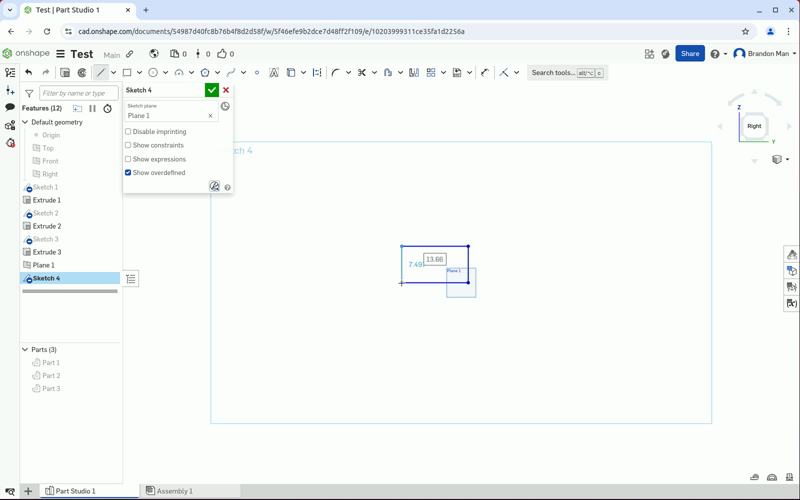
key(esc)
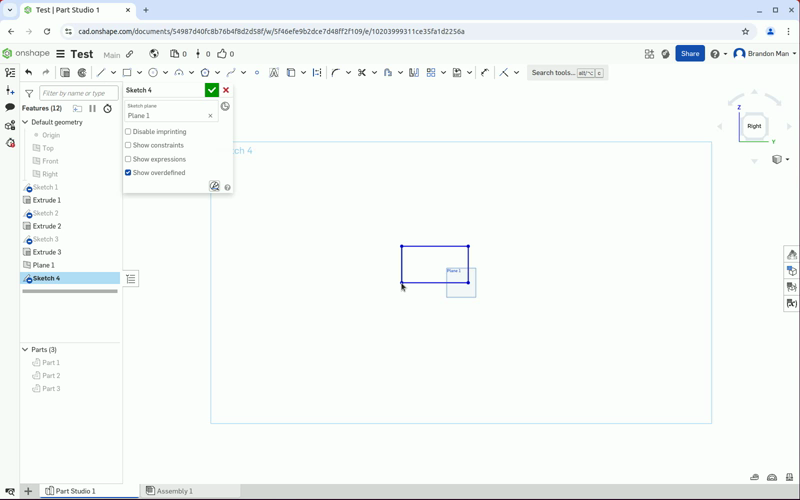
mouse_move(441, 268)
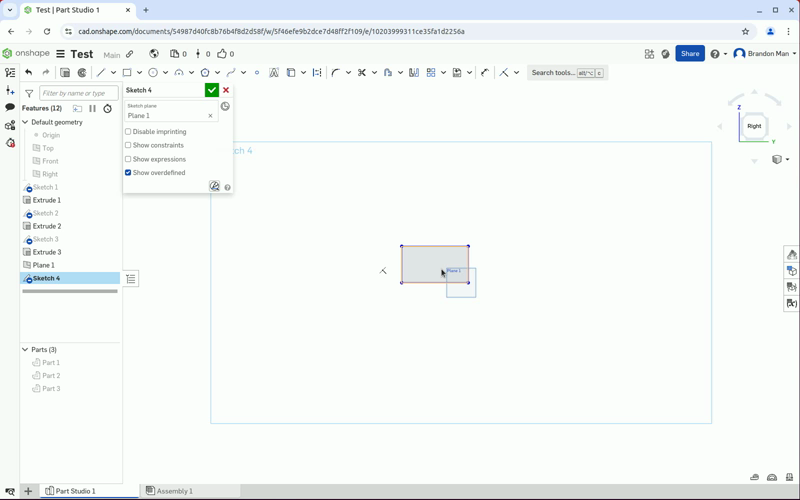
click(441, 268)
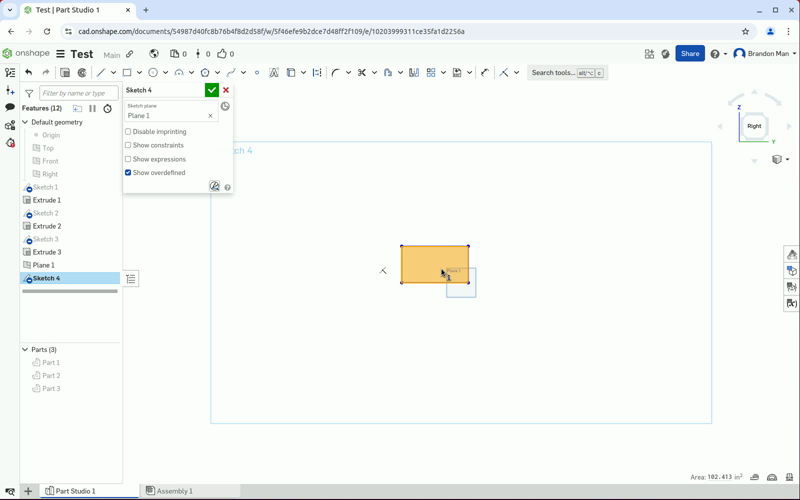
mouse_move(73, 352)
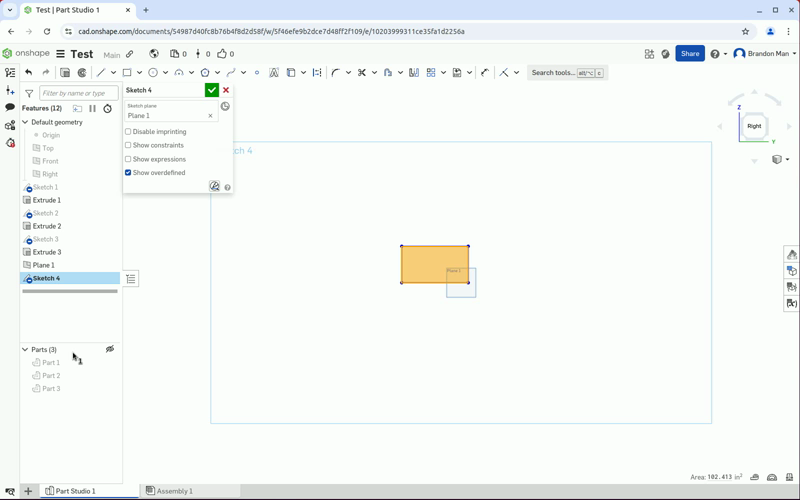
key(shift+y)
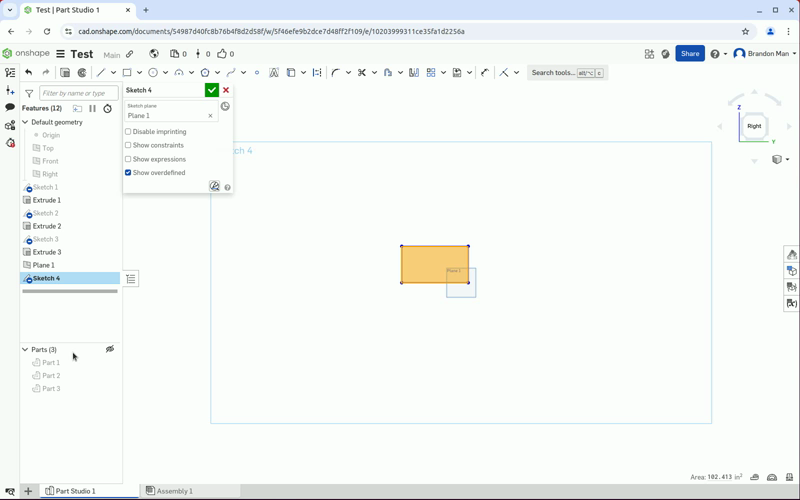
key(shift+e)
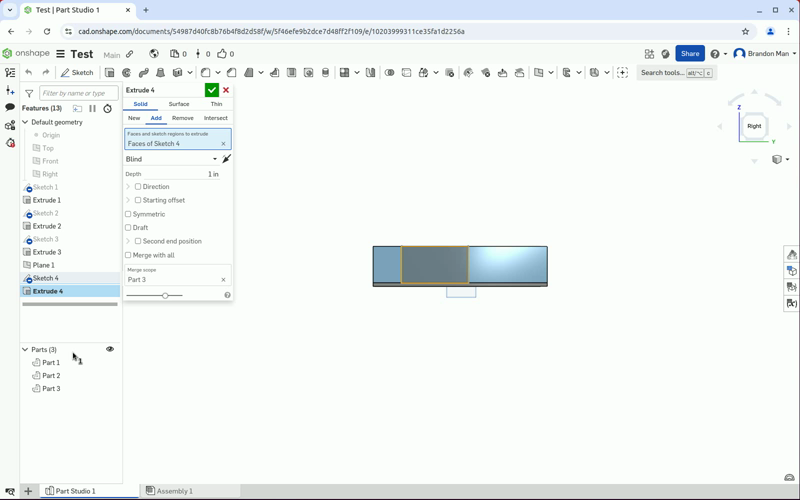
mouse_move(143, 106)
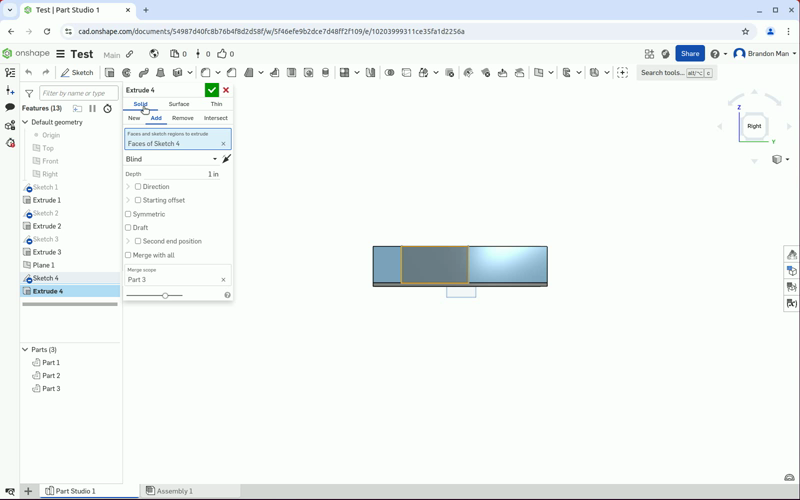
click(143, 106)
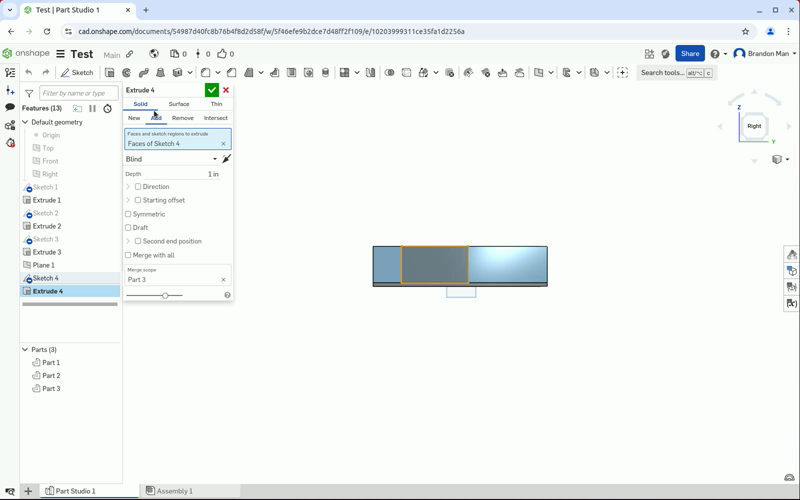
mouse_move(186, 120)
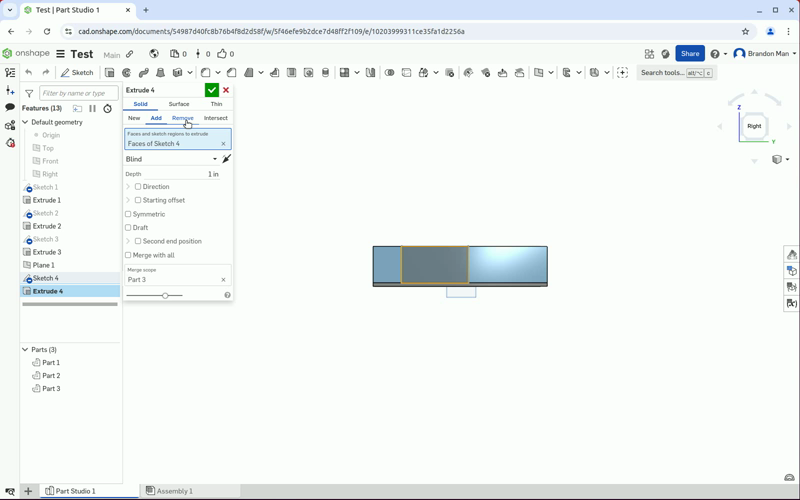
click(186, 120)
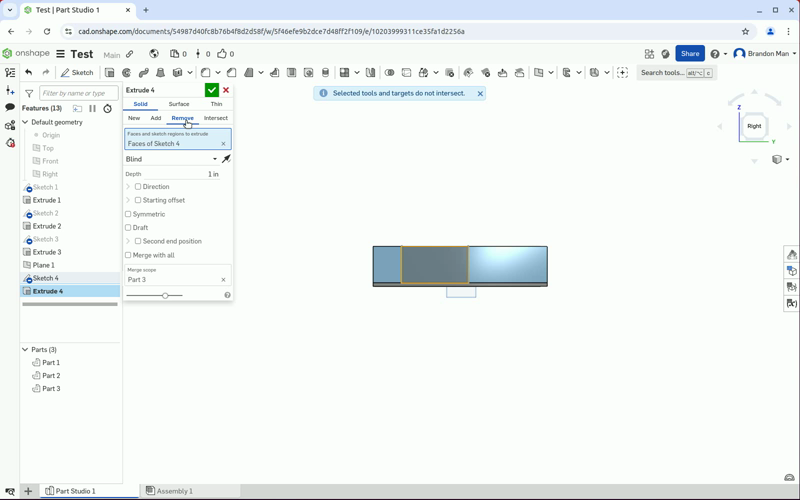
key(tab, 4)
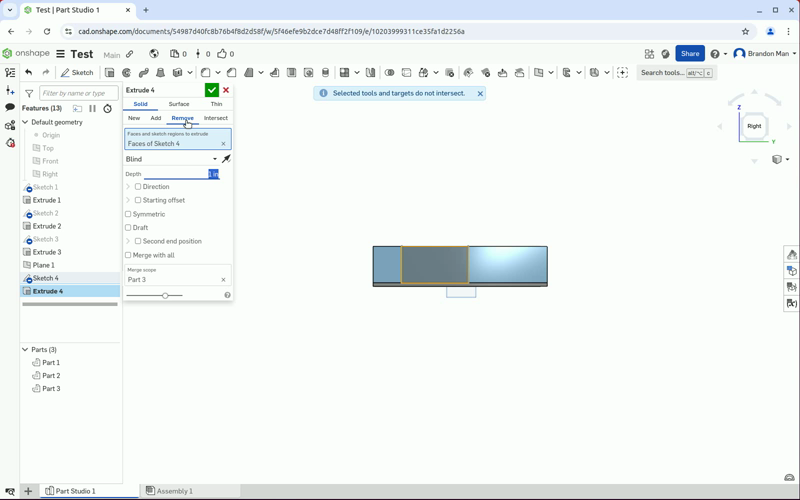
text(2.889)
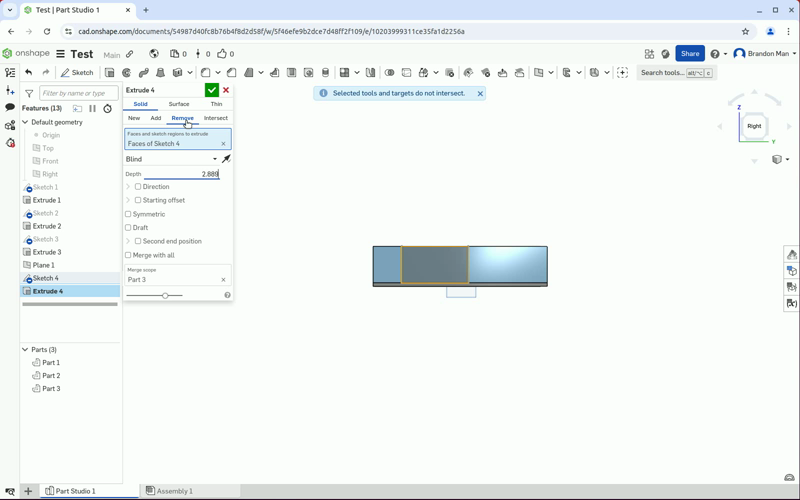
key(tab, 6)
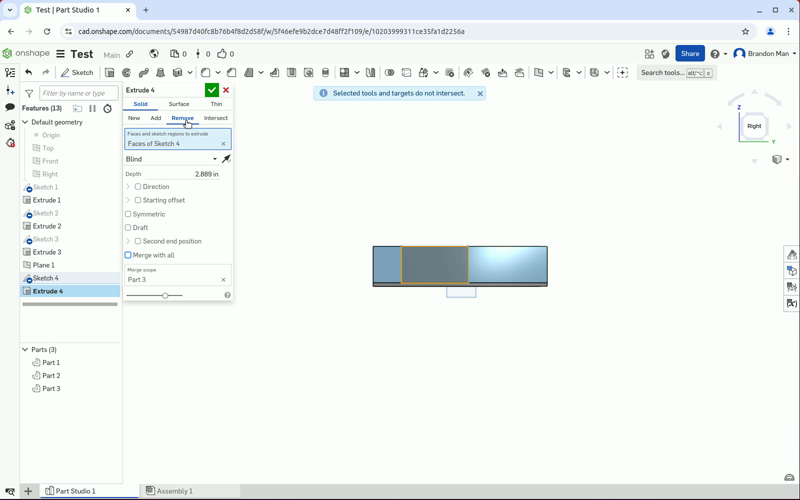
key(space)
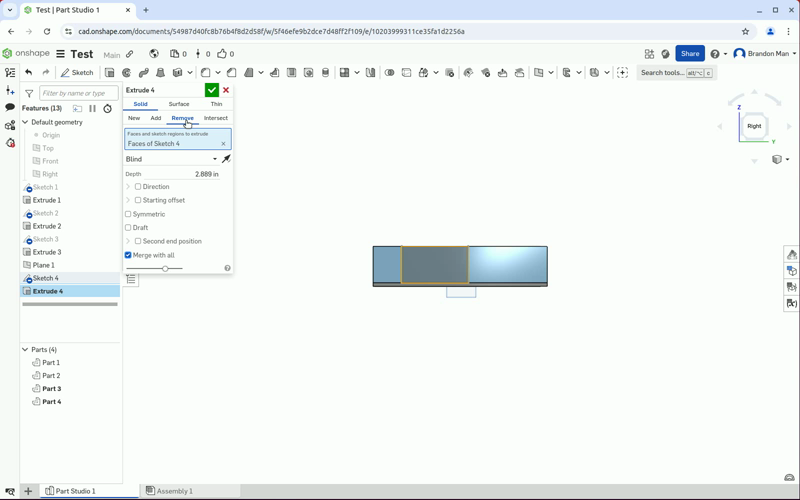
key(enter)
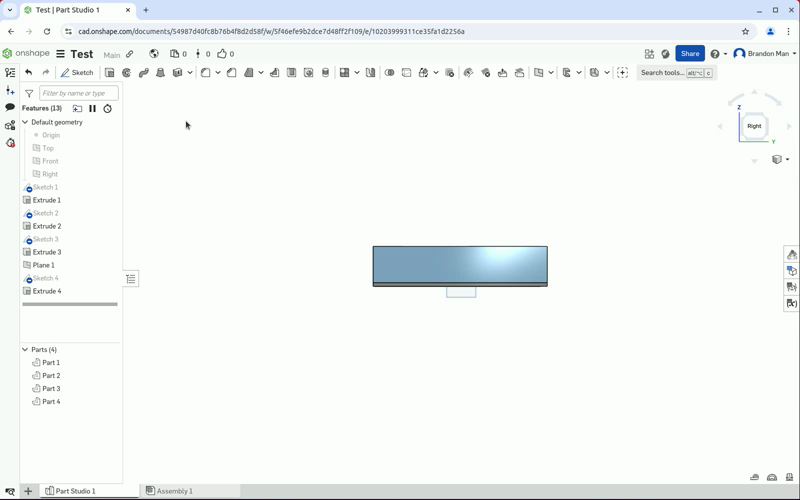
key(shift+h)
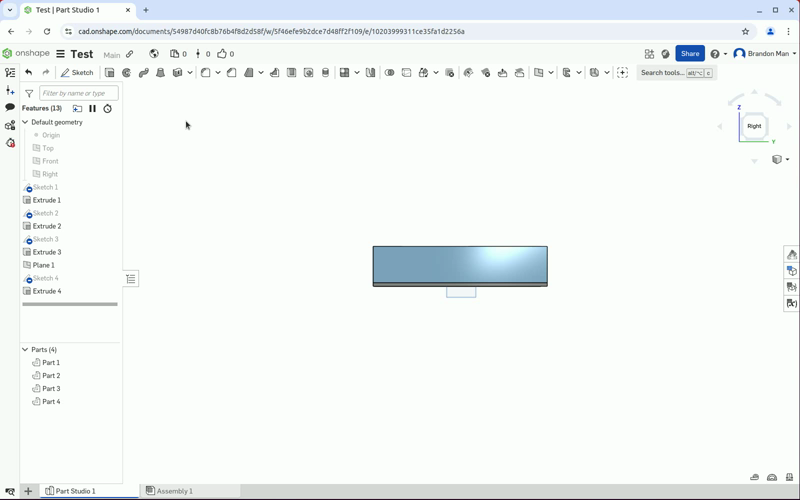
key(shift+h)
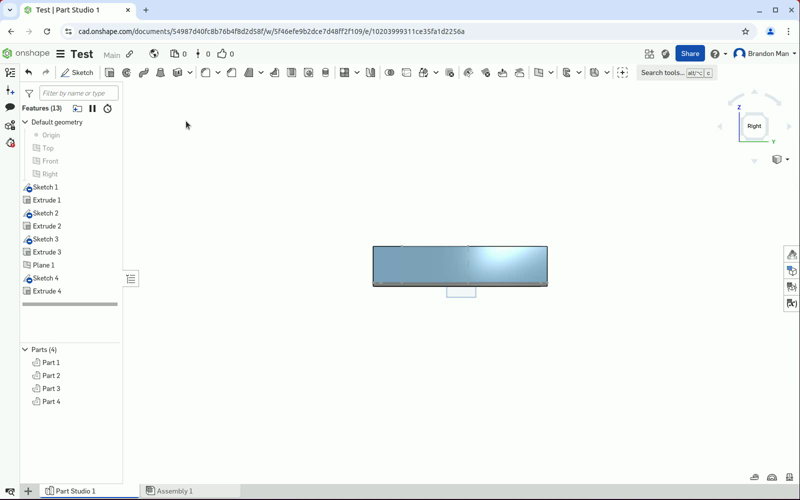
key(shift+7)
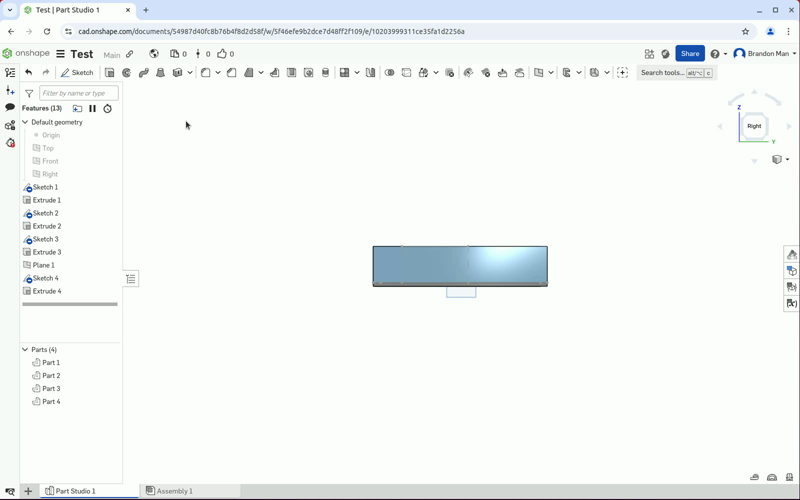
key(right, 2)
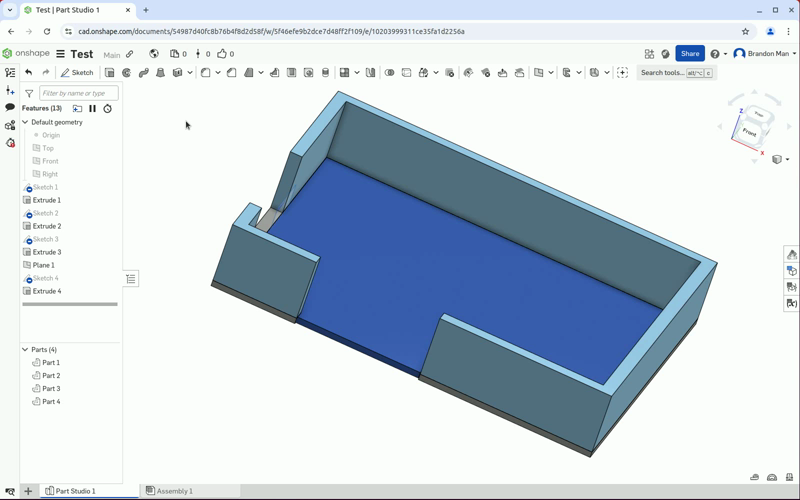
key(down, 2)
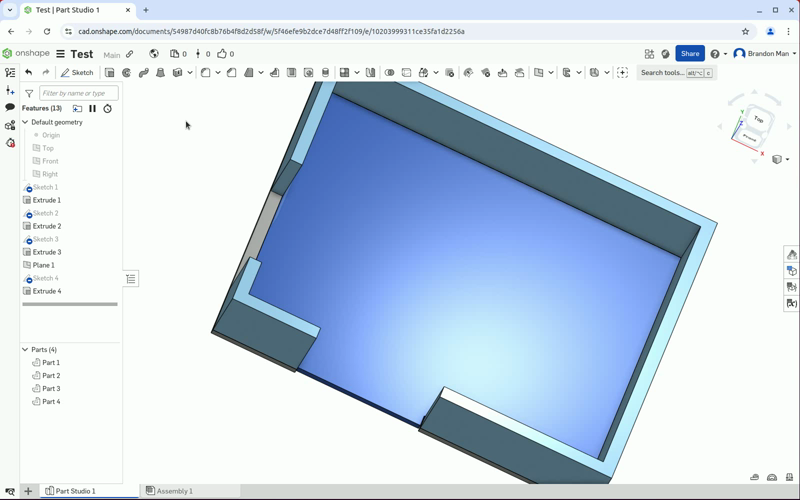
key(up, 2)
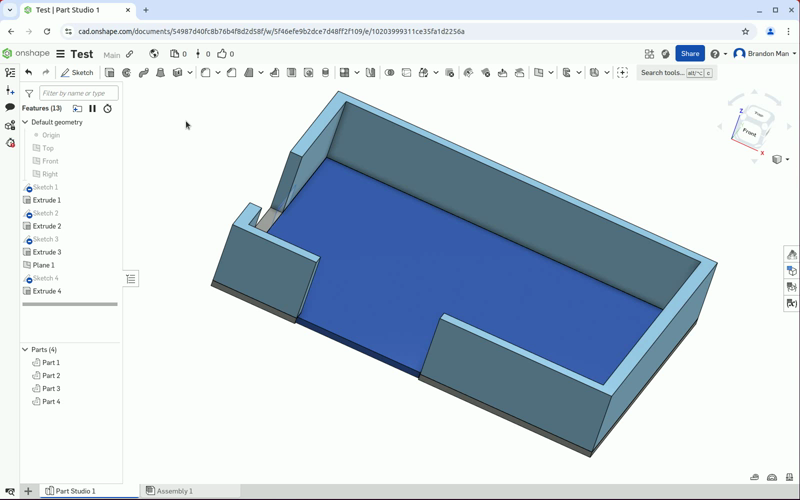
key(left, 2)
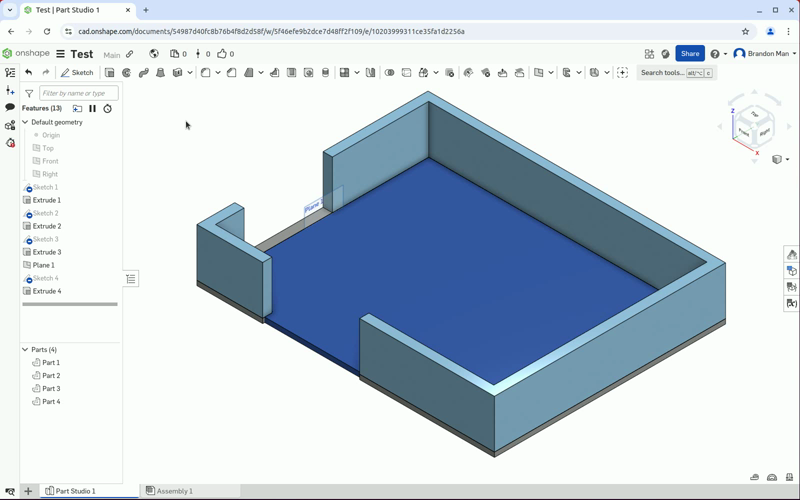
mouse_move(73, 189)
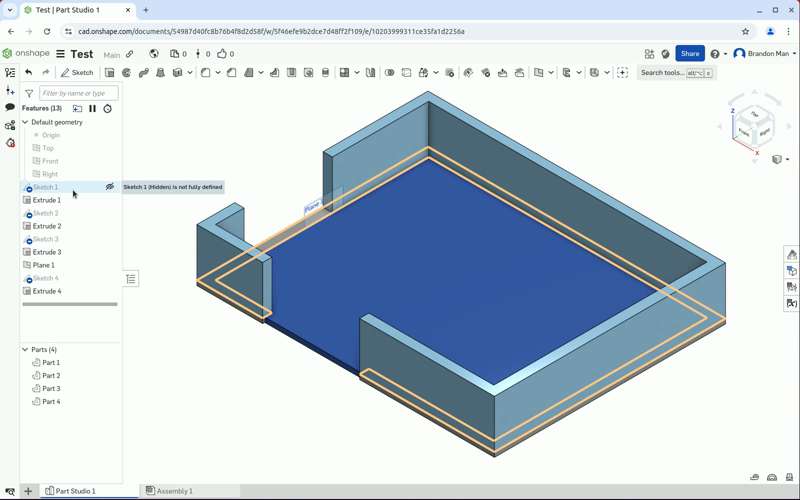
click(73, 189)